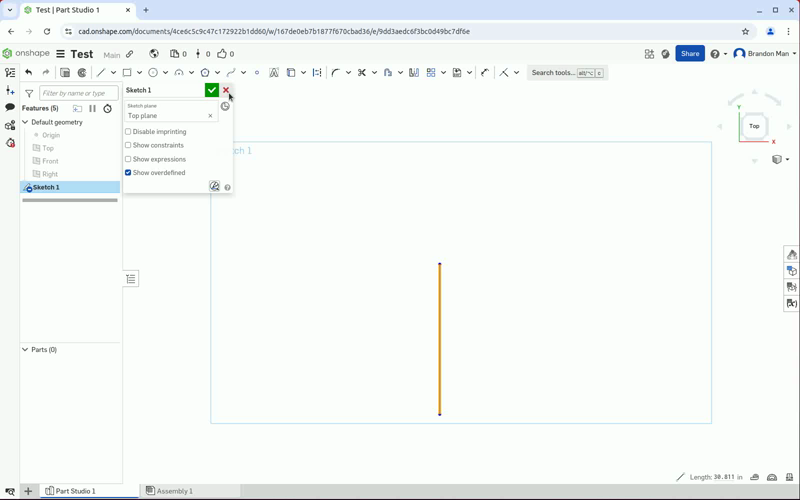
key(shift+h)
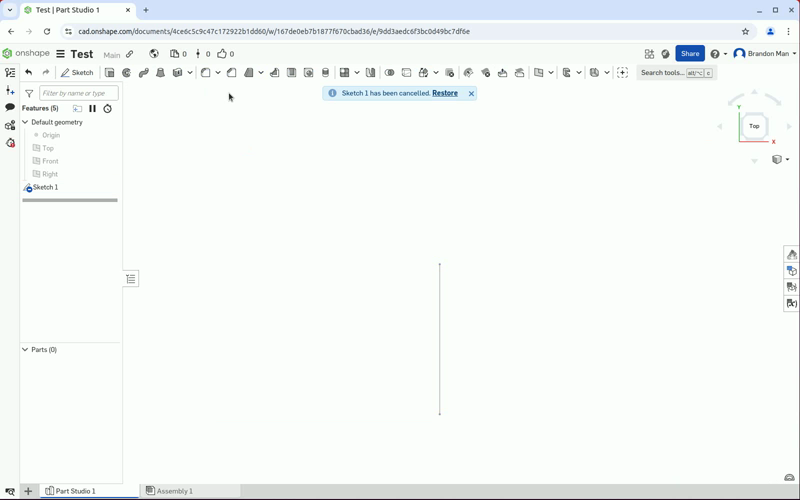
key(shift+s)
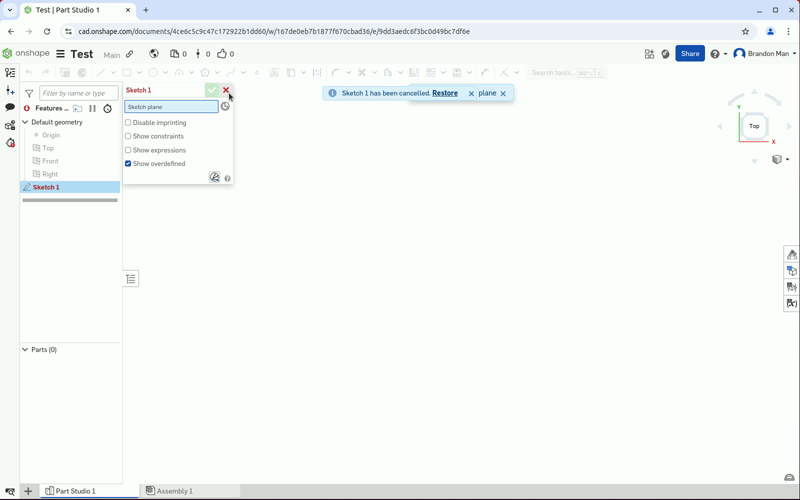
mouse_move(73, 150)
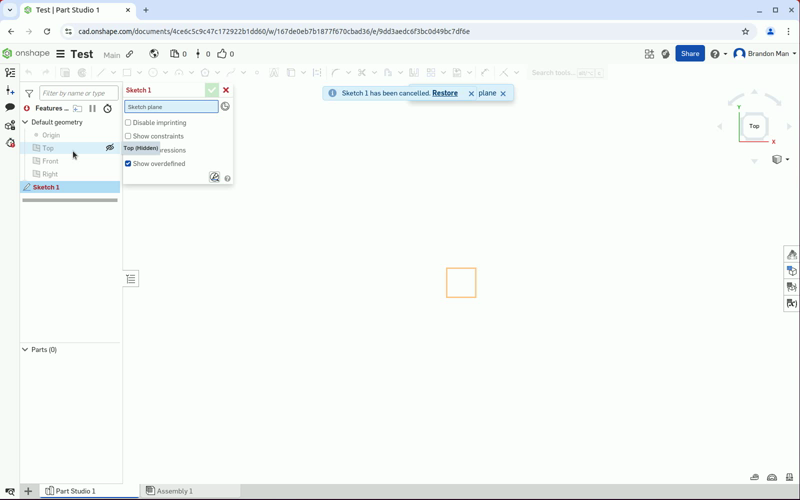
click(73, 150)
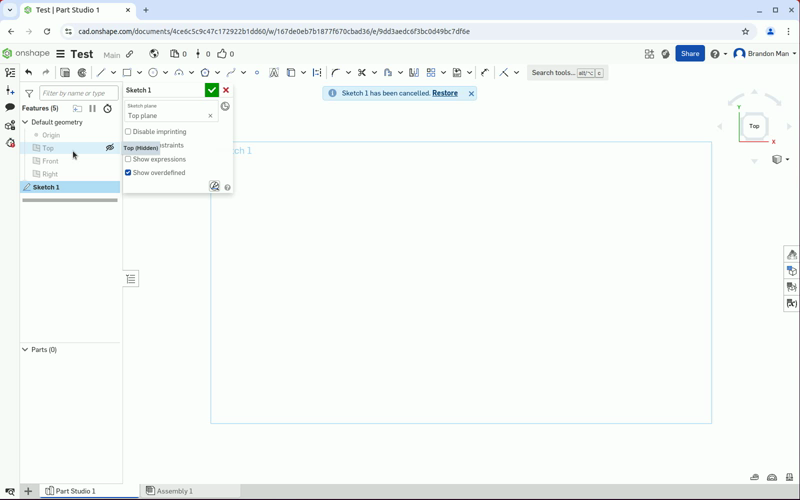
mouse_move(73, 352)
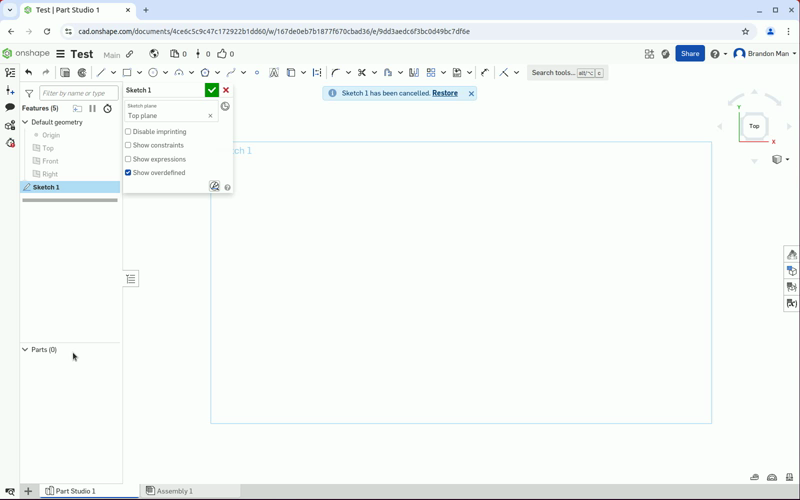
key(y)
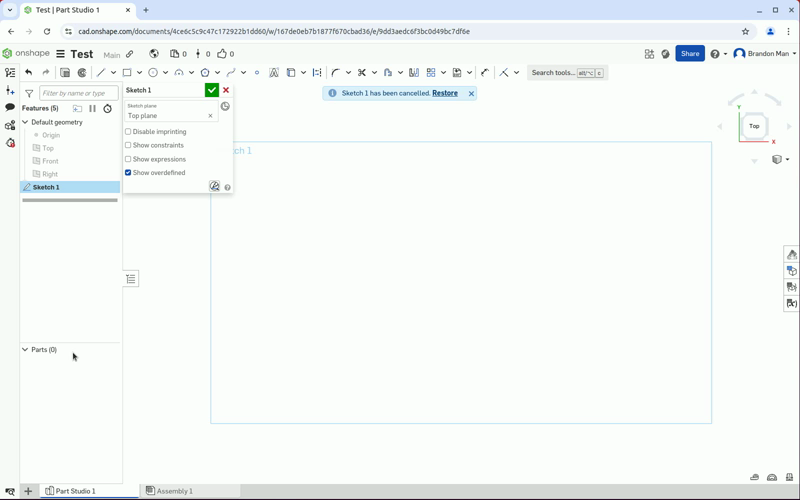
key(l)
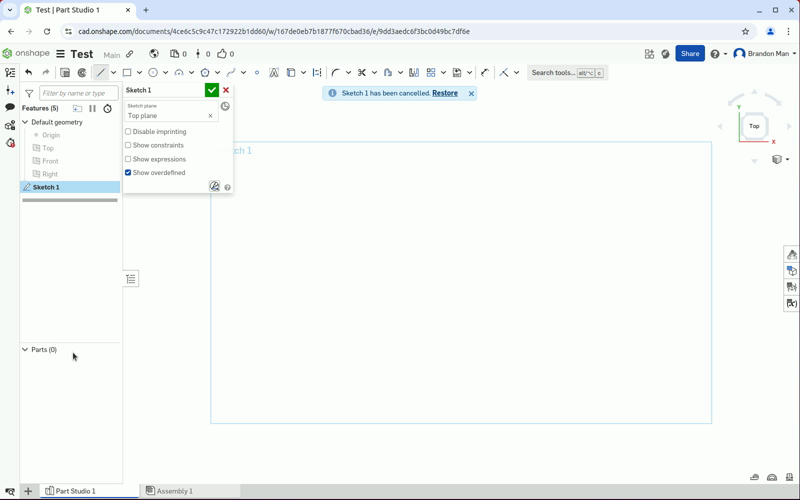
key_down(shift)
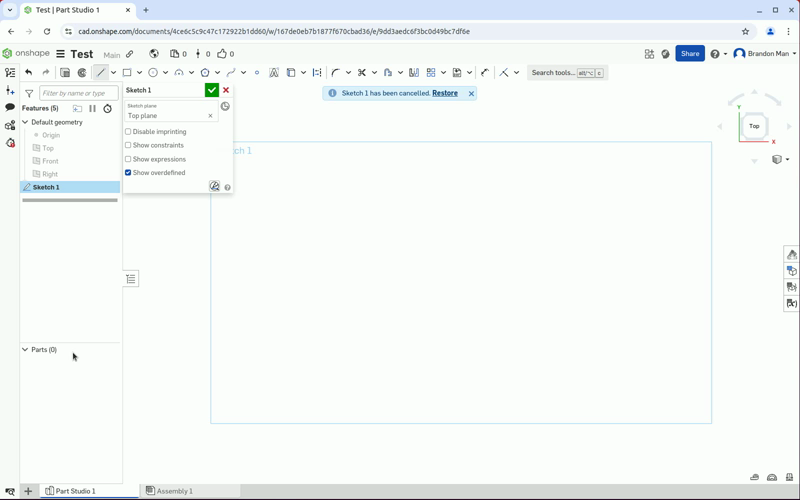
mouse_move(348, 359)
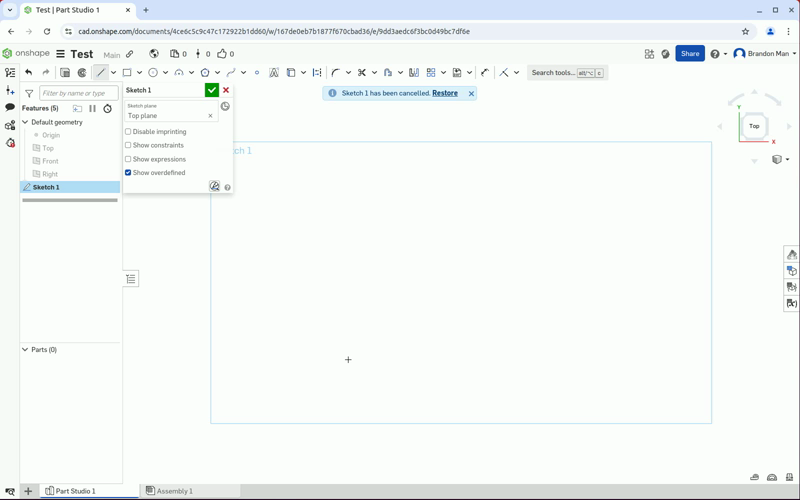
click(348, 359)
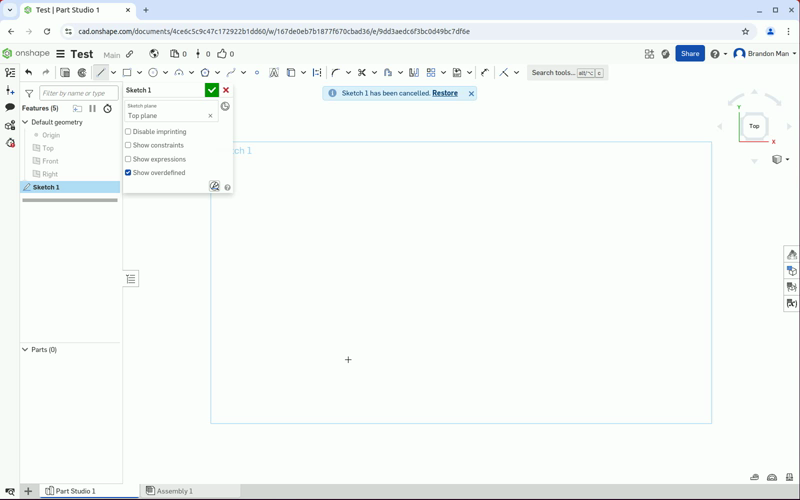
key_up(shift)
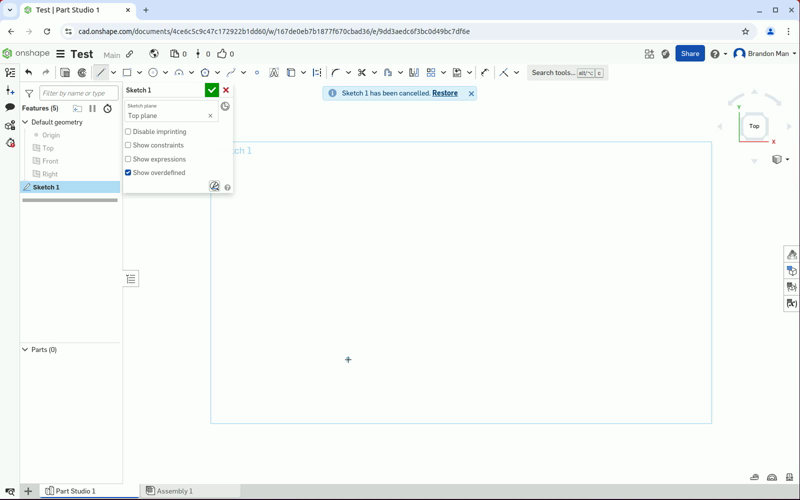
key_down(shift)
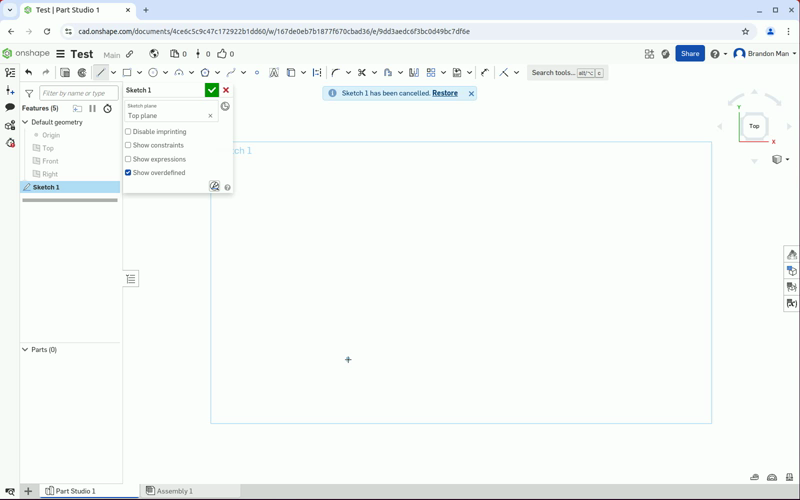
mouse_move(572, 359)
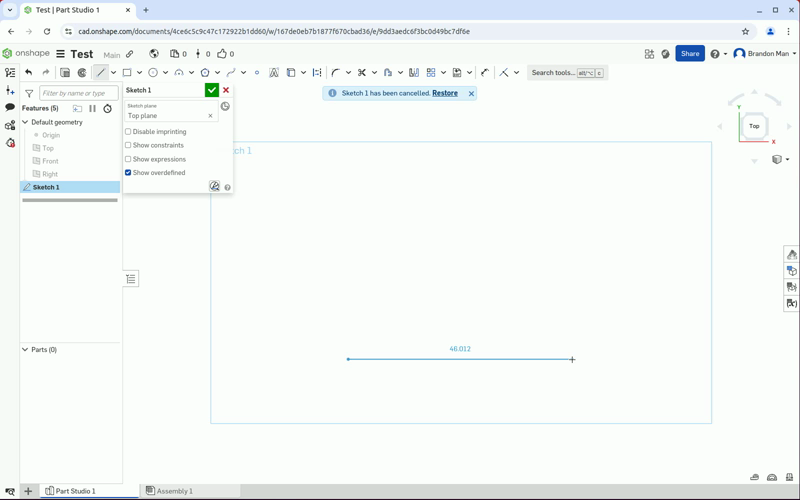
click(572, 359)
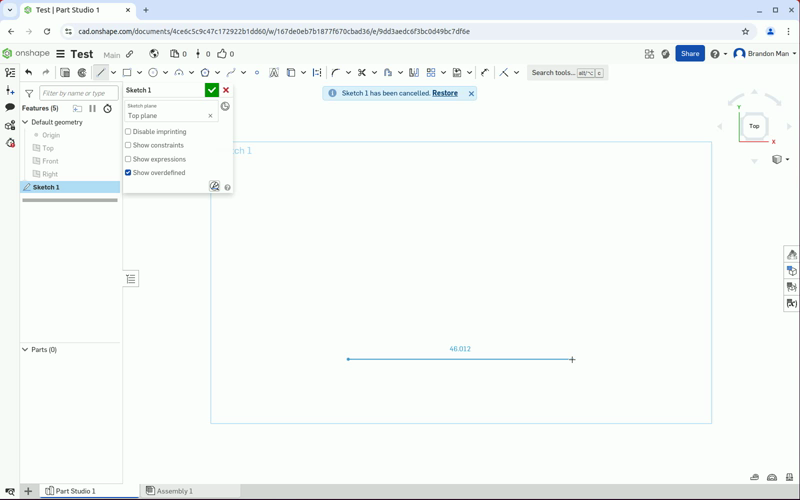
key_up(shift)
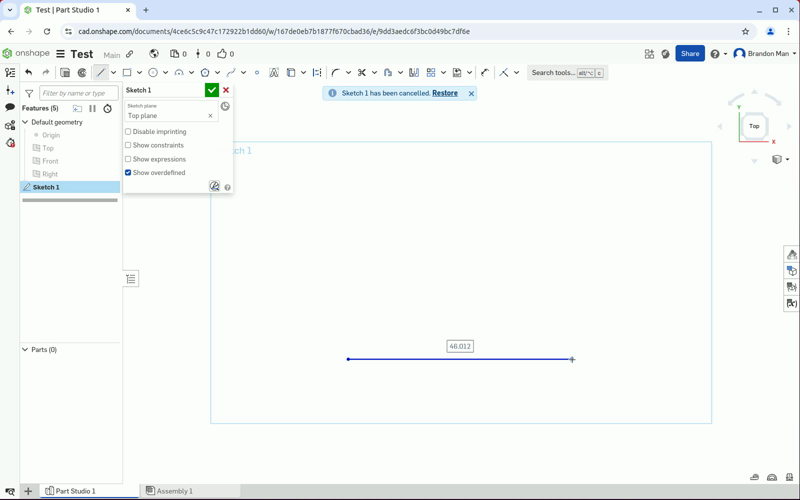
key_down(shift)
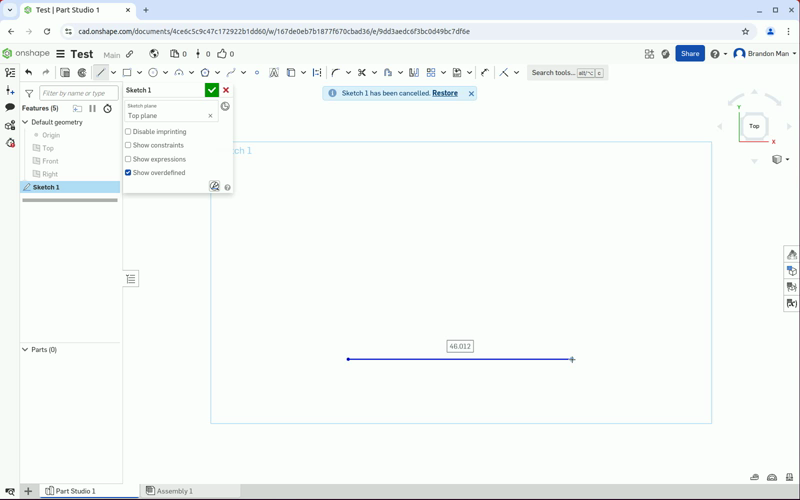
mouse_move(572, 208)
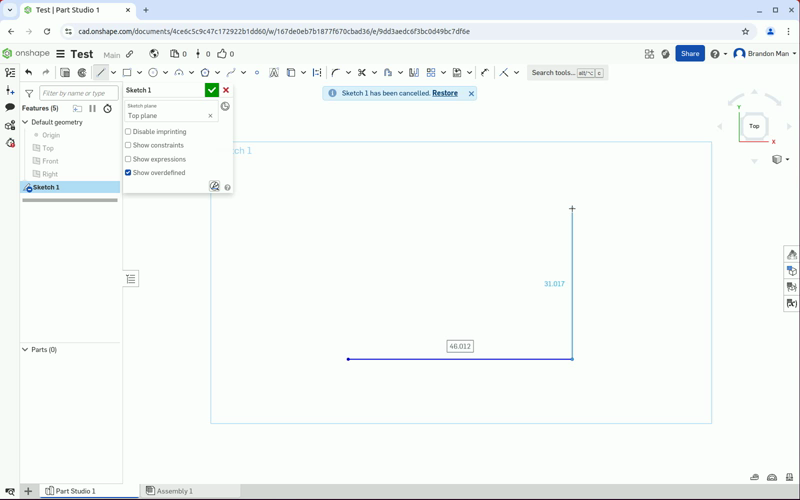
click(572, 208)
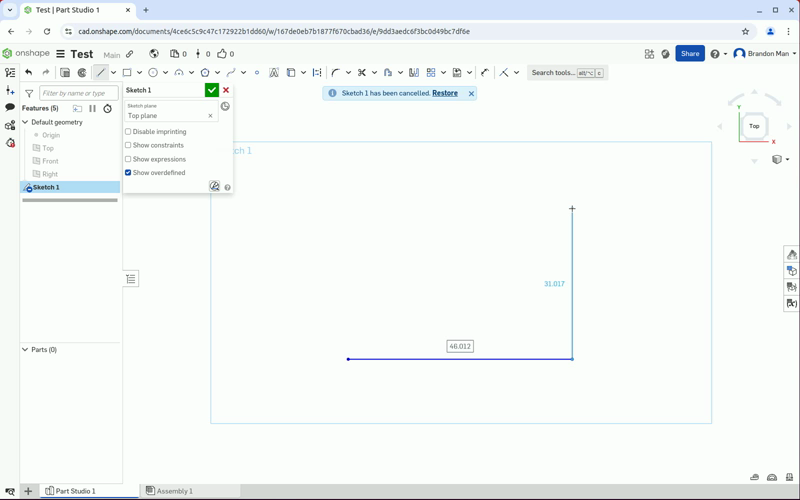
key_up(shift)
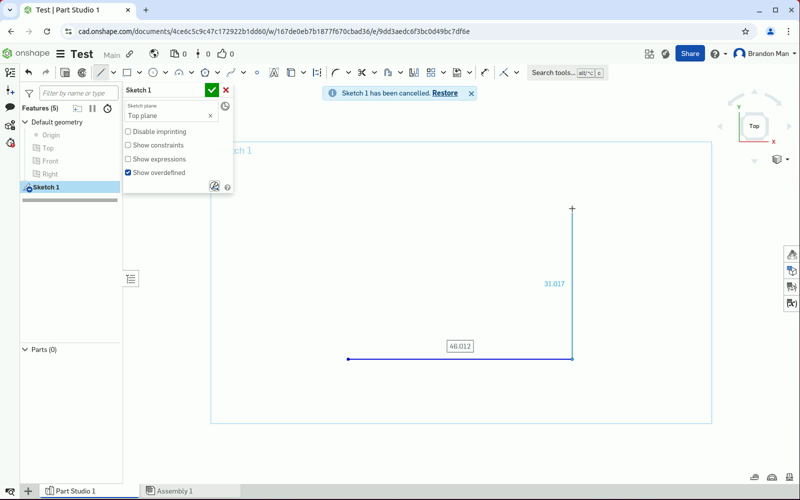
key_down(shift)
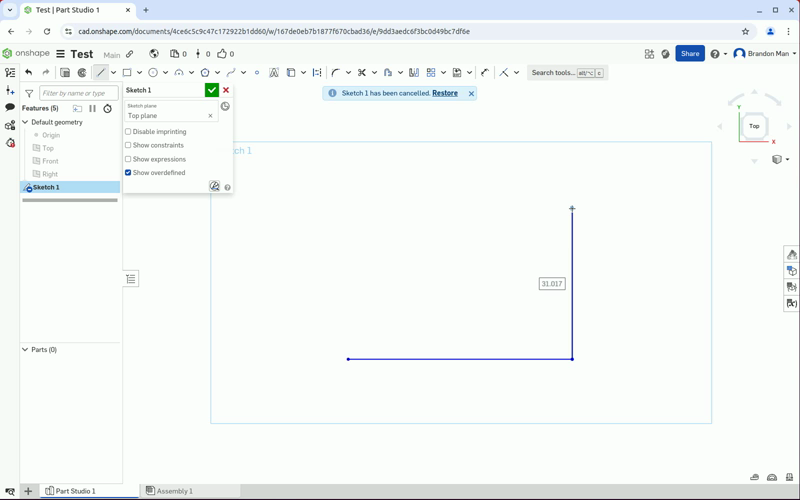
mouse_move(348, 208)
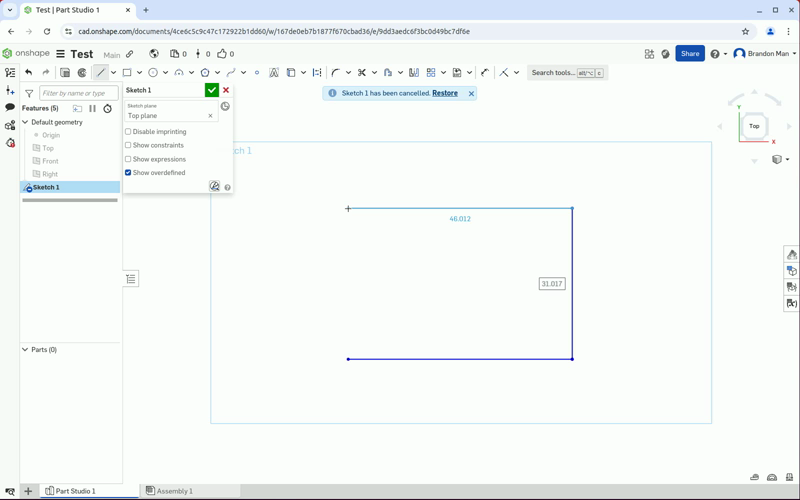
click(348, 208)
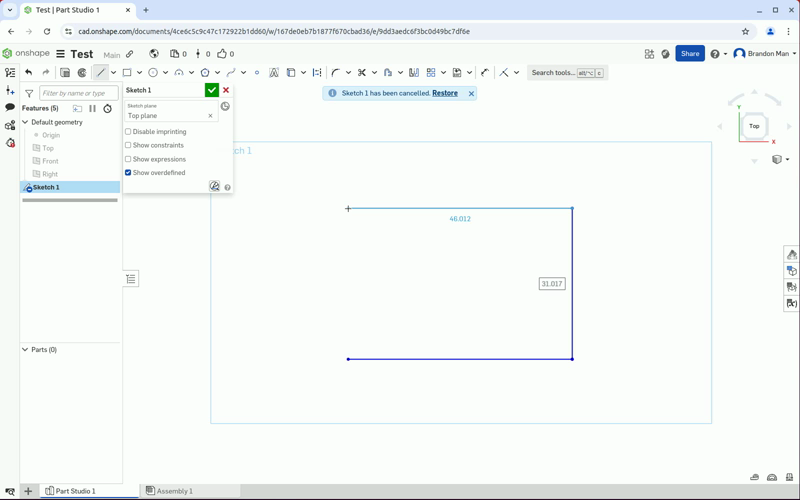
key_up(shift)
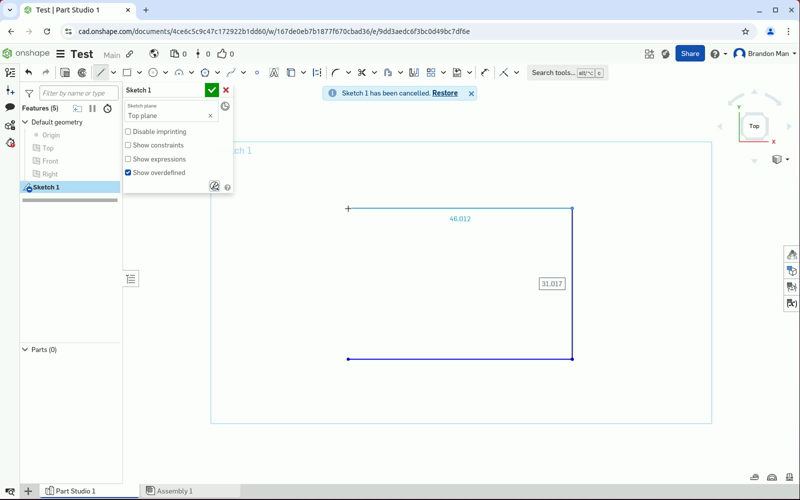
key_down(shift)
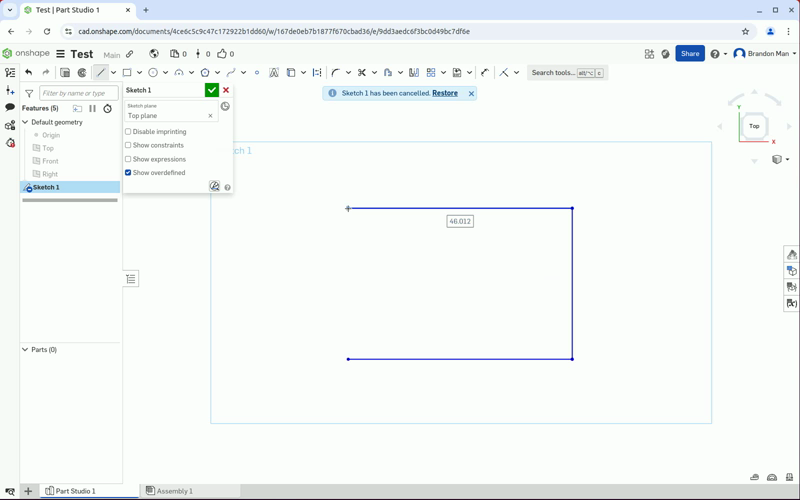
mouse_move(348, 359)
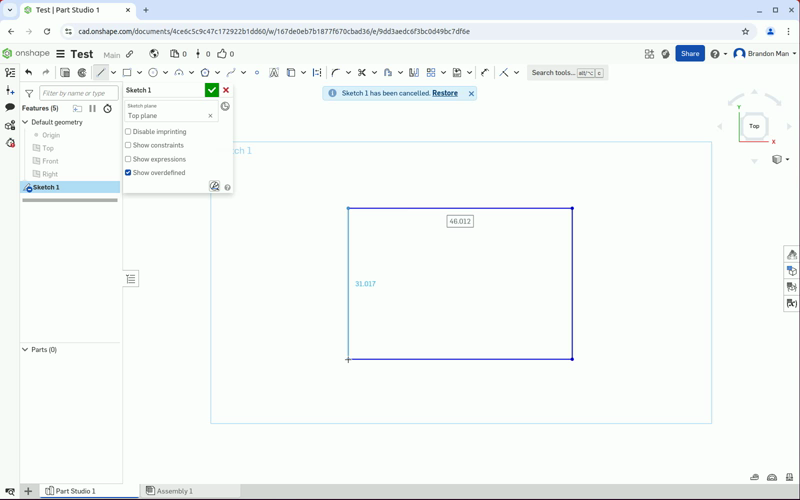
key_up(shift)
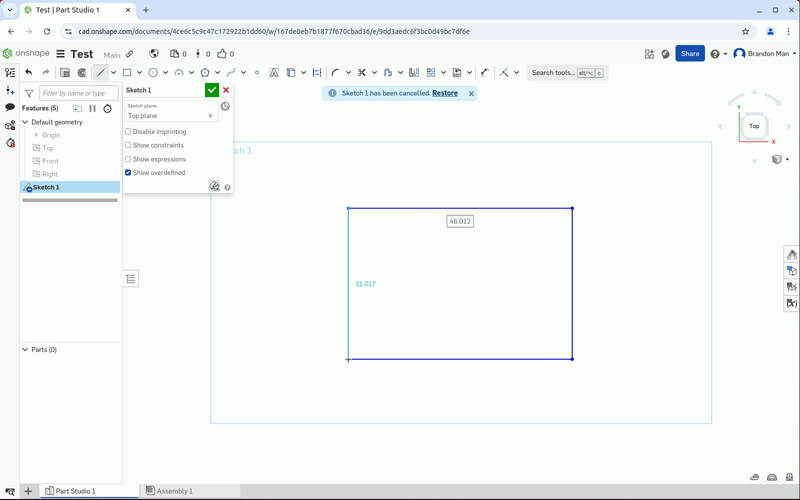
click(348, 359)
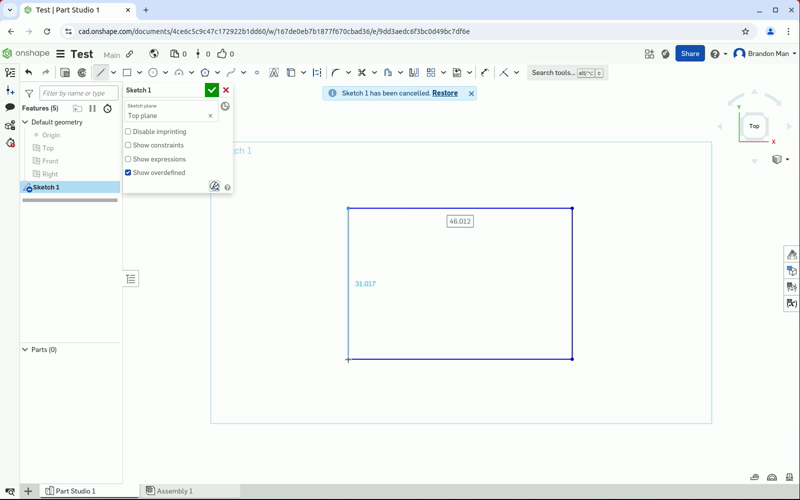
key(esc)
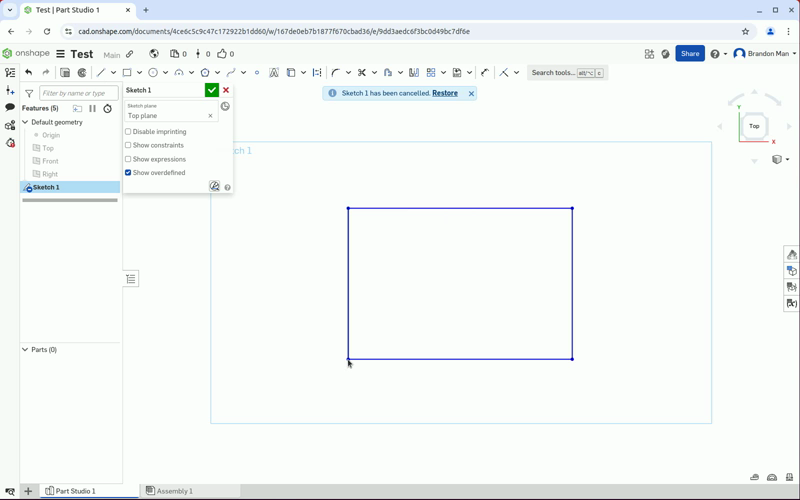
mouse_move(416, 294)
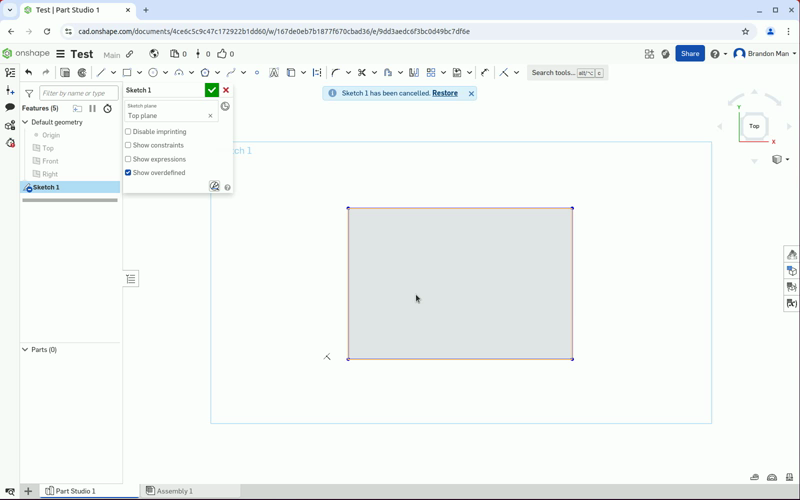
click(416, 294)
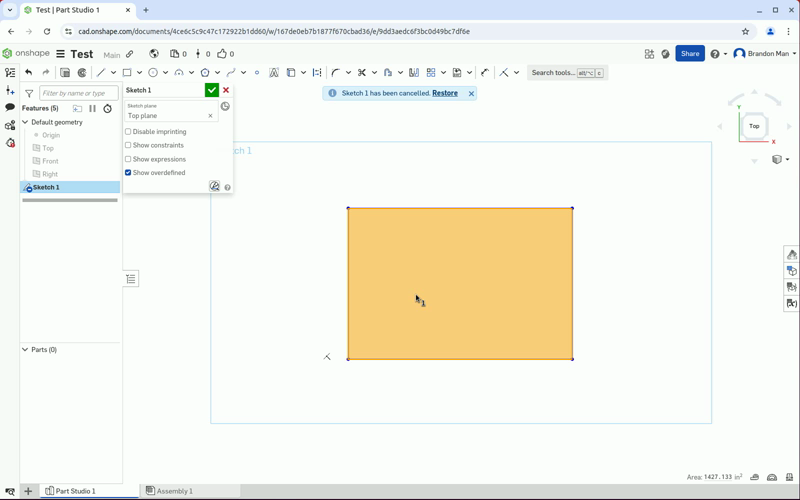
mouse_move(73, 352)
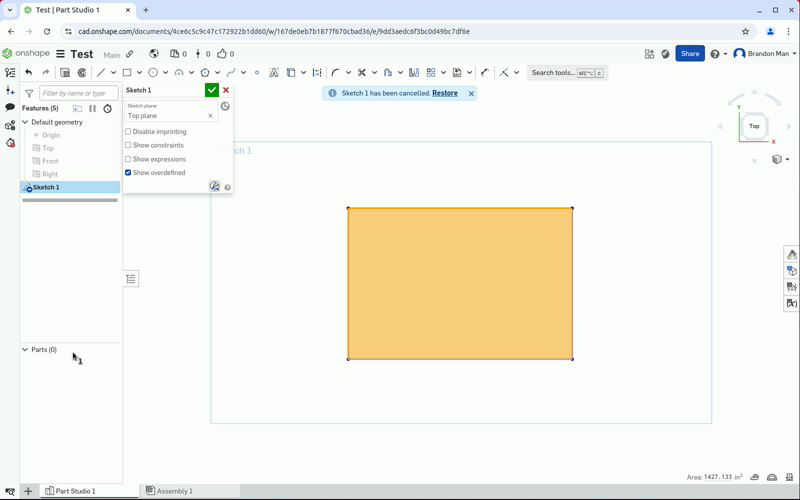
key(shift+y)
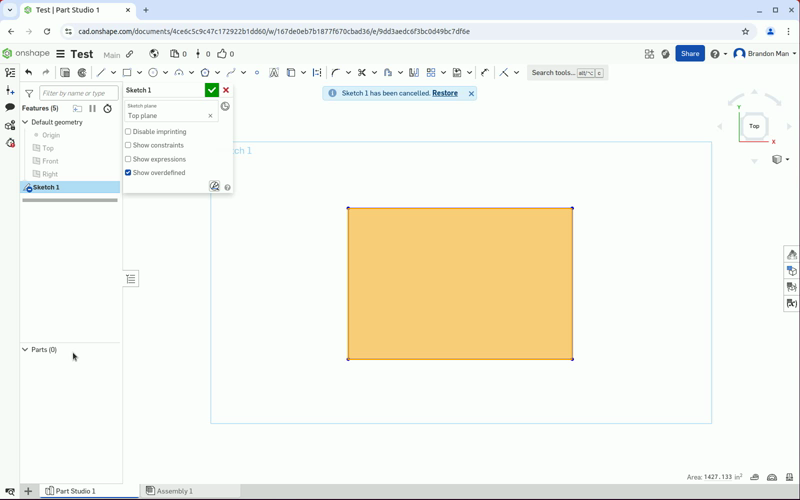
key(shift+e)
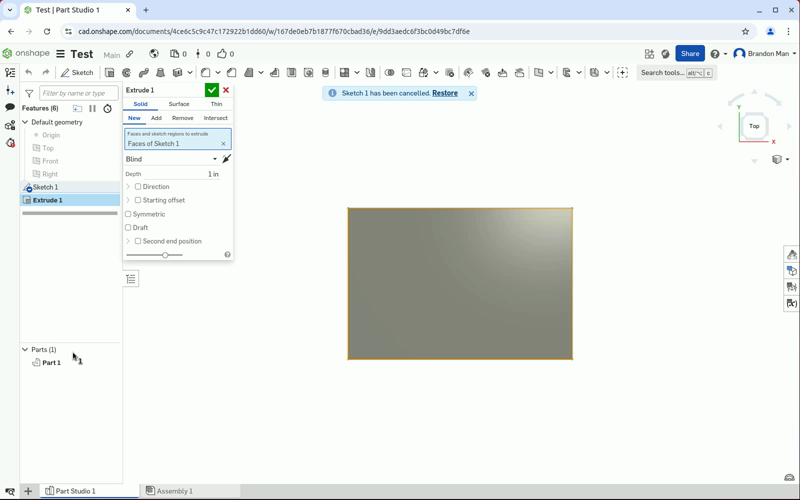
mouse_move(143, 106)
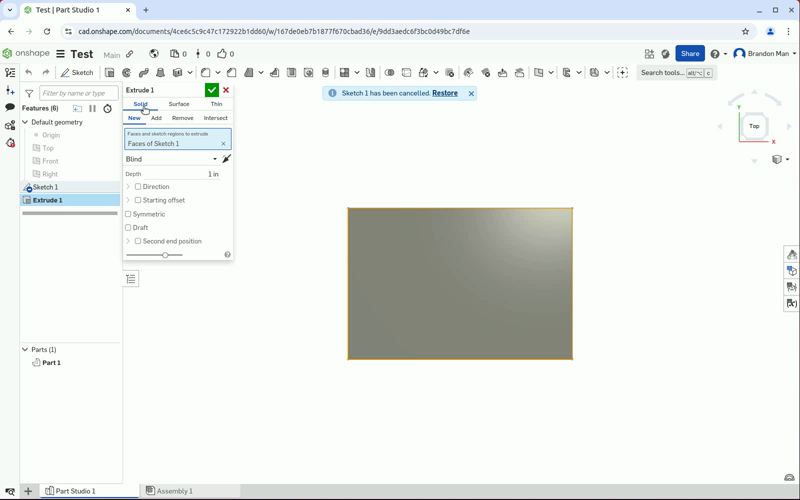
click(143, 106)
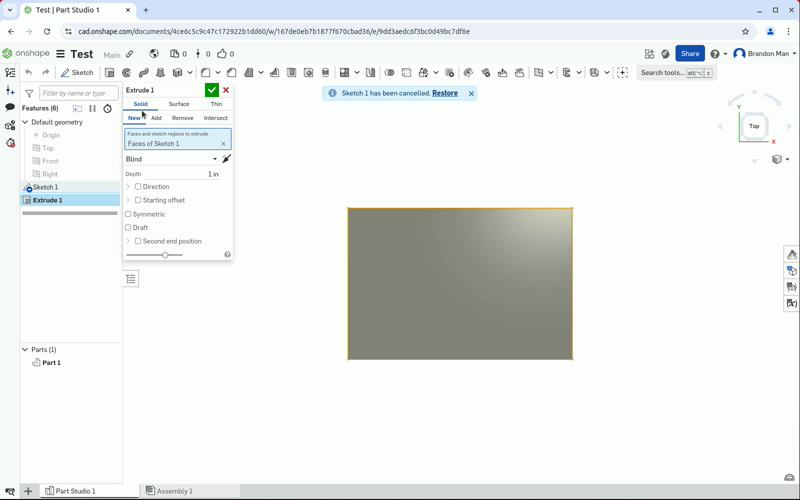
mouse_move(137, 120)
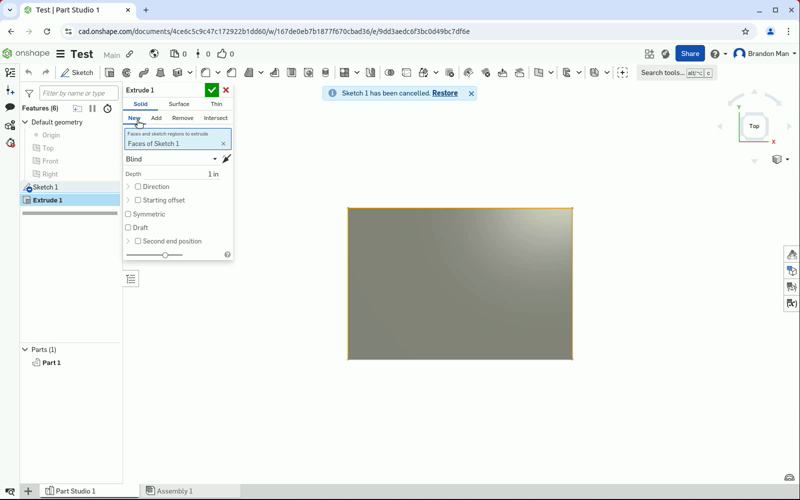
click(137, 120)
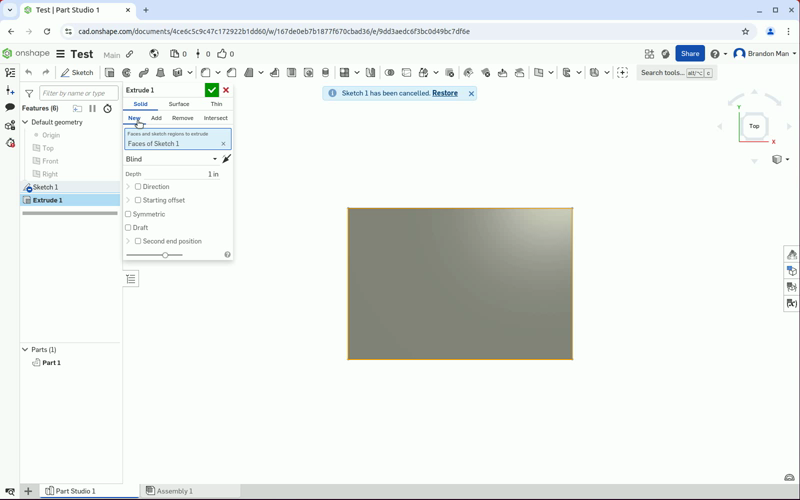
key(tab, 4)
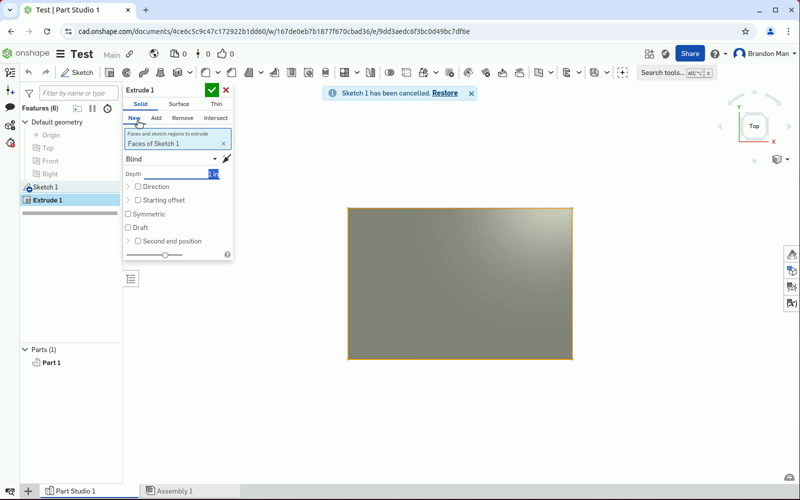
text(3.129)
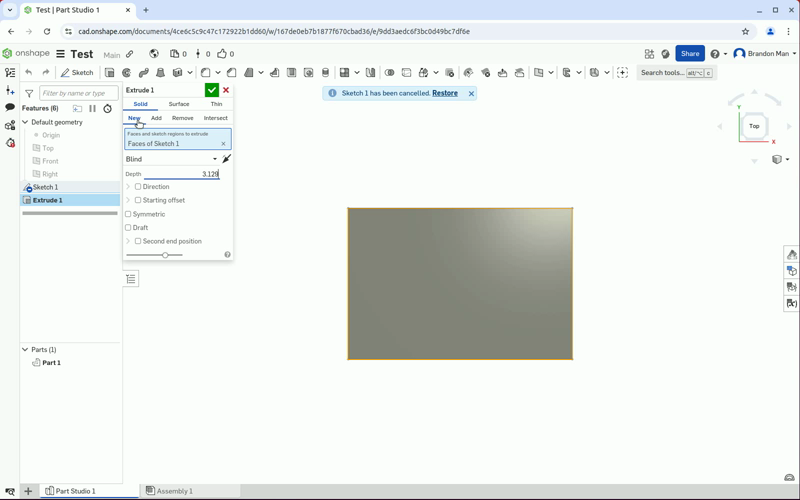
key(enter)
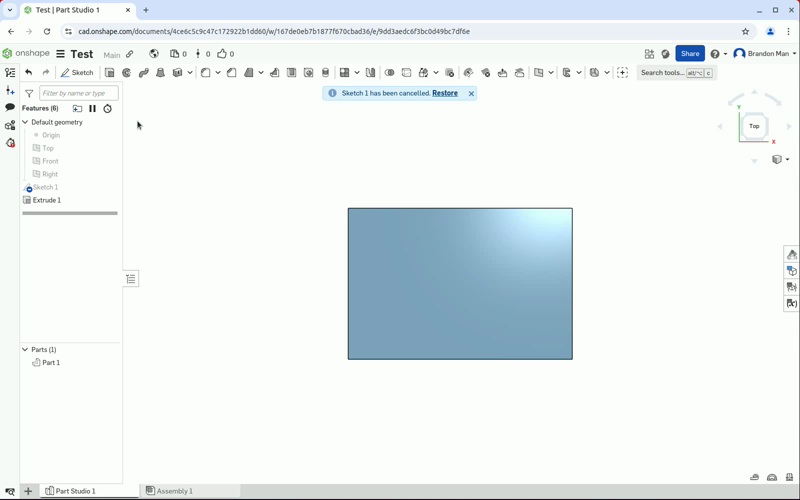
key(shift+h)
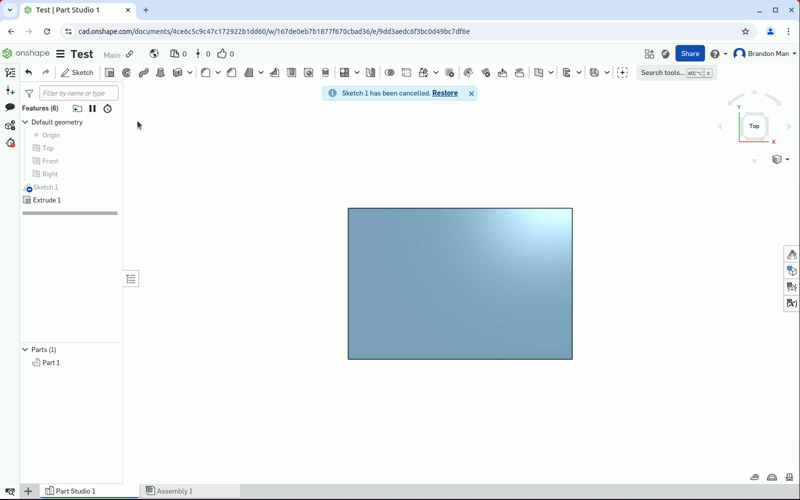
key(shift+h)
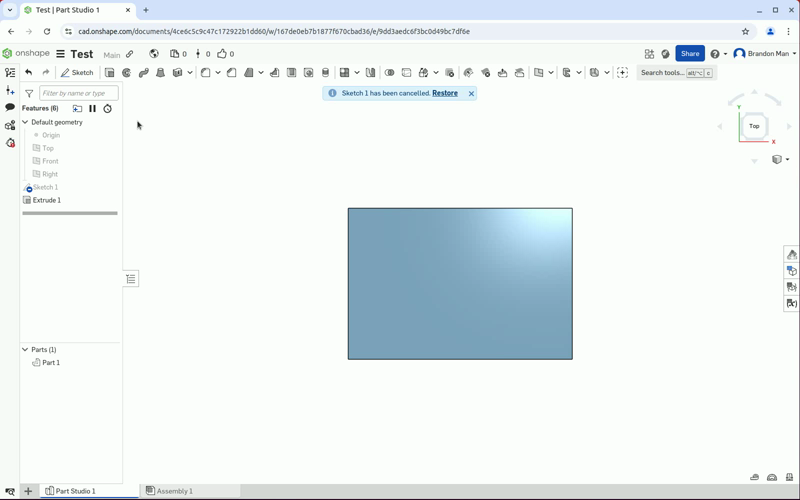
mouse_move(73, 189)
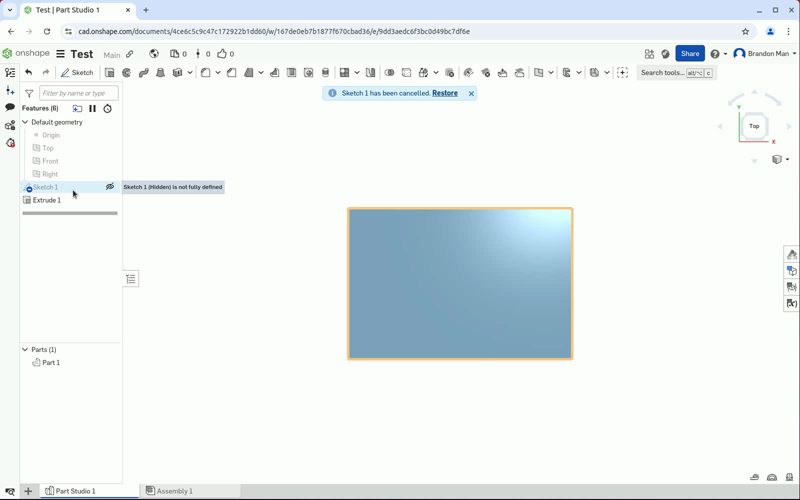
click(73, 189)
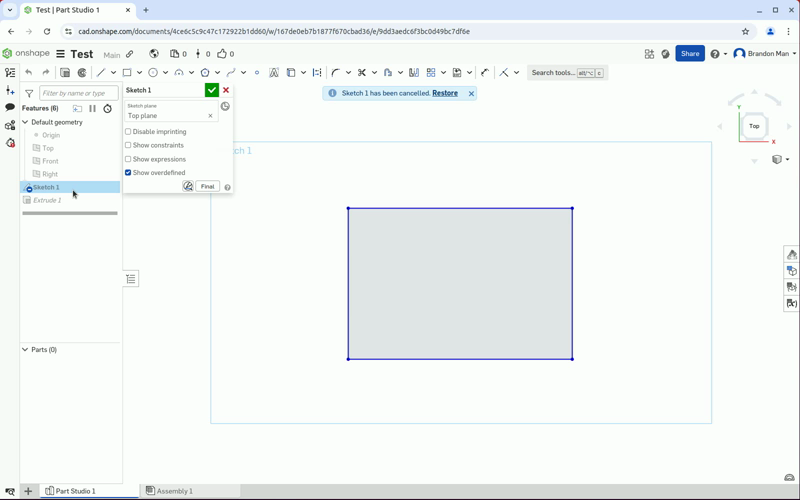
mouse_move(229, 92)
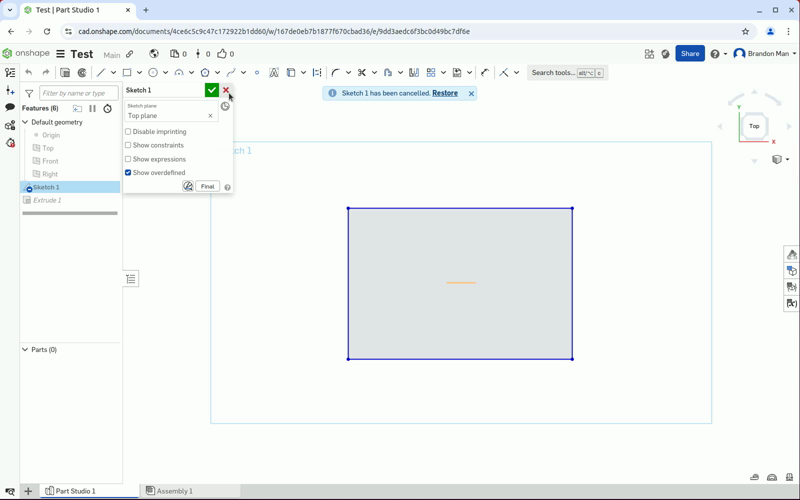
click(229, 92)
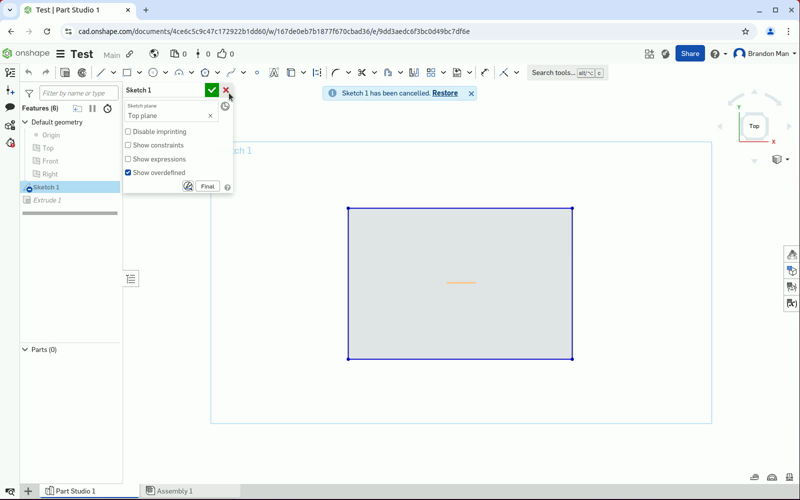
key(shift+s)
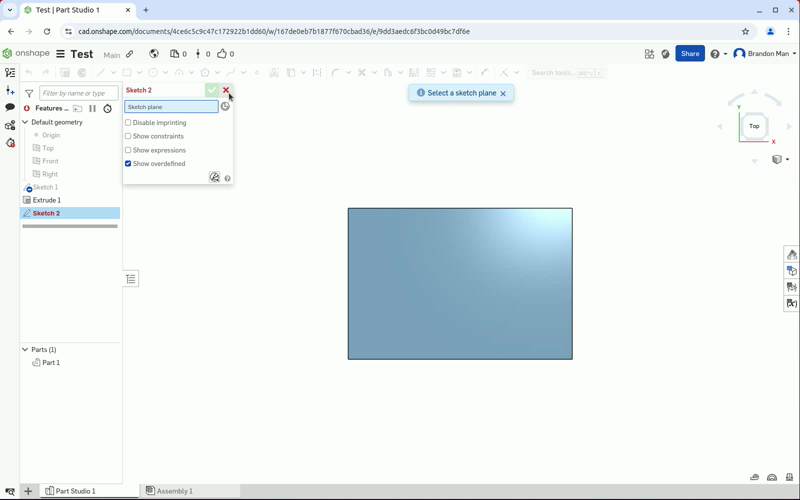
mouse_move(73, 150)
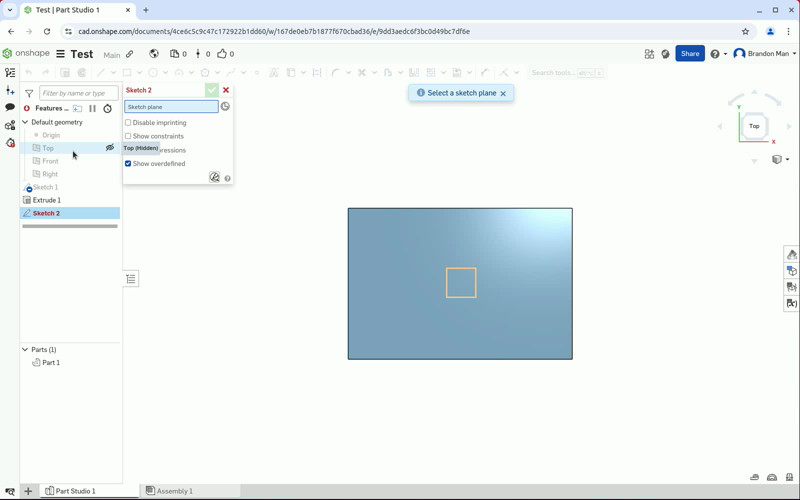
click(73, 150)
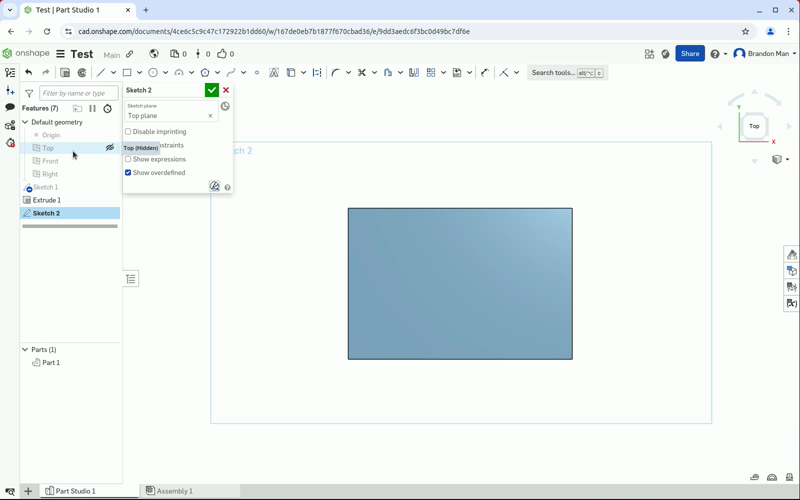
mouse_move(73, 352)
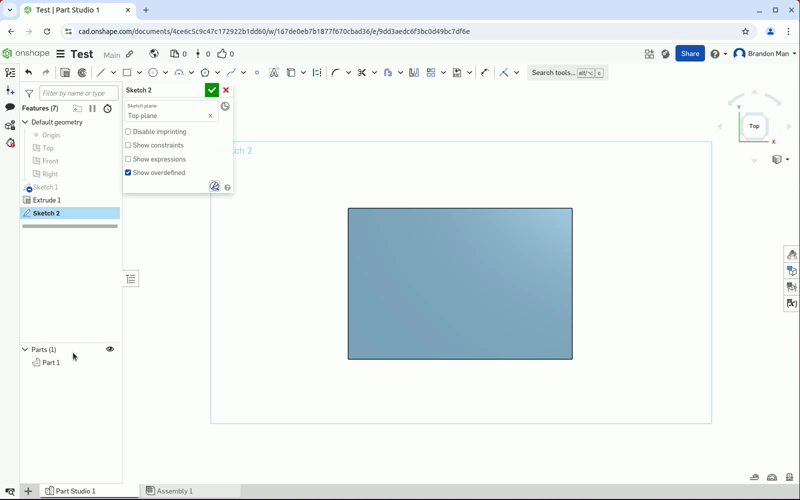
key(y)
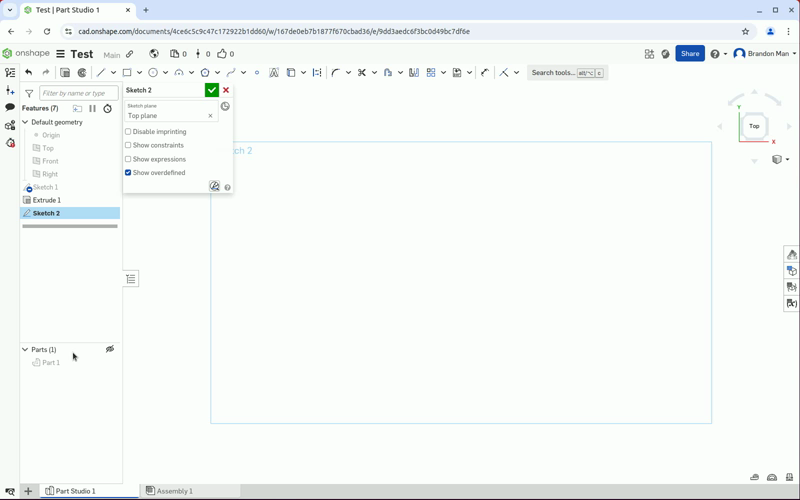
key(l)
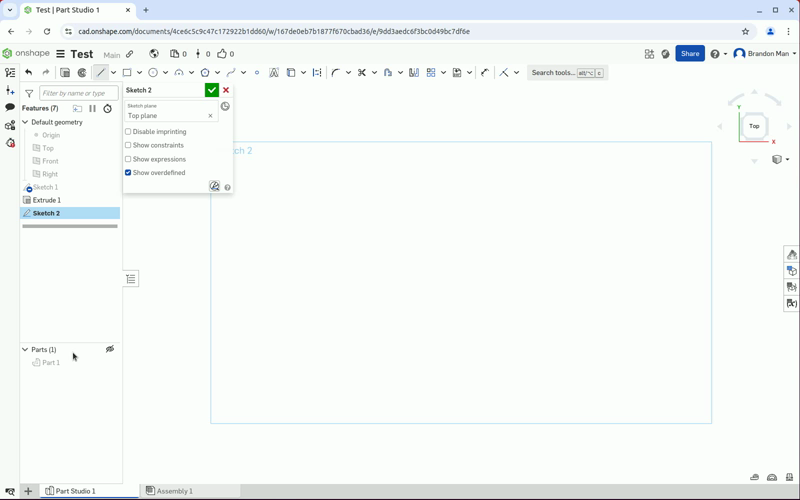
key_down(shift)
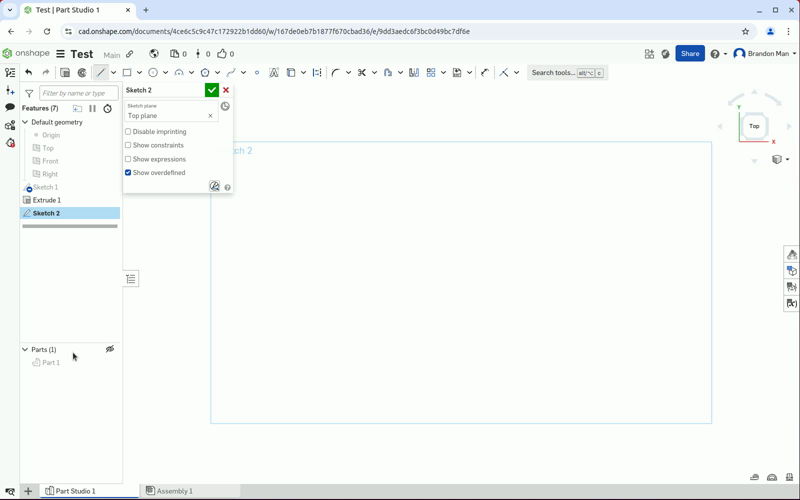
mouse_move(366, 340)
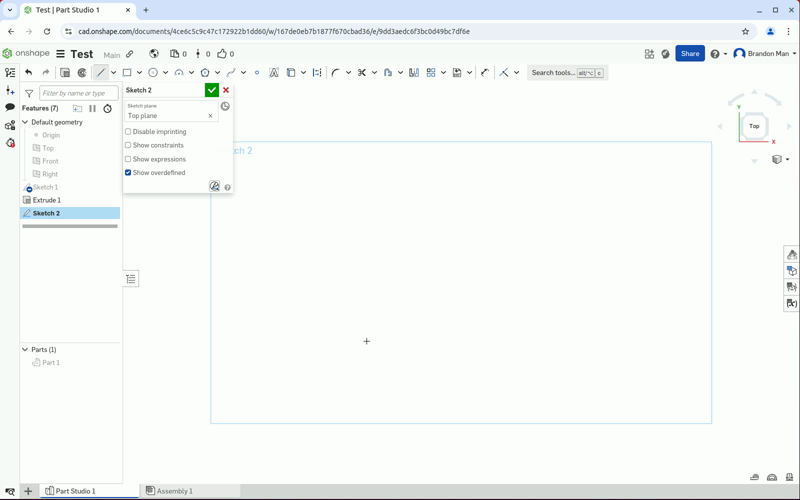
click(366, 340)
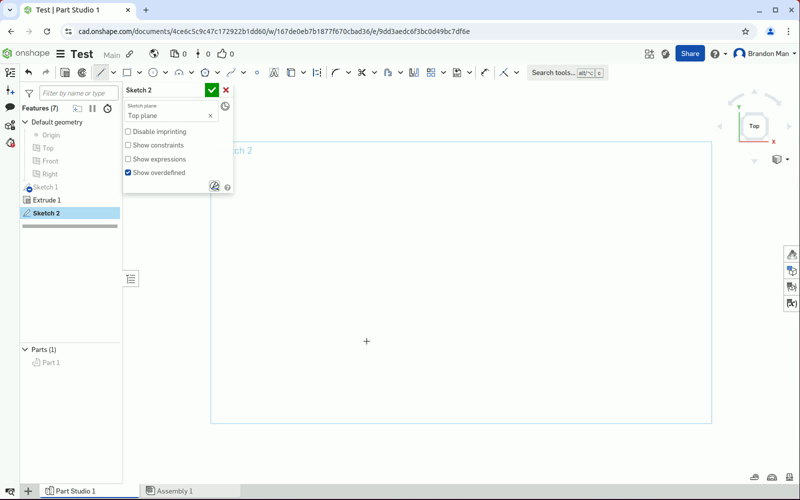
key_up(shift)
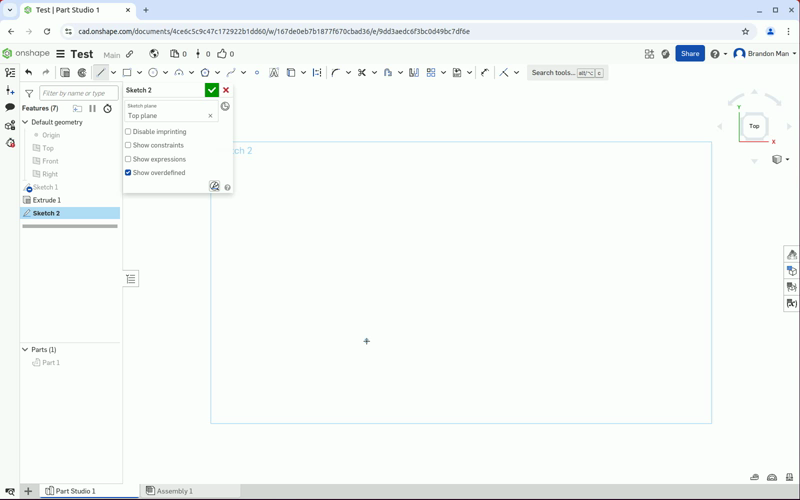
key_down(shift)
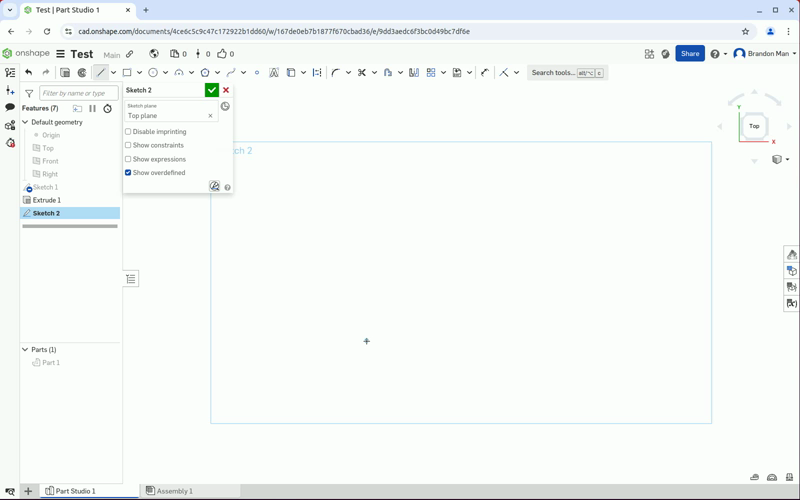
mouse_move(396, 340)
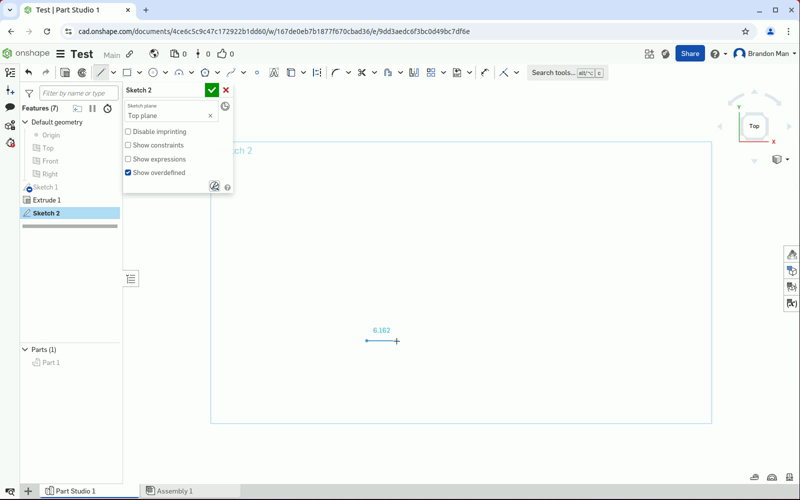
mouse_move(380, 340)
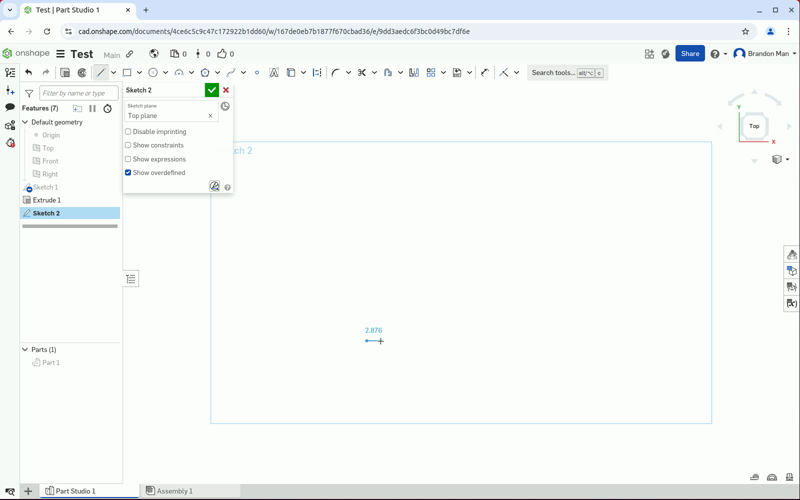
click(380, 340)
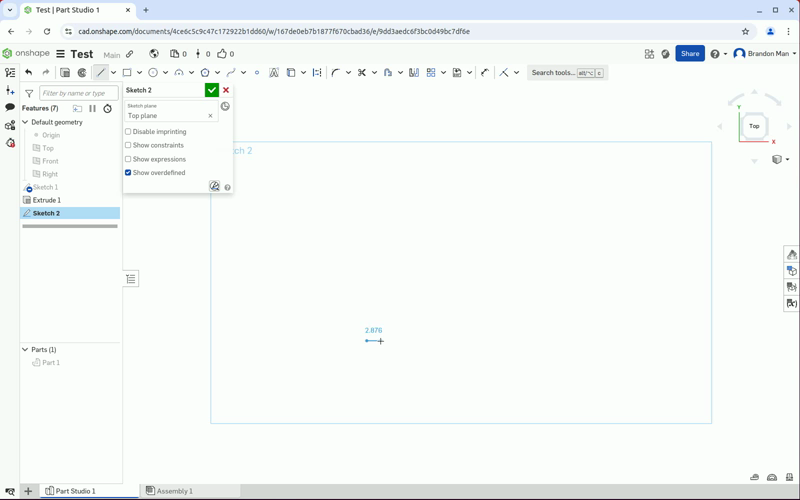
key_up(shift)
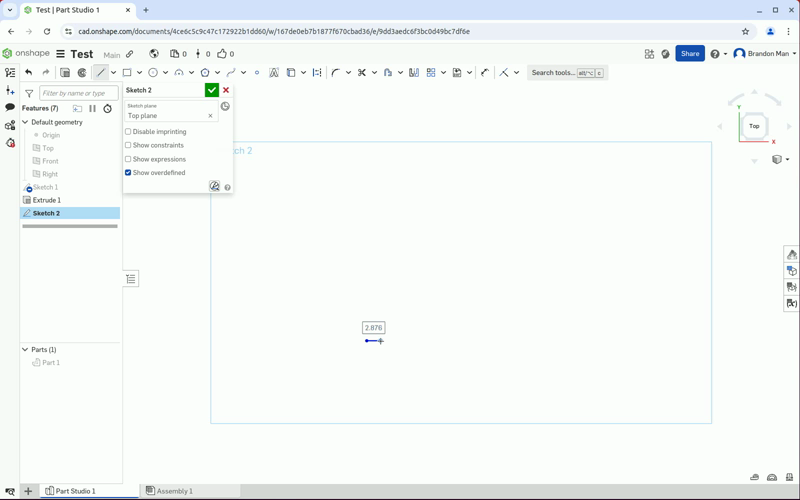
key(esc)
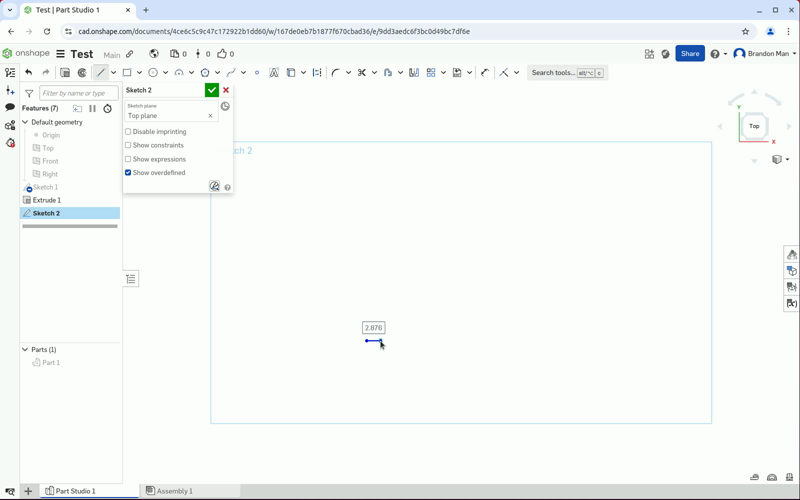
key(a)
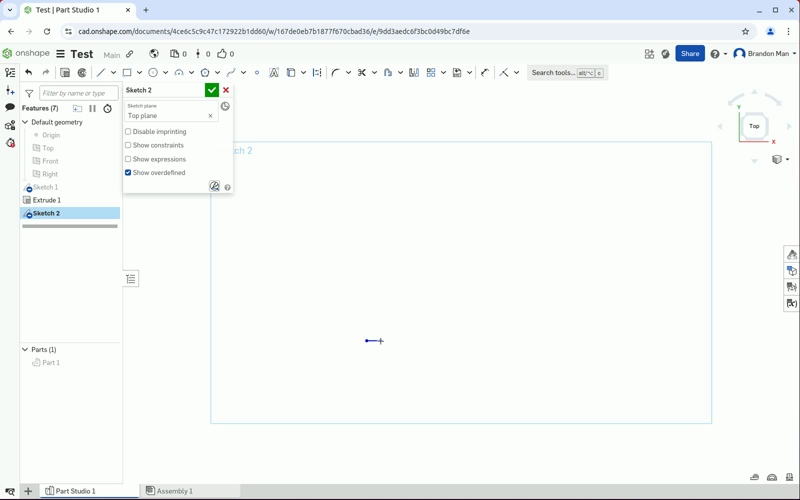
mouse_move(380, 340)
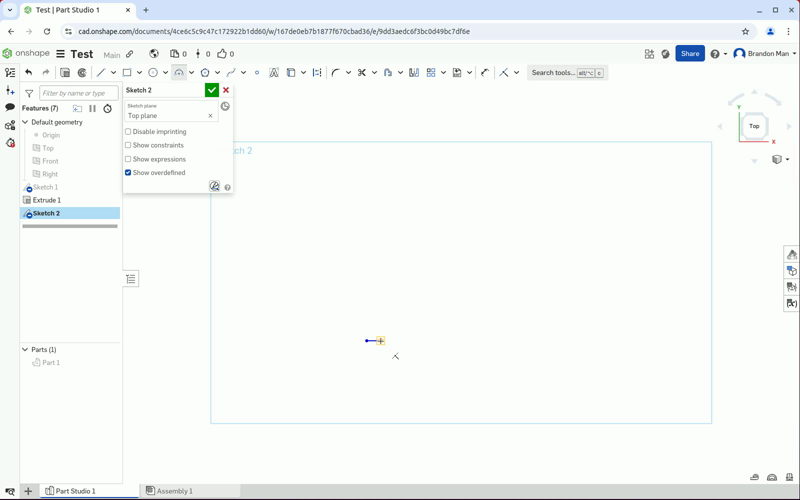
click(380, 340)
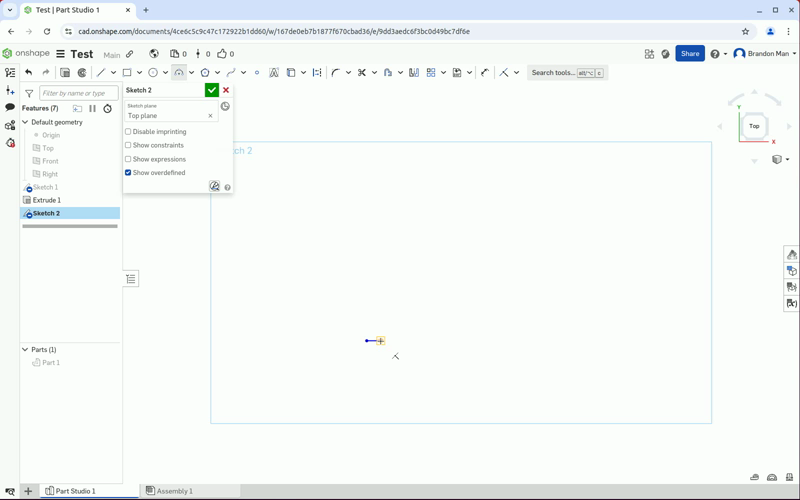
key_down(shift)
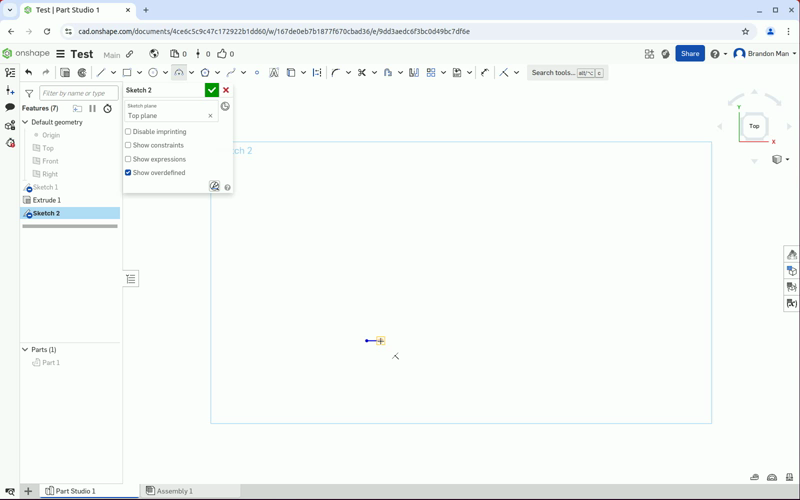
mouse_move(366, 326)
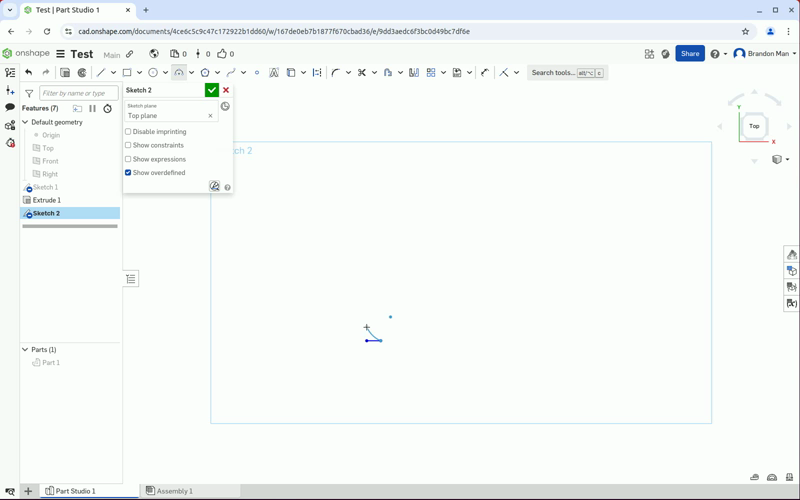
click(366, 326)
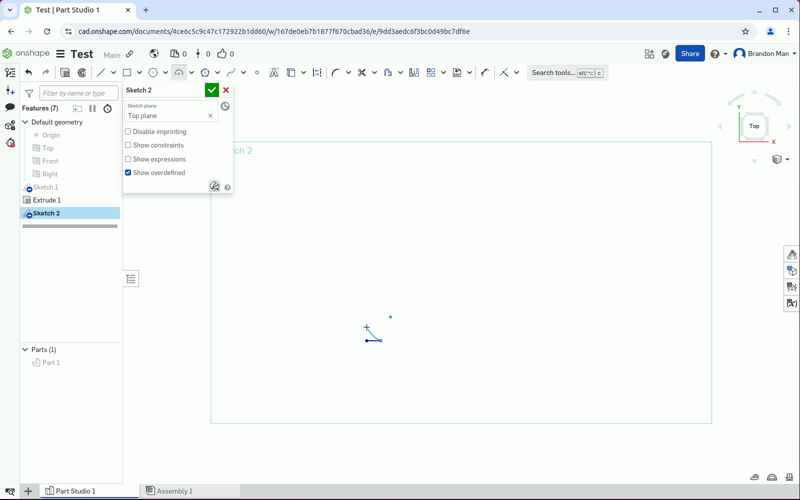
mouse_move(379, 328)
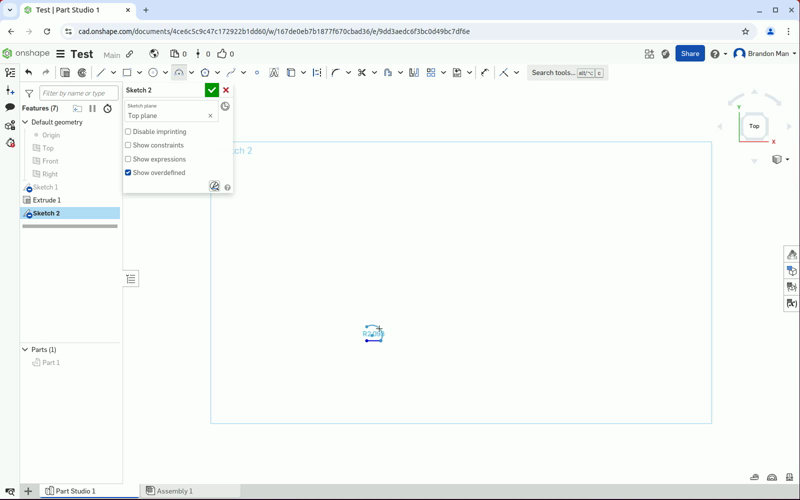
click(379, 328)
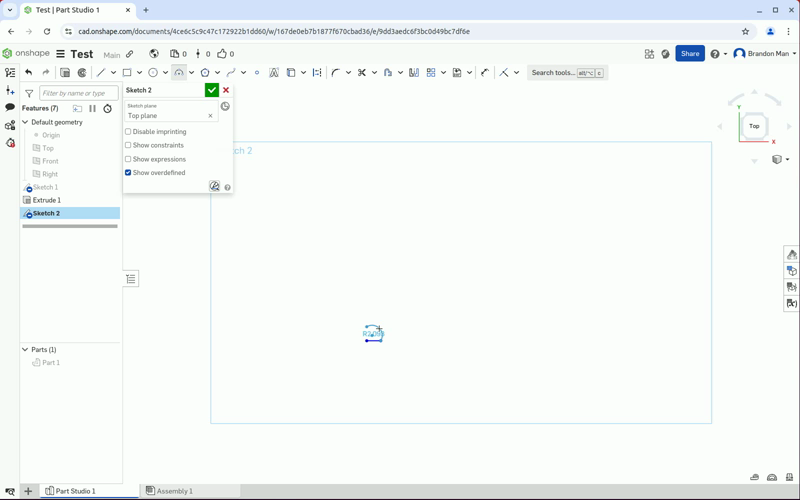
key_up(shift)
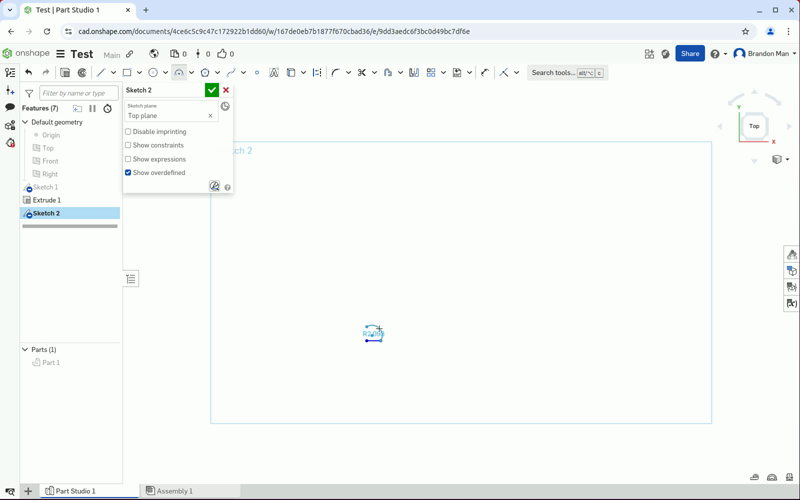
key(esc)
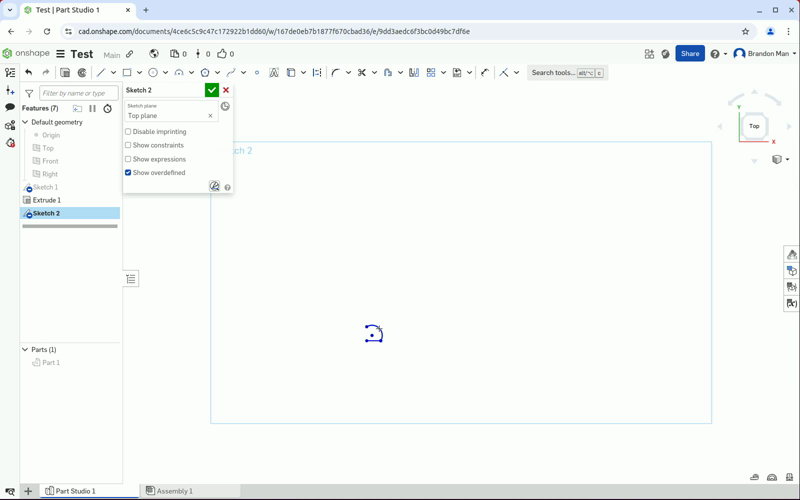
key(l)
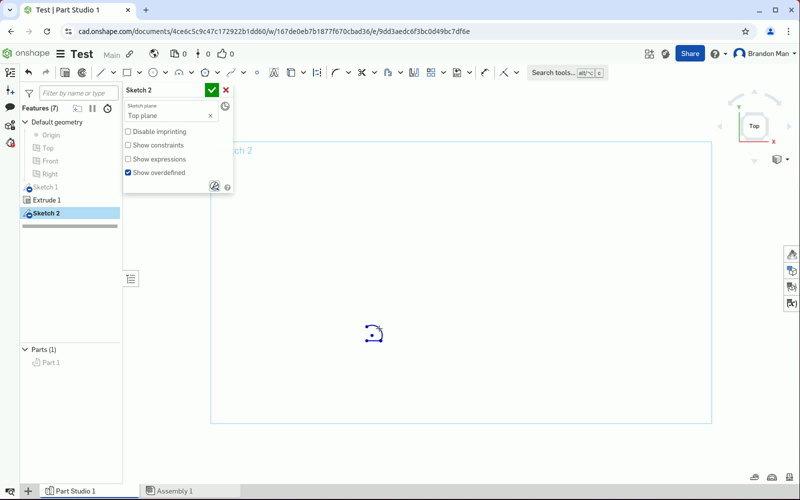
mouse_move(366, 326)
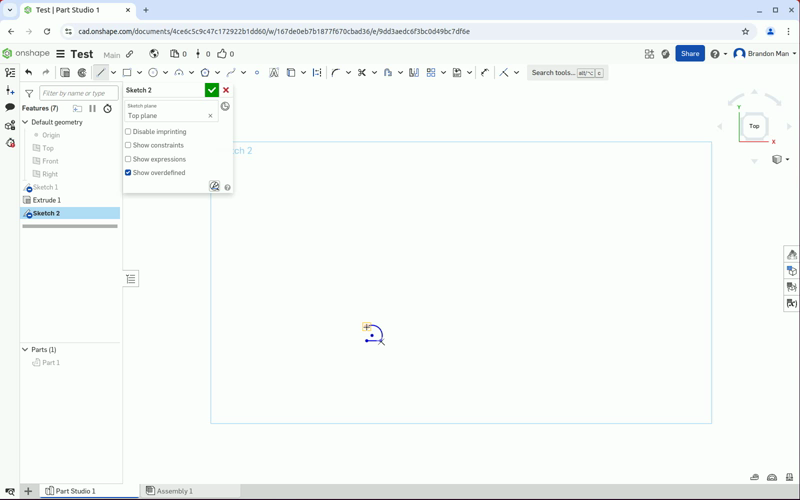
click(366, 326)
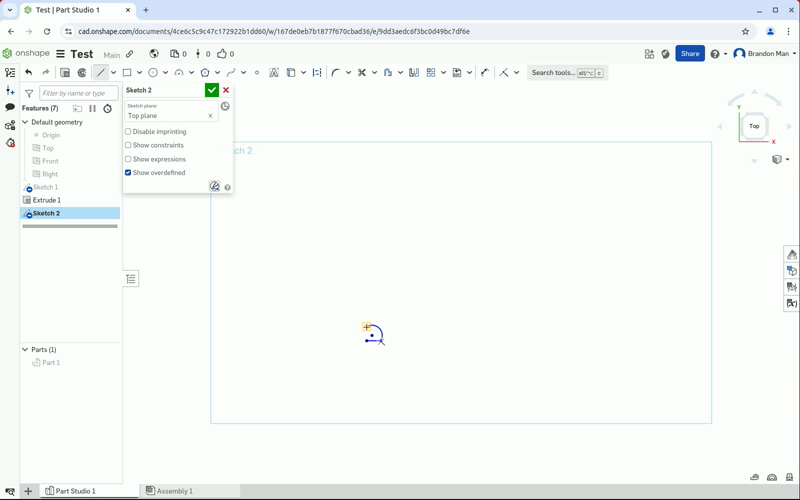
mouse_move(396, 326)
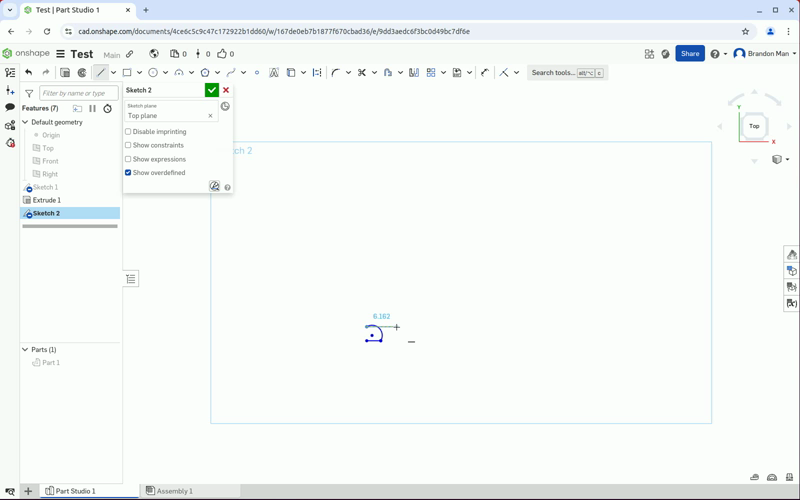
key_down(shift)
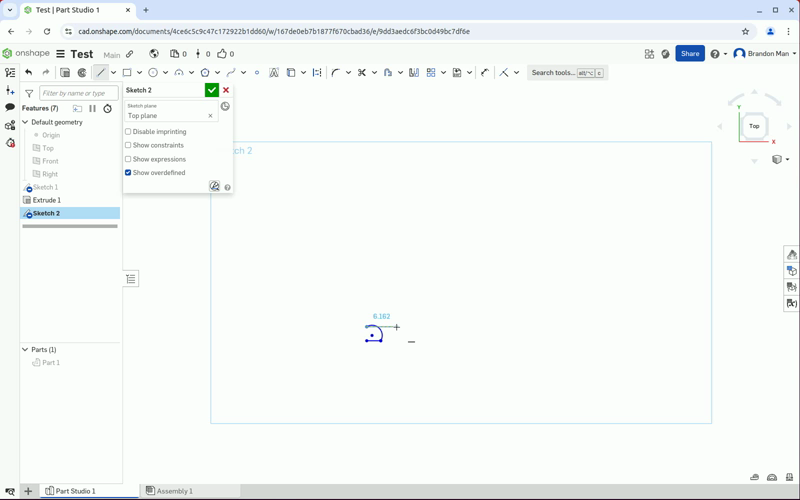
mouse_move(366, 340)
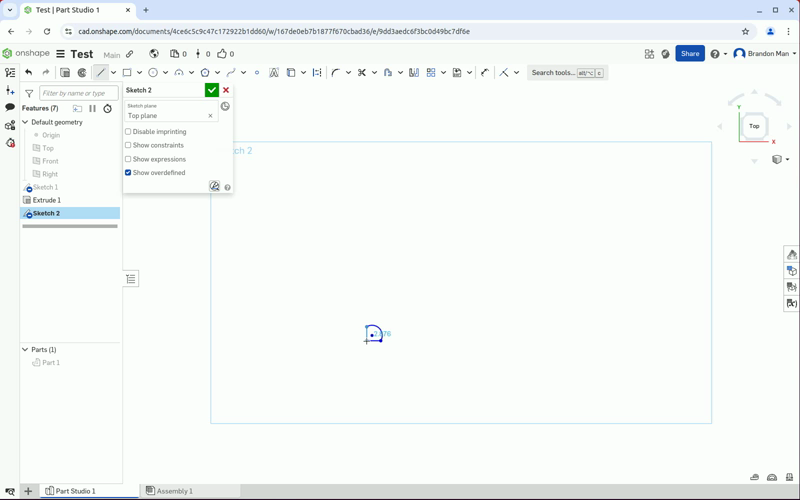
key_up(shift)
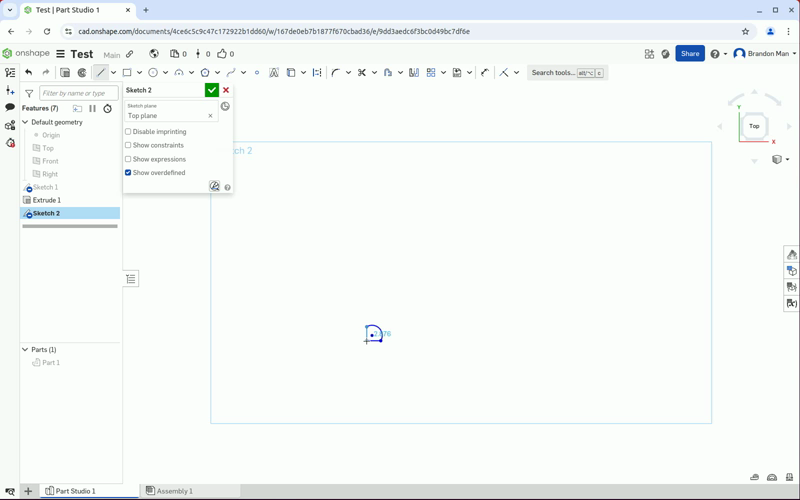
click(366, 340)
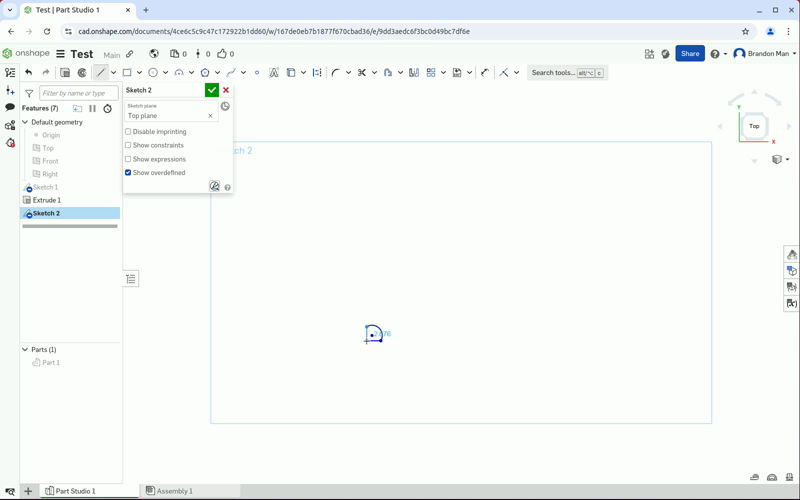
key(esc)
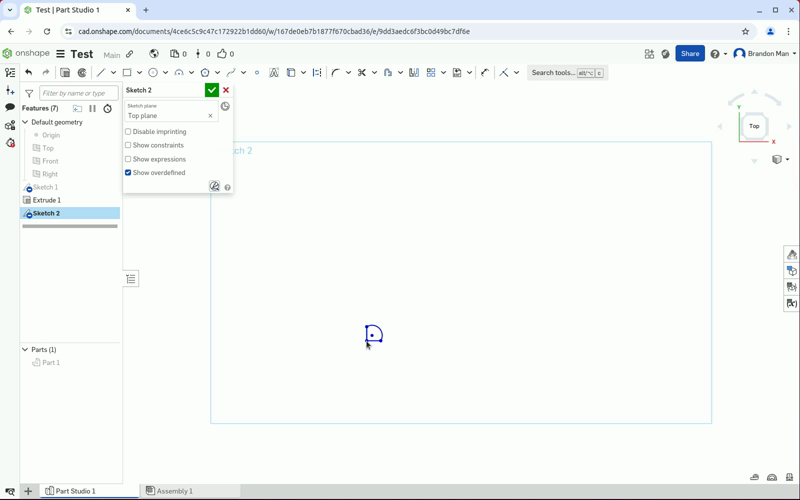
key(c)
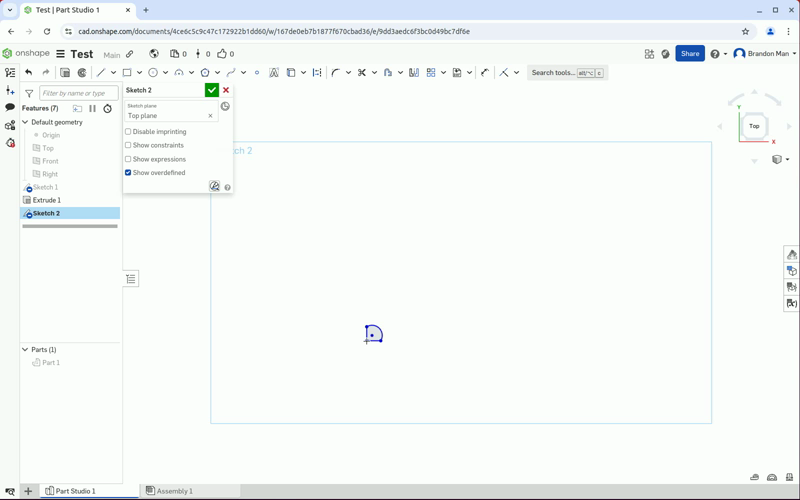
key_down(shift)
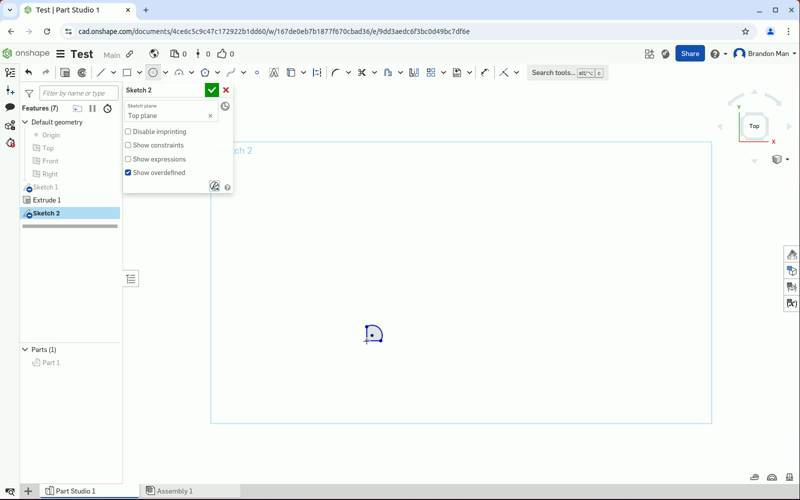
mouse_move(371, 335)
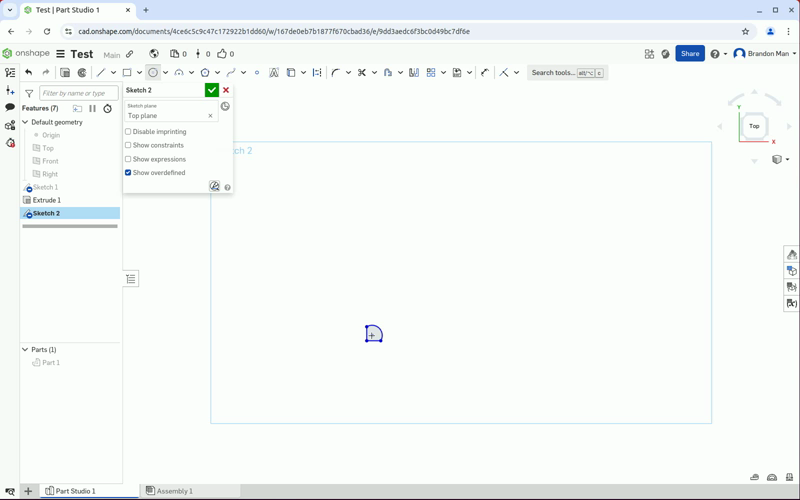
click(371, 335)
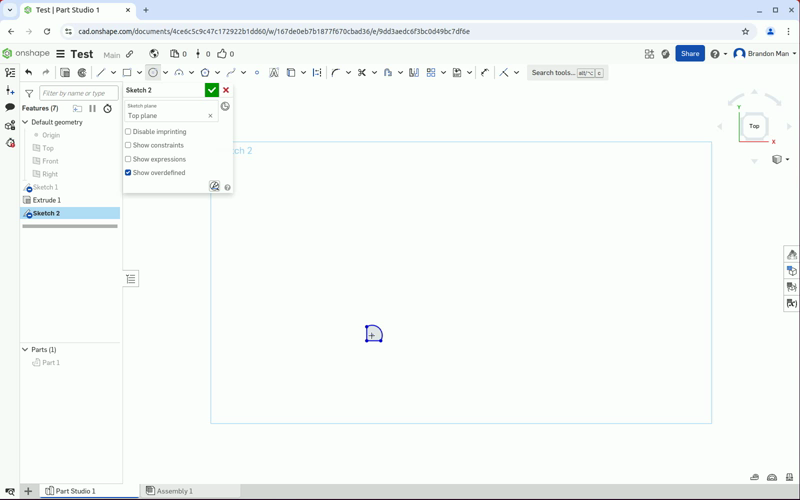
key_up(shift)
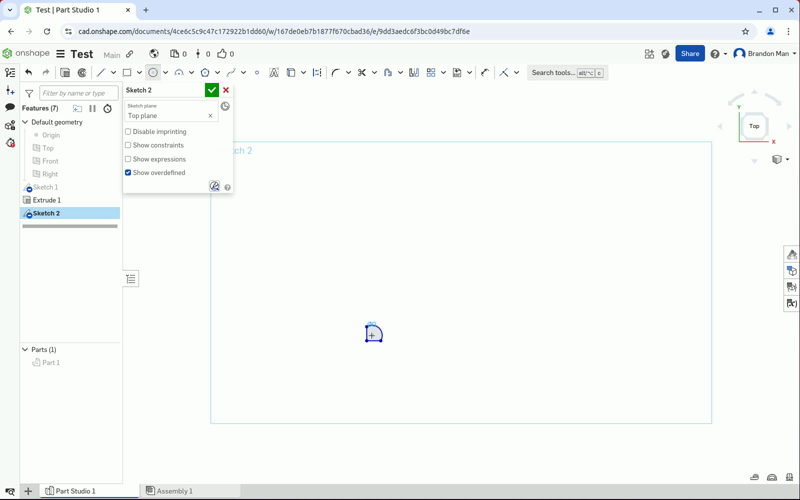
mouse_move(376, 335)
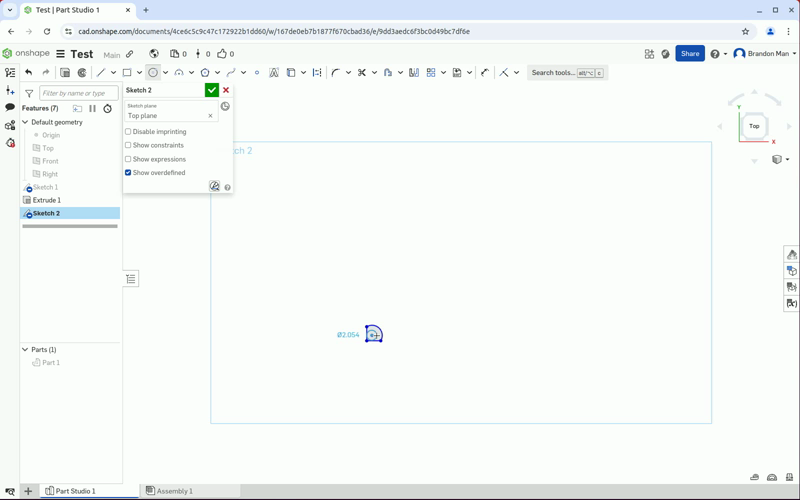
click(376, 335)
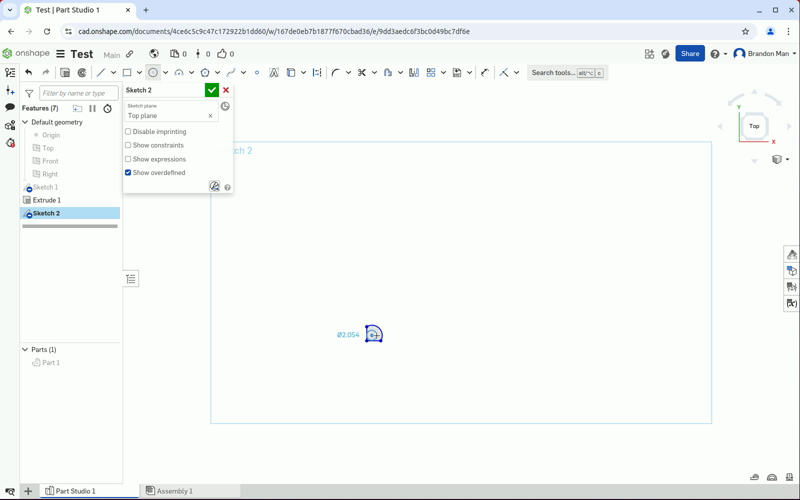
key(esc)
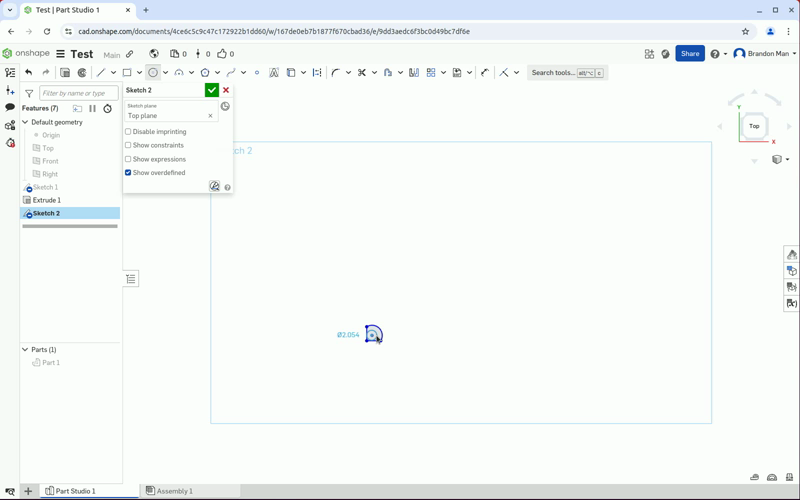
mouse_move(381, 334)
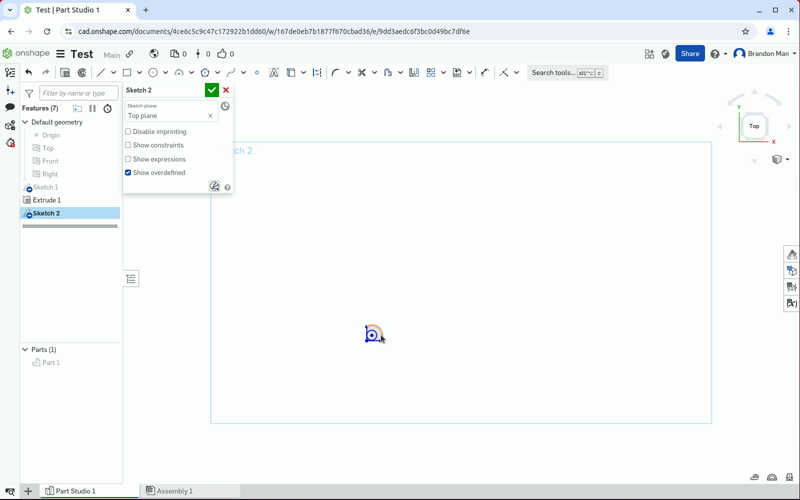
scroll(6)
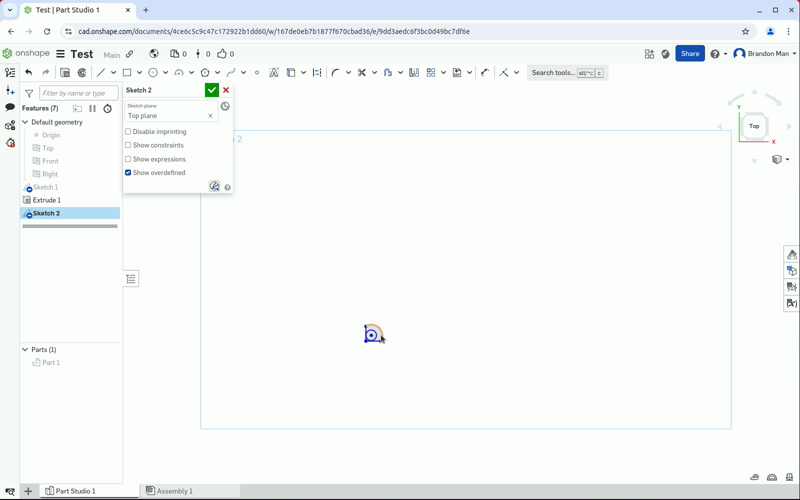
scroll(6)
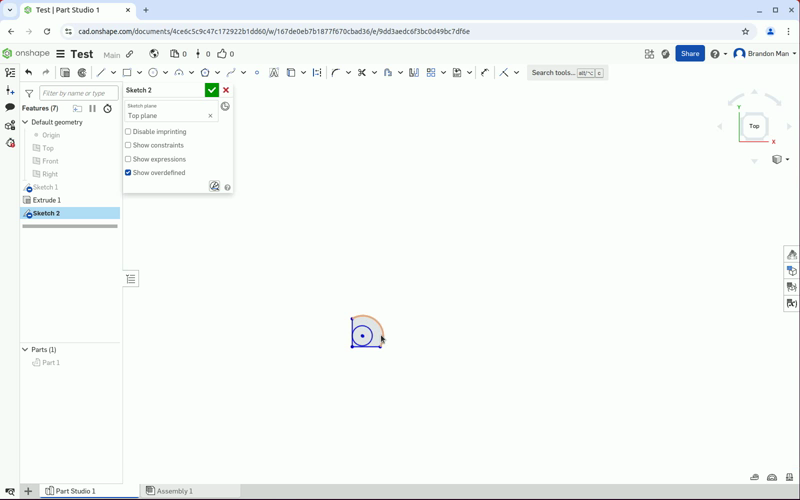
scroll(6)
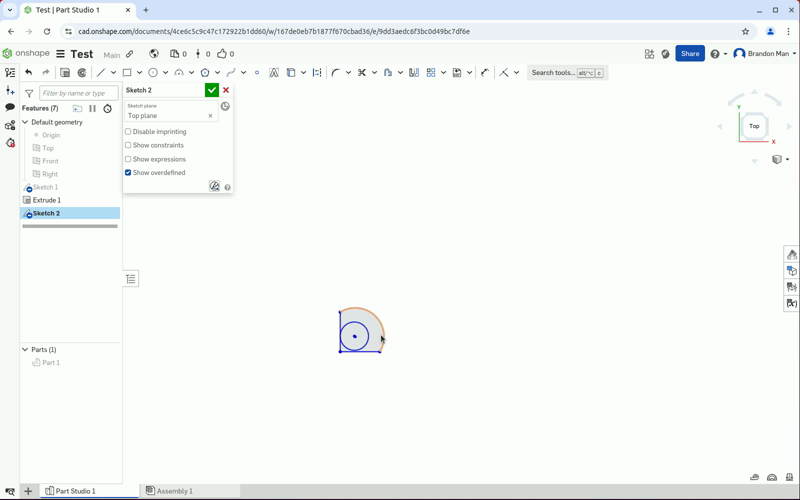
scroll(6)
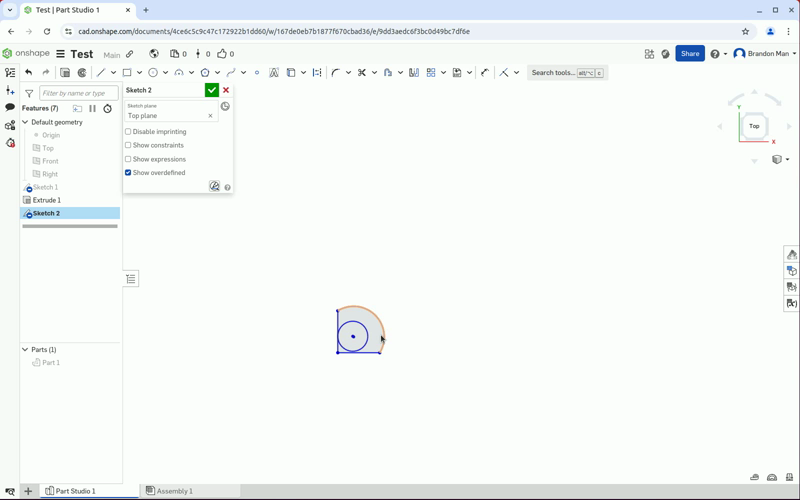
scroll(6)
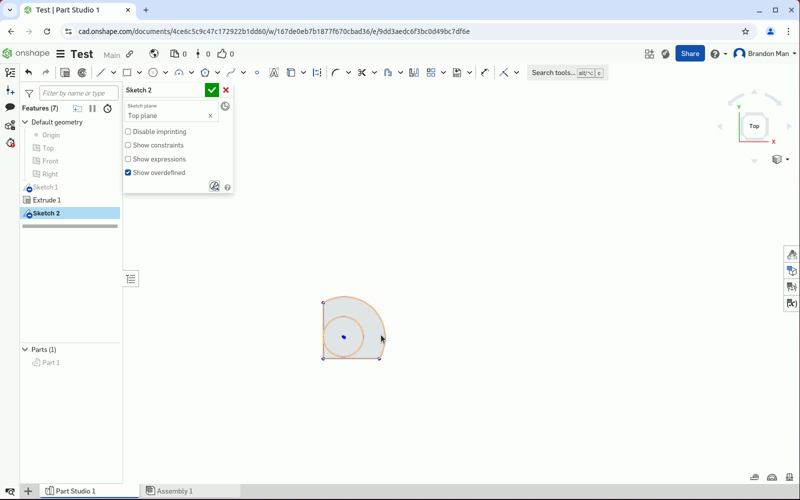
scroll(6)
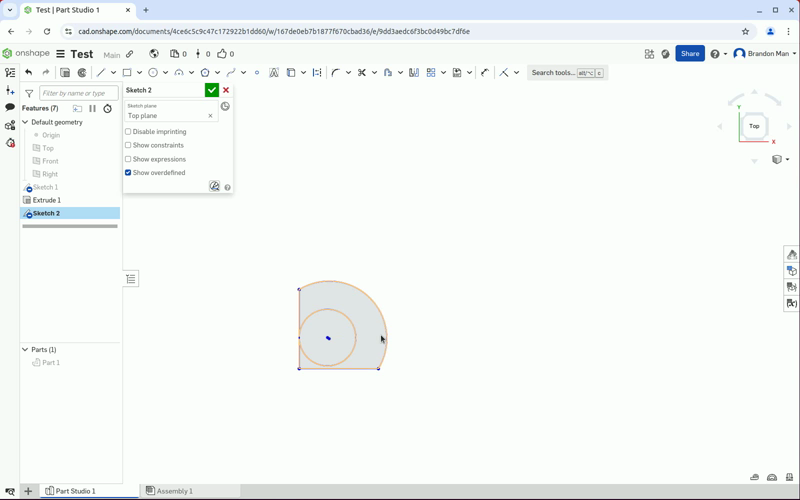
scroll(6)
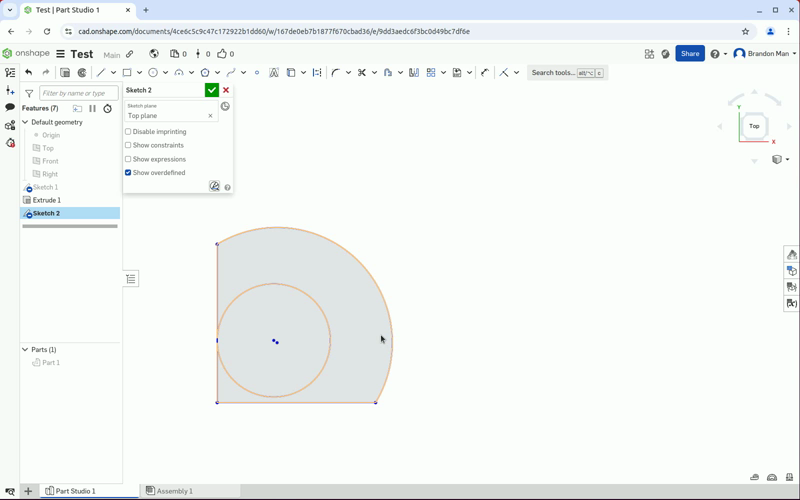
click(381, 334)
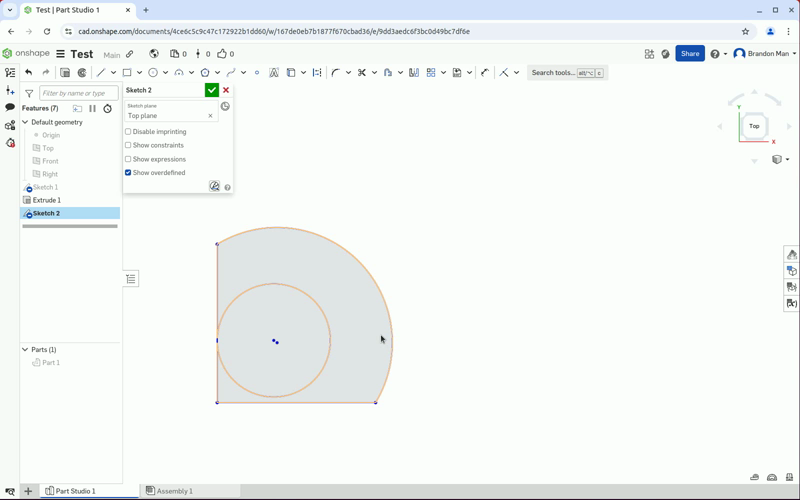
scroll(-6)
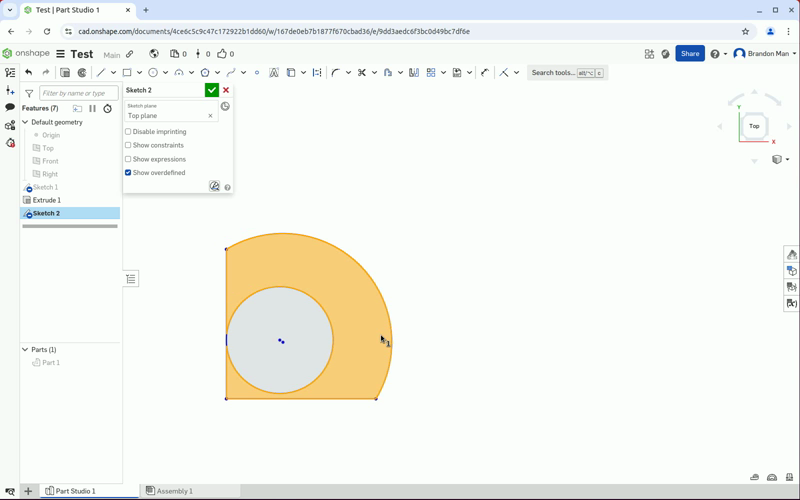
scroll(-6)
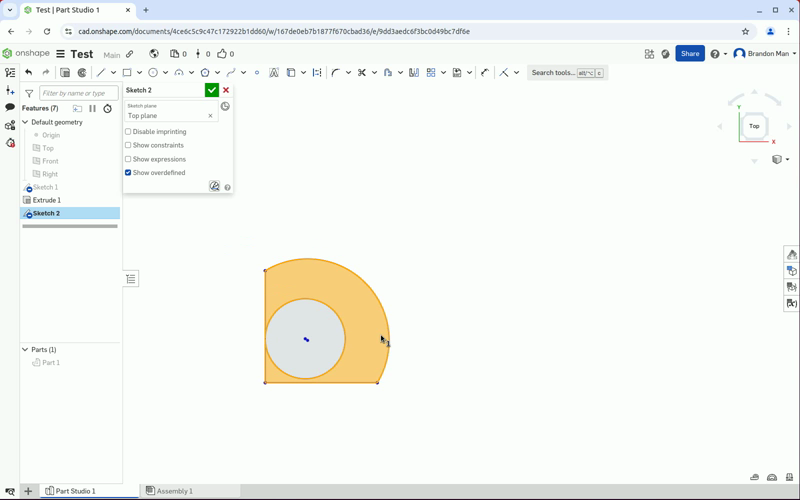
scroll(-6)
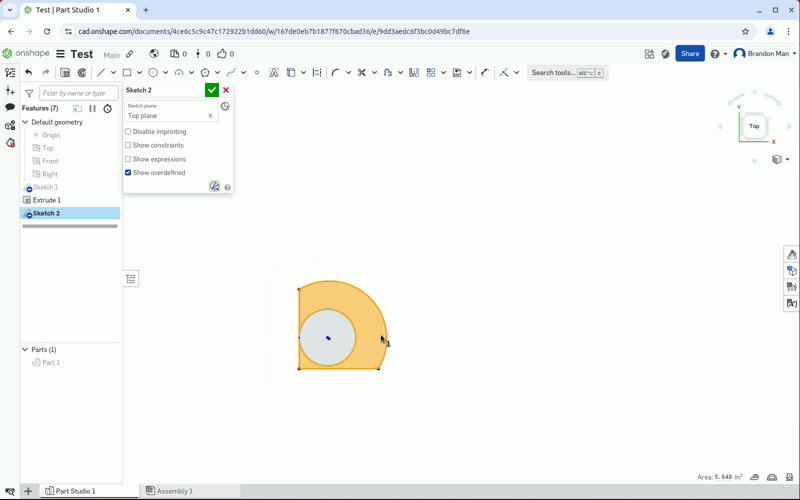
scroll(-6)
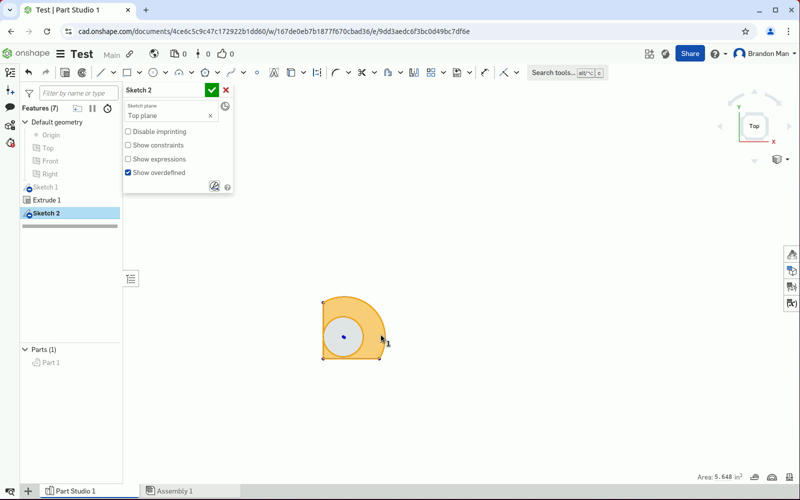
scroll(-6)
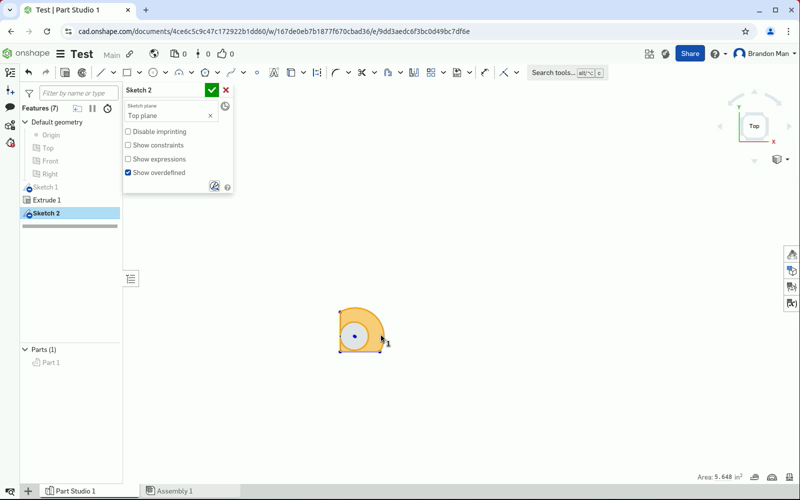
scroll(-6)
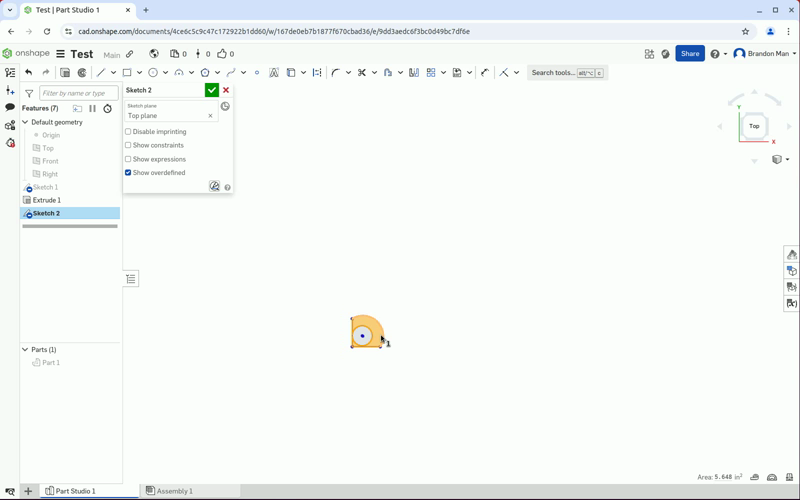
scroll(-6)
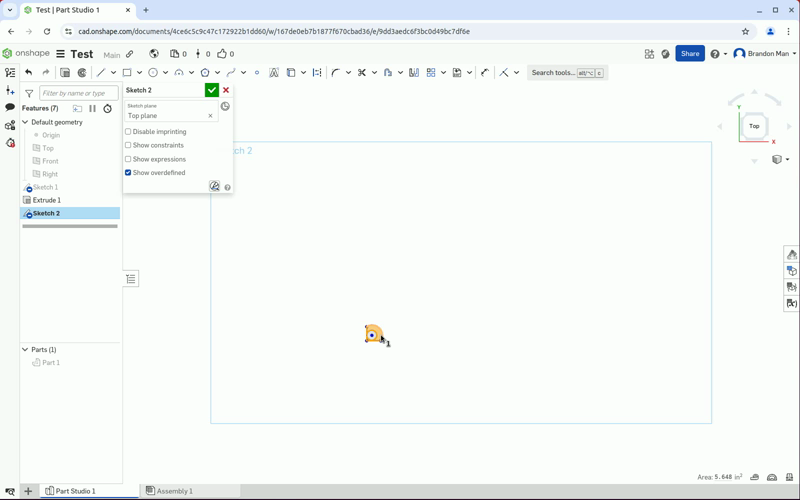
mouse_move(73, 352)
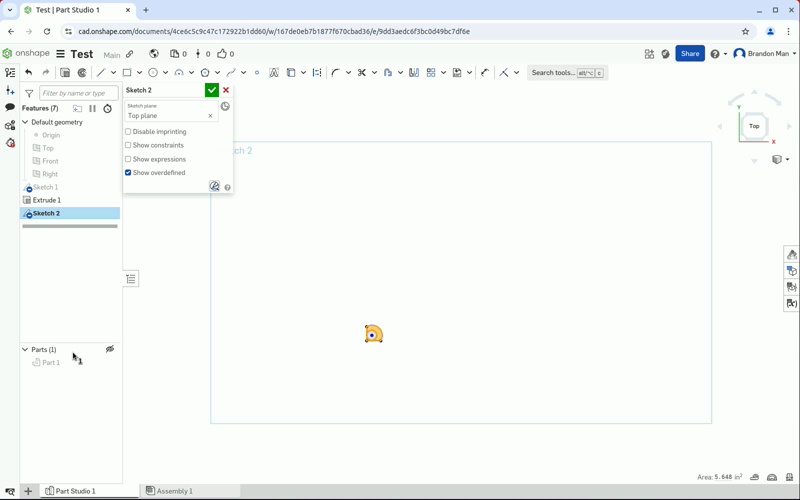
key(shift+y)
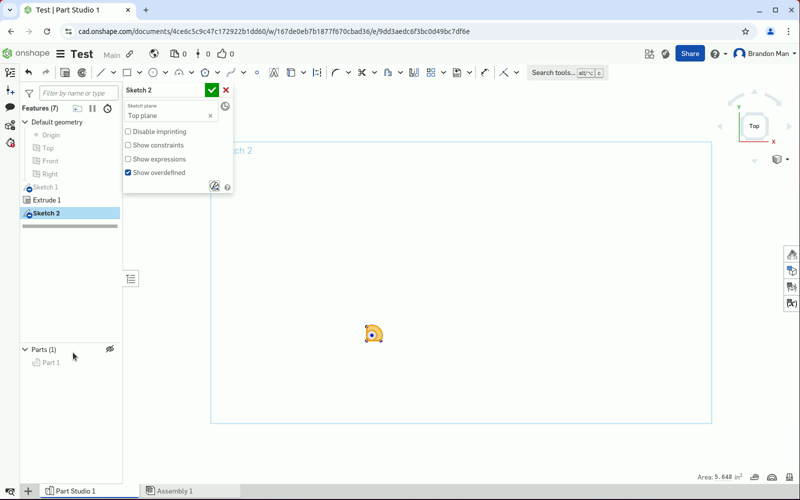
key(shift+e)
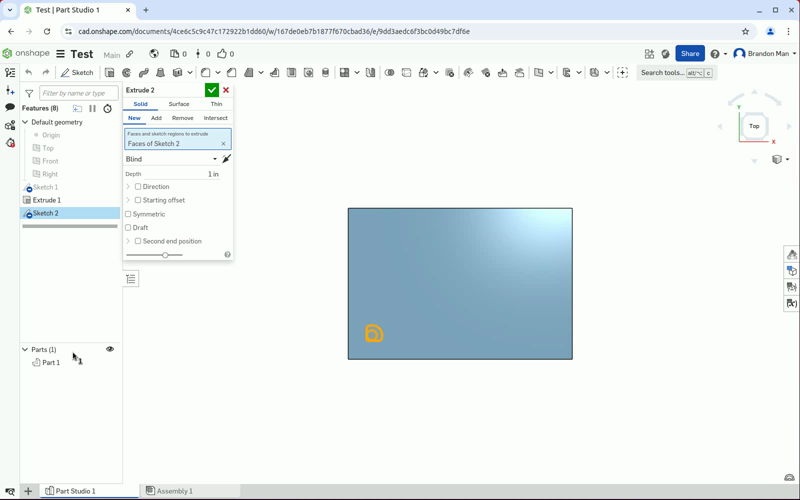
mouse_move(143, 106)
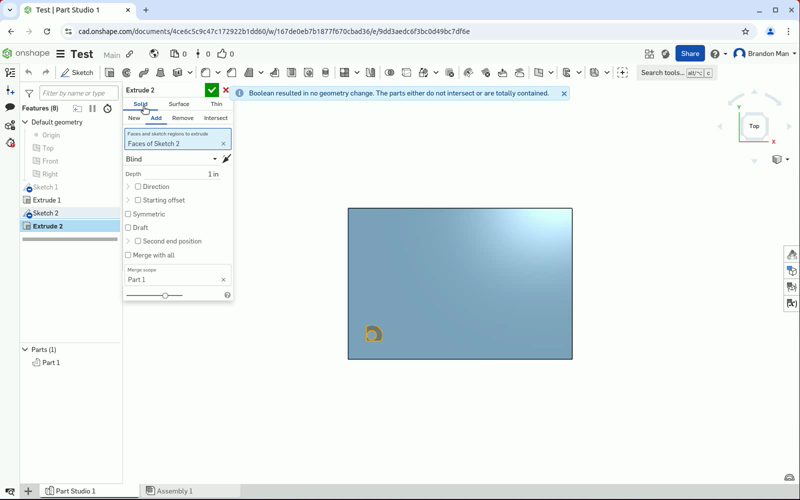
click(143, 106)
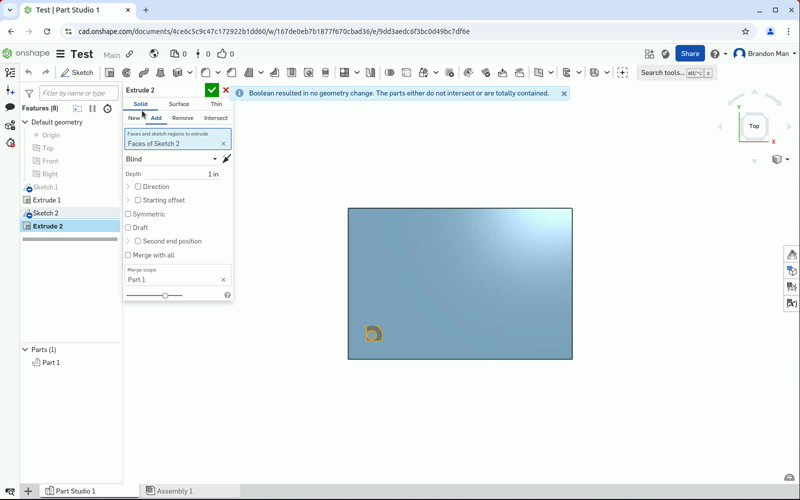
mouse_move(137, 120)
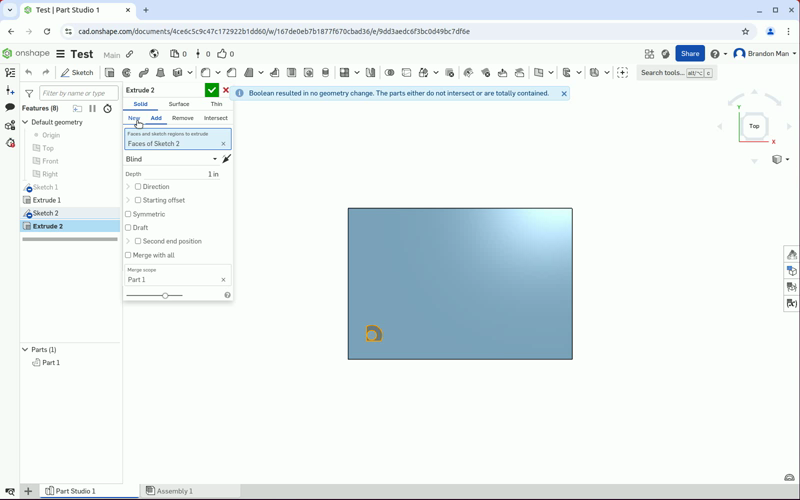
click(137, 120)
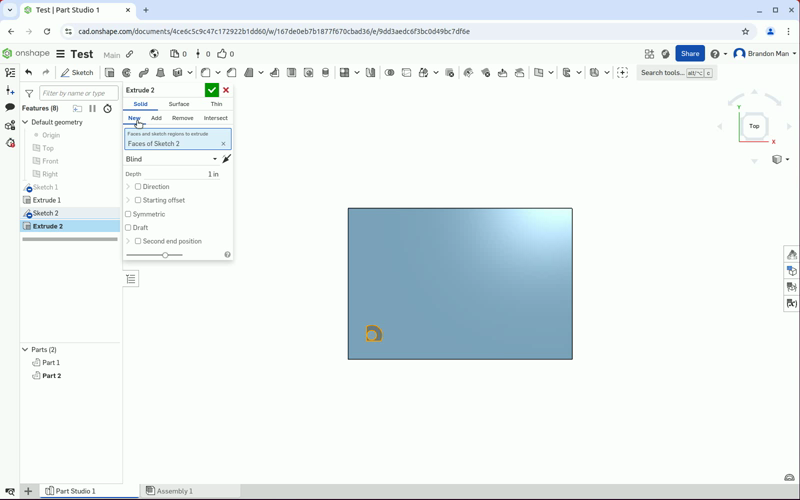
key(tab, 4)
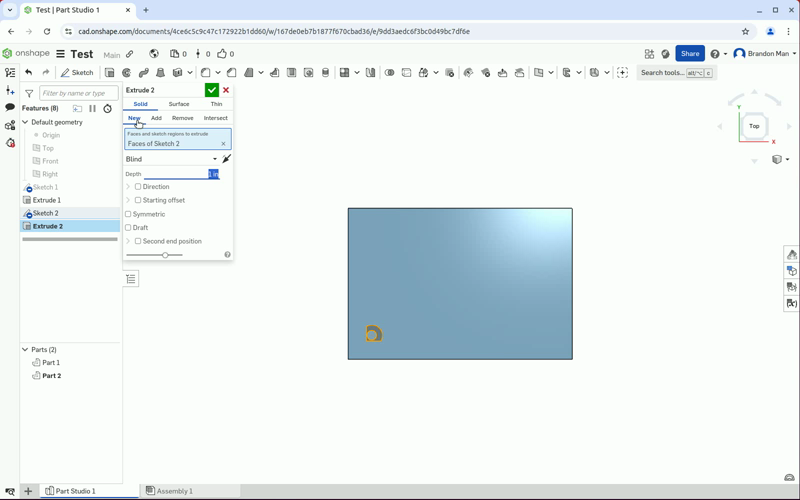
text(9.869)
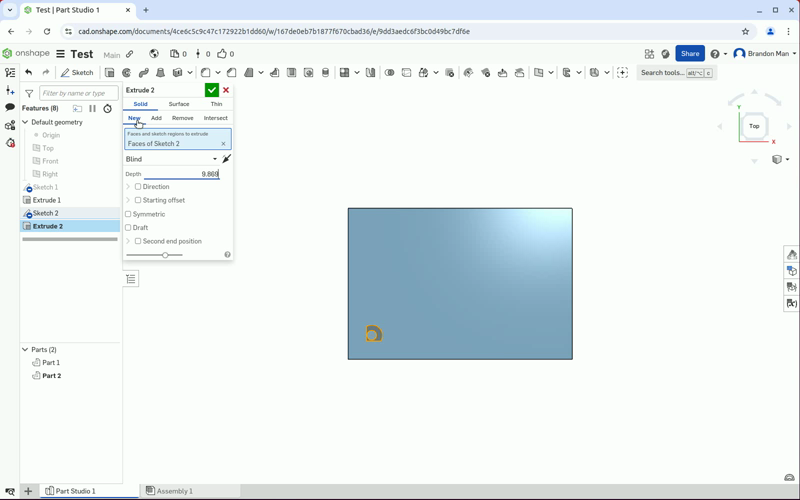
key(enter)
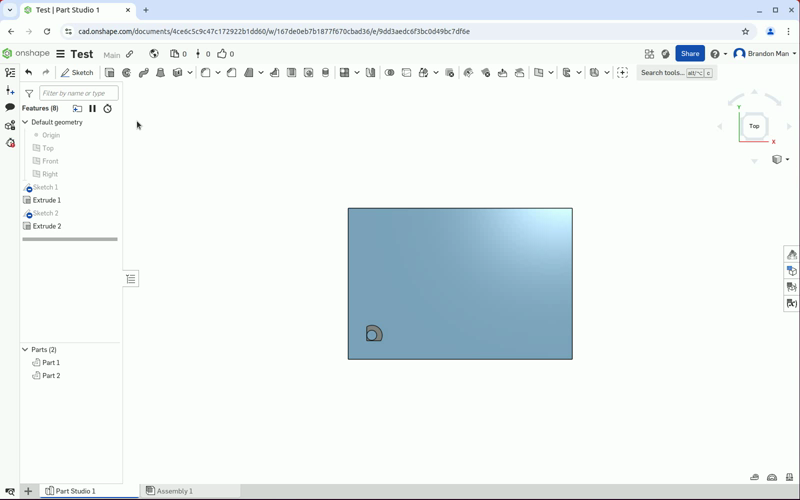
key(shift+h)
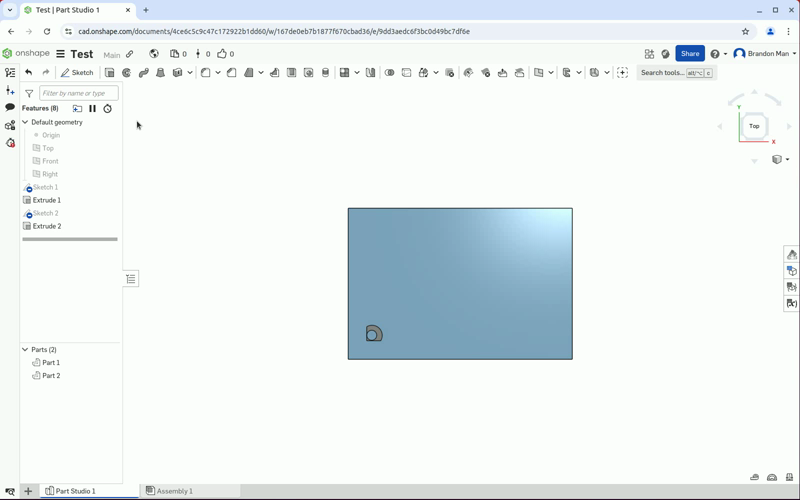
key(shift+h)
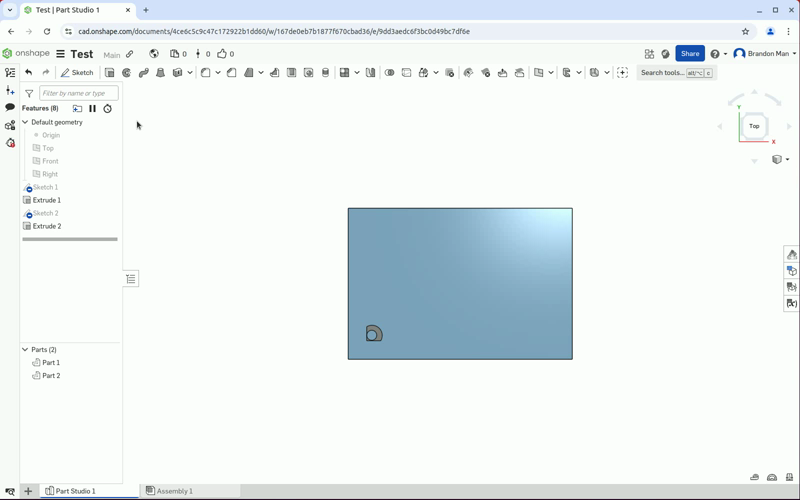
mouse_move(73, 189)
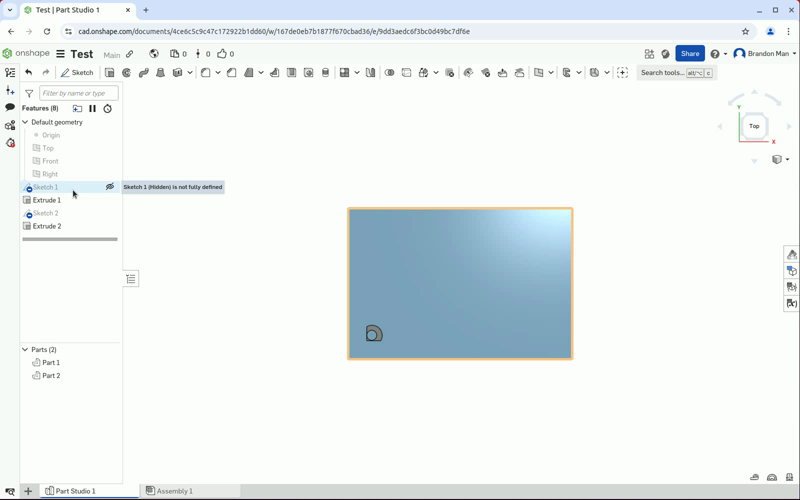
click(73, 189)
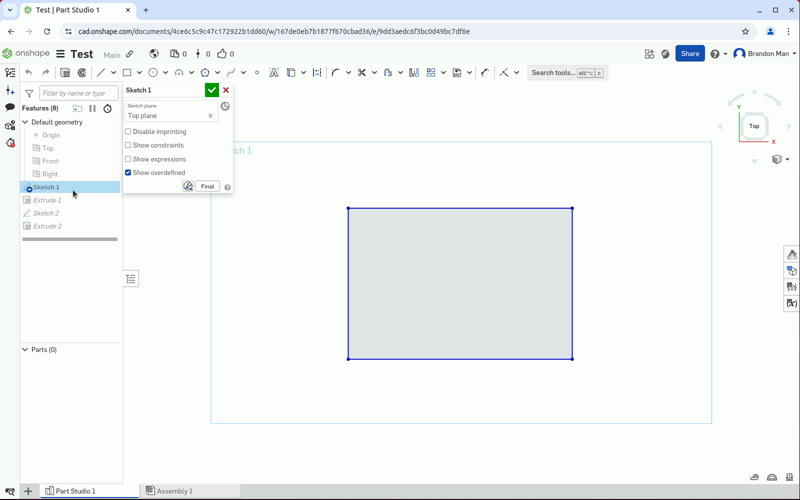
mouse_move(229, 92)
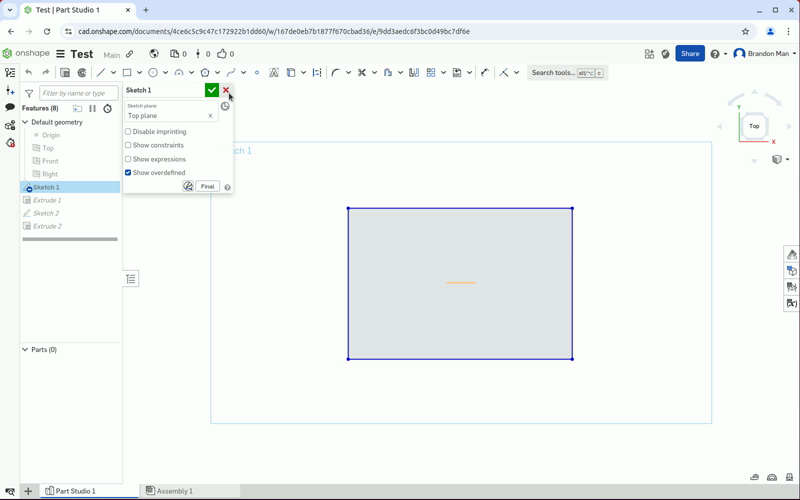
click(229, 92)
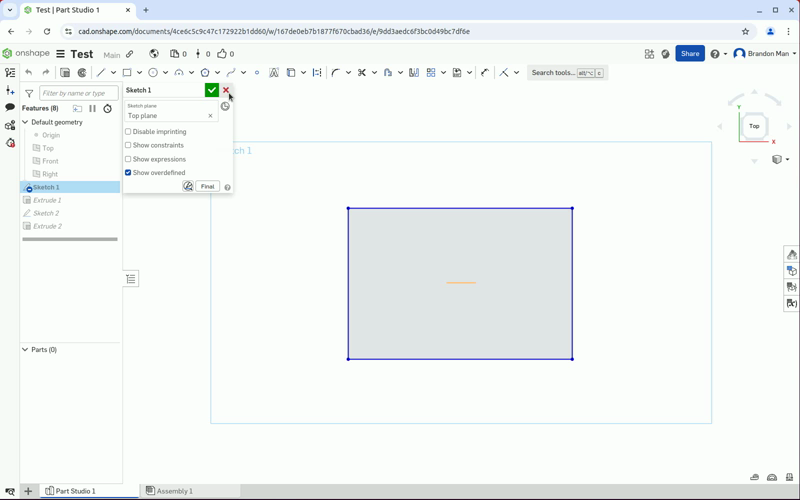
key(shift+s)
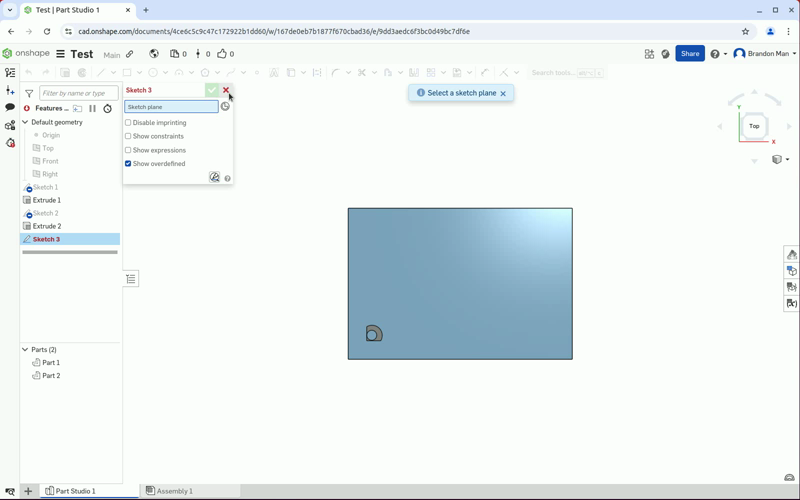
mouse_move(73, 150)
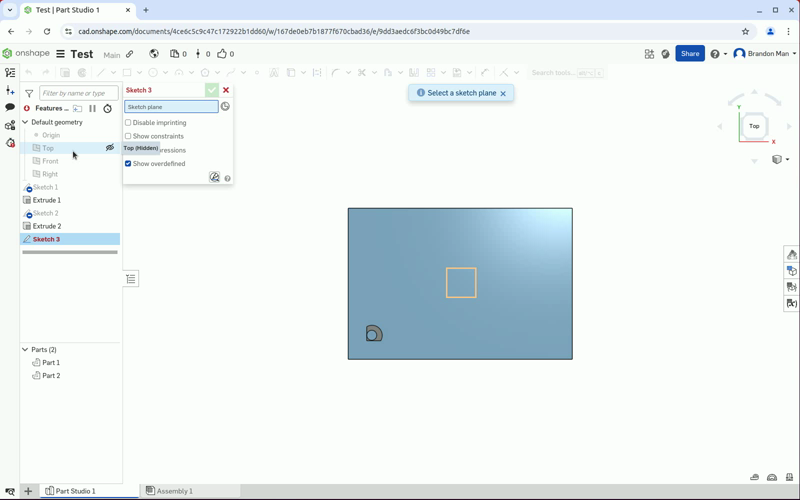
click(73, 150)
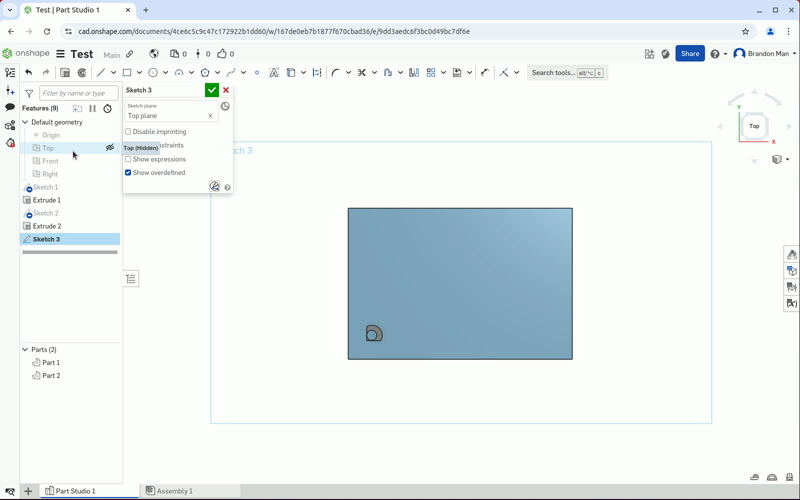
mouse_move(73, 352)
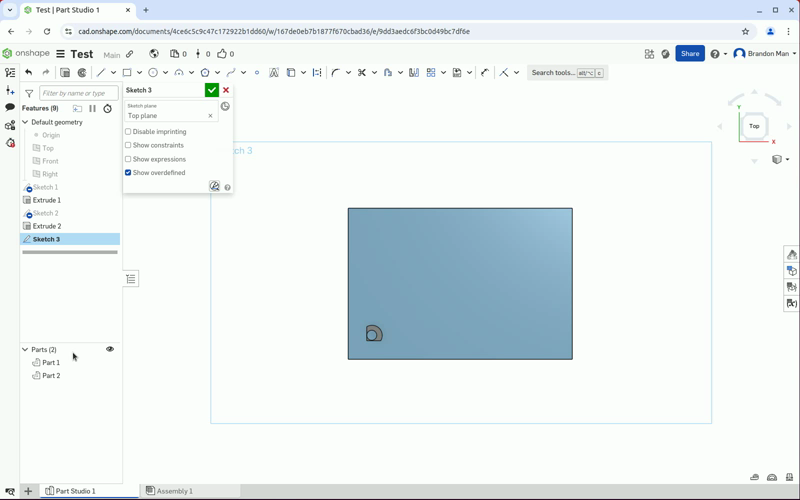
key(y)
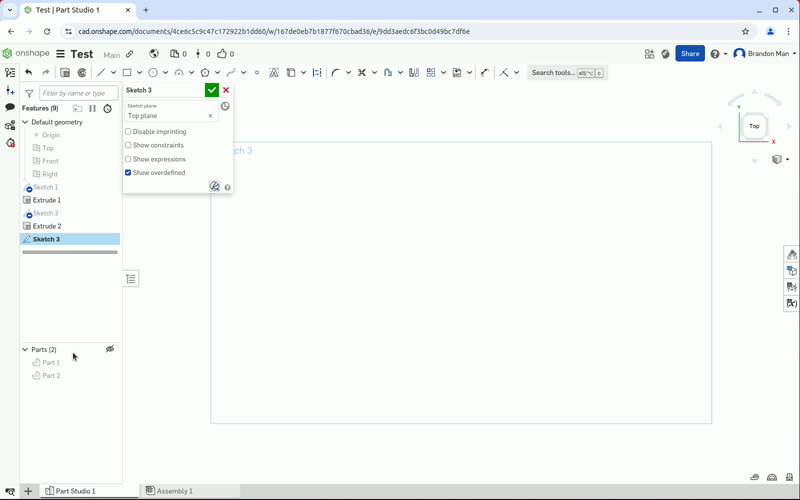
key(l)
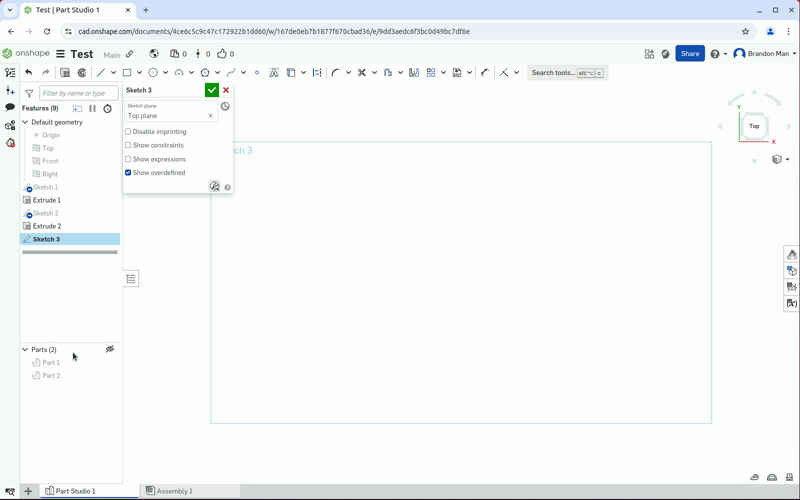
key_down(shift)
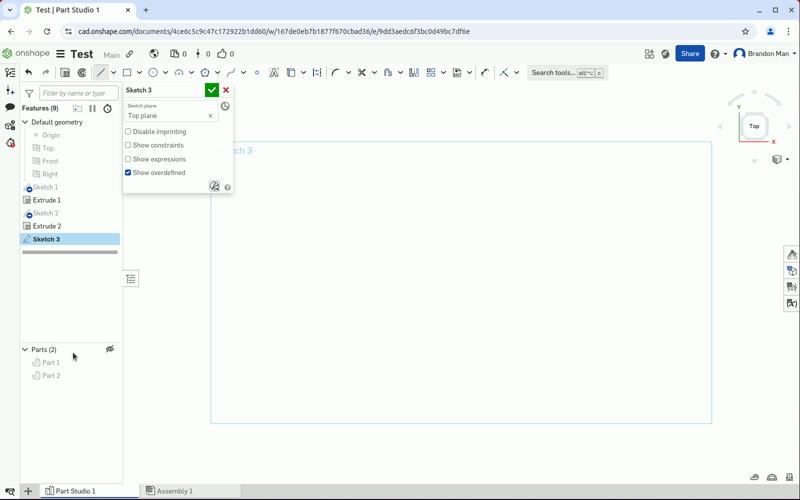
mouse_move(366, 340)
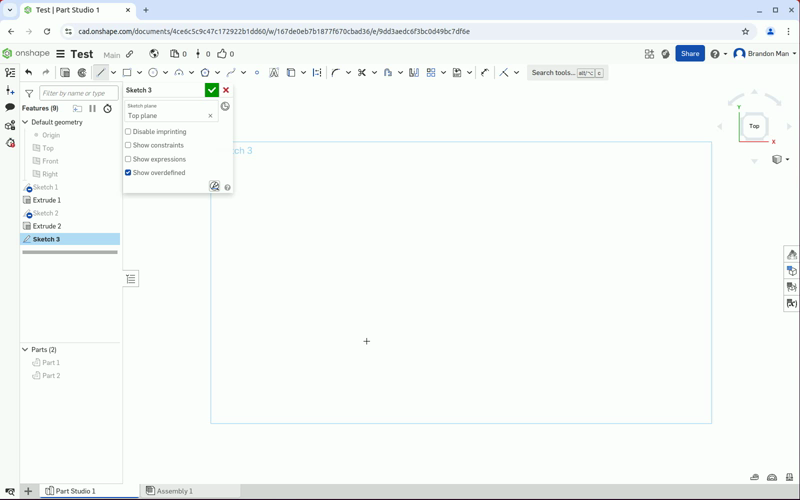
click(366, 340)
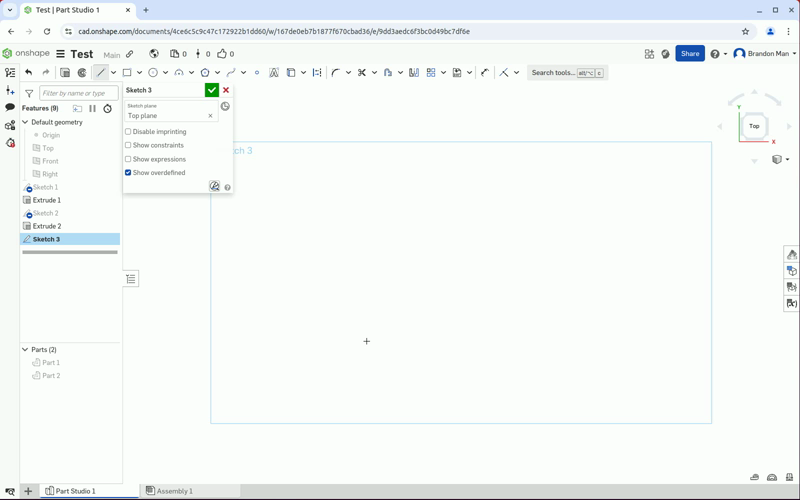
key_up(shift)
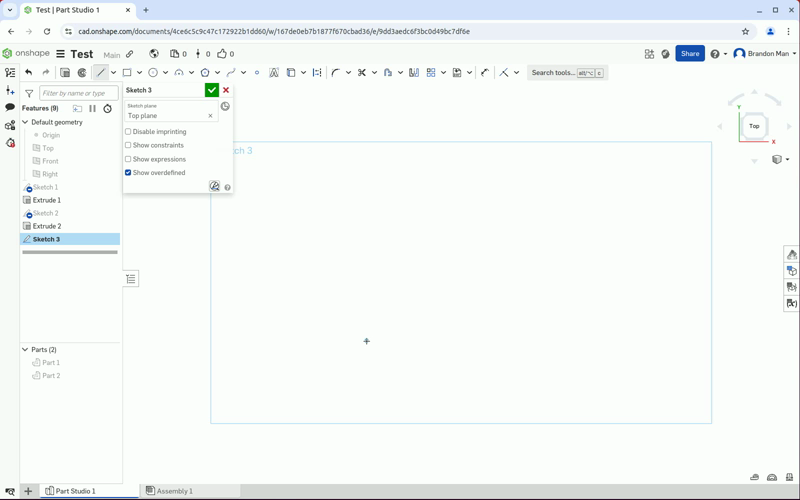
key_down(shift)
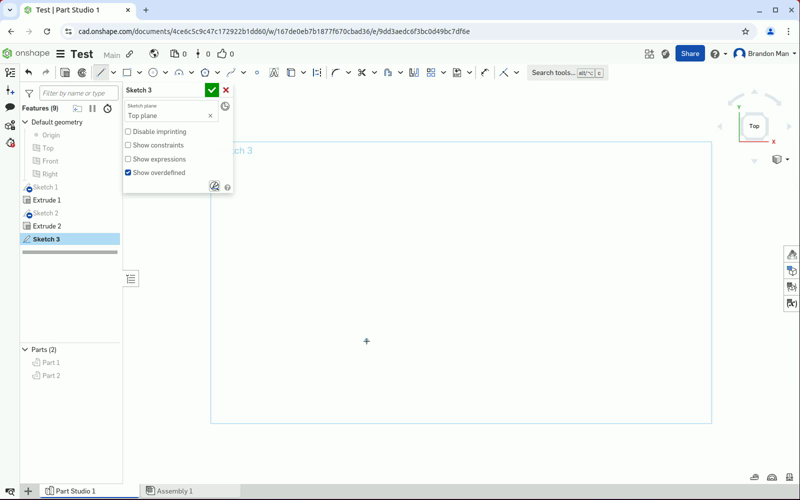
mouse_move(396, 340)
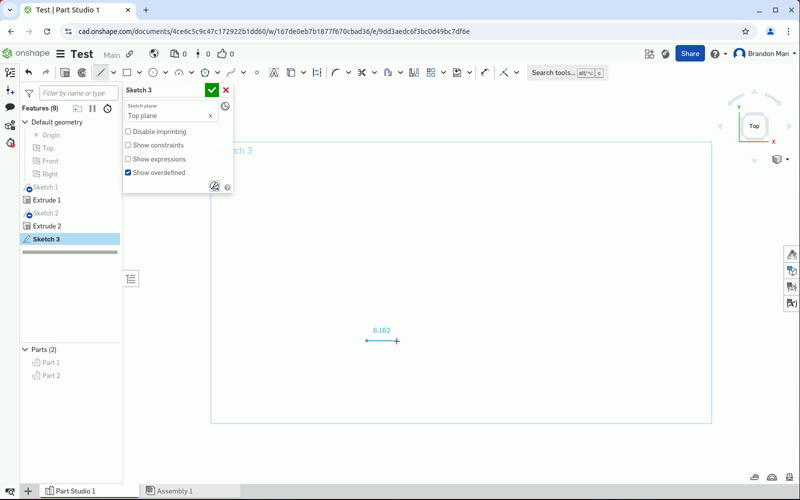
mouse_move(380, 340)
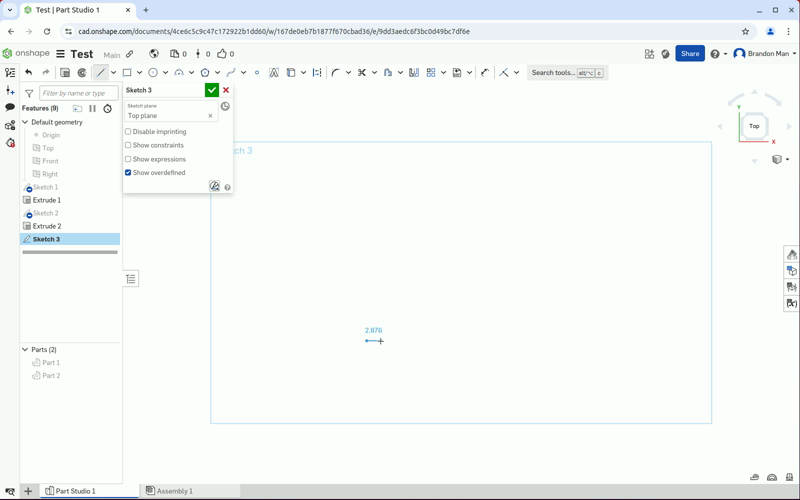
click(380, 340)
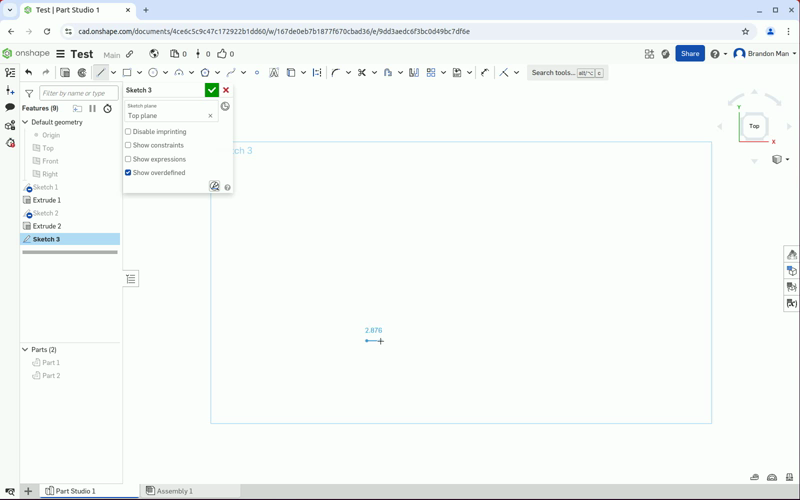
key_up(shift)
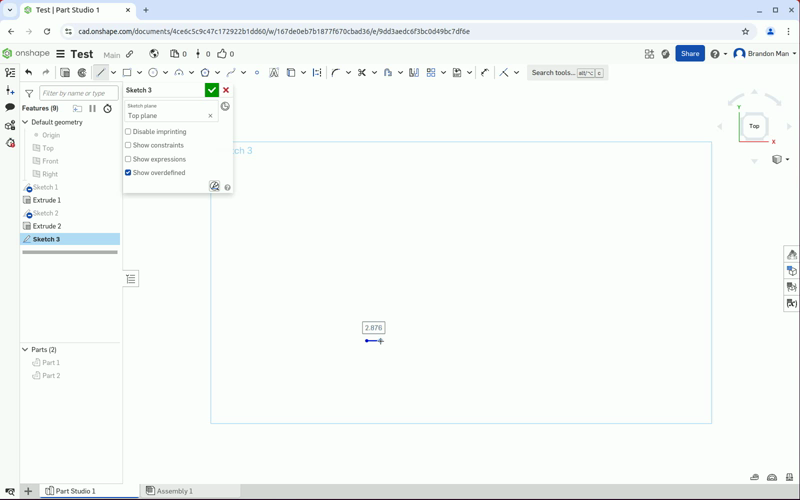
key(esc)
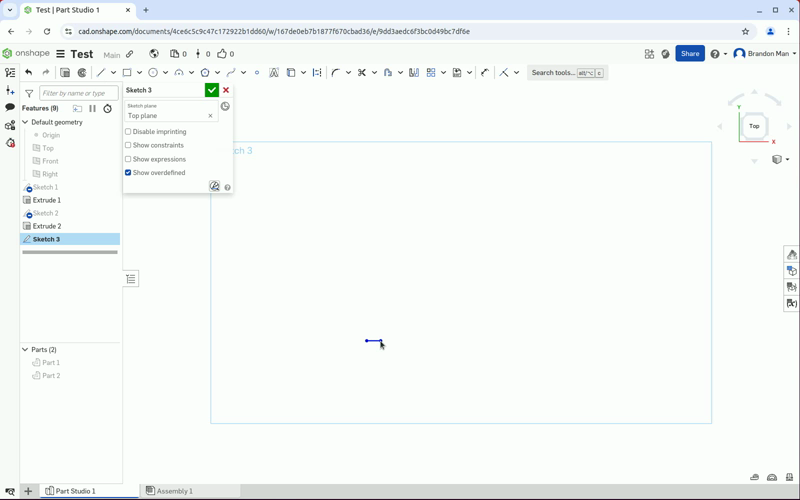
key(a)
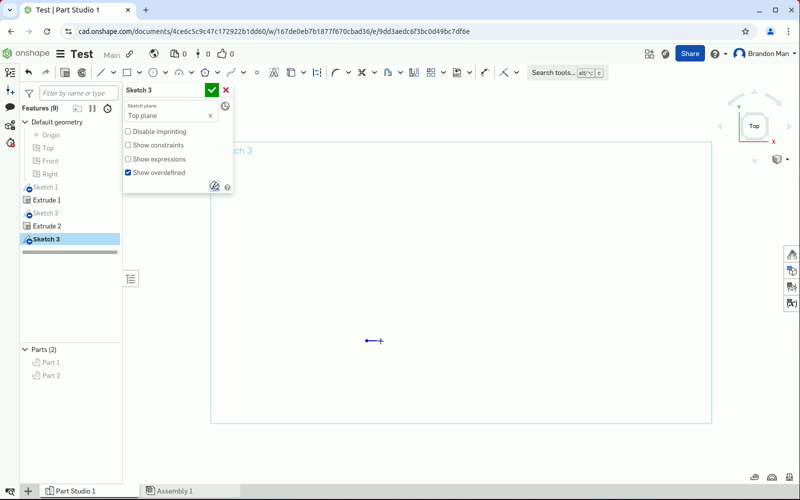
mouse_move(380, 340)
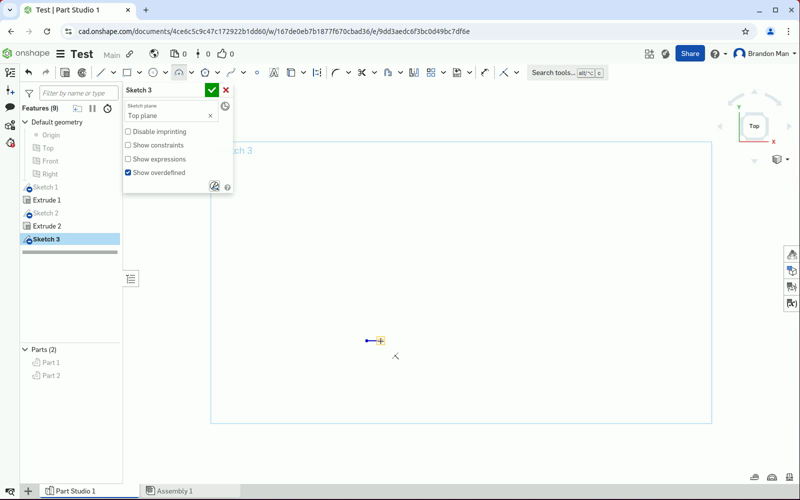
click(380, 340)
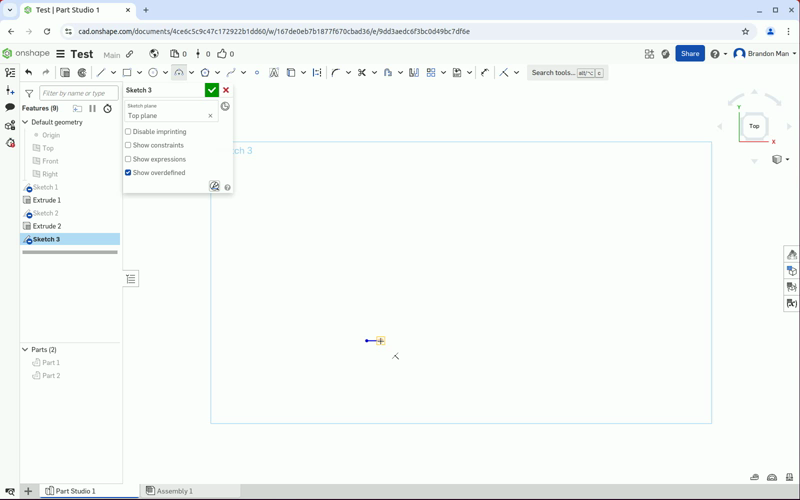
key_down(shift)
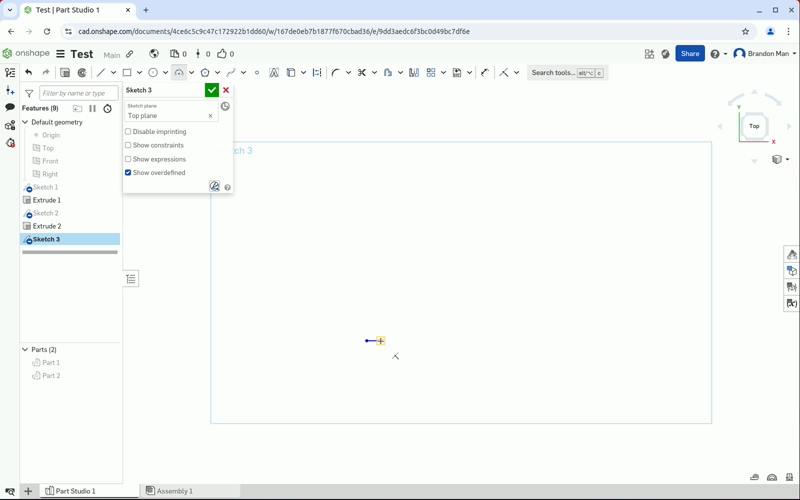
mouse_move(366, 326)
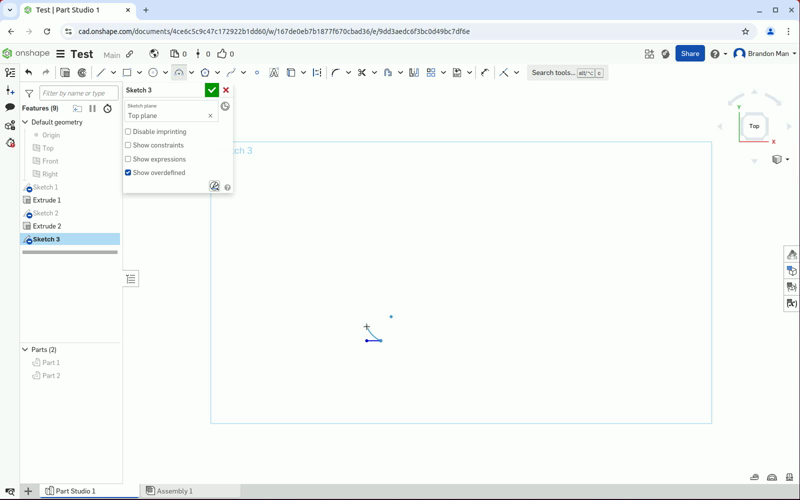
click(366, 326)
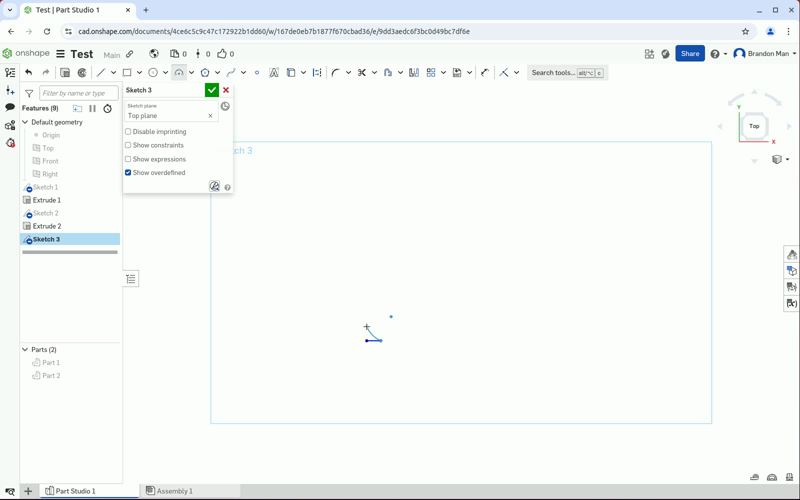
mouse_move(365, 342)
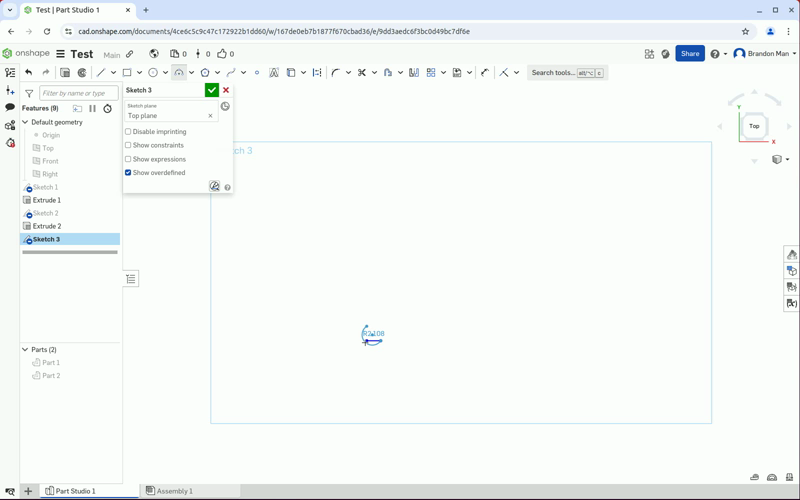
scroll(6)
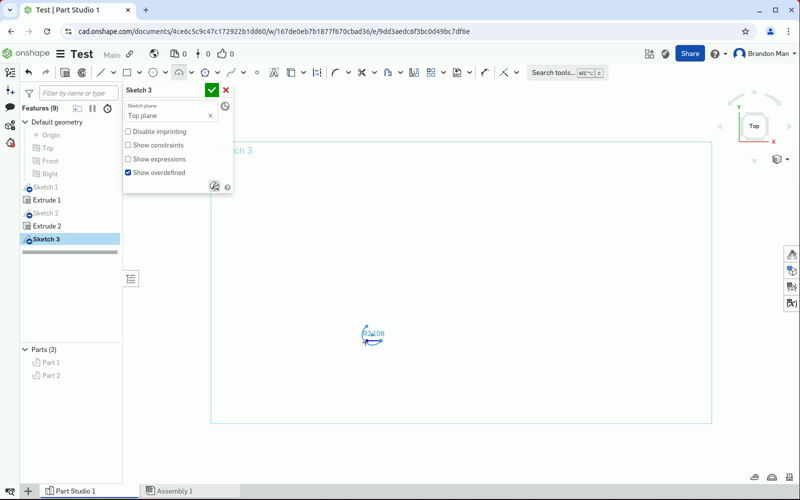
scroll(6)
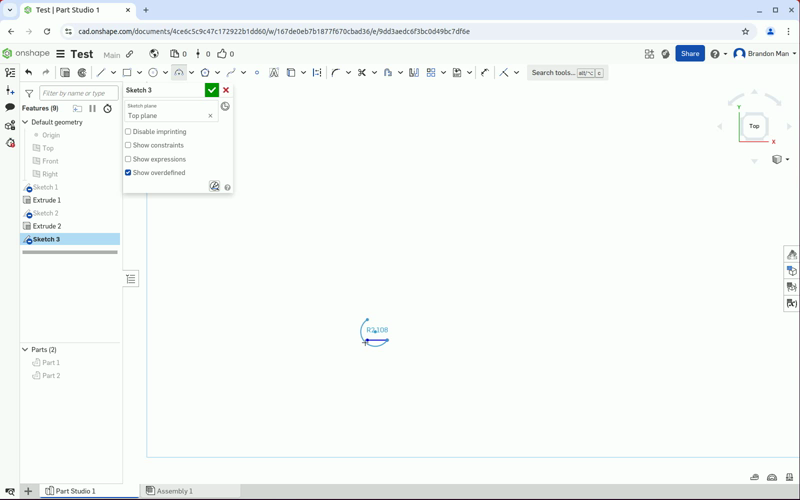
scroll(6)
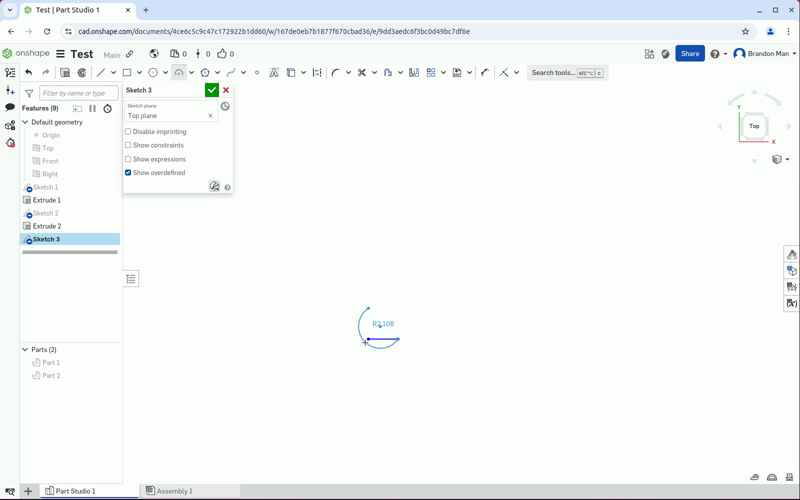
scroll(6)
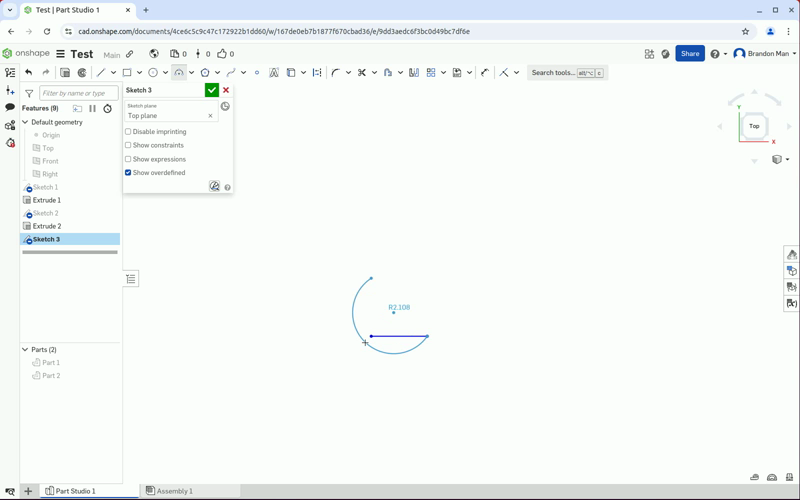
scroll(6)
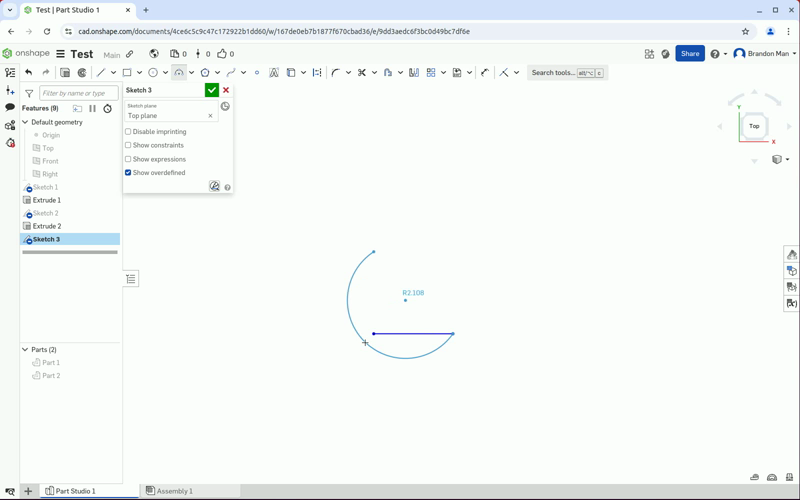
scroll(6)
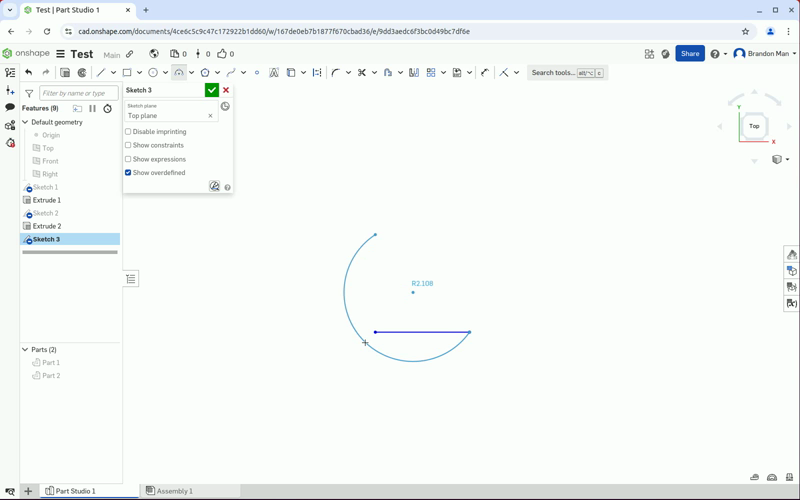
scroll(6)
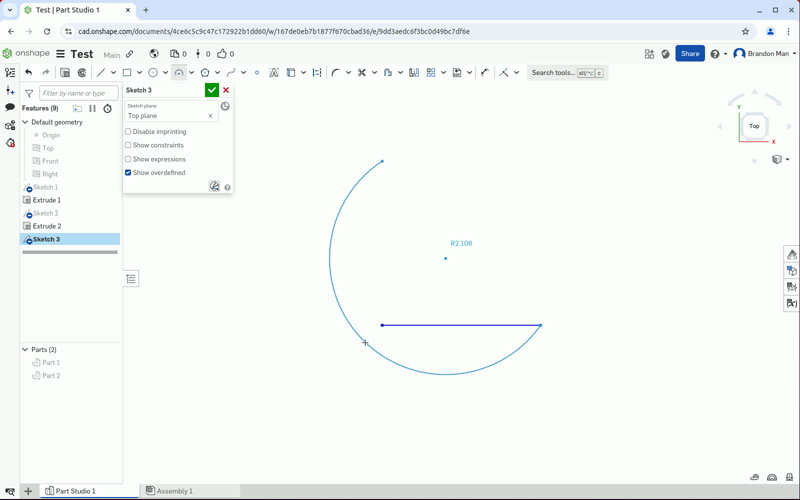
click(365, 342)
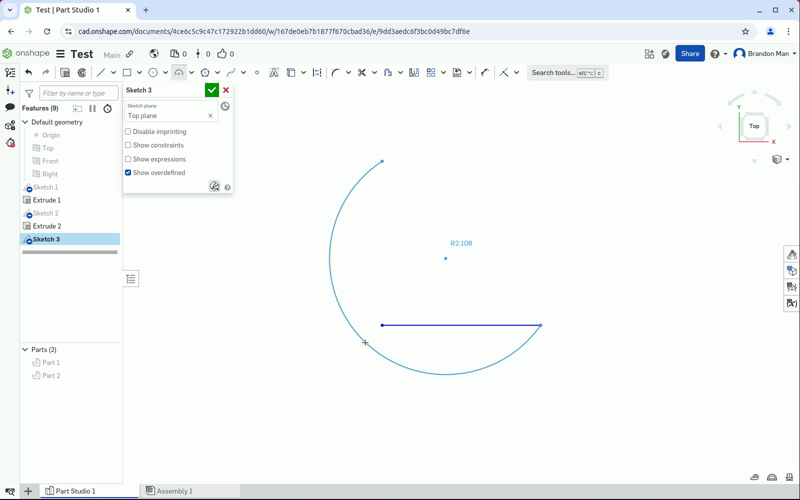
scroll(-6)
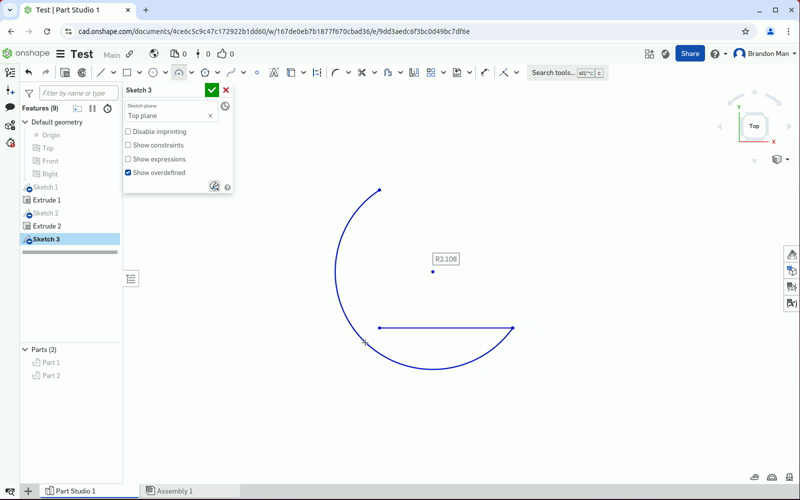
scroll(-6)
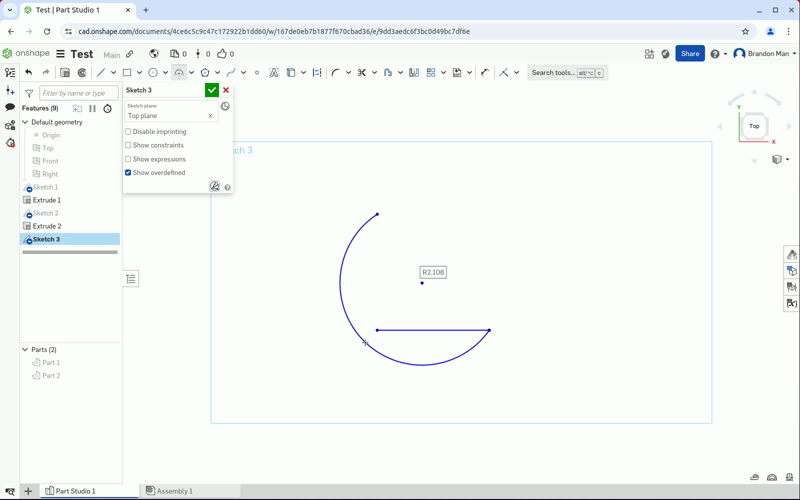
scroll(-6)
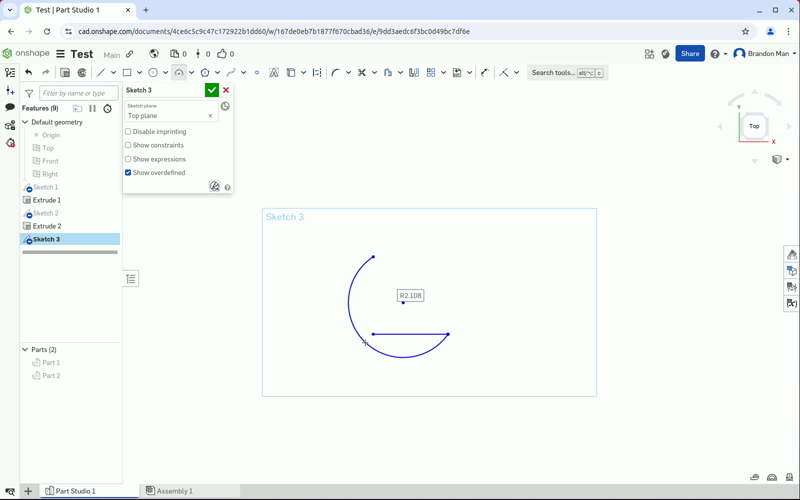
scroll(-6)
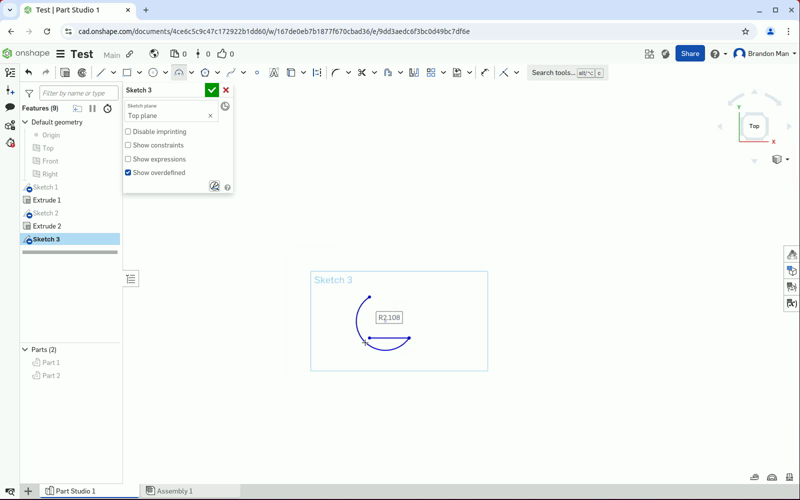
scroll(-6)
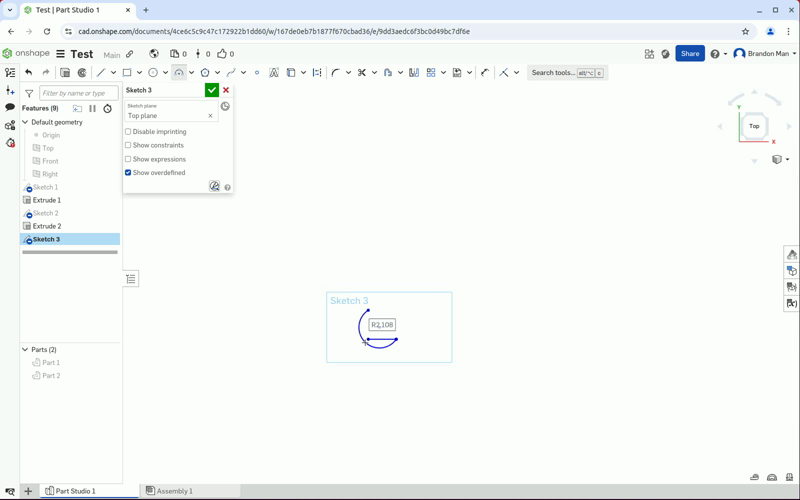
scroll(-6)
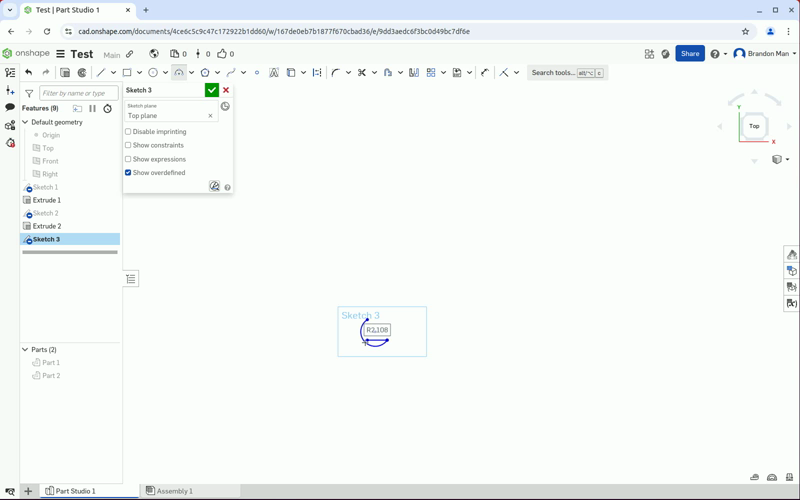
scroll(-6)
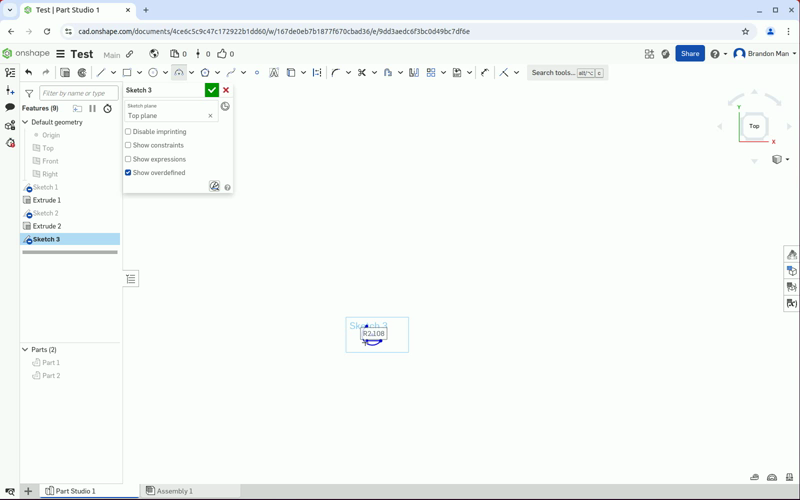
key_up(shift)
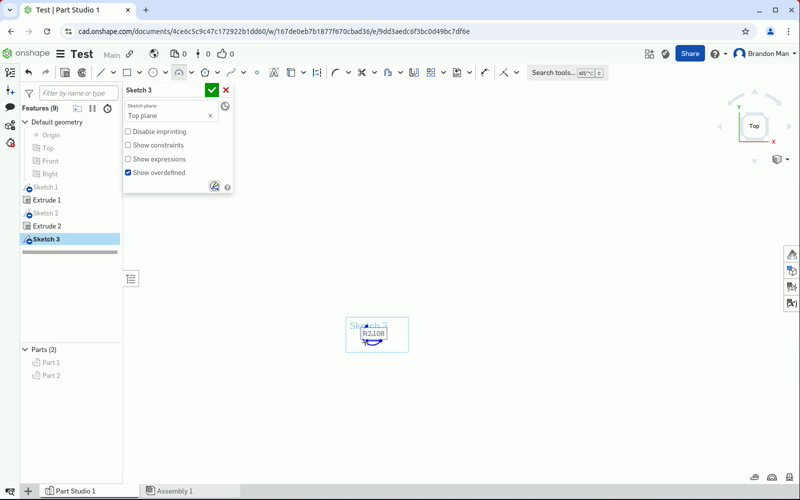
key(esc)
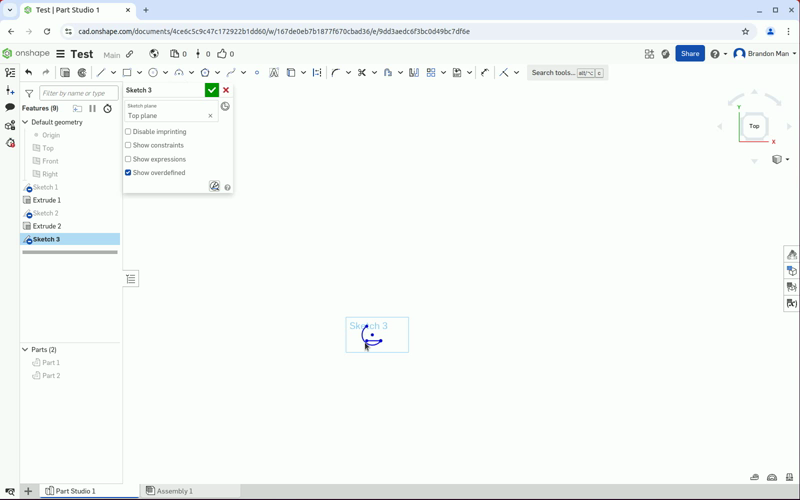
key(l)
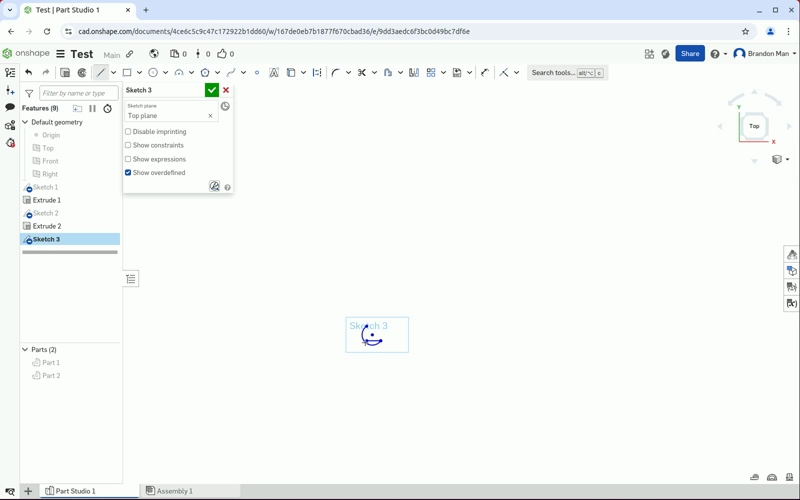
mouse_move(366, 326)
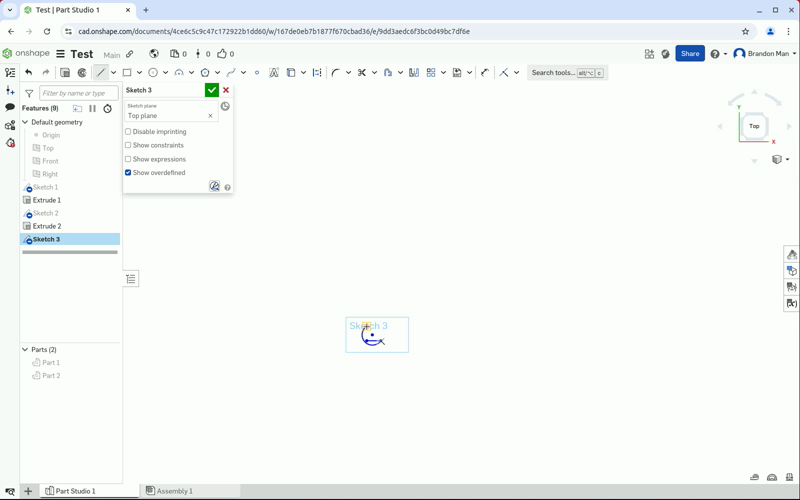
click(366, 326)
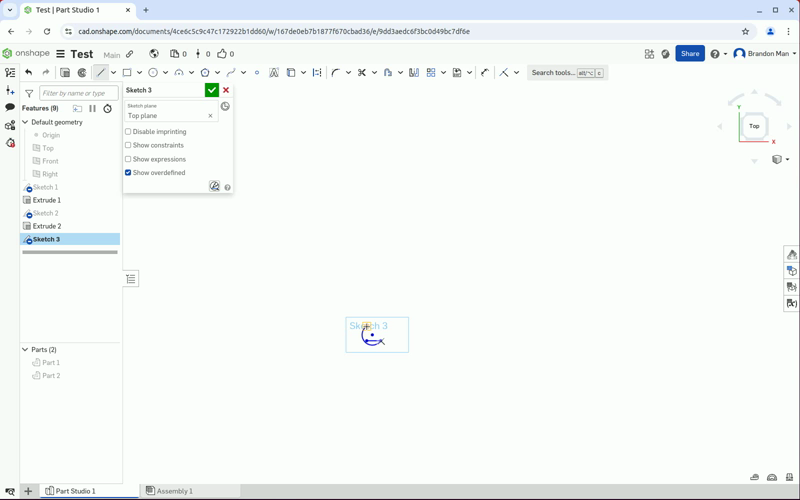
mouse_move(396, 326)
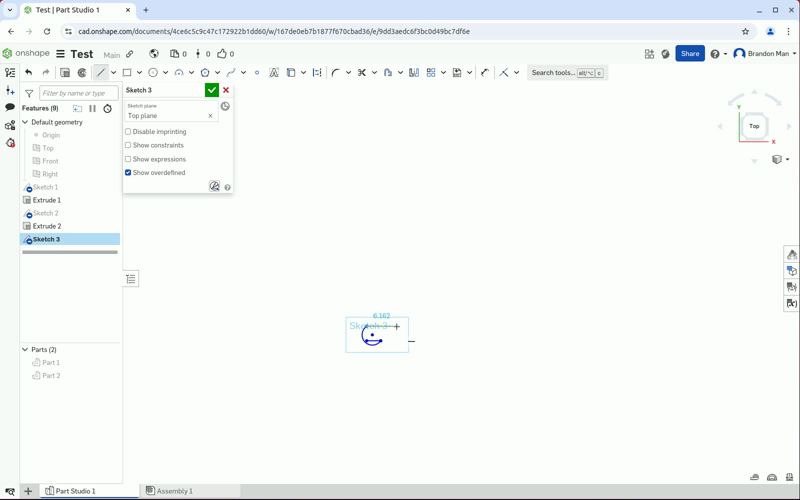
key_down(shift)
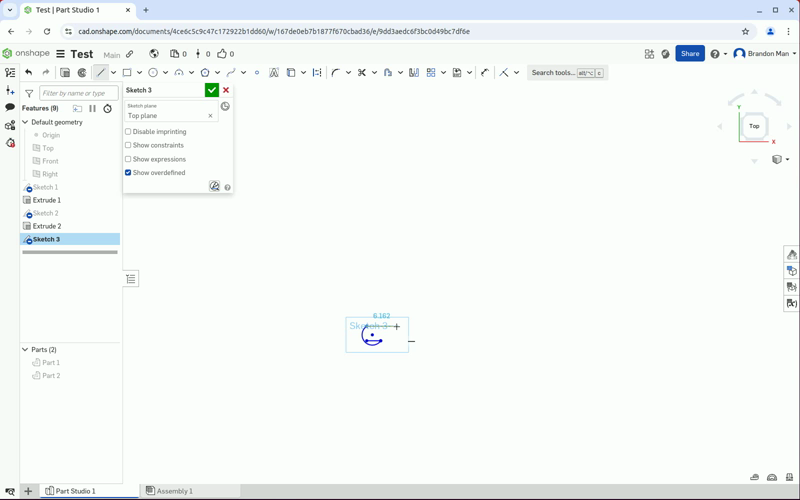
mouse_move(366, 340)
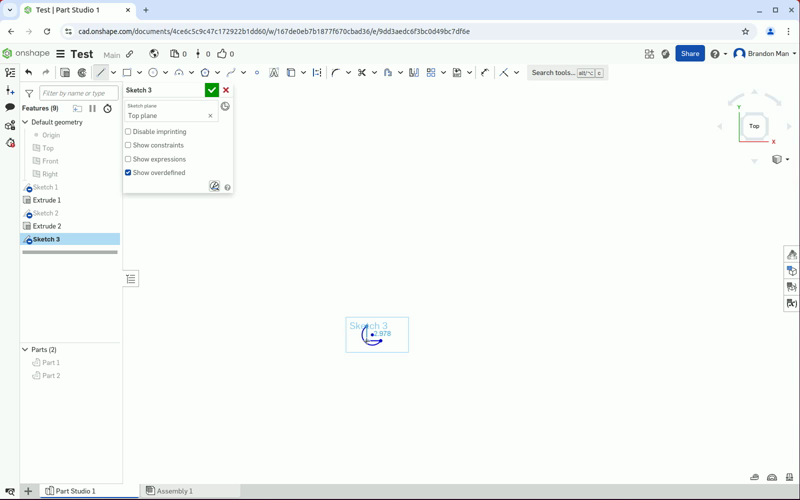
scroll(6)
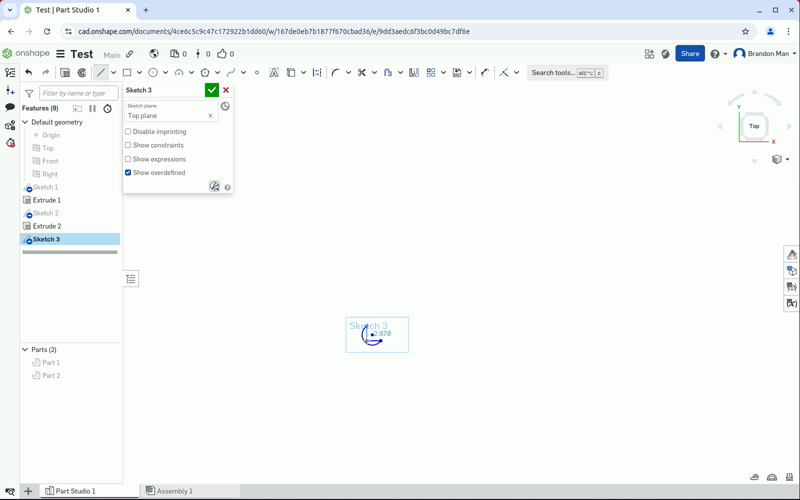
scroll(6)
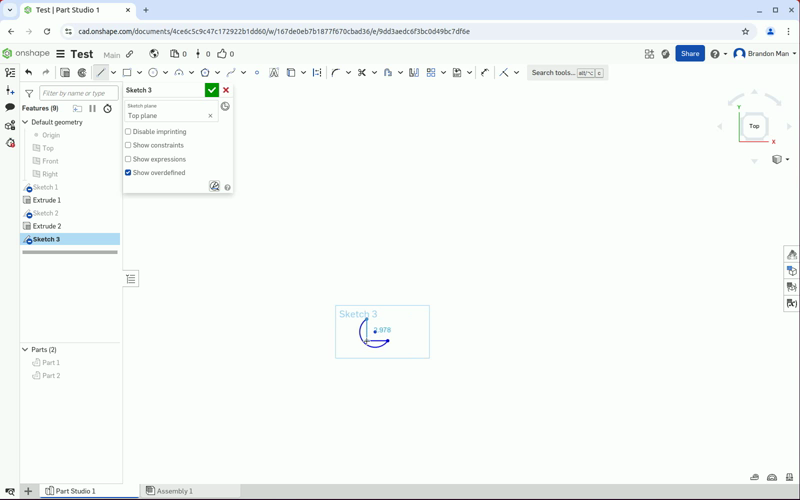
scroll(6)
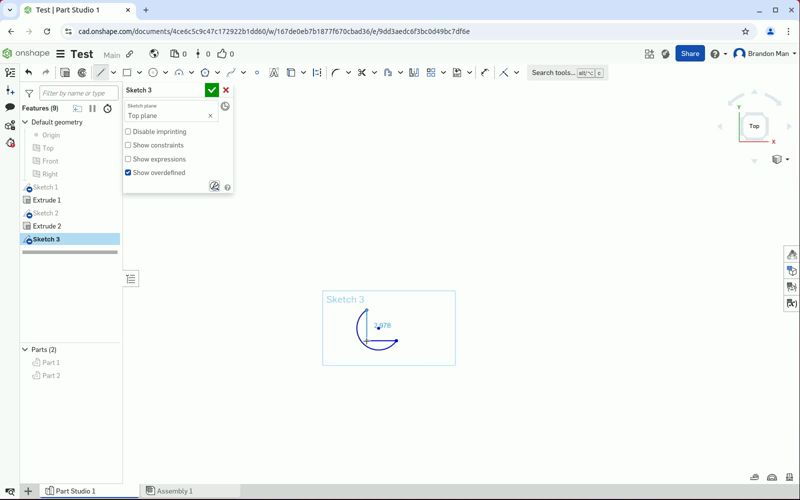
scroll(6)
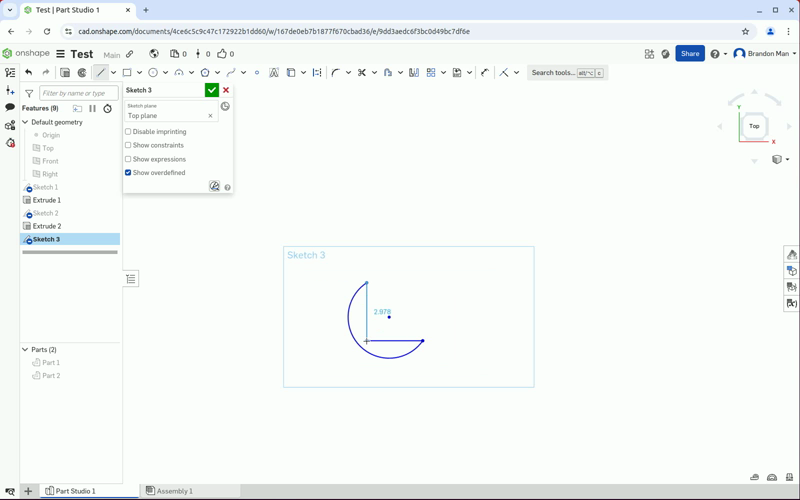
scroll(6)
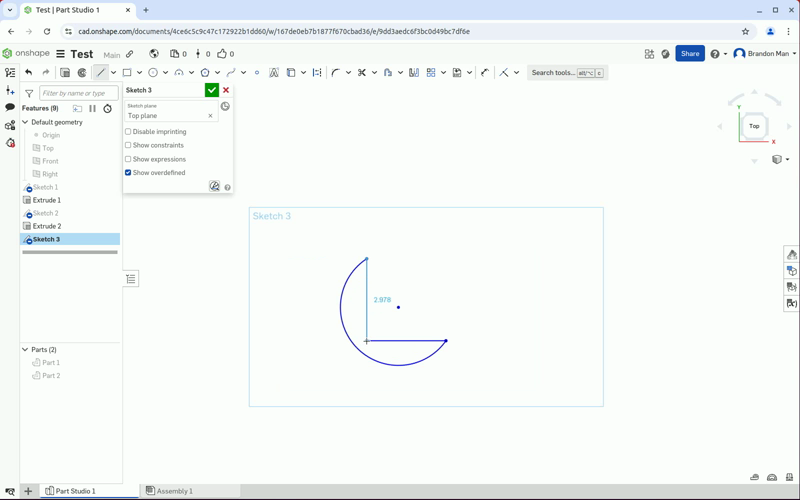
scroll(6)
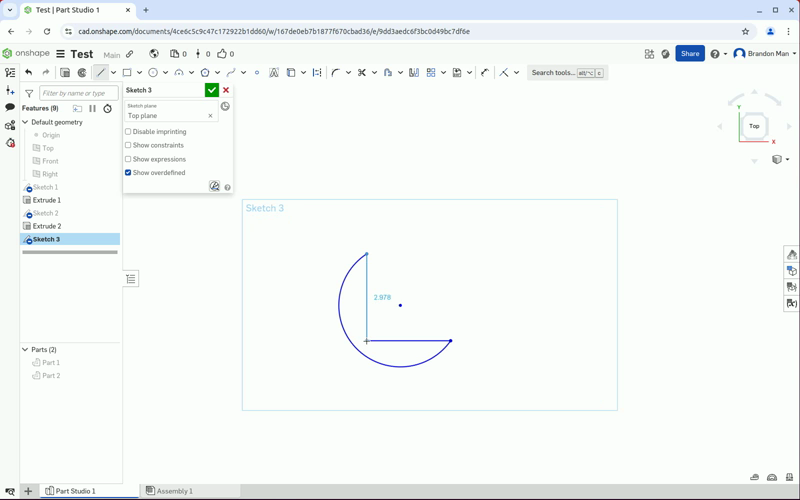
scroll(6)
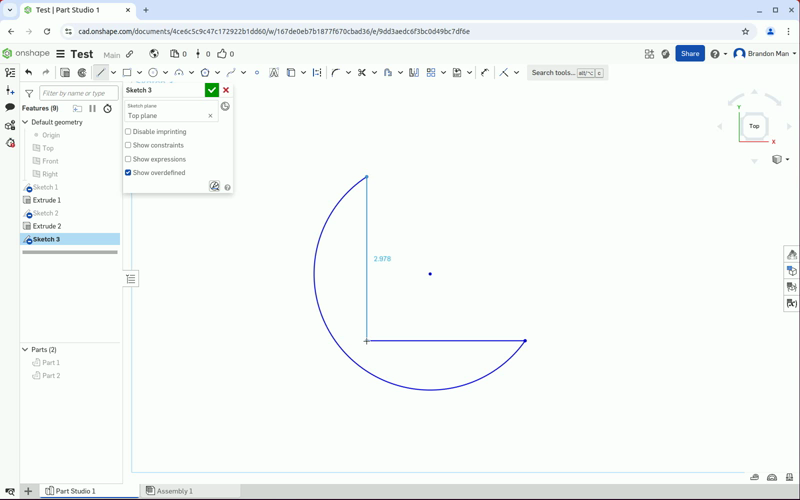
key_up(shift)
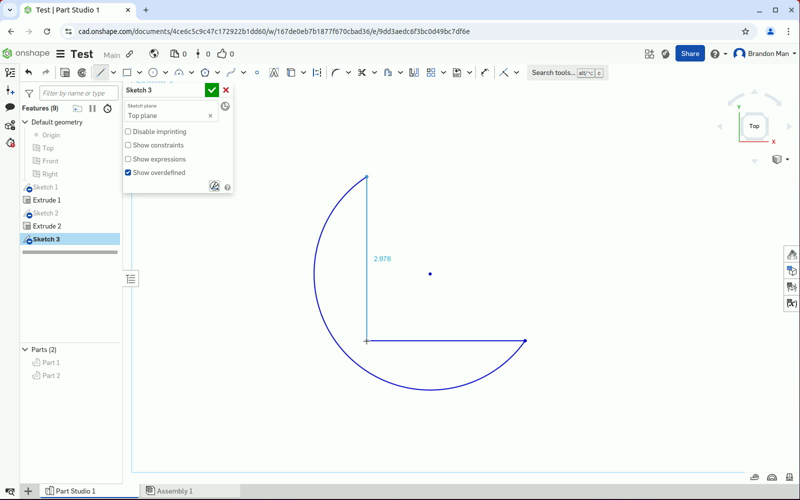
click(366, 340)
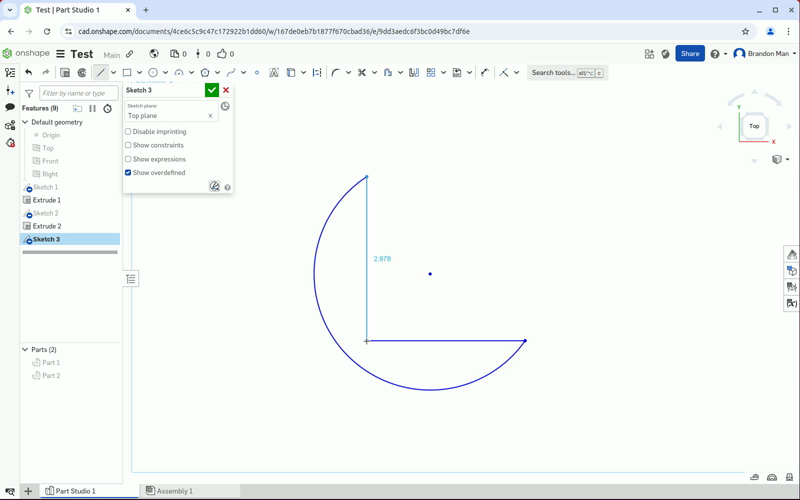
scroll(-6)
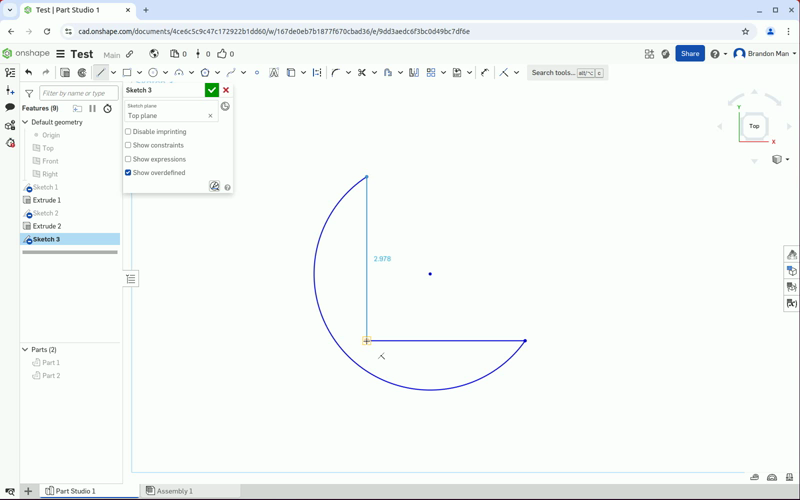
scroll(-6)
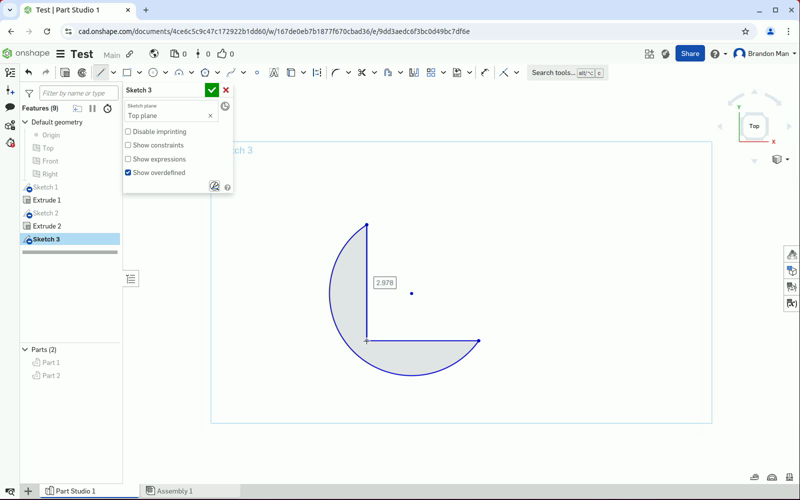
scroll(-6)
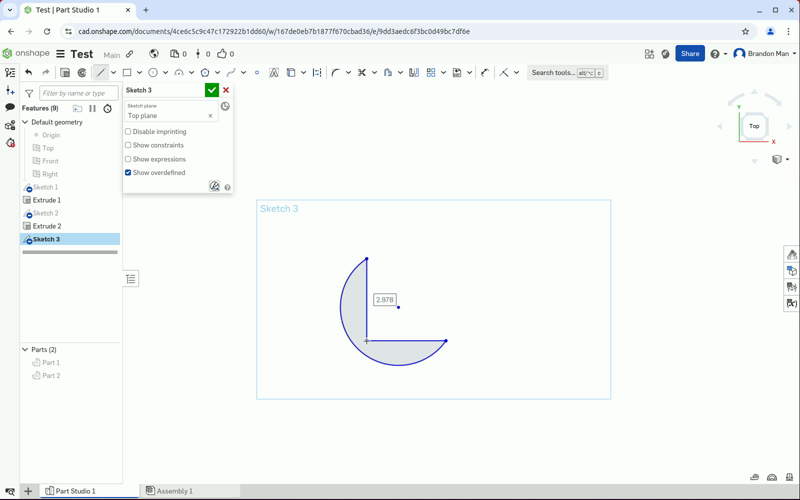
scroll(-6)
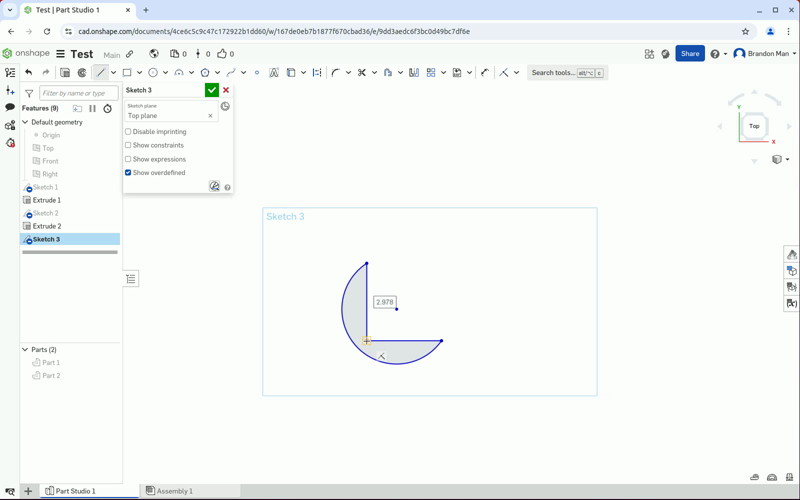
scroll(-6)
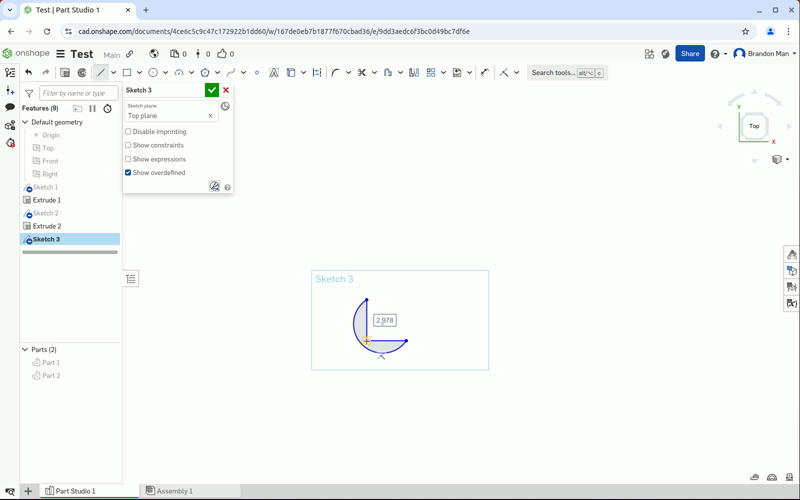
scroll(-6)
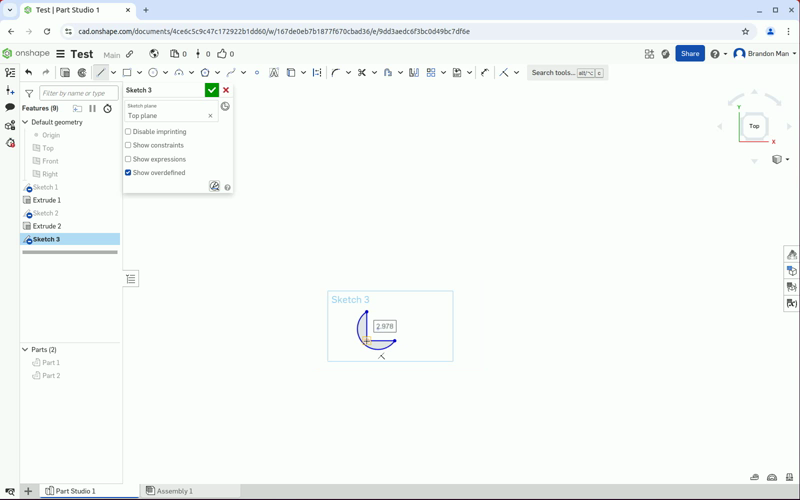
scroll(-6)
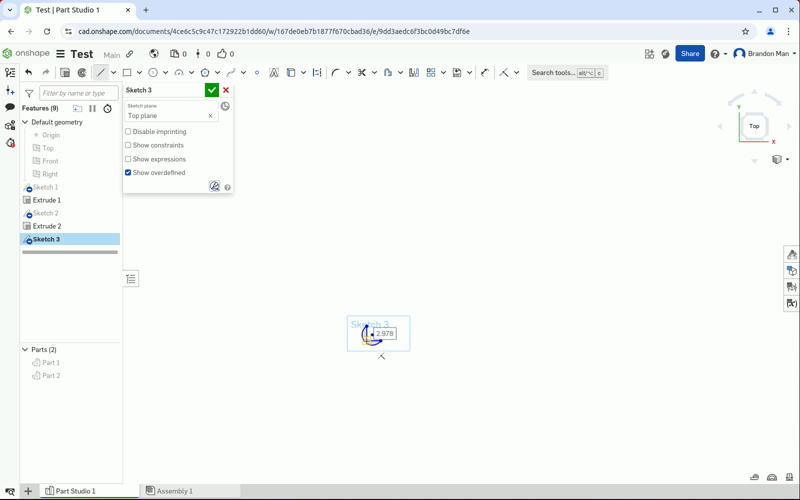
key(esc)
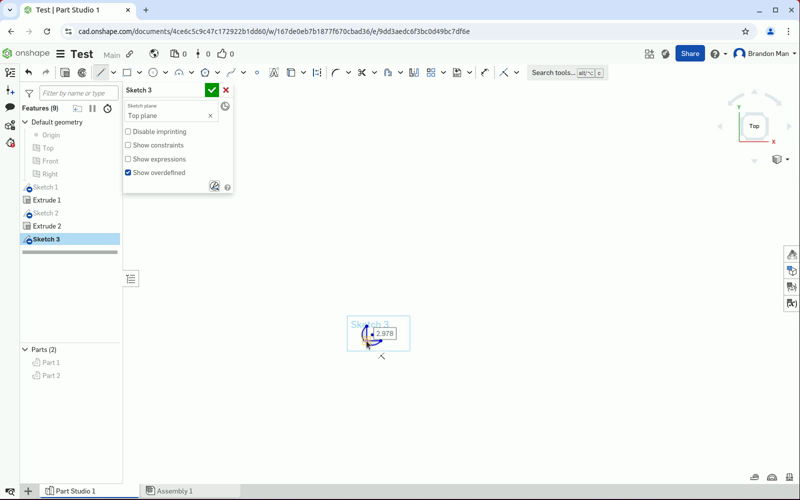
mouse_move(366, 338)
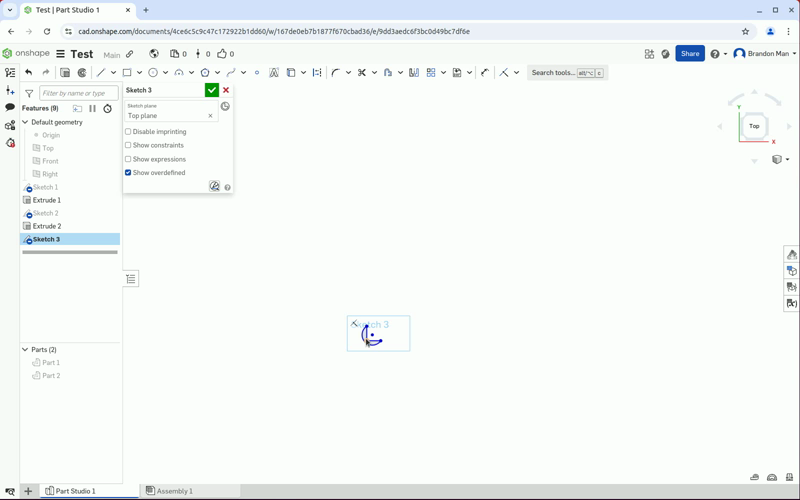
scroll(6)
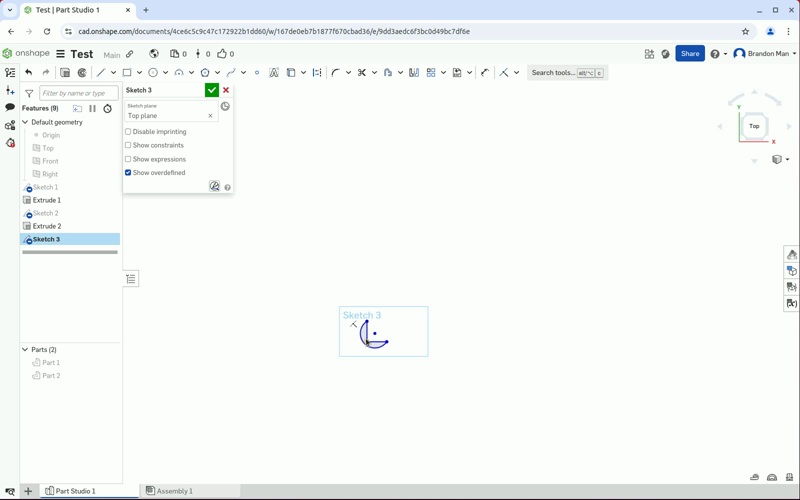
scroll(6)
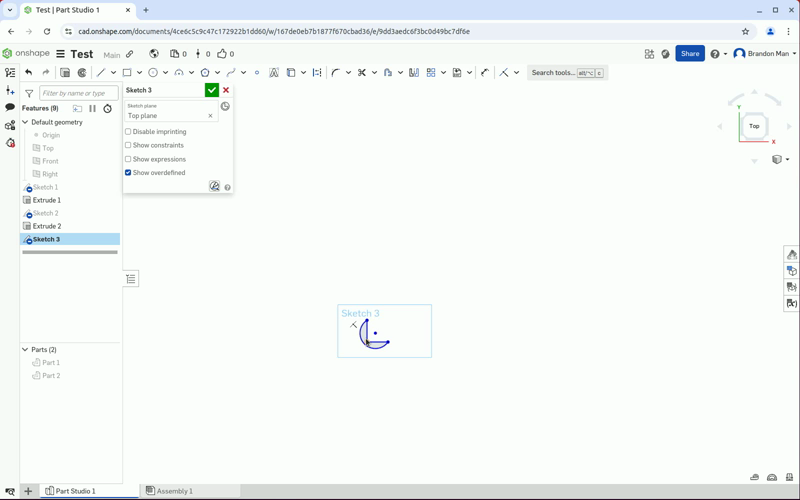
scroll(6)
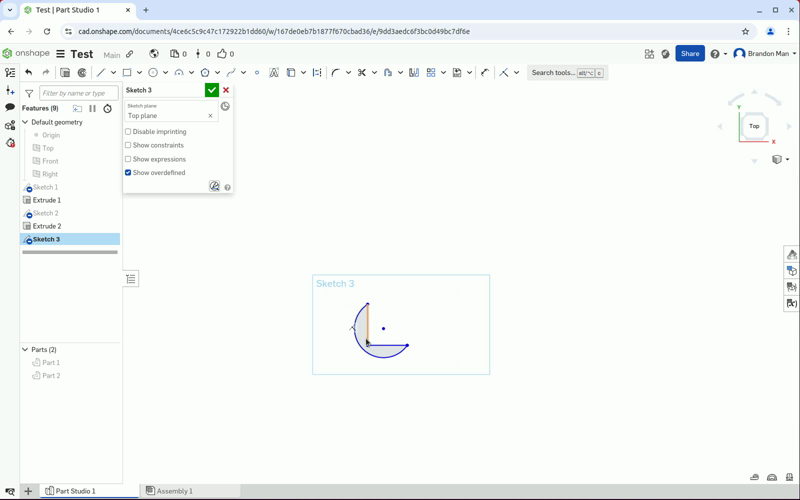
scroll(6)
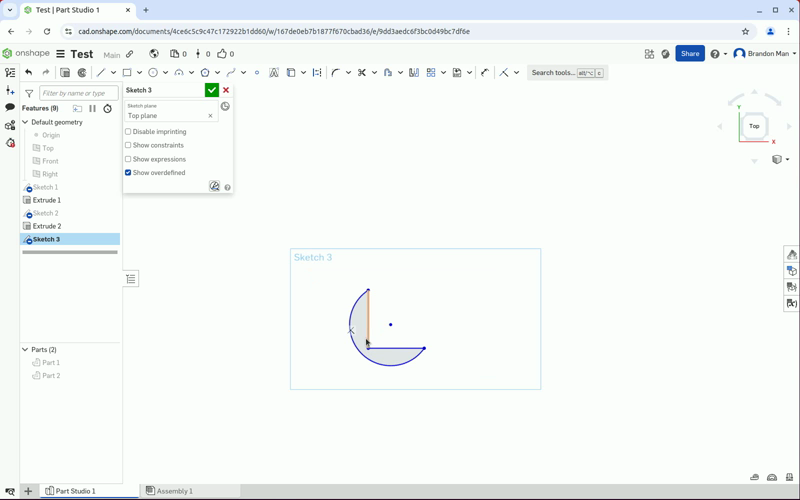
scroll(6)
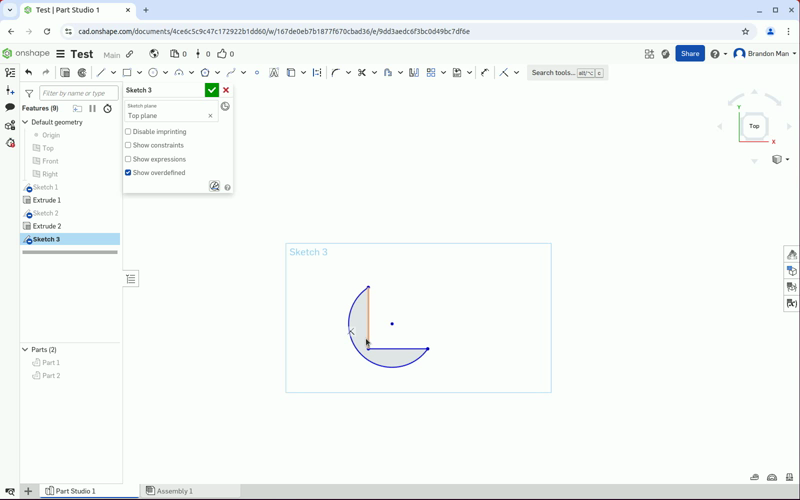
scroll(6)
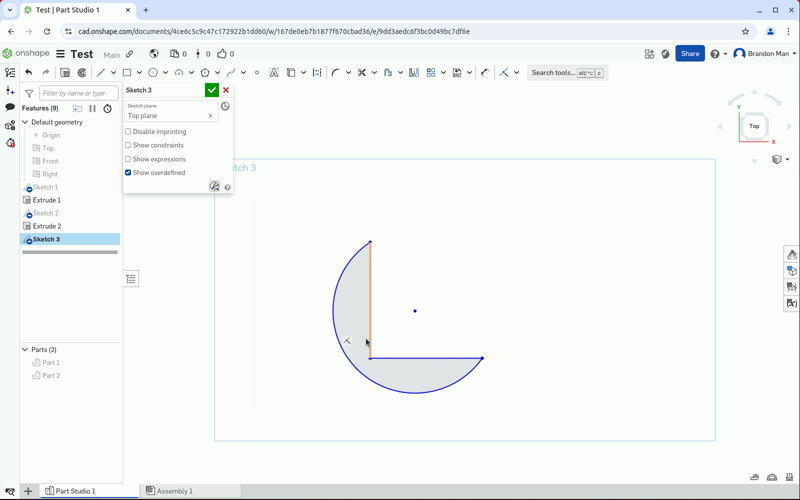
scroll(6)
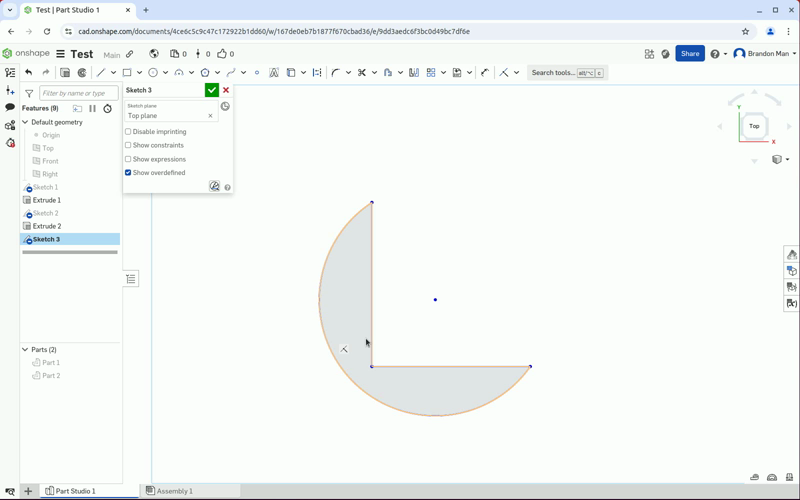
click(366, 338)
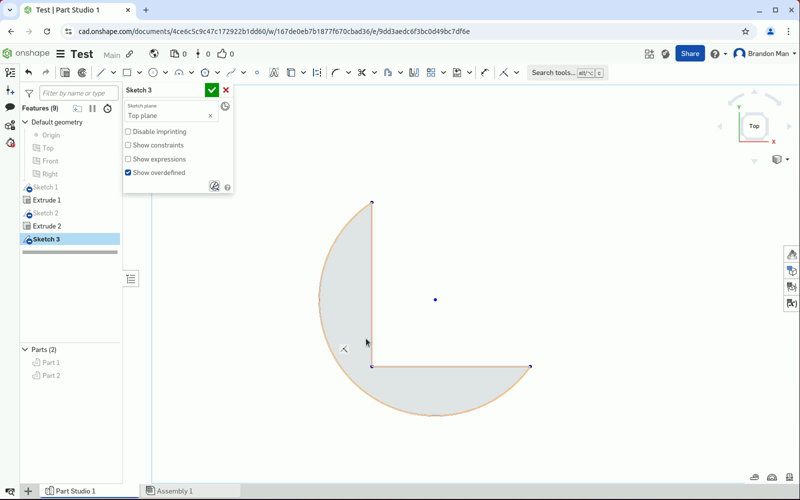
scroll(-6)
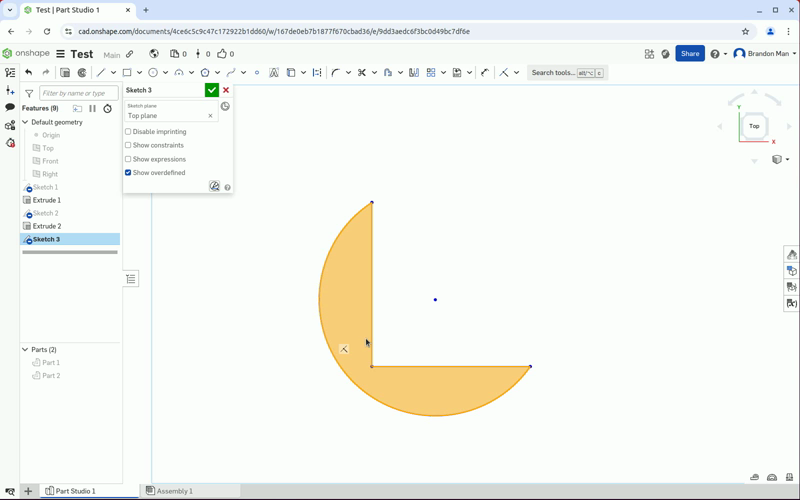
scroll(-6)
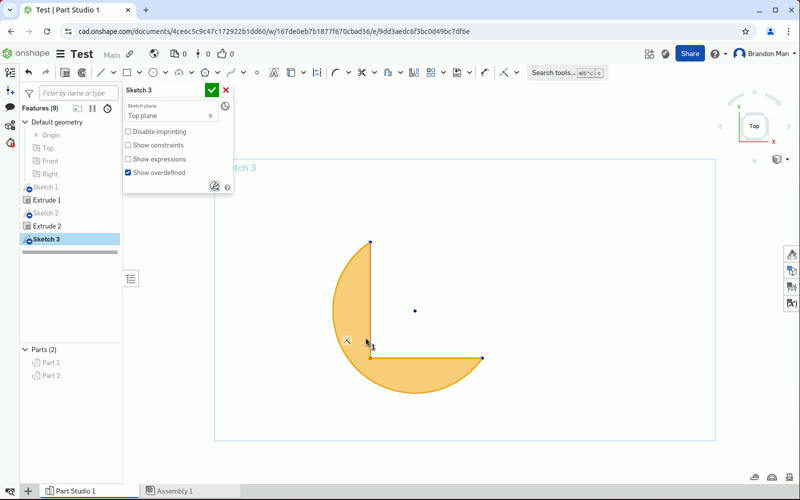
scroll(-6)
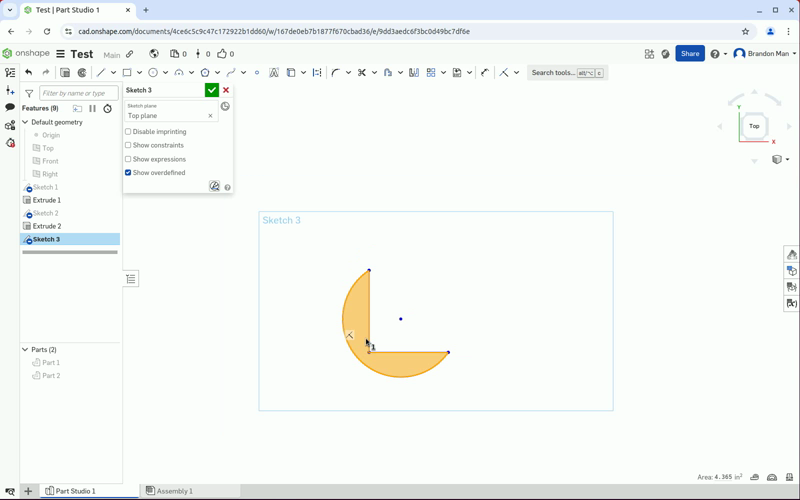
scroll(-6)
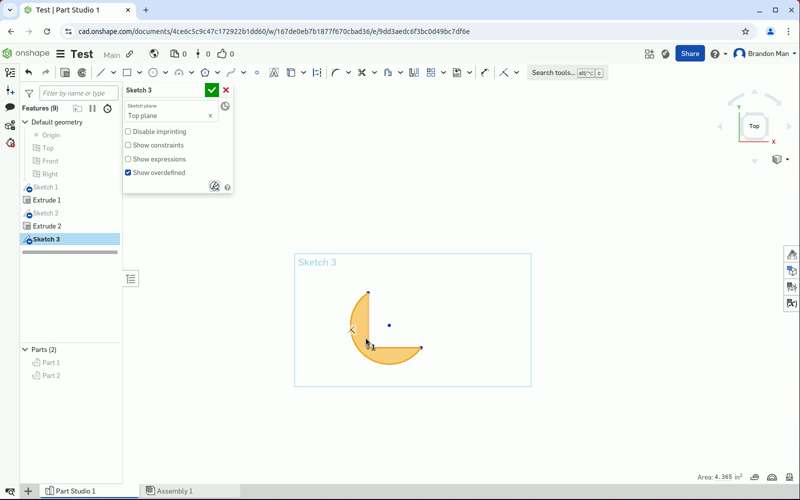
scroll(-6)
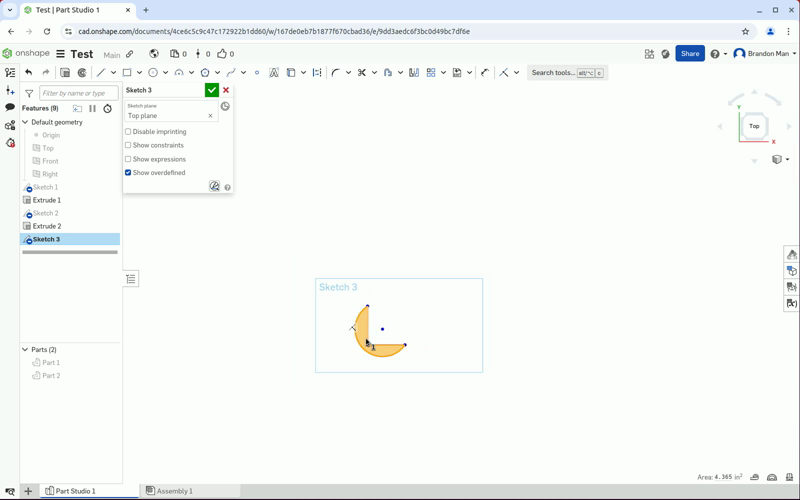
scroll(-6)
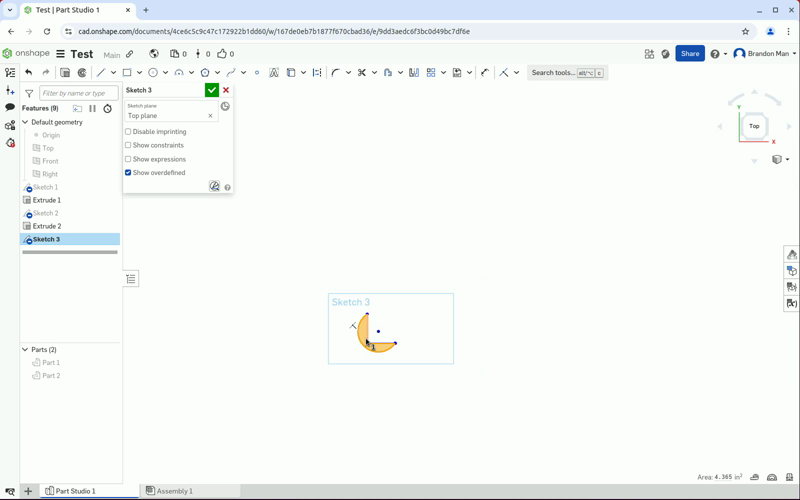
scroll(-6)
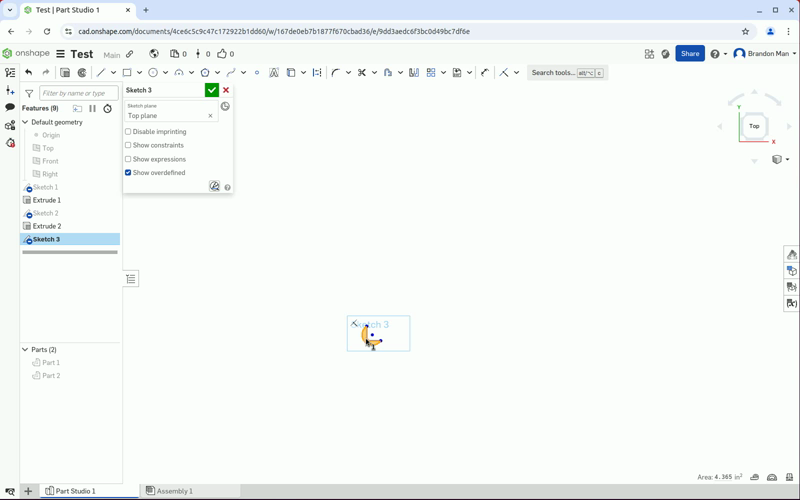
mouse_move(73, 352)
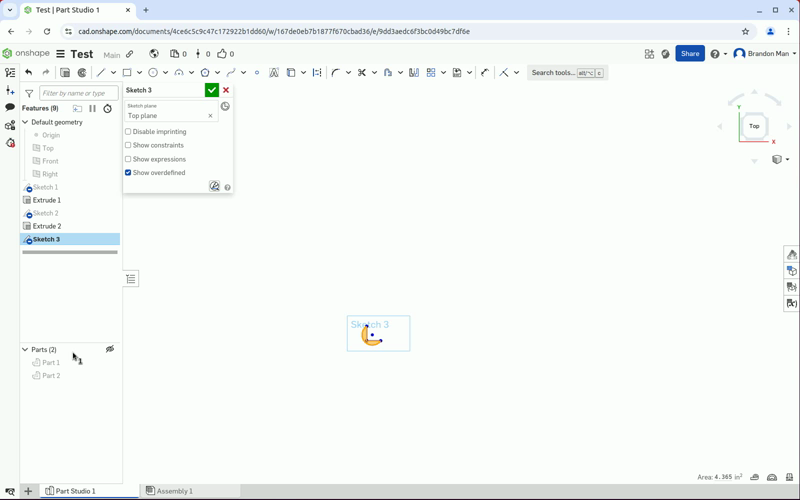
key(shift+y)
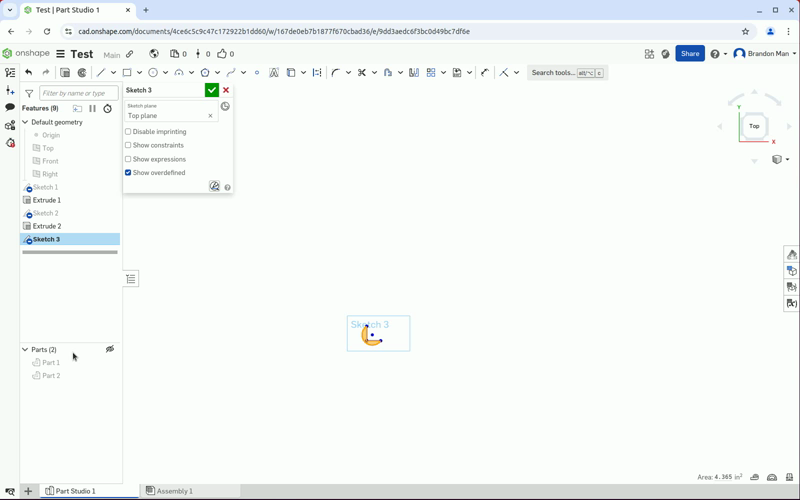
key(shift+e)
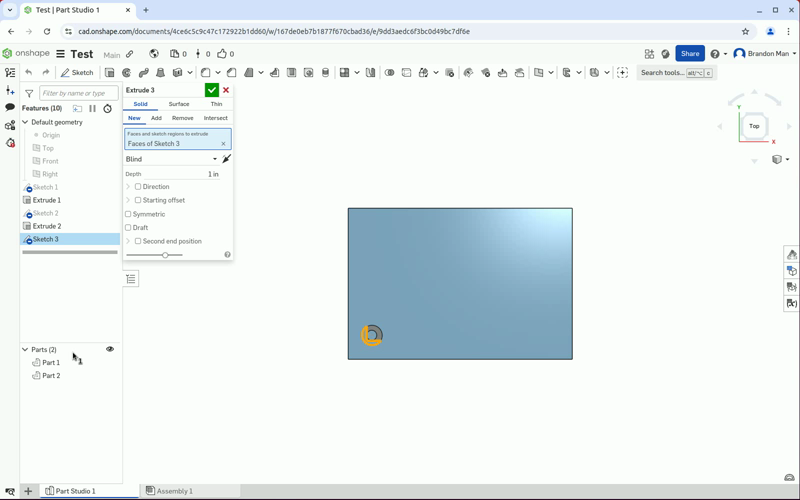
mouse_move(143, 106)
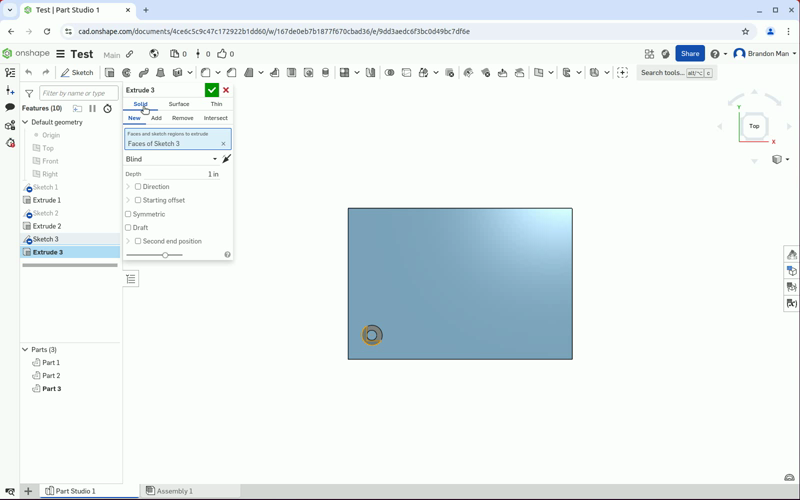
click(143, 106)
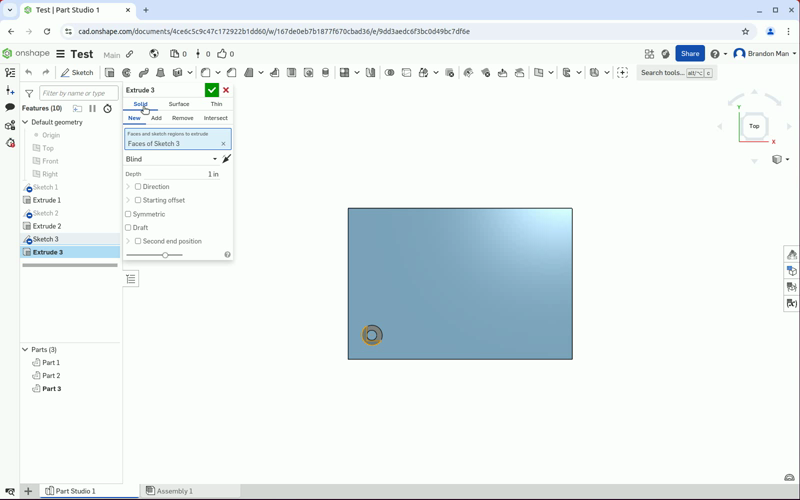
mouse_move(137, 120)
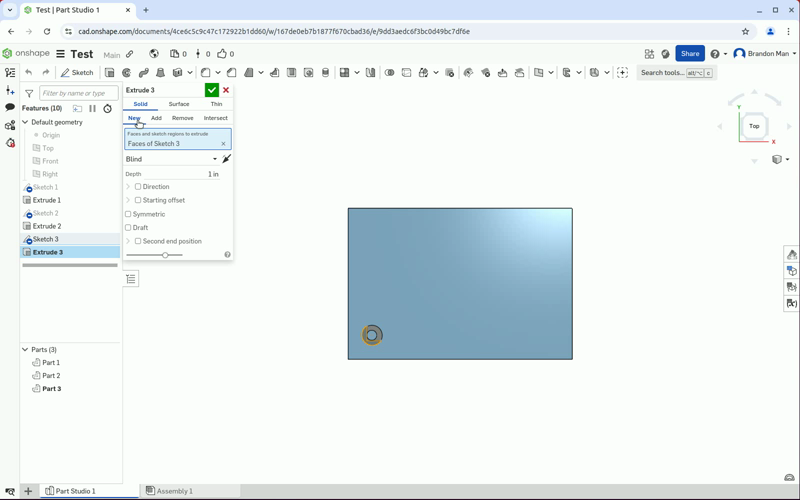
click(137, 120)
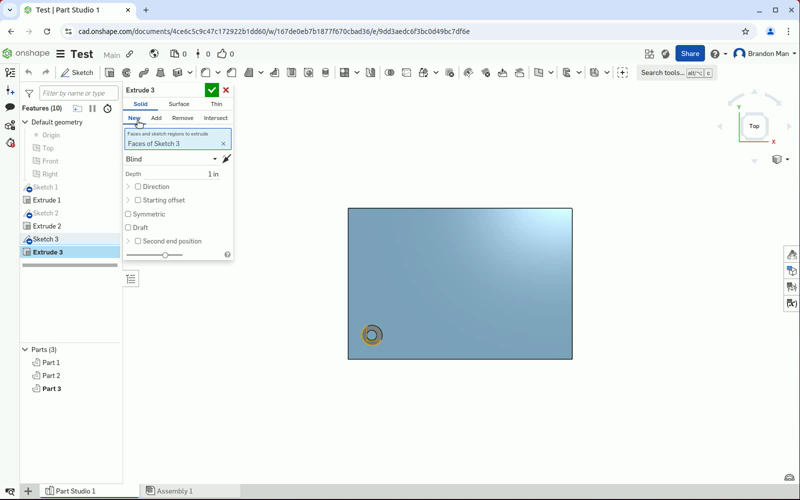
key(tab, 4)
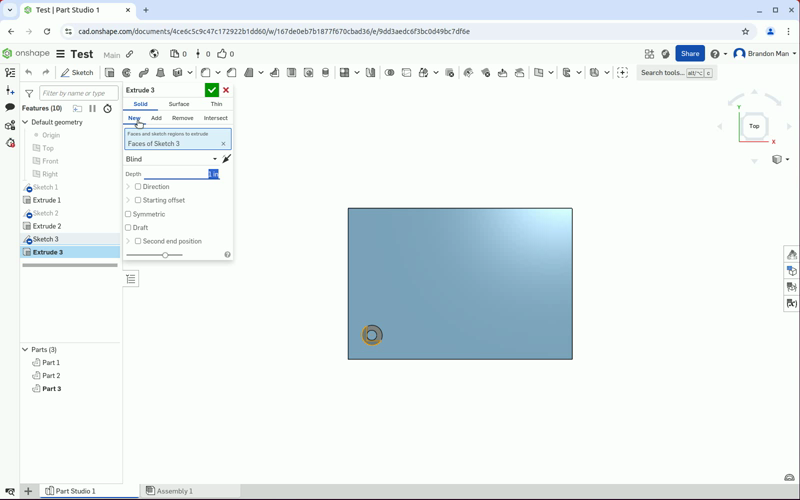
text(9.869)
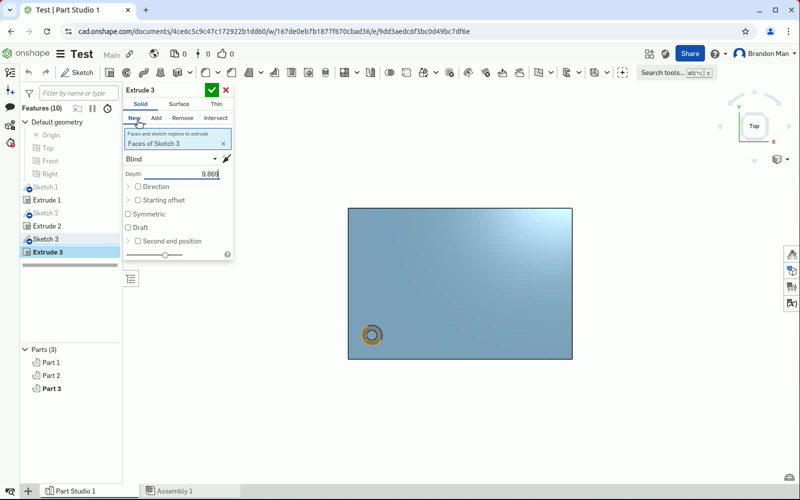
key(enter)
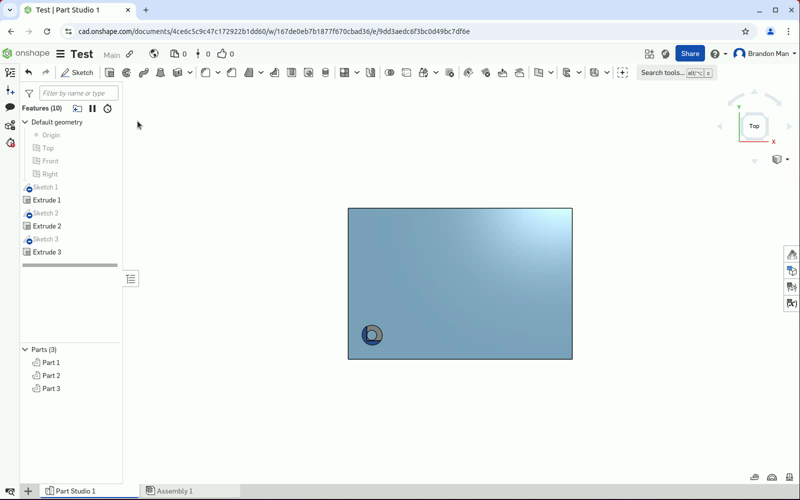
key(shift+h)
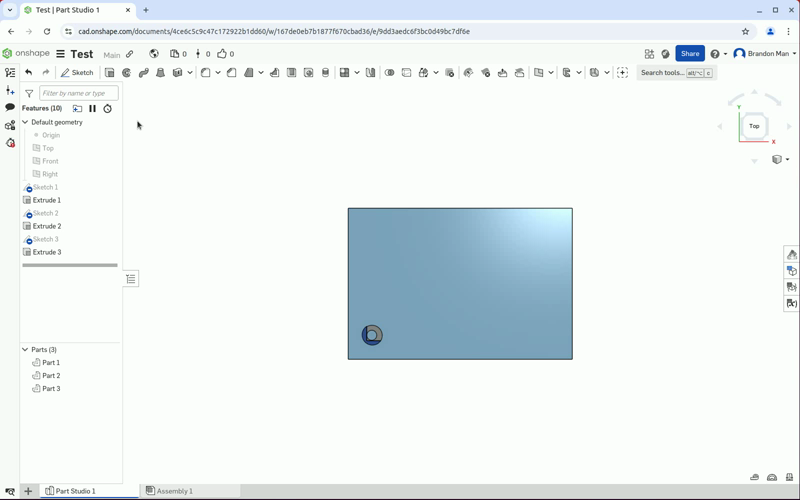
key(shift+h)
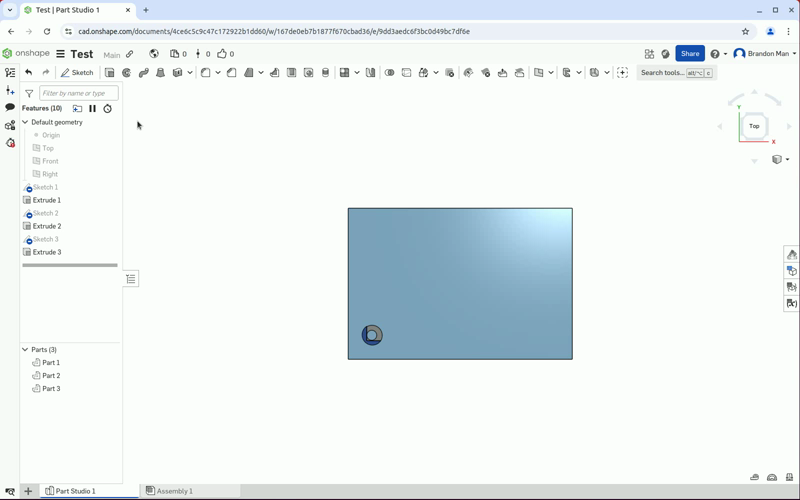
mouse_move(73, 189)
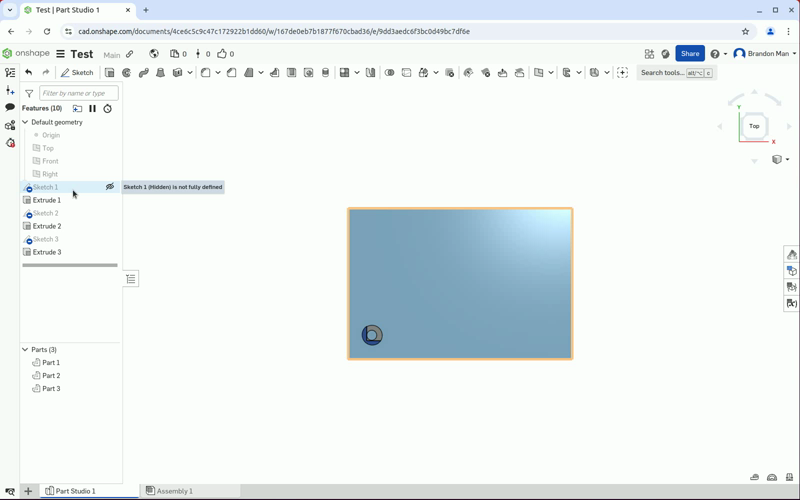
click(73, 189)
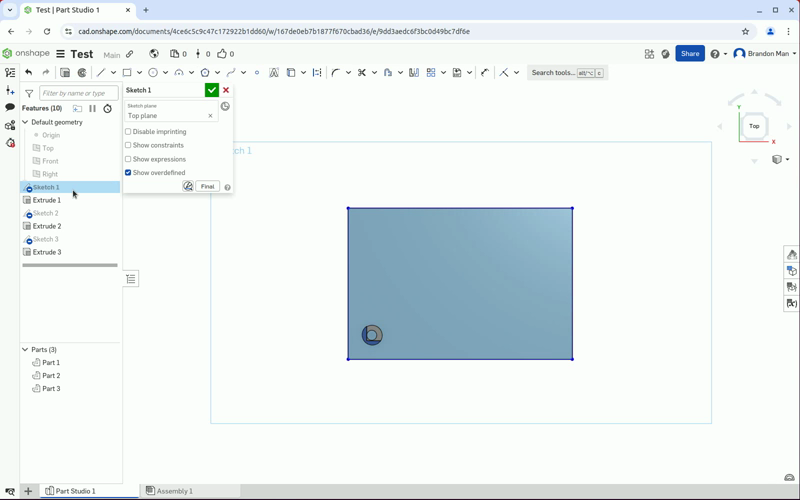
mouse_move(229, 92)
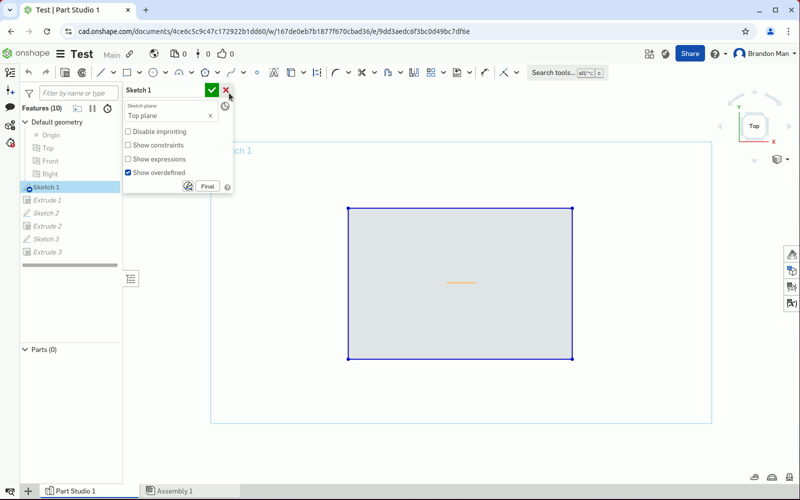
click(229, 92)
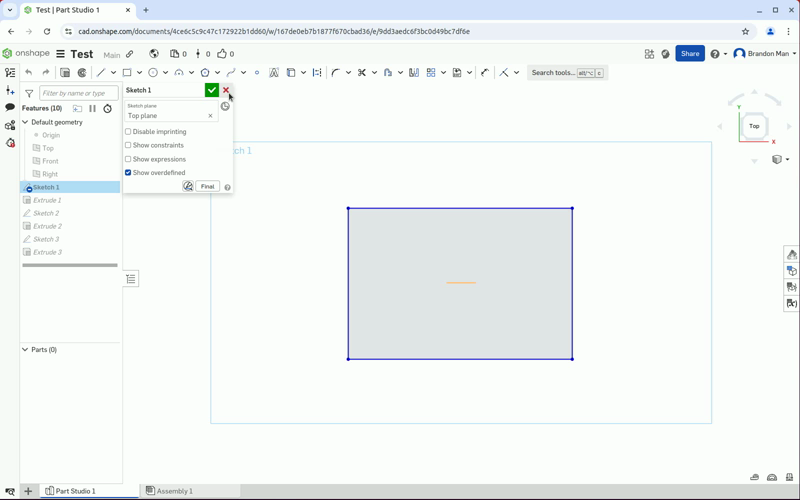
key(shift+s)
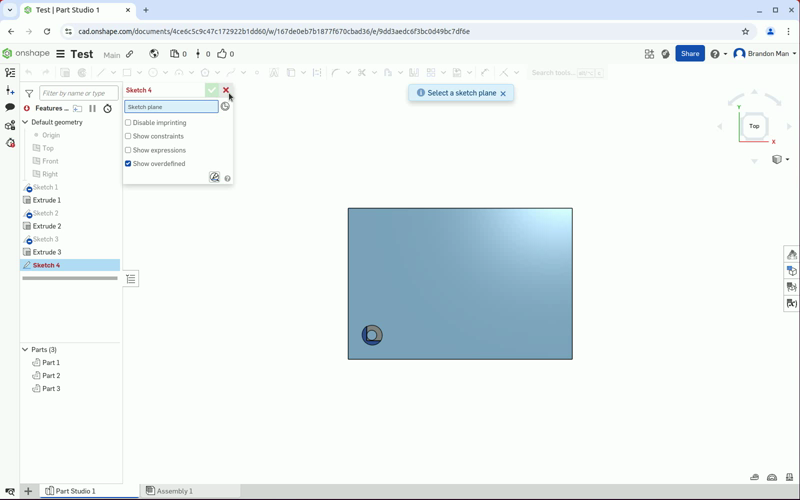
mouse_move(73, 150)
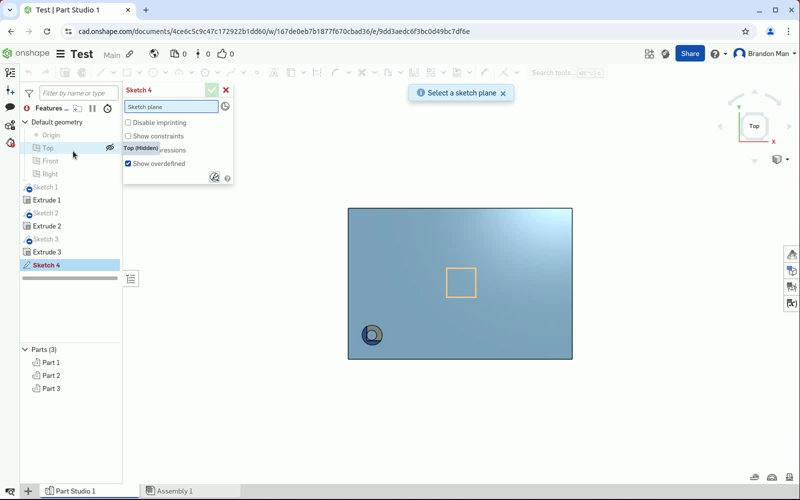
click(73, 150)
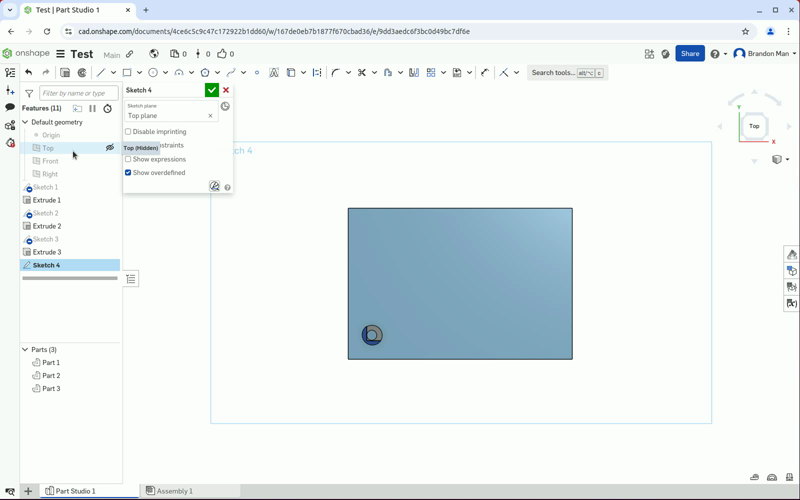
mouse_move(73, 352)
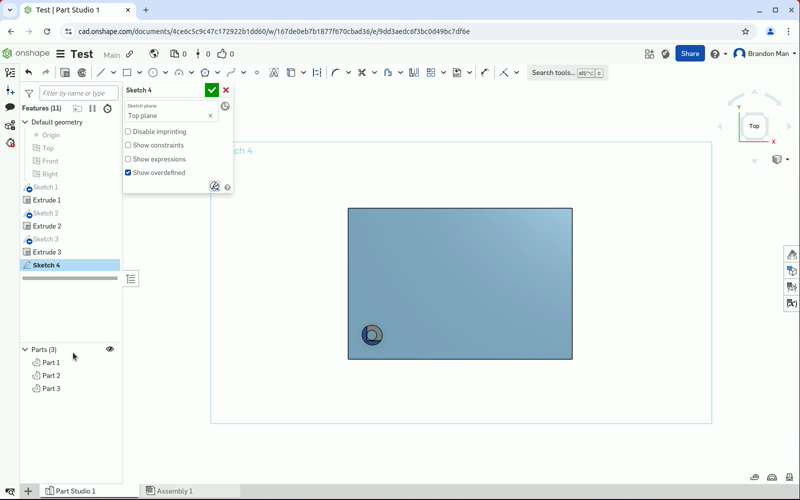
key(y)
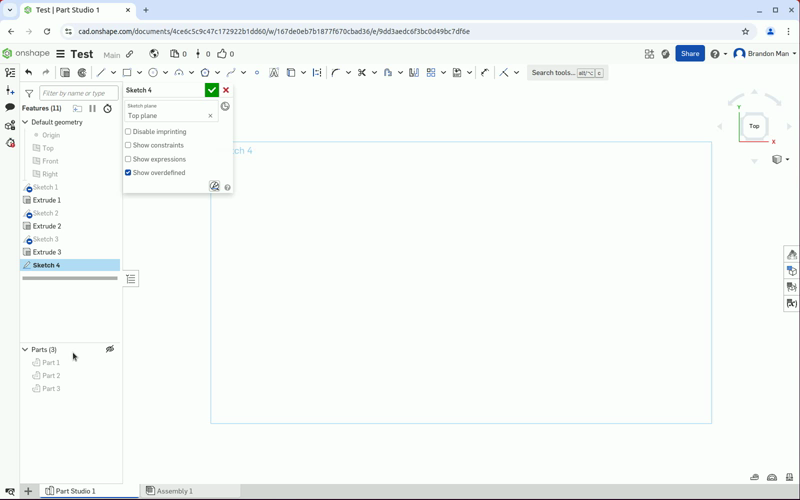
key(l)
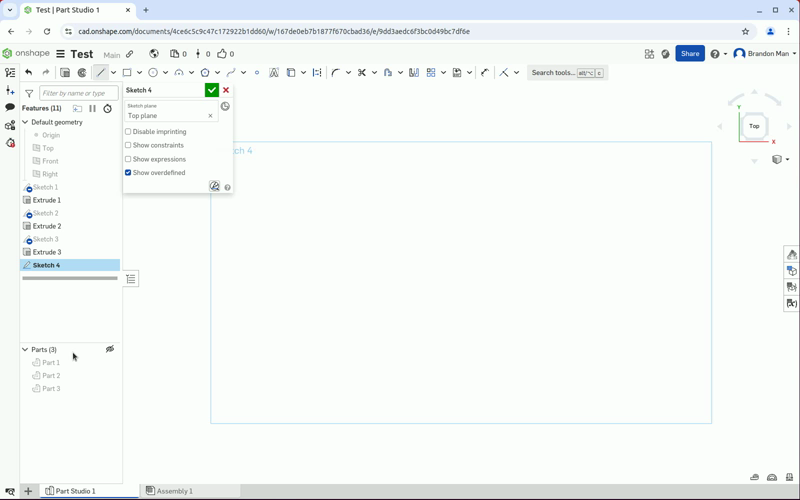
key_down(shift)
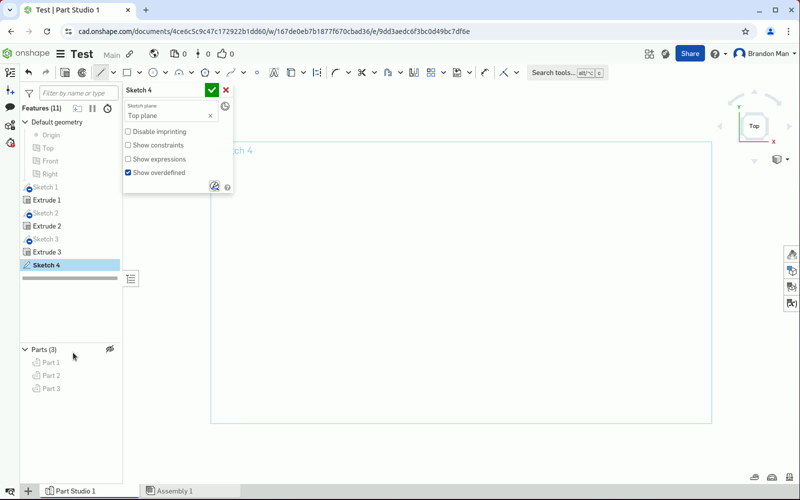
mouse_move(366, 238)
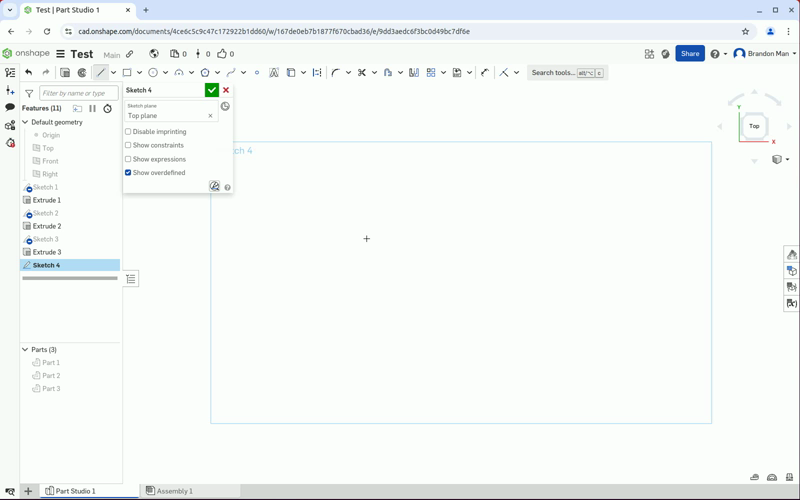
click(366, 238)
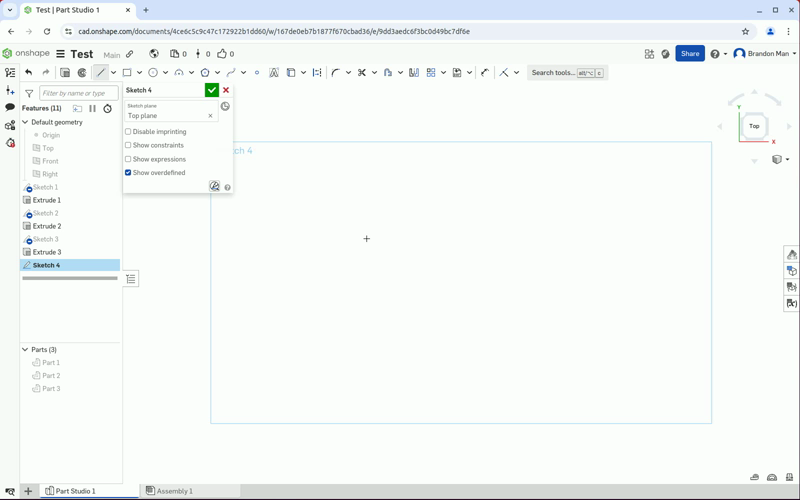
key_up(shift)
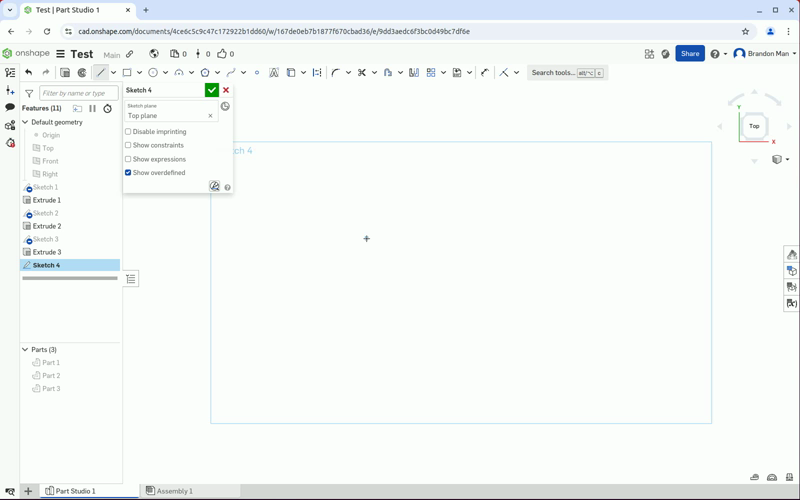
key_down(shift)
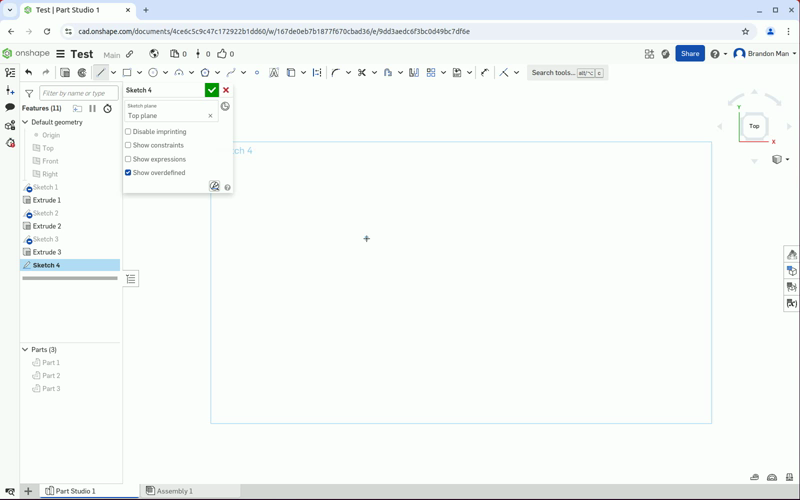
mouse_move(396, 238)
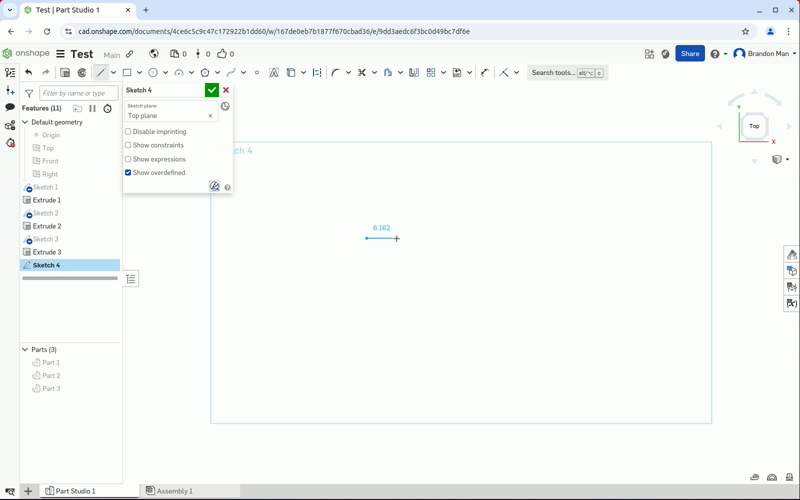
mouse_move(366, 224)
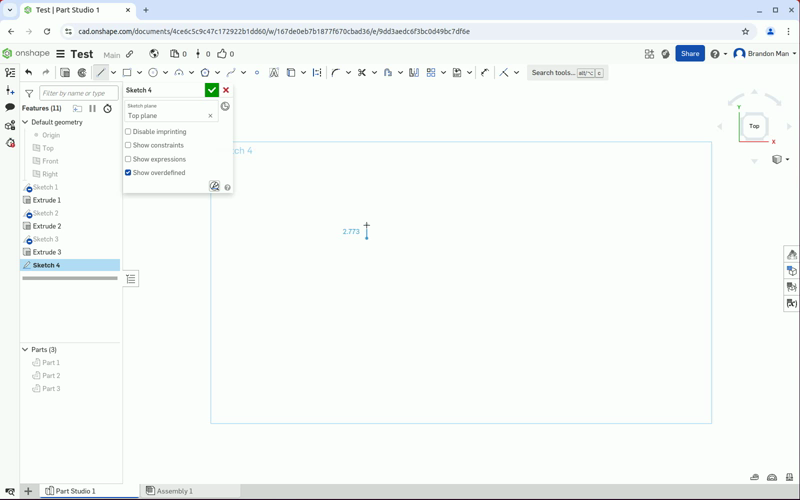
click(366, 224)
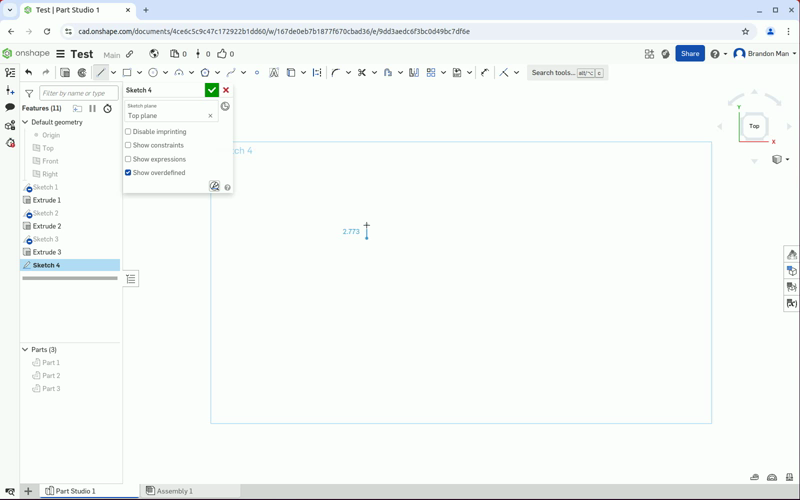
key_up(shift)
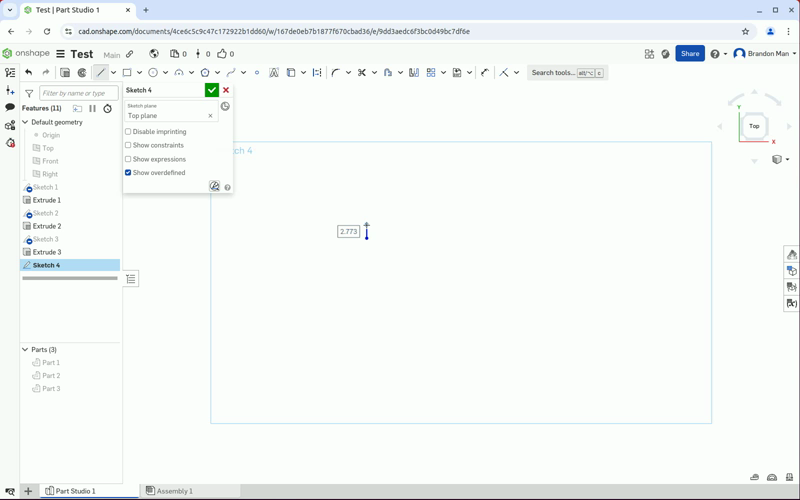
key_down(shift)
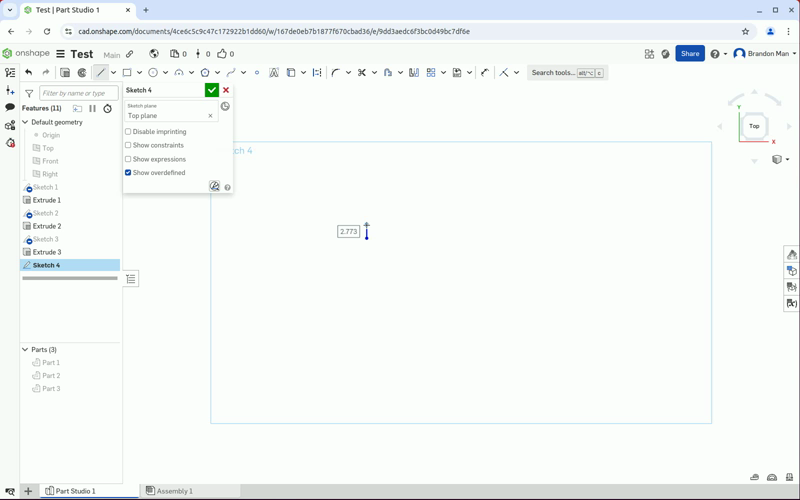
mouse_move(396, 224)
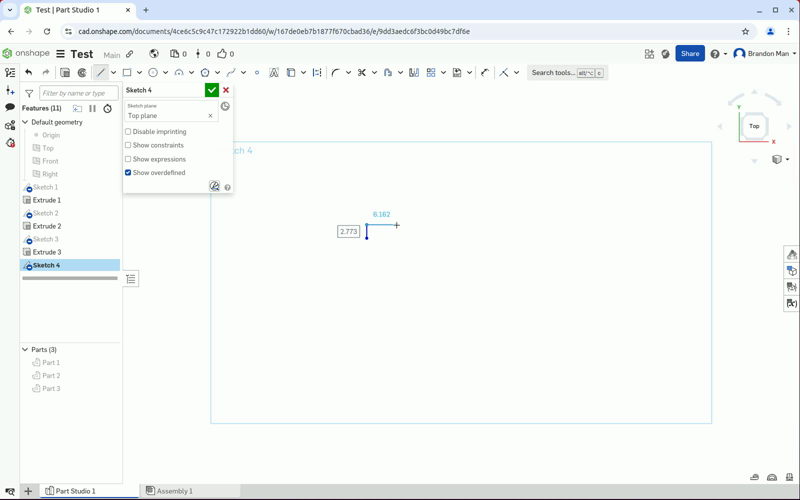
mouse_move(380, 224)
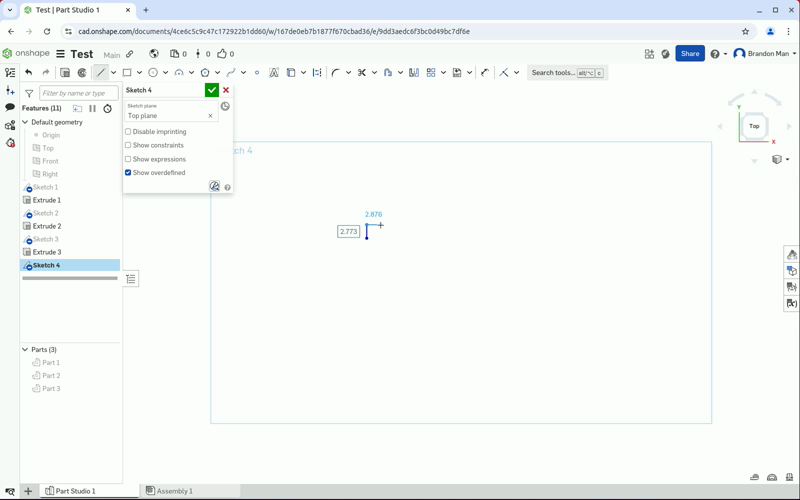
click(380, 224)
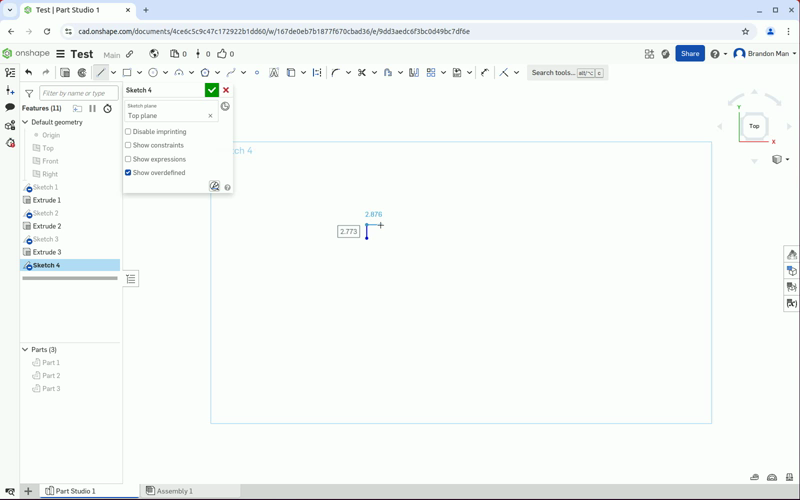
key_up(shift)
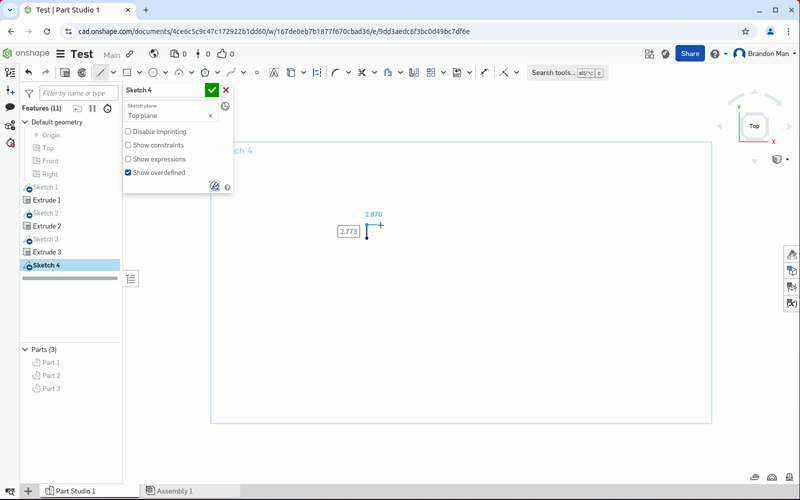
key(esc)
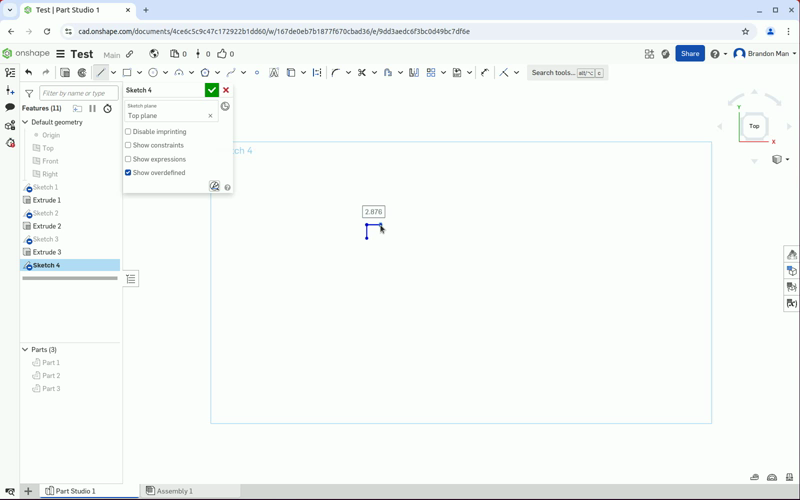
key(a)
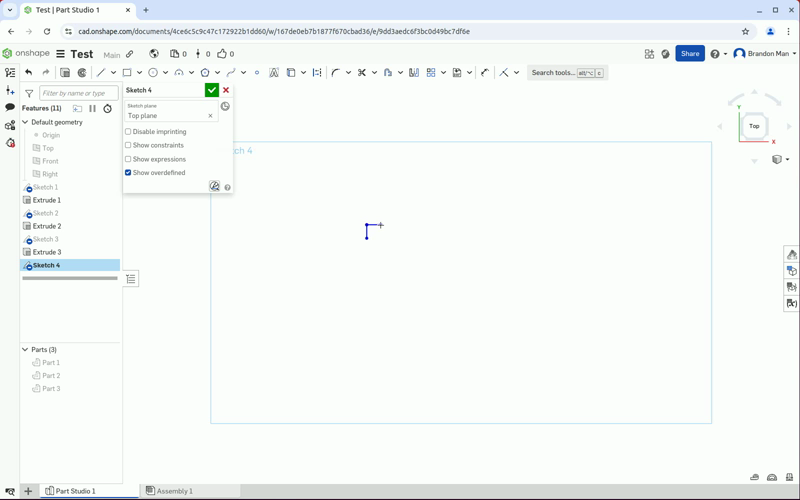
mouse_move(380, 224)
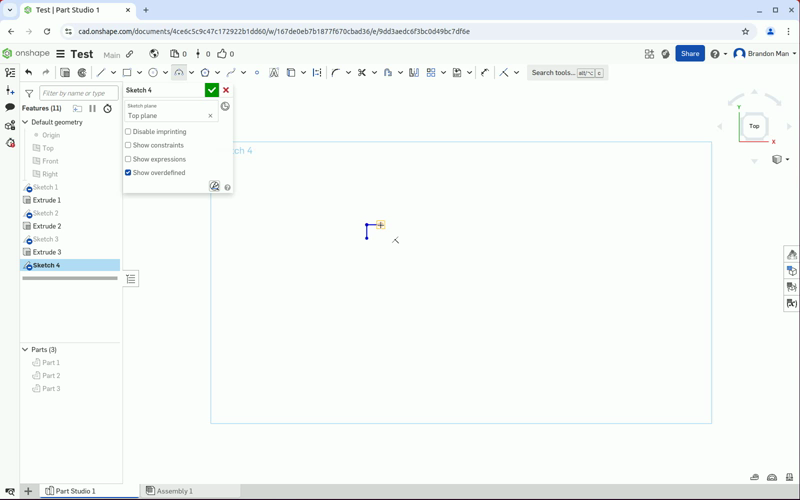
click(380, 224)
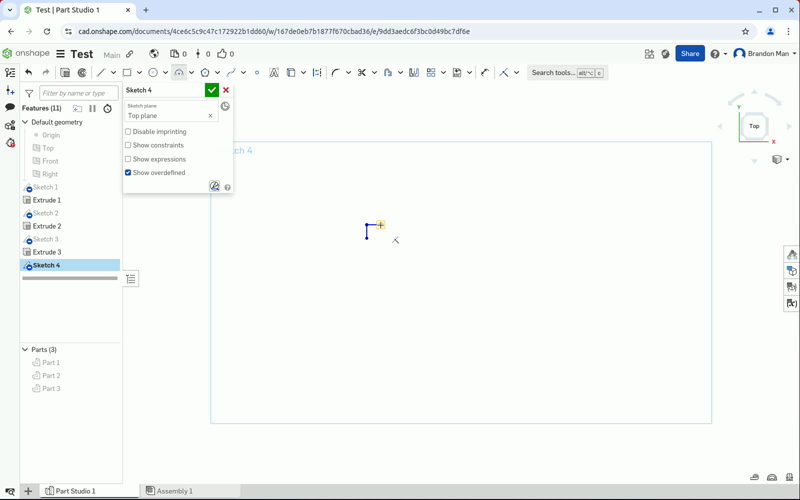
mouse_move(366, 238)
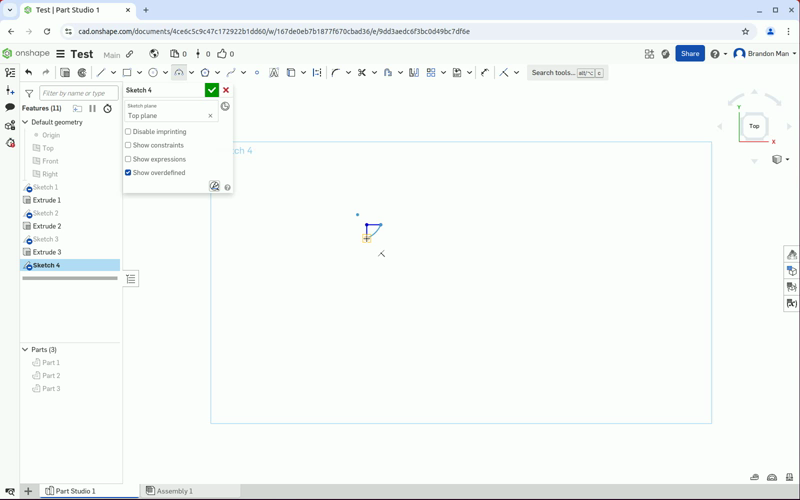
click(366, 238)
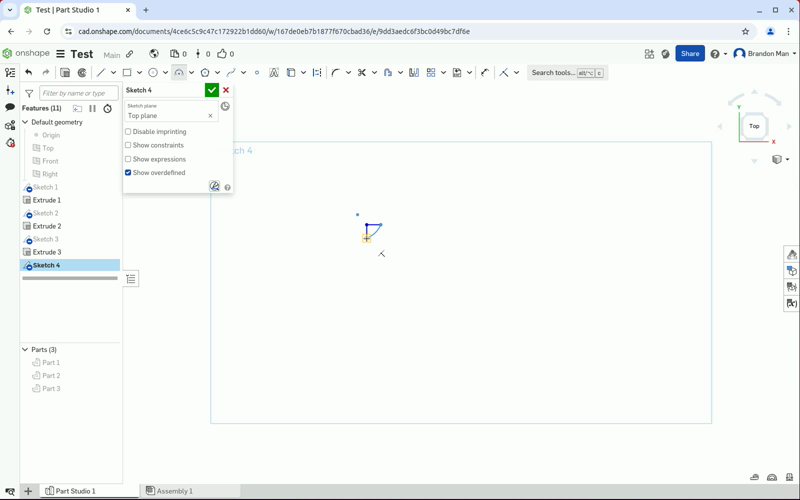
key_down(shift)
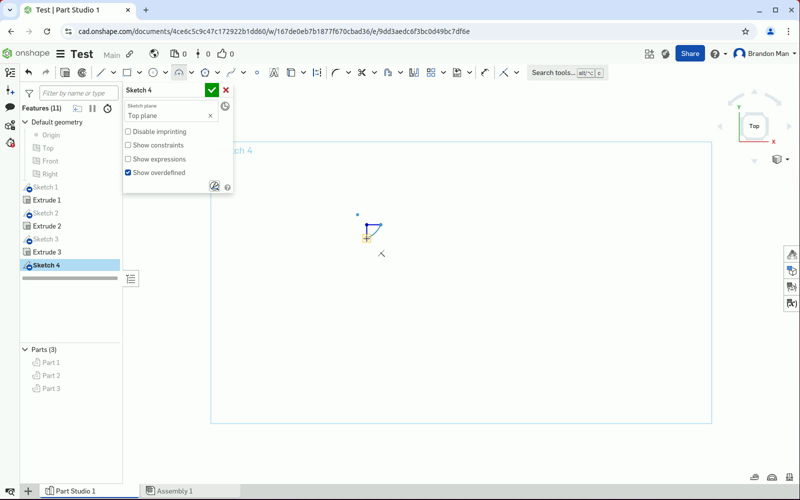
mouse_move(365, 222)
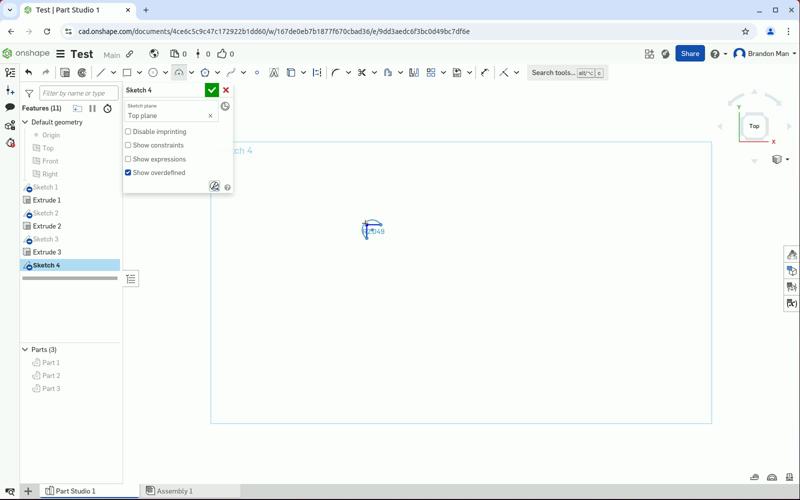
scroll(6)
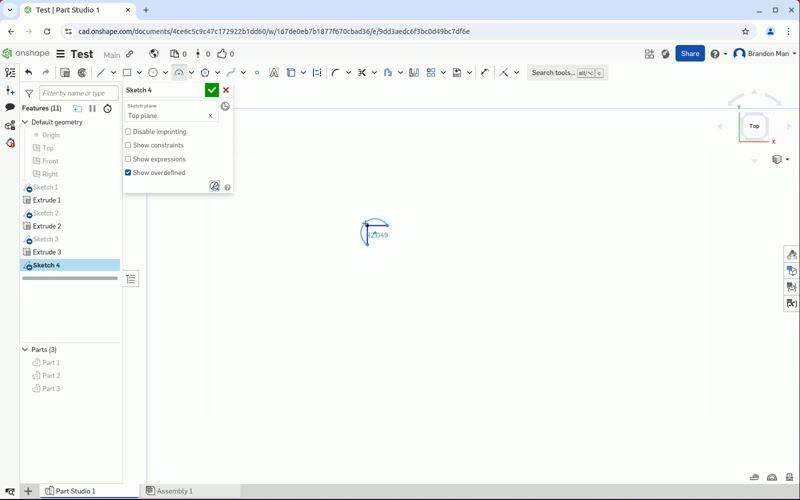
scroll(6)
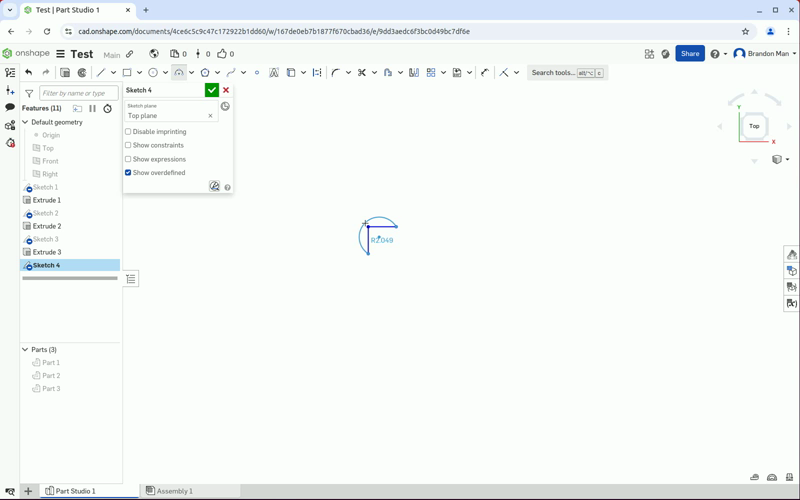
scroll(6)
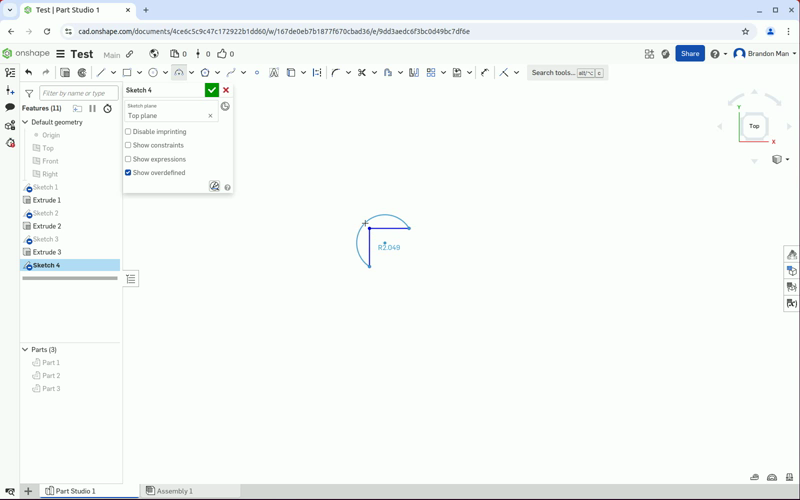
scroll(6)
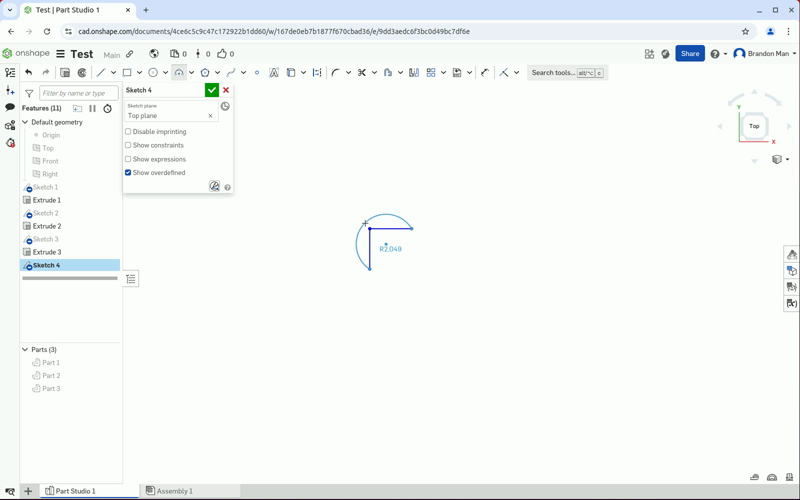
scroll(6)
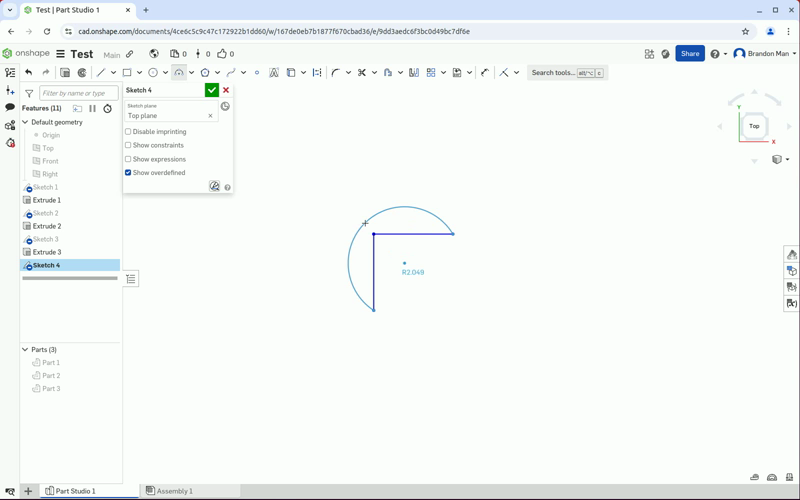
scroll(6)
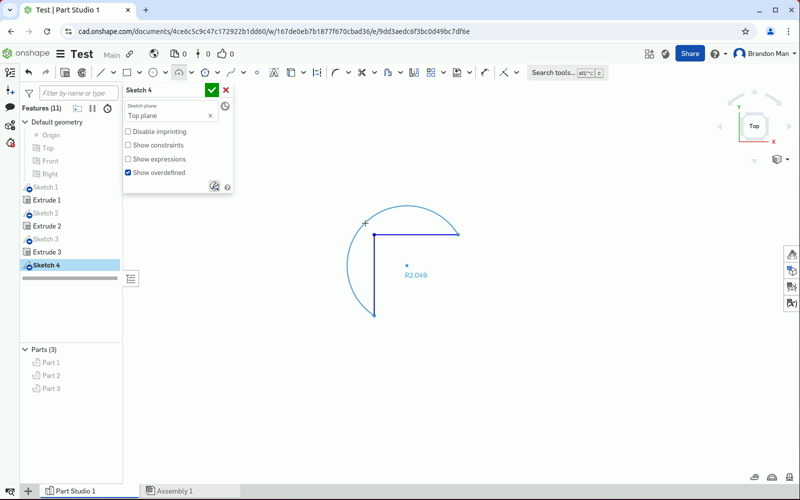
scroll(6)
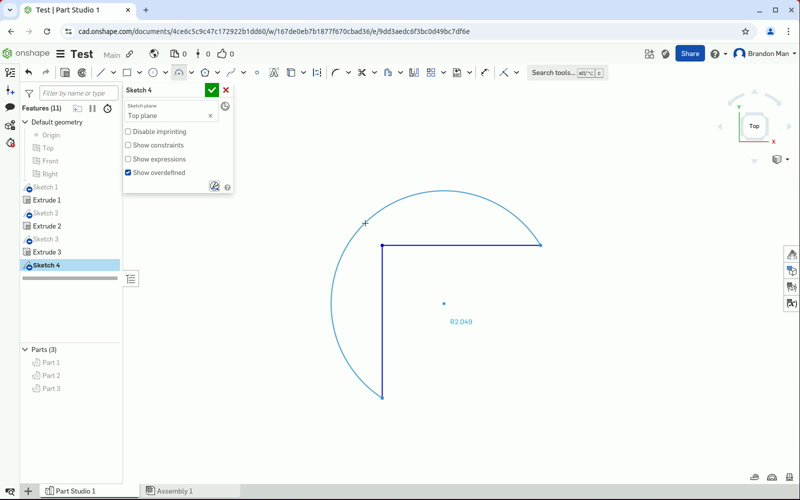
click(365, 222)
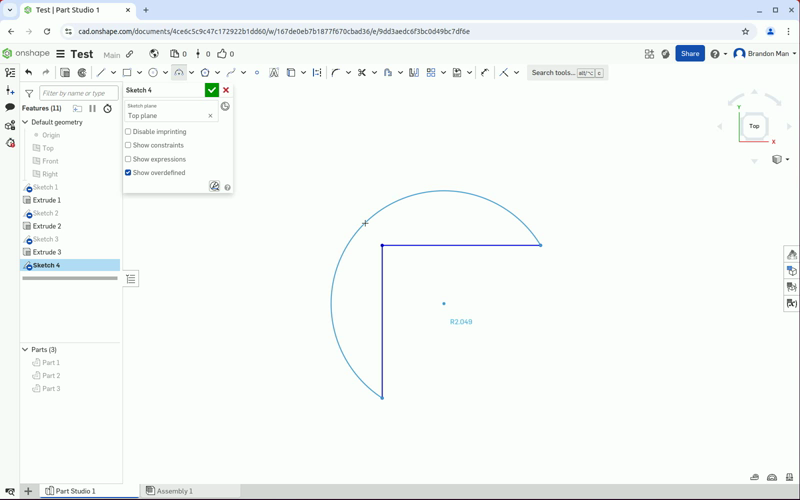
scroll(-6)
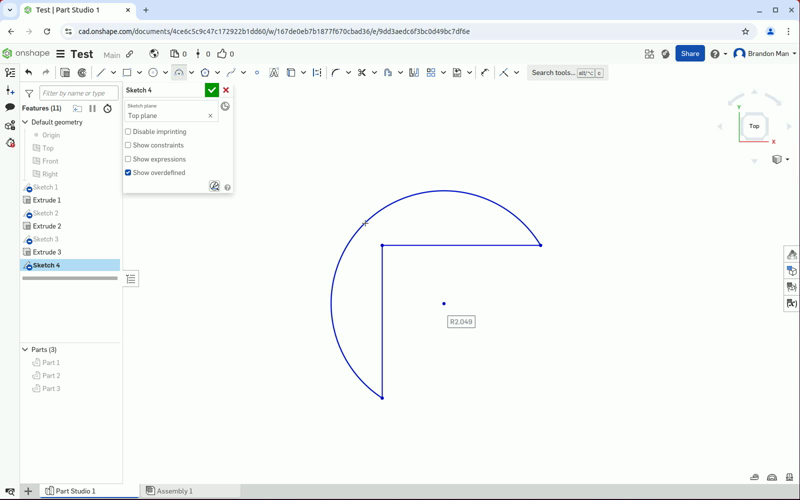
scroll(-6)
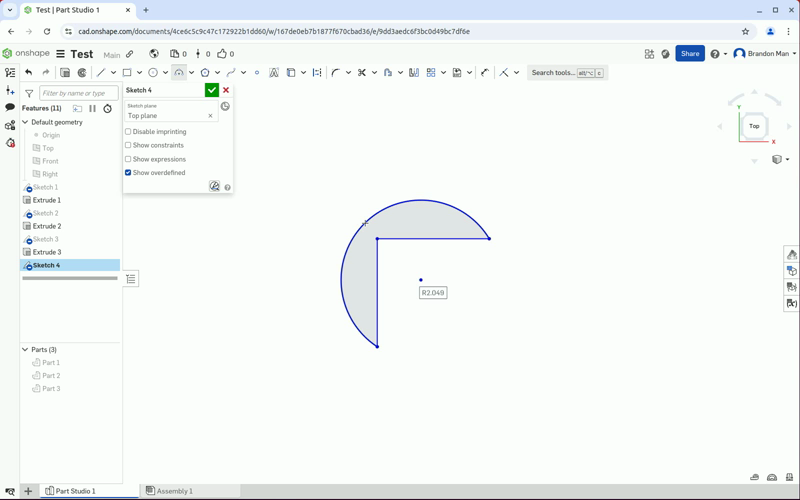
scroll(-6)
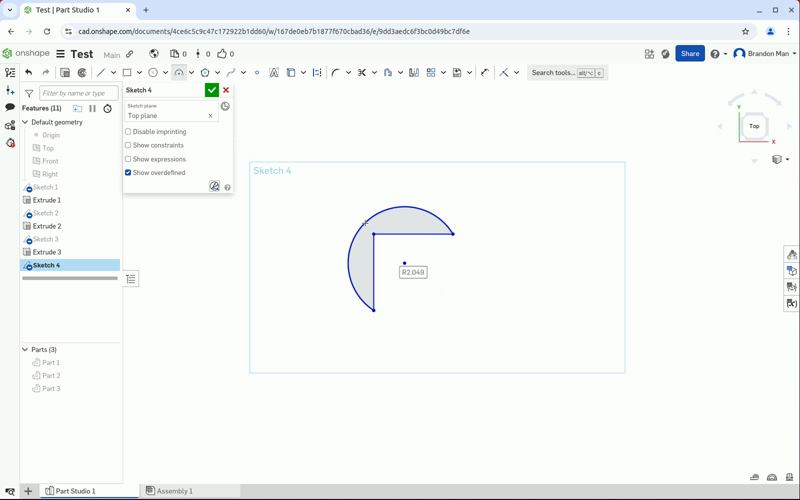
scroll(-6)
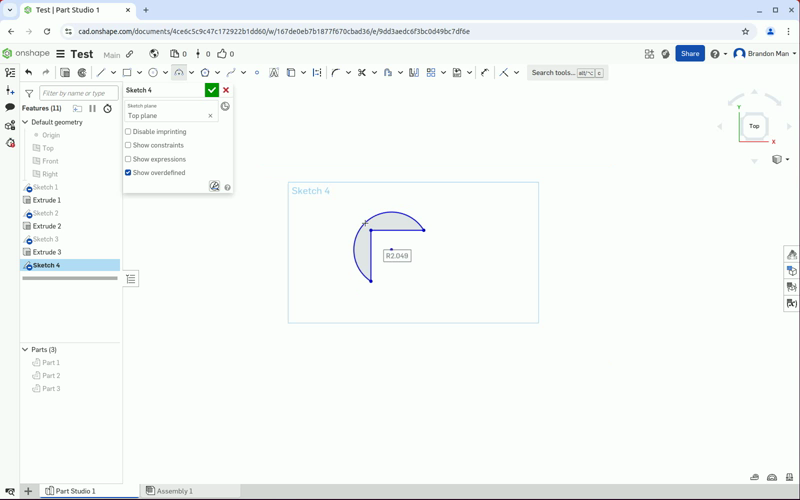
scroll(-6)
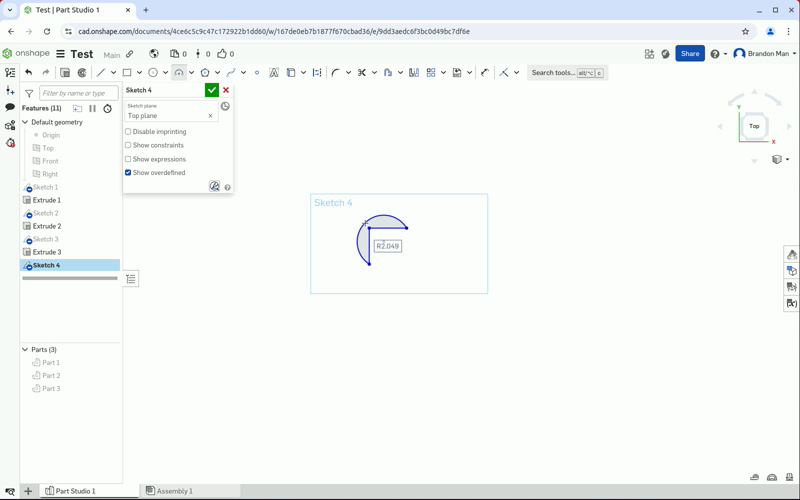
scroll(-6)
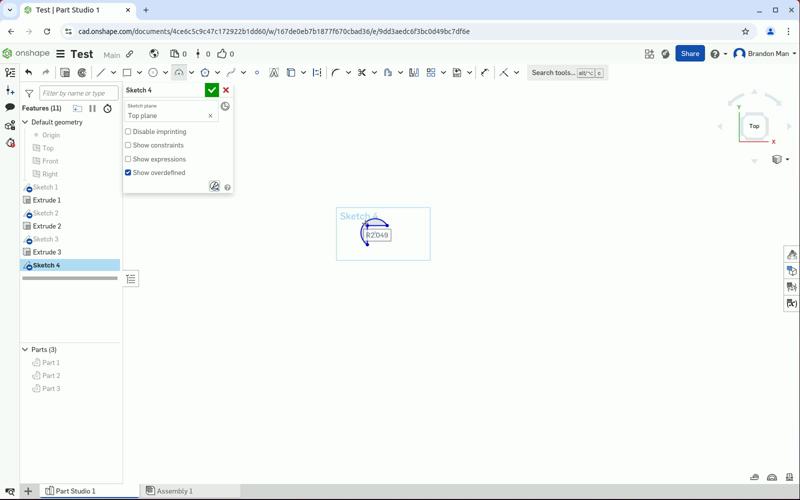
scroll(-6)
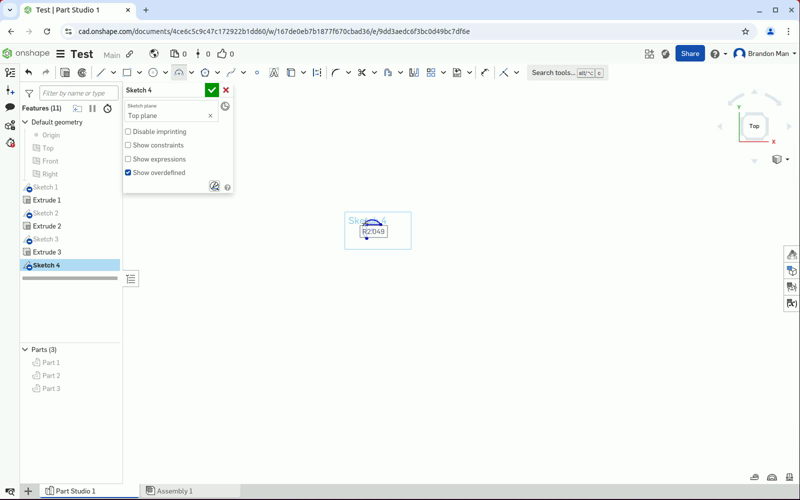
key_up(shift)
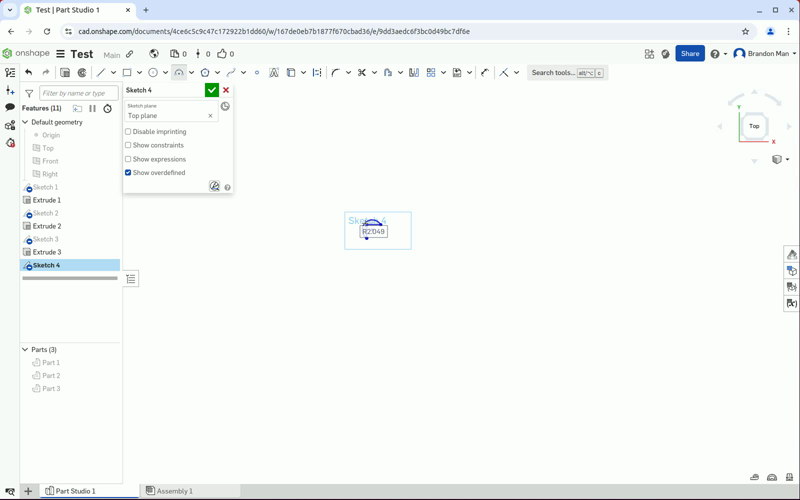
key(esc)
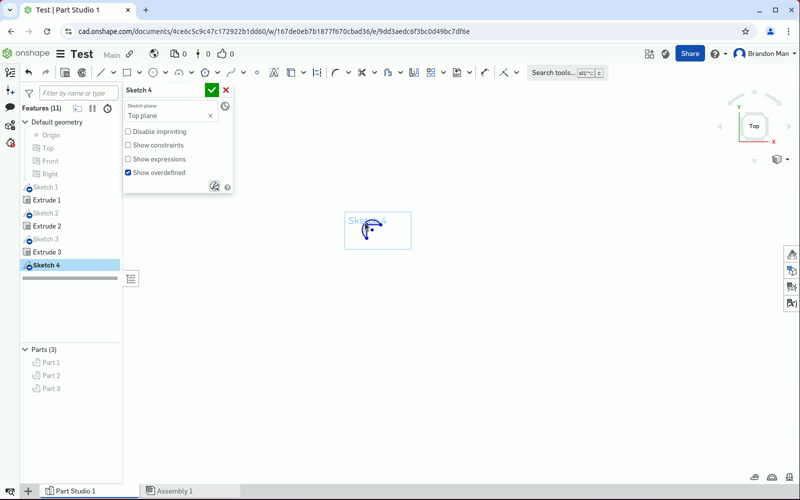
mouse_move(363, 225)
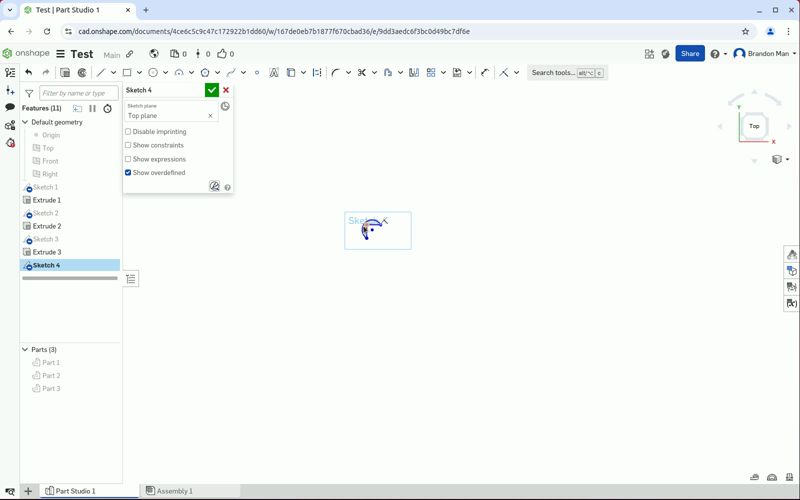
scroll(6)
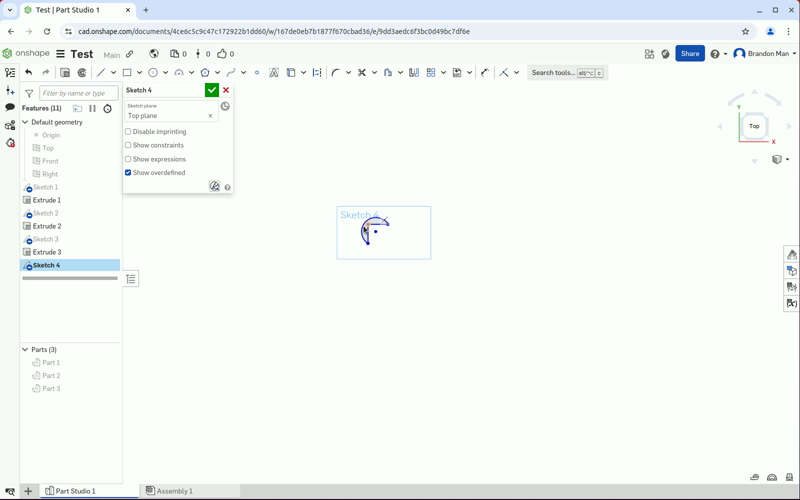
scroll(6)
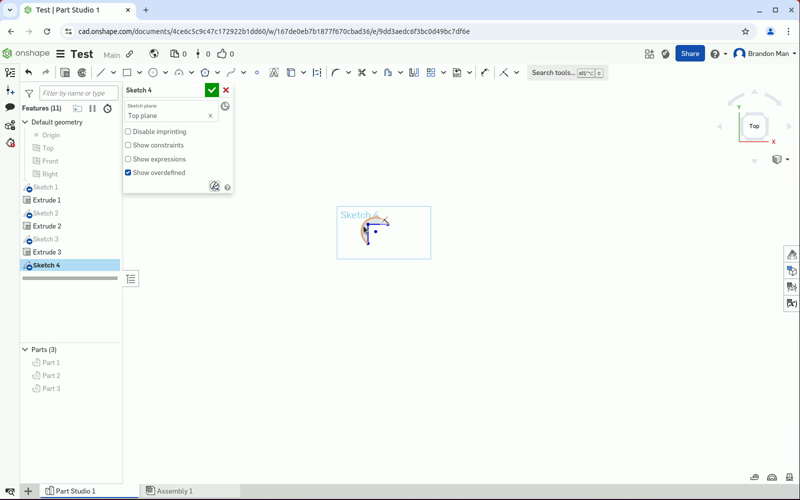
scroll(6)
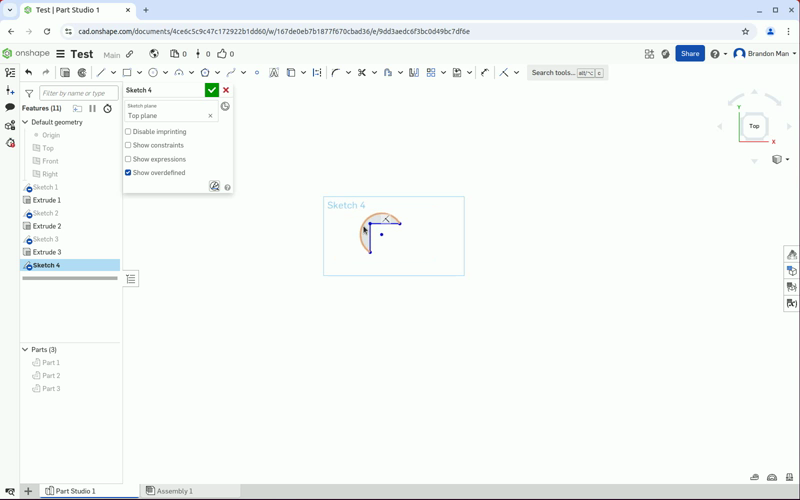
scroll(6)
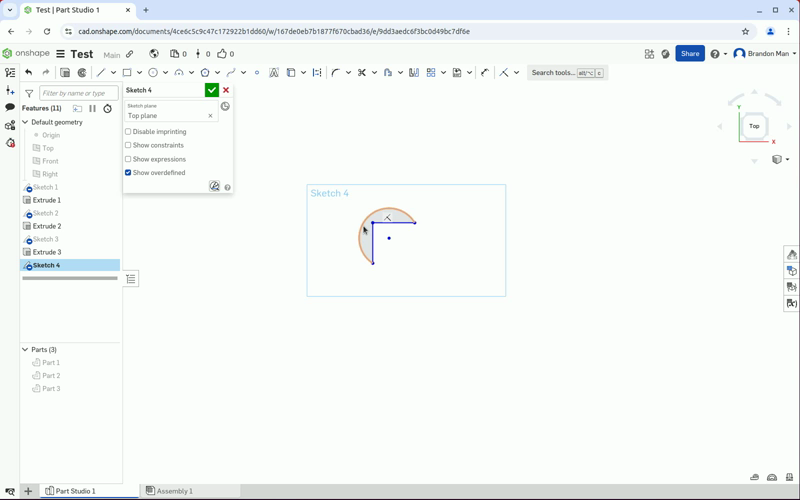
scroll(6)
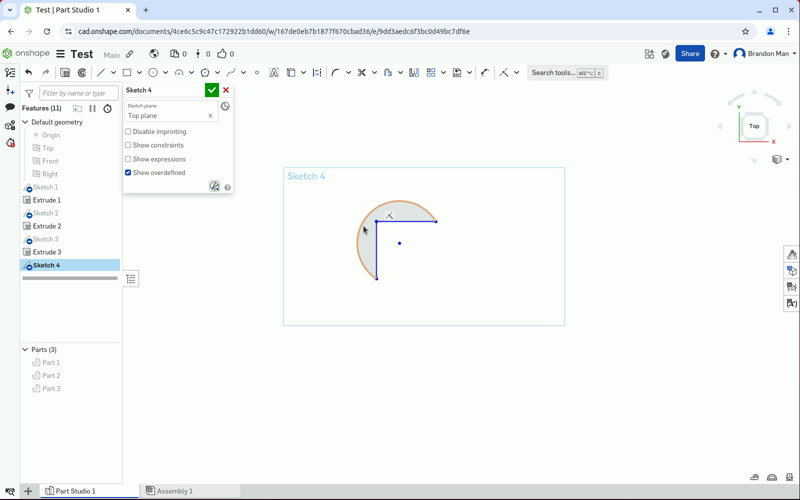
scroll(6)
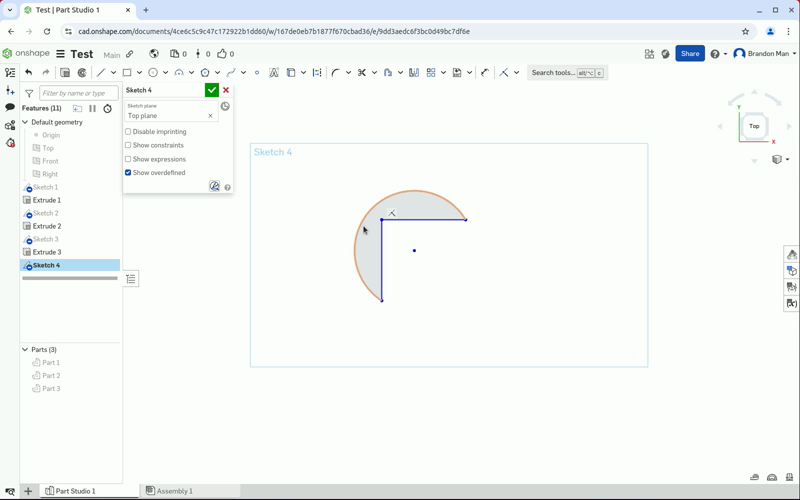
scroll(6)
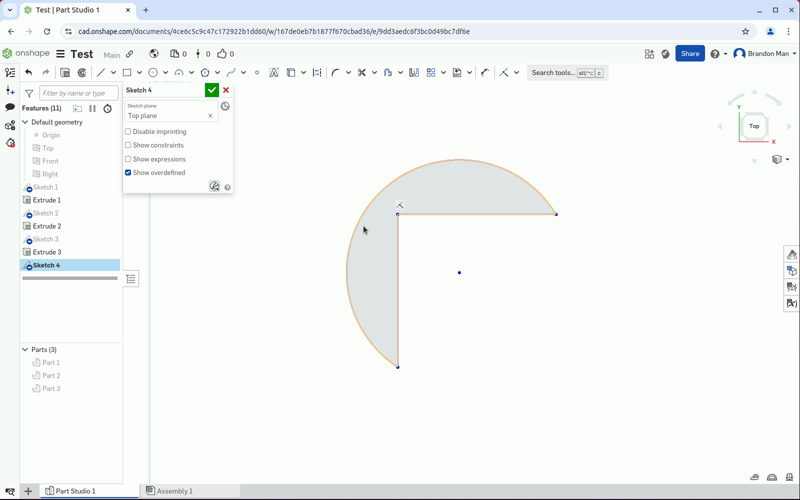
click(363, 225)
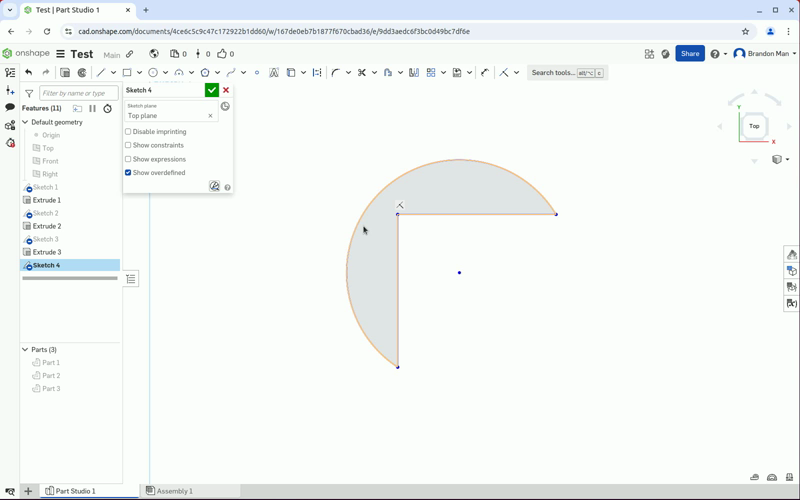
scroll(-6)
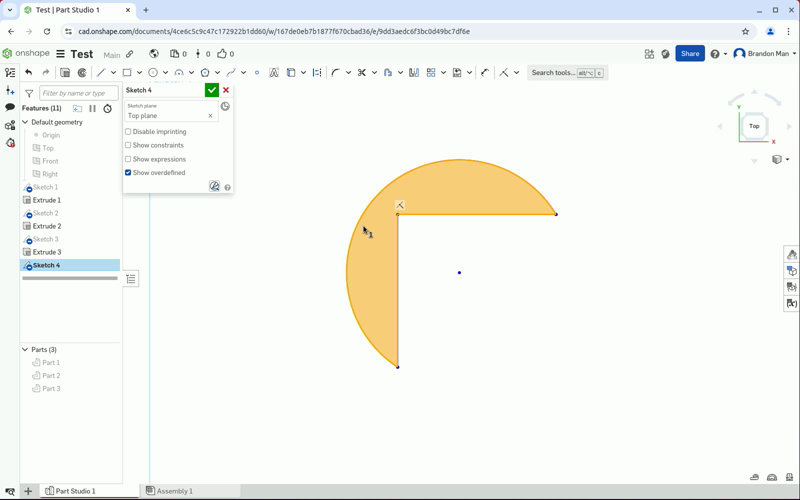
scroll(-6)
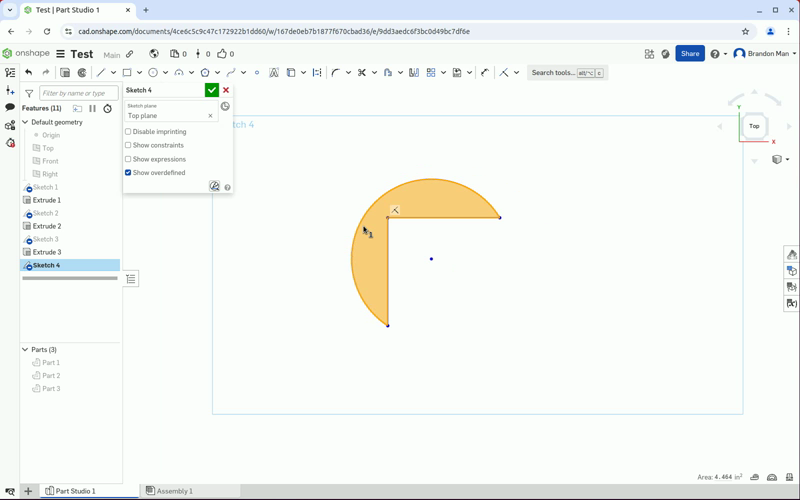
scroll(-6)
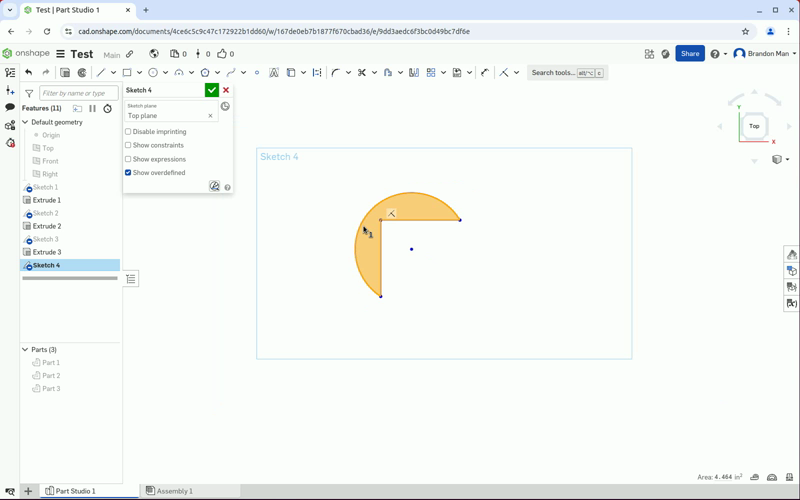
scroll(-6)
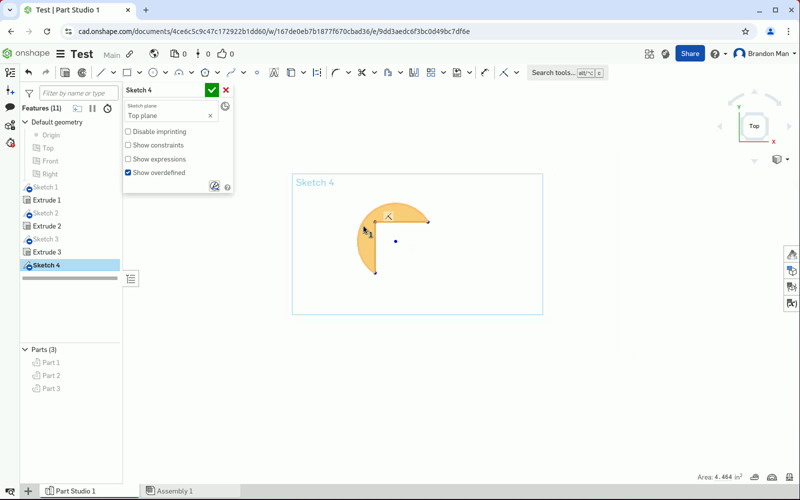
scroll(-6)
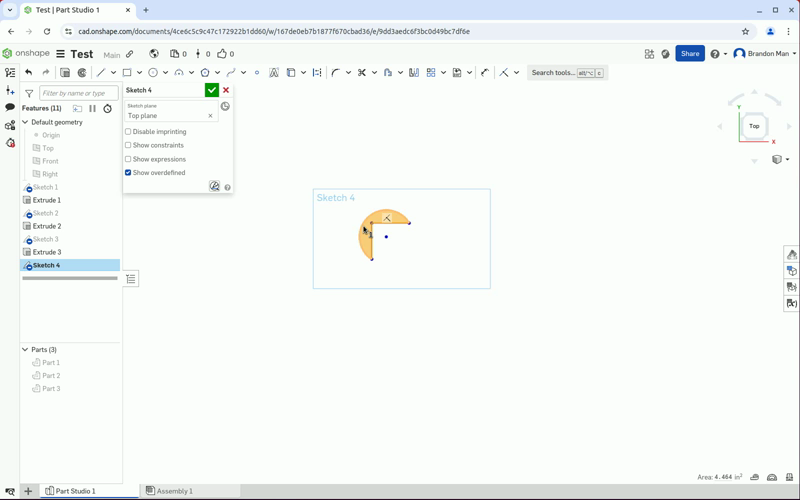
scroll(-6)
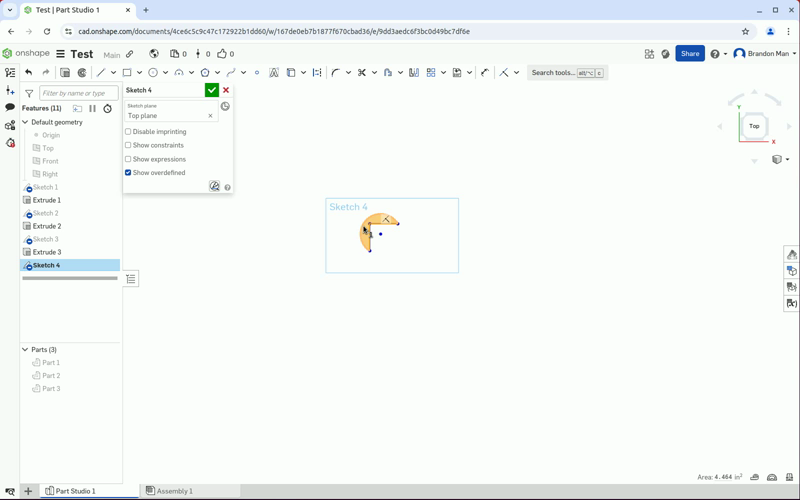
scroll(-6)
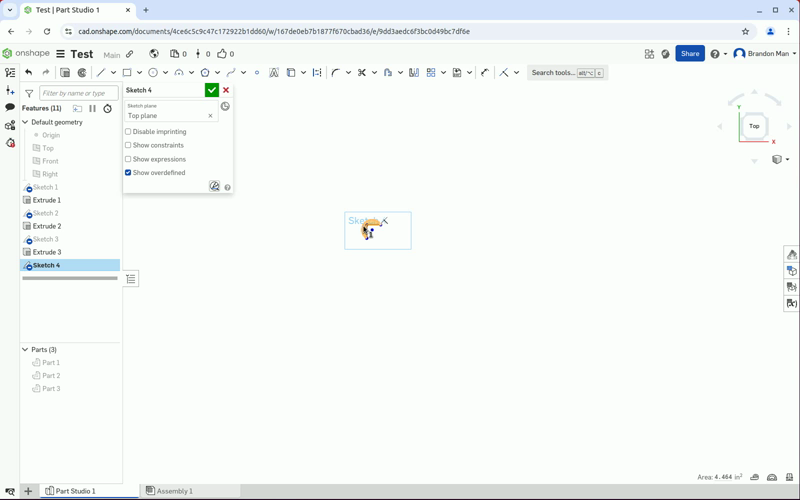
mouse_move(73, 352)
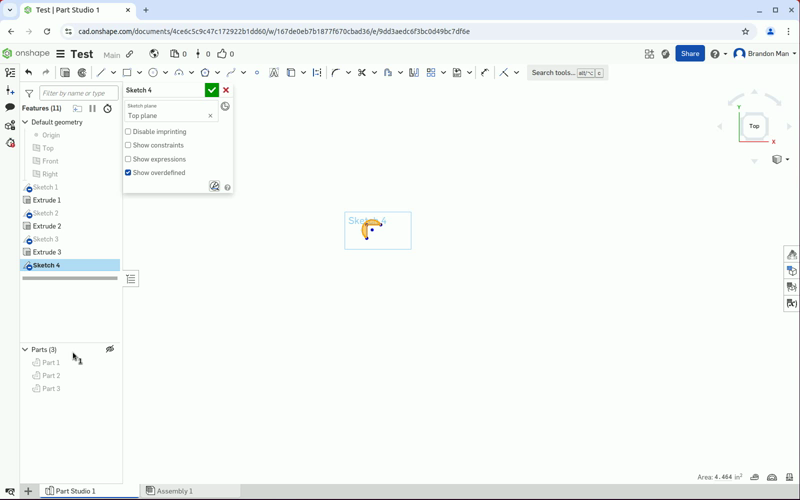
key(shift+y)
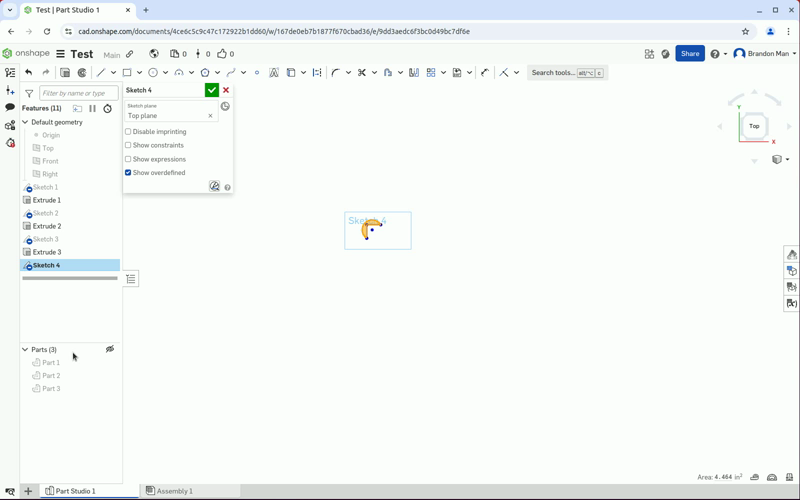
key(shift+e)
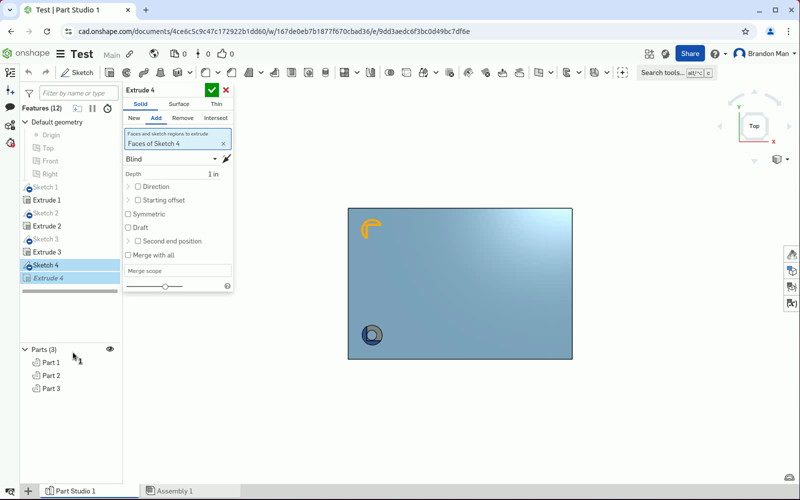
mouse_move(143, 106)
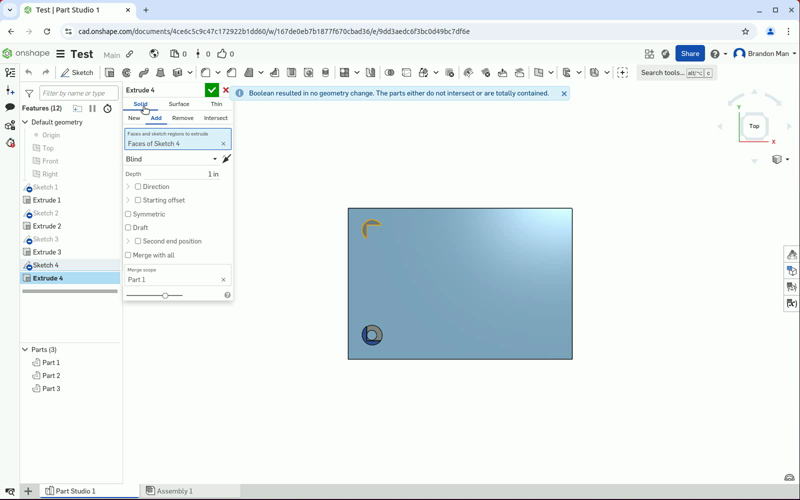
click(143, 106)
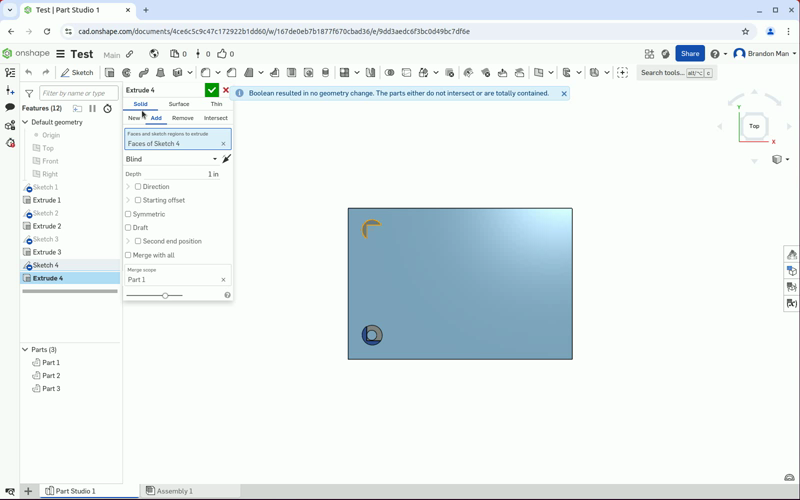
mouse_move(137, 120)
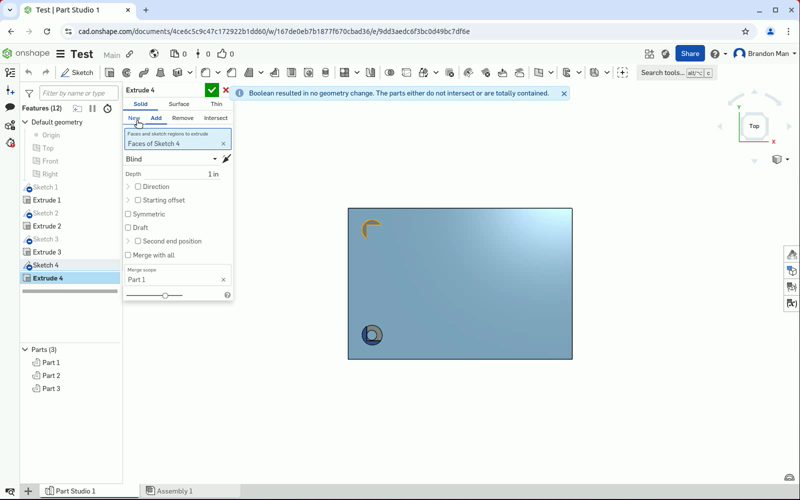
click(137, 120)
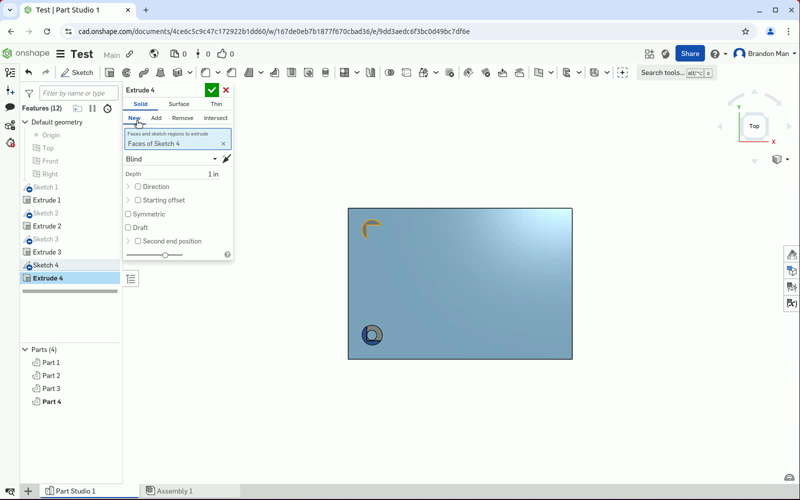
key(tab, 4)
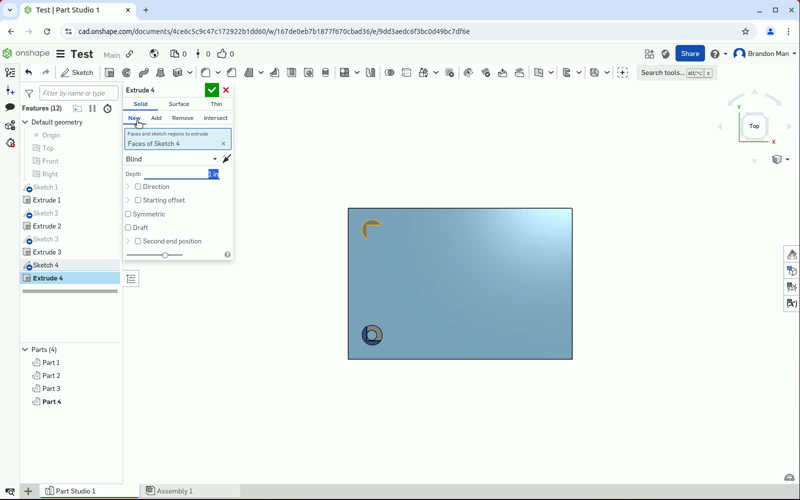
text(9.869)
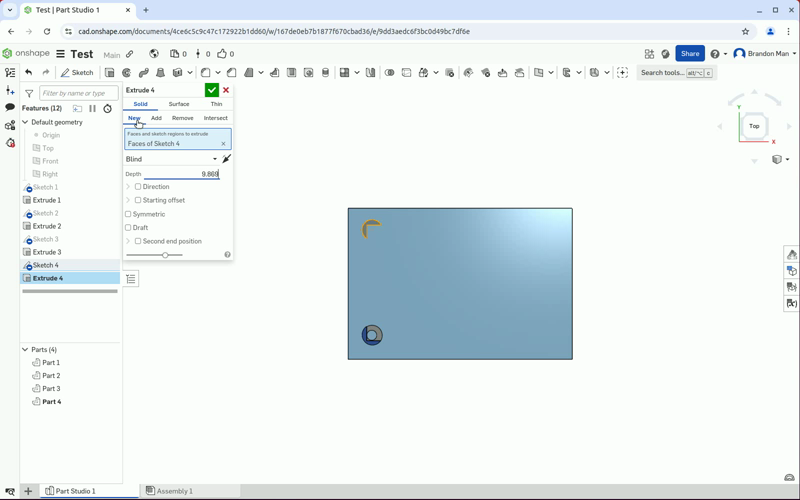
key(enter)
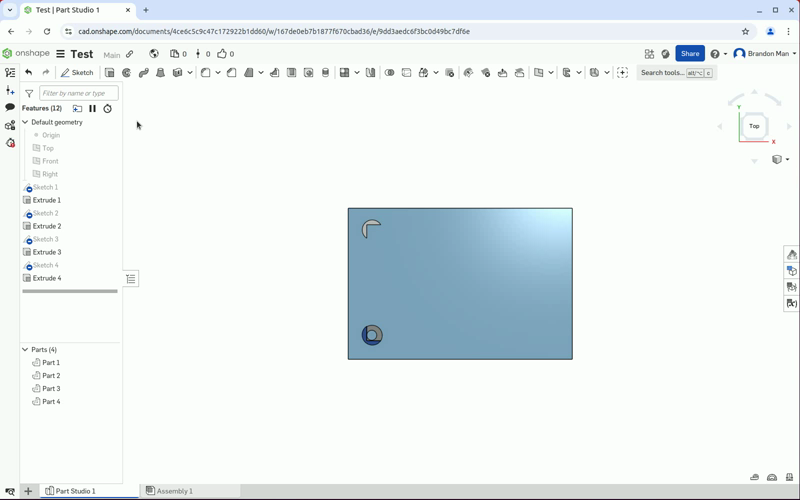
key(shift+h)
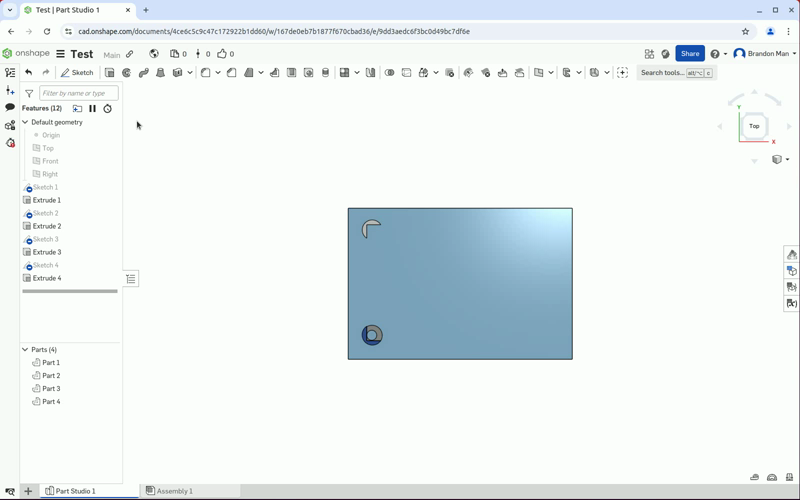
key(shift+h)
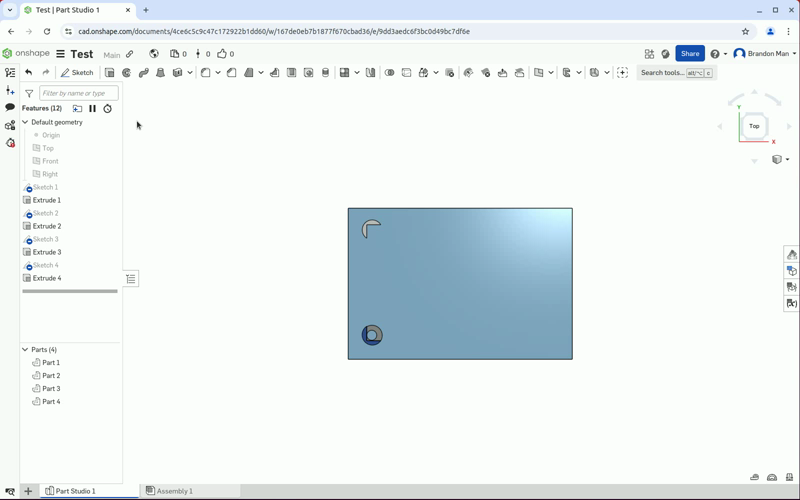
mouse_move(73, 189)
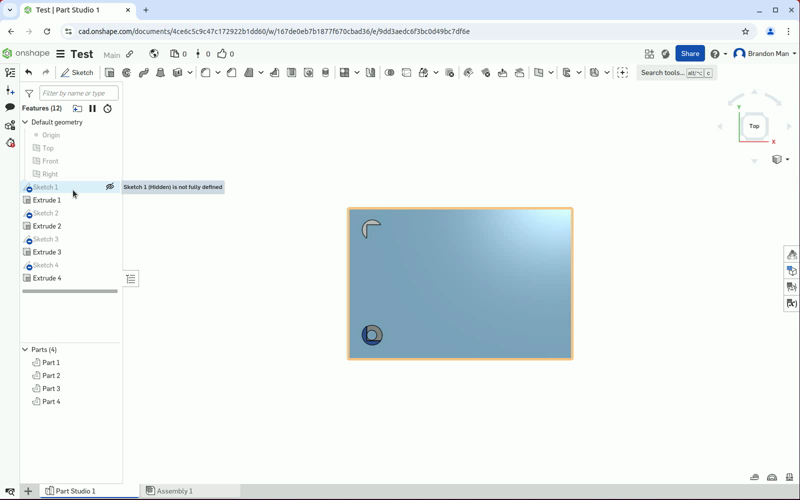
click(73, 189)
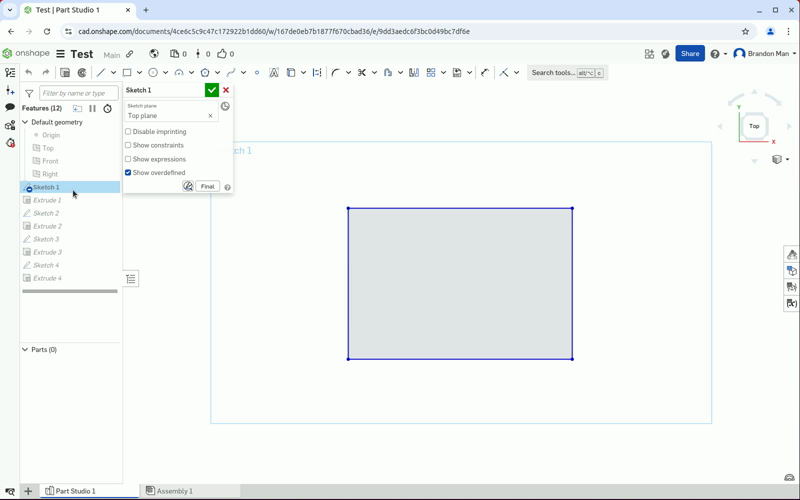
mouse_move(229, 92)
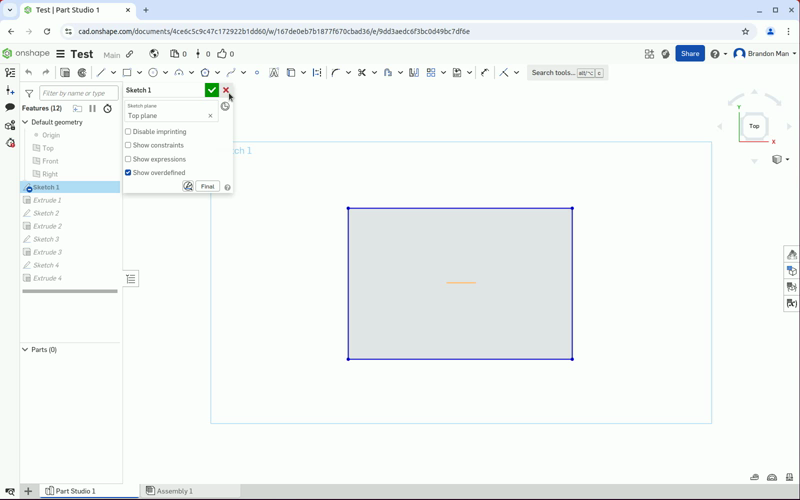
click(229, 92)
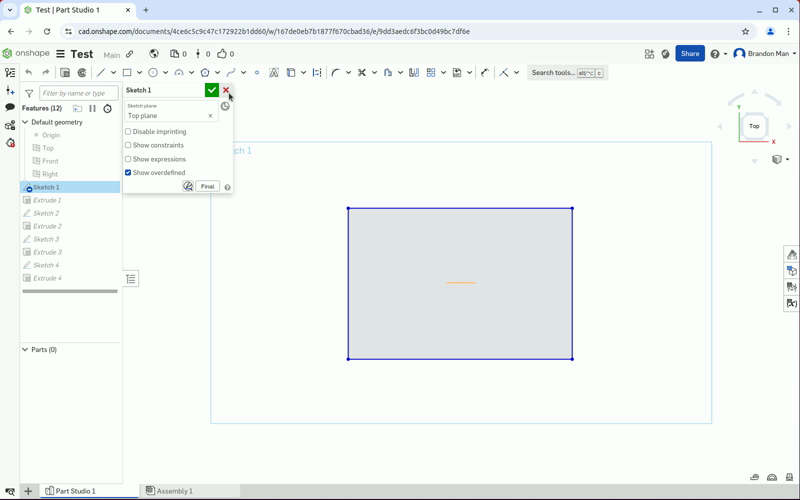
key(shift+s)
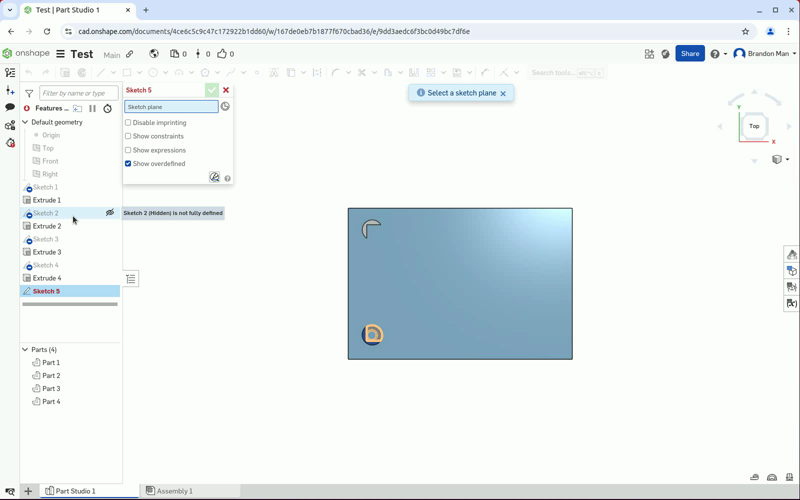
scroll(3)
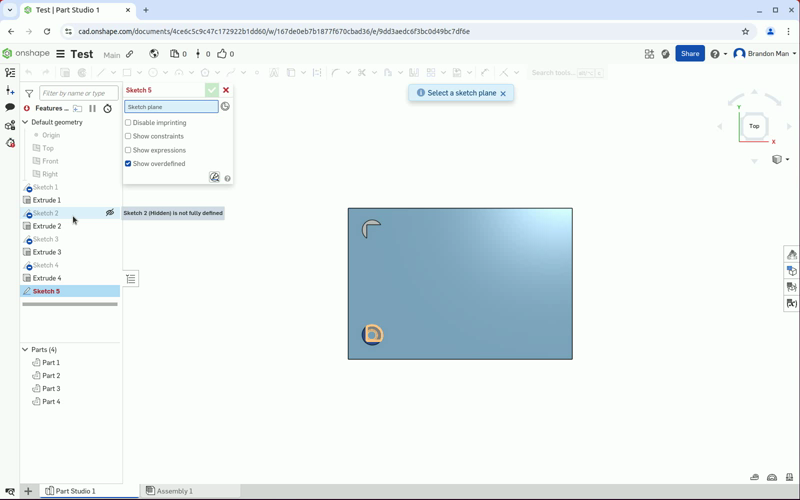
mouse_move(73, 150)
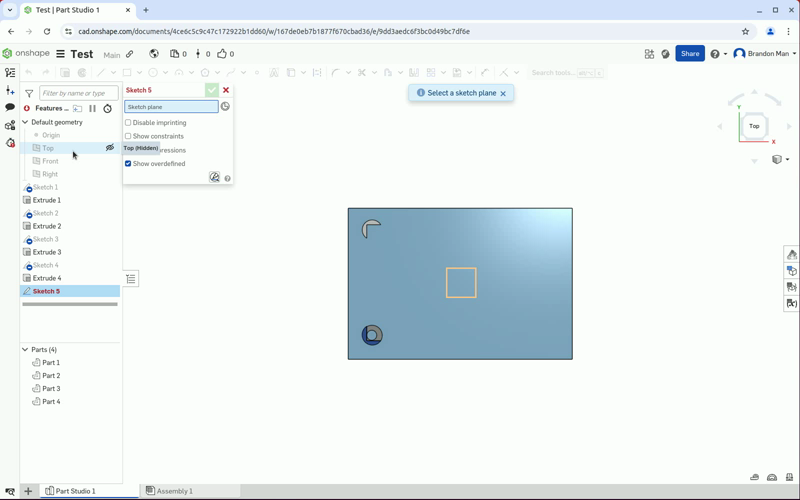
click(73, 150)
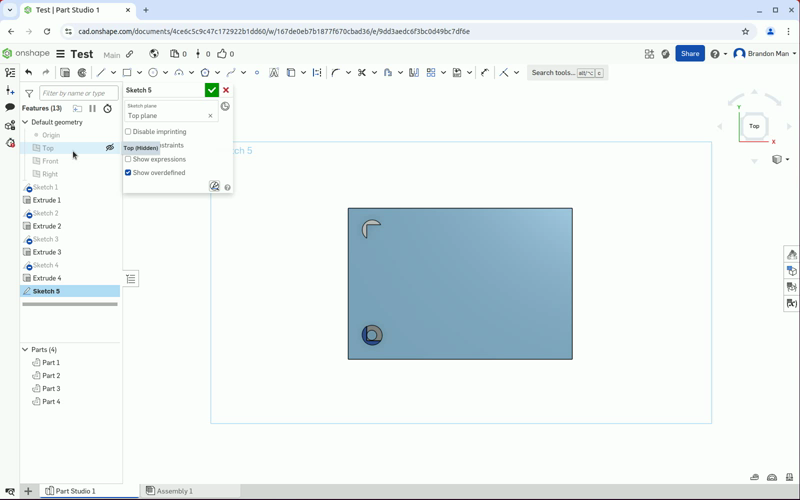
mouse_move(73, 352)
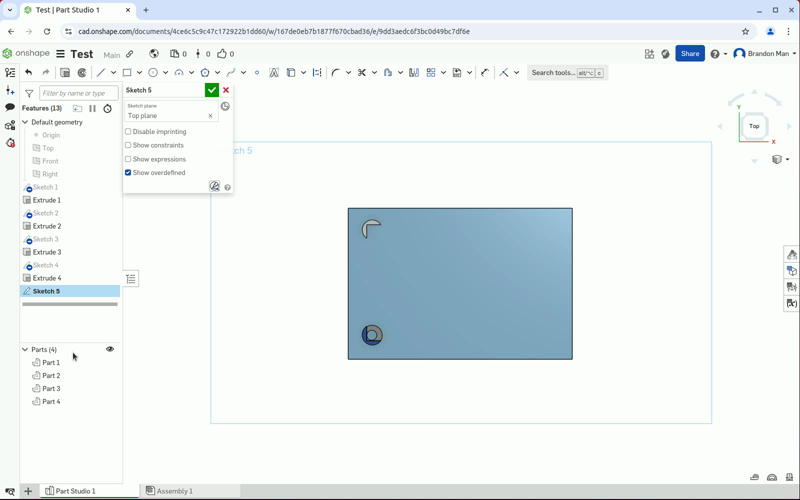
key(y)
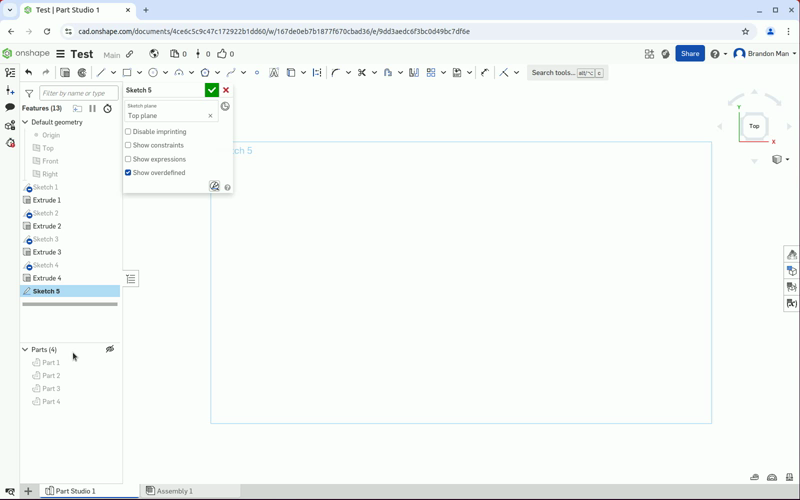
key(a)
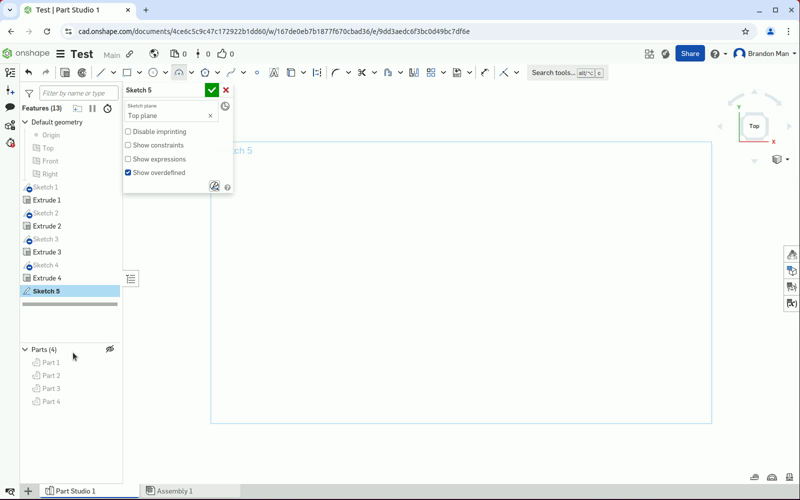
key_down(shift)
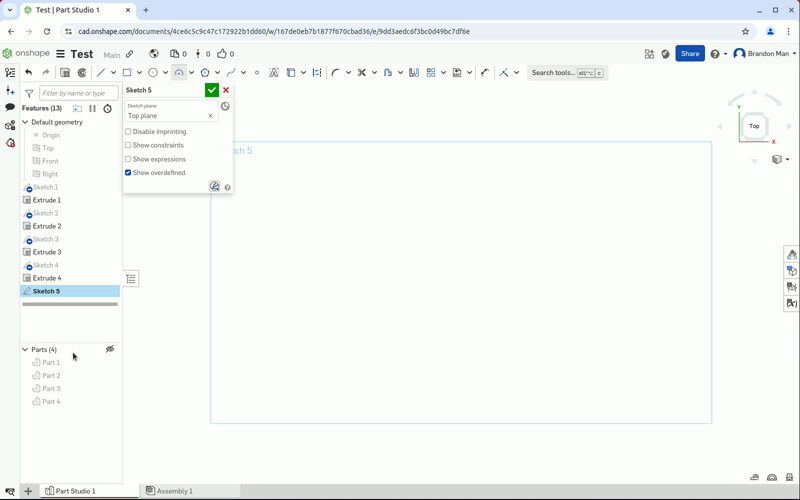
mouse_move(366, 238)
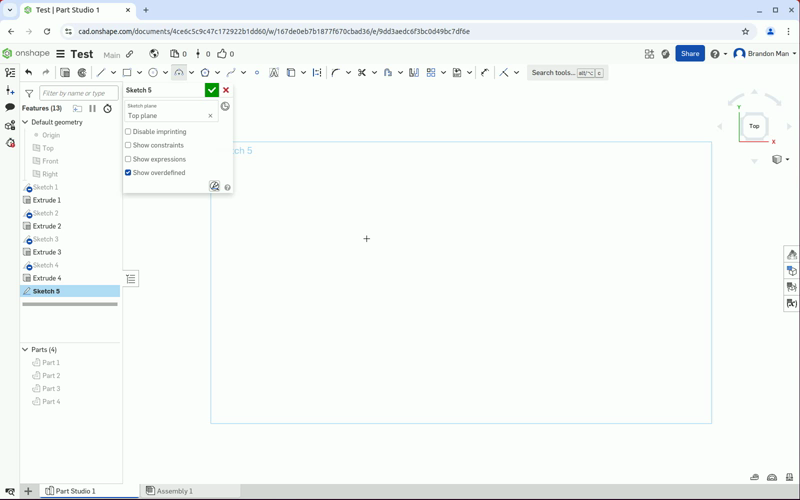
click(366, 238)
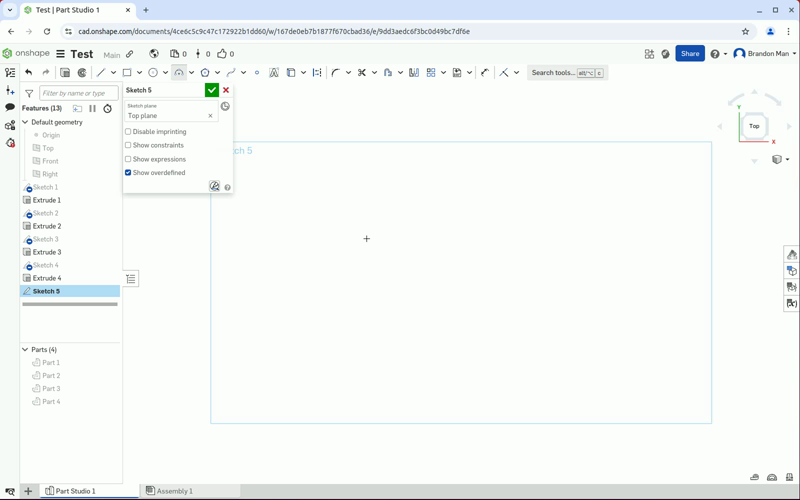
key_up(shift)
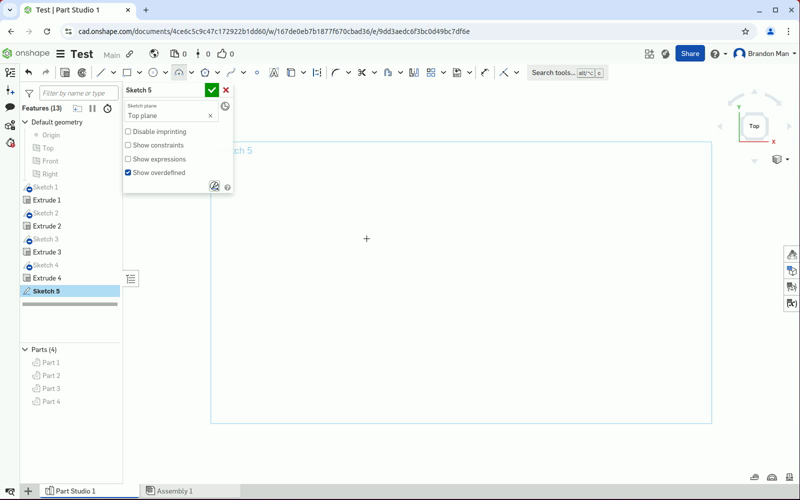
key_down(shift)
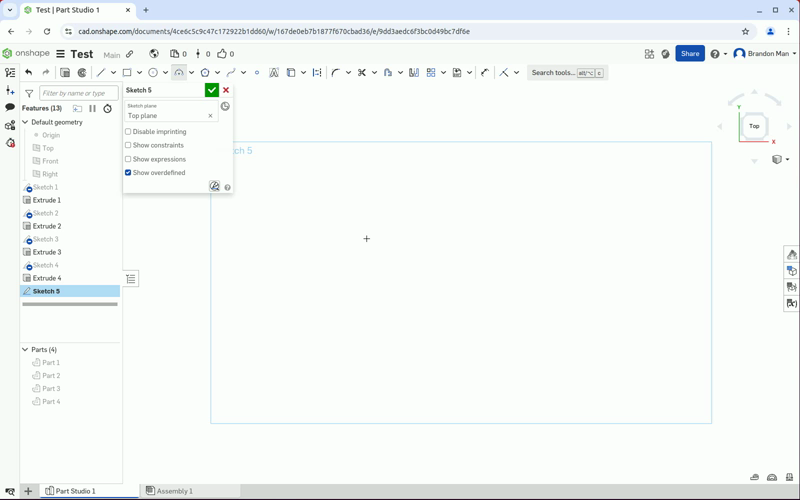
mouse_move(380, 224)
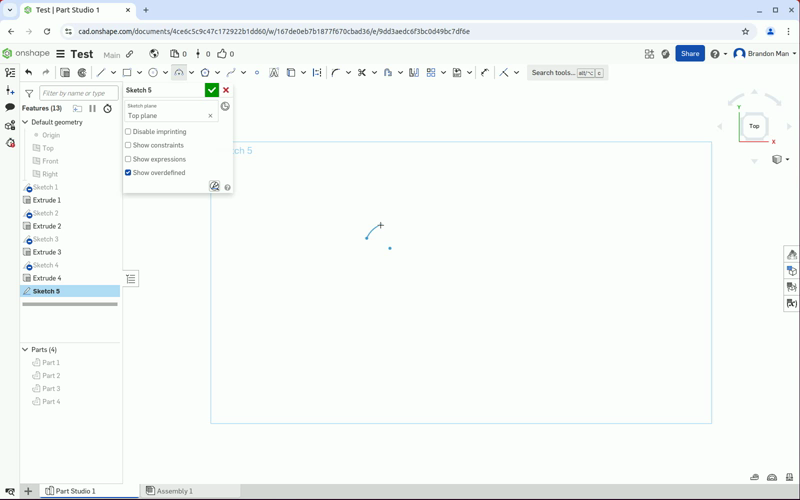
click(380, 224)
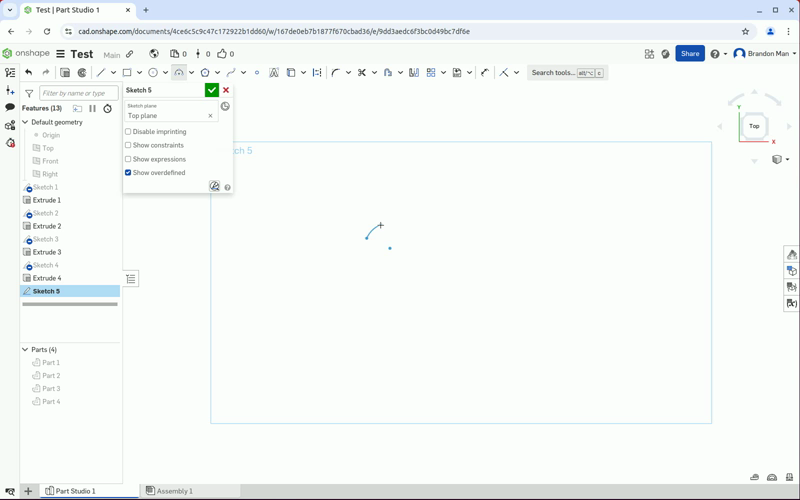
mouse_move(379, 237)
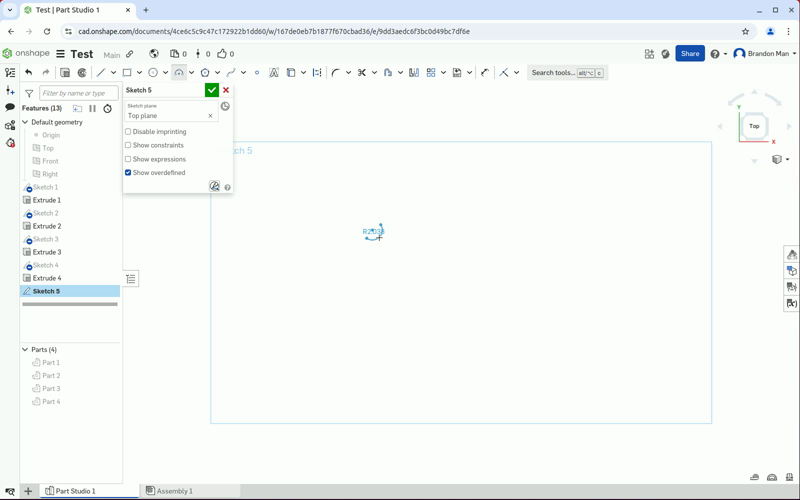
click(379, 237)
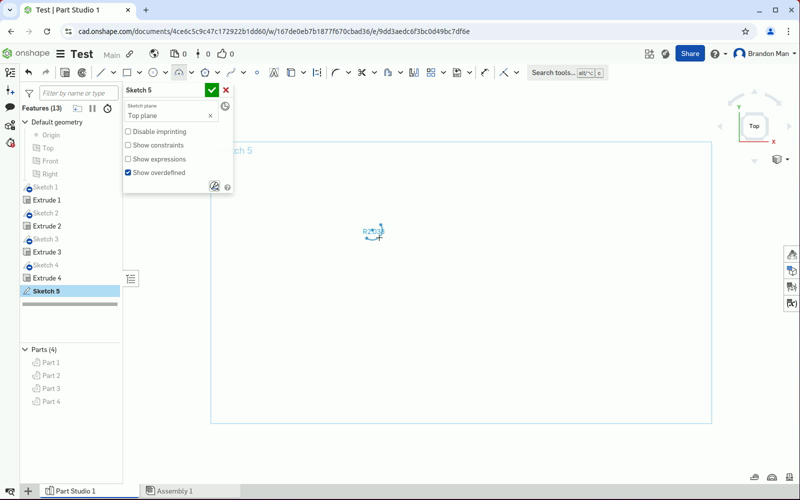
key_up(shift)
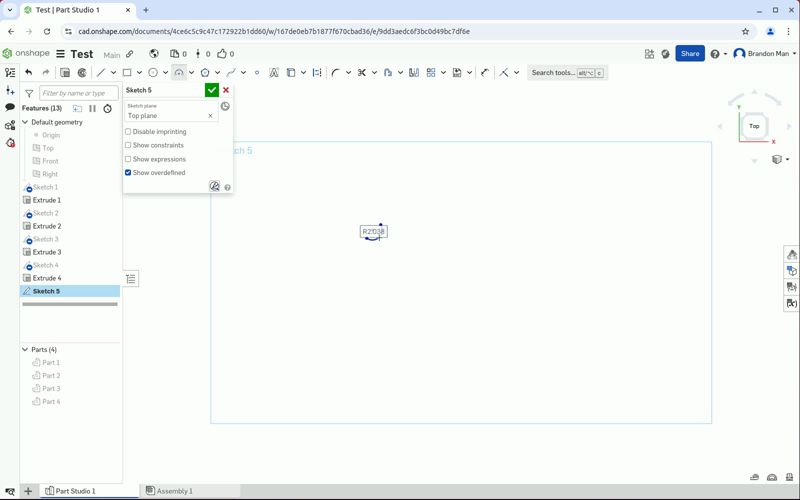
key(esc)
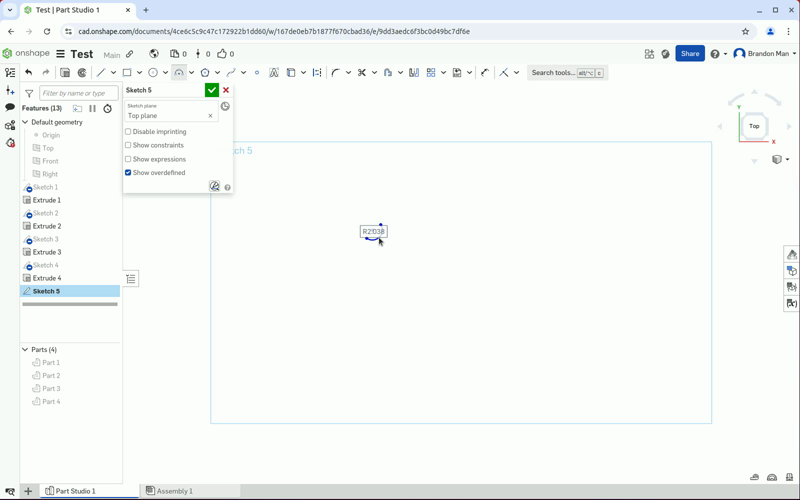
key(l)
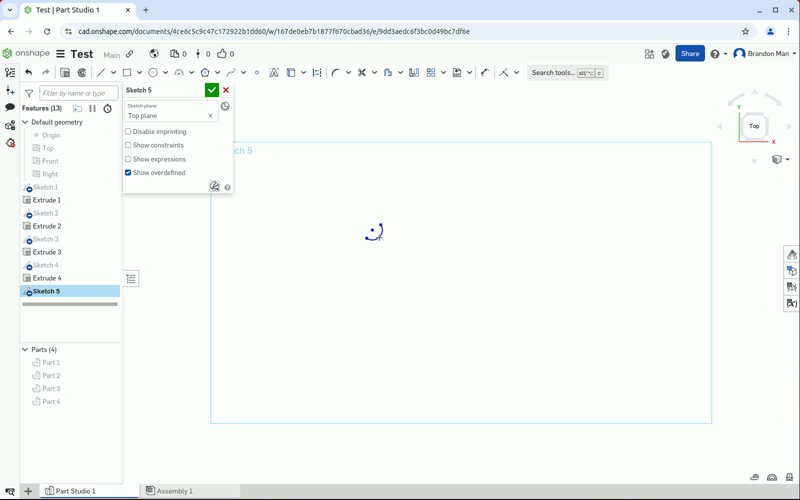
mouse_move(380, 224)
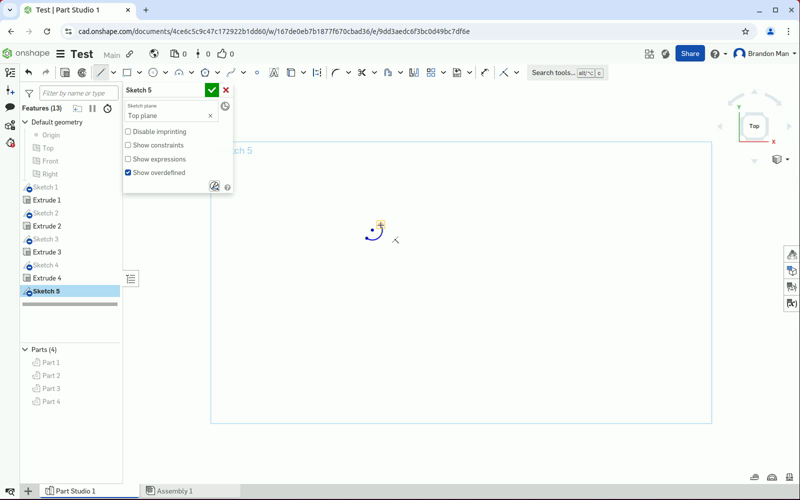
click(380, 224)
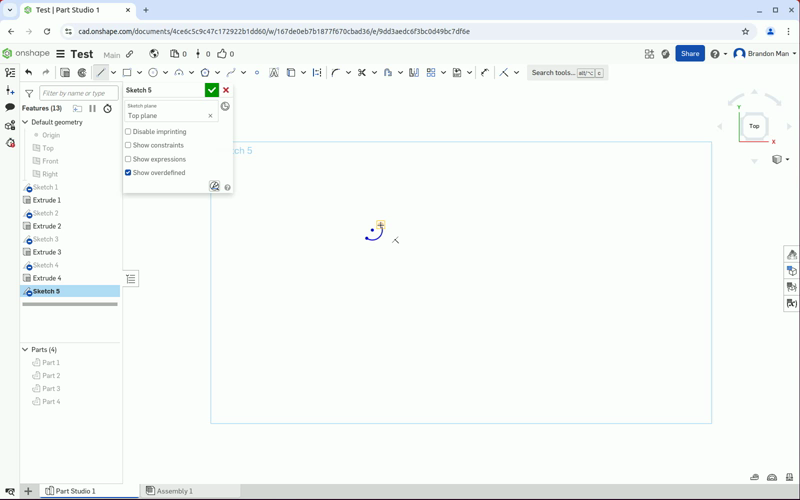
key_down(shift)
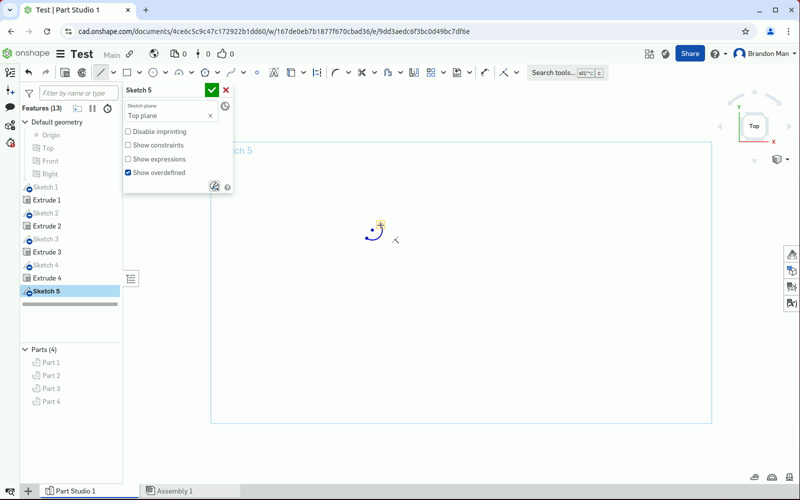
mouse_move(410, 224)
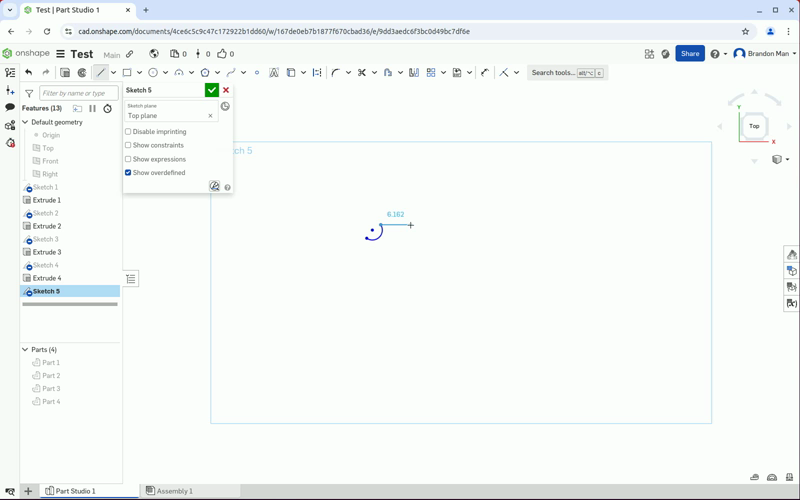
mouse_move(366, 224)
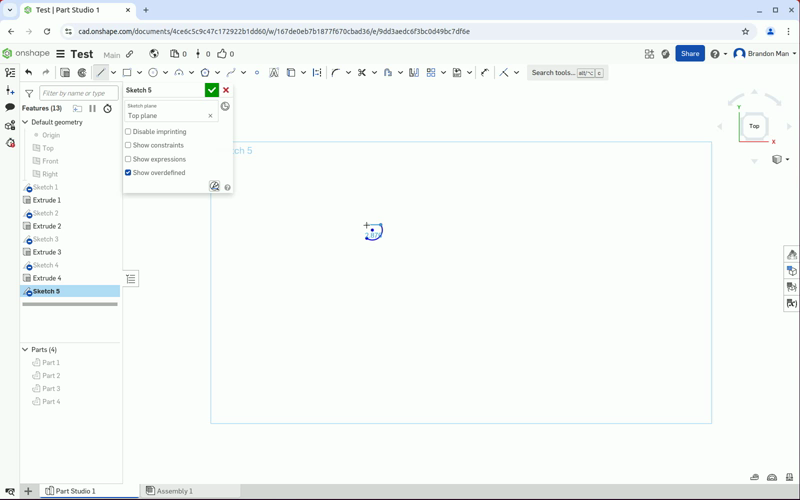
click(366, 224)
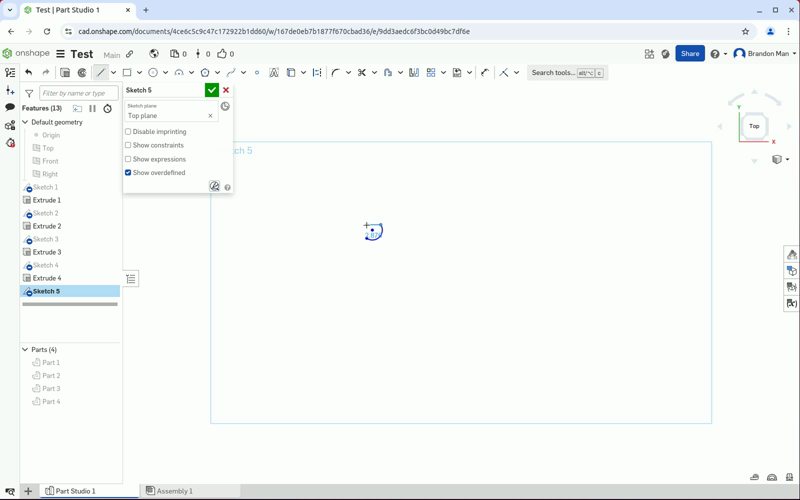
key_up(shift)
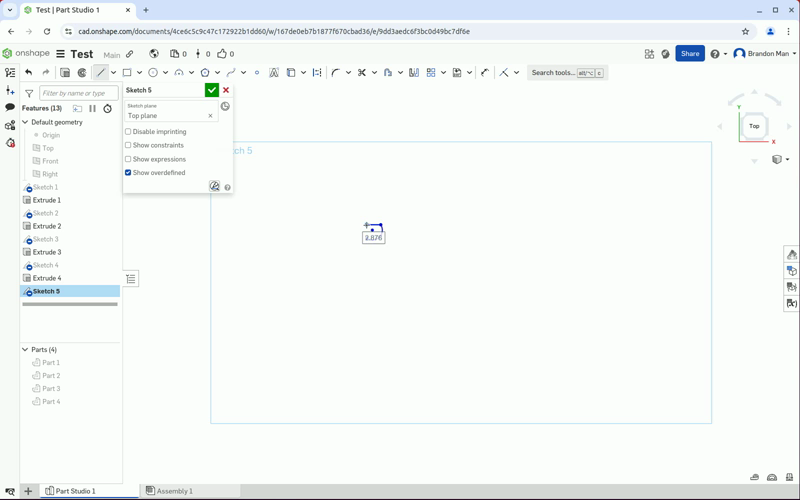
mouse_move(396, 224)
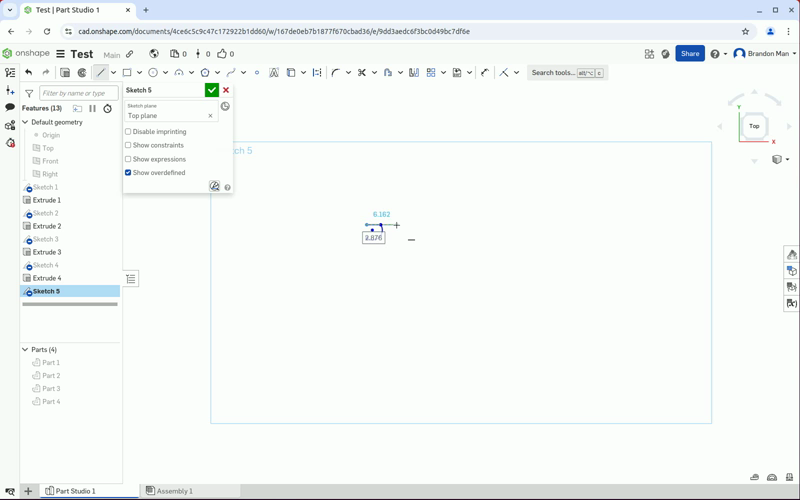
key_down(shift)
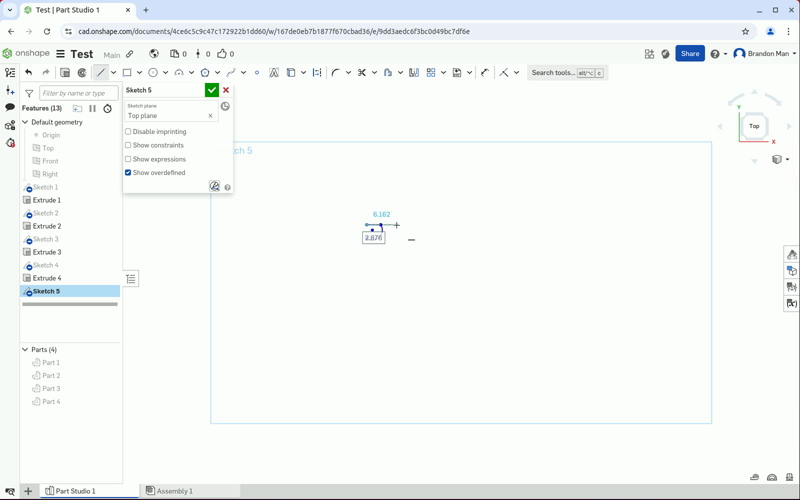
mouse_move(366, 238)
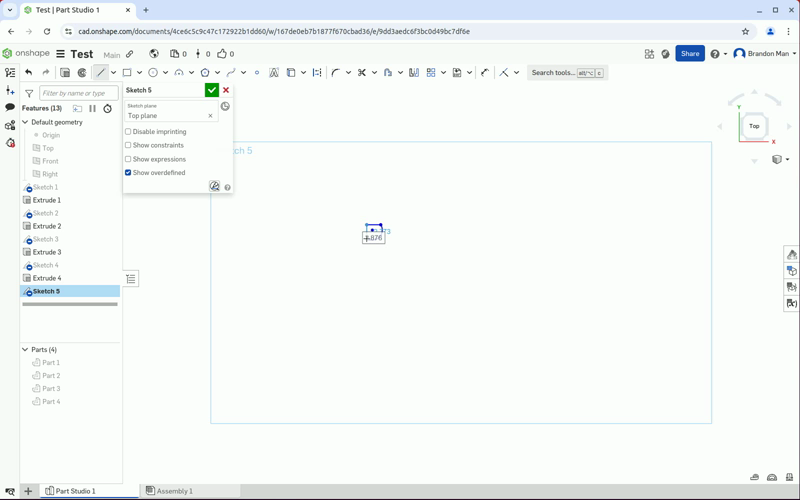
key_up(shift)
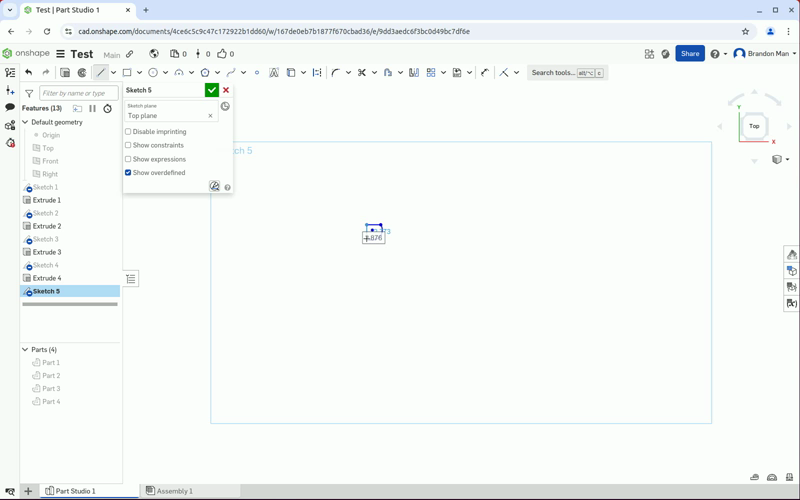
click(366, 238)
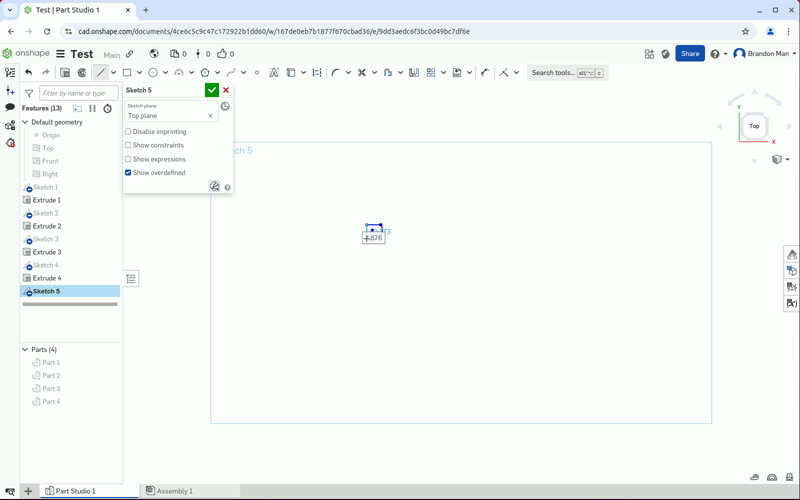
key(esc)
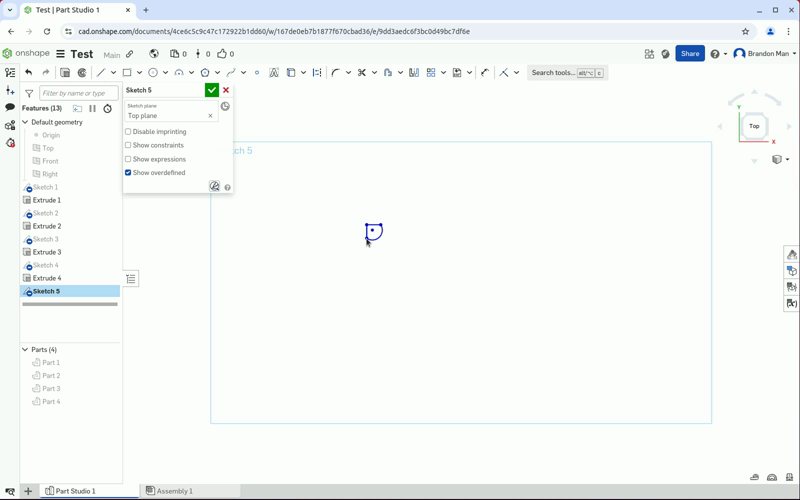
key(c)
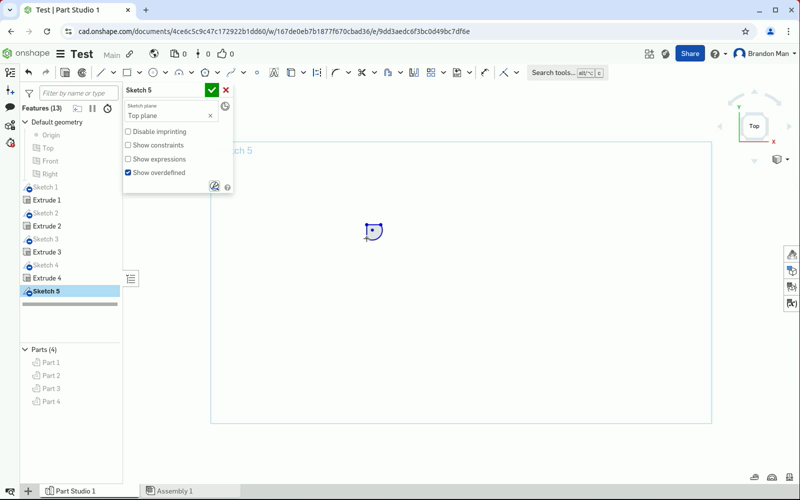
key_down(shift)
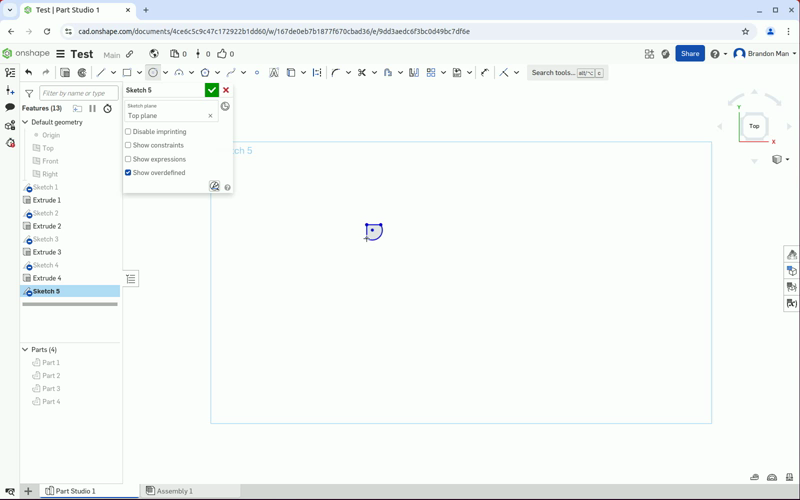
mouse_move(371, 229)
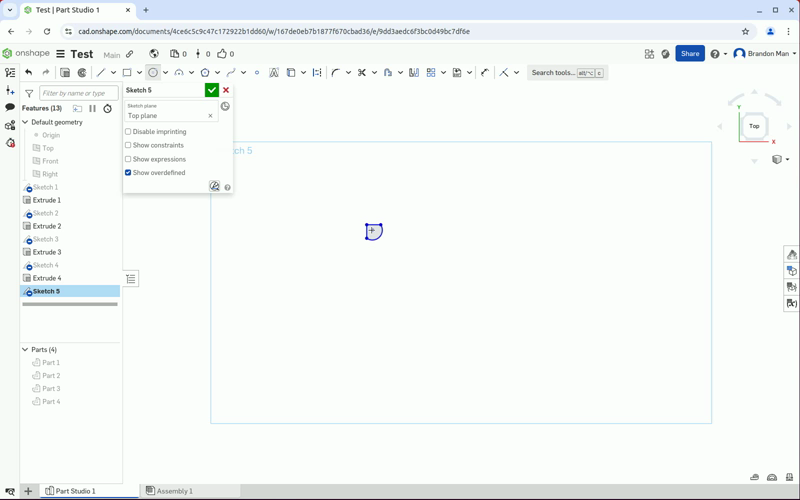
click(371, 229)
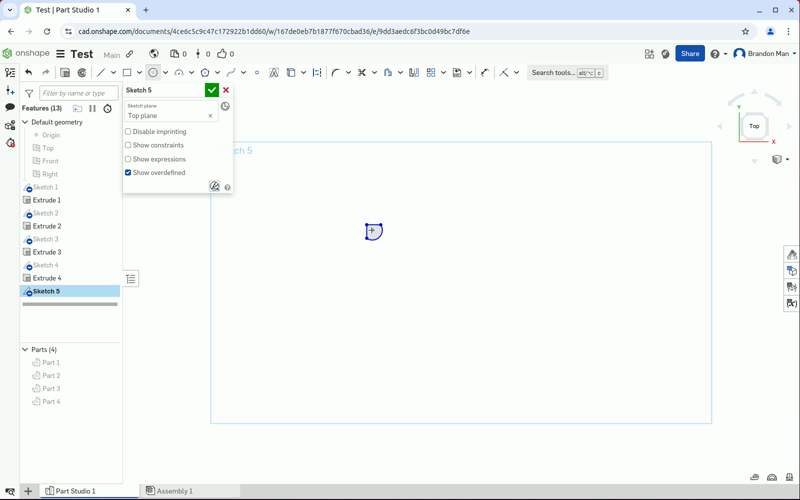
key_up(shift)
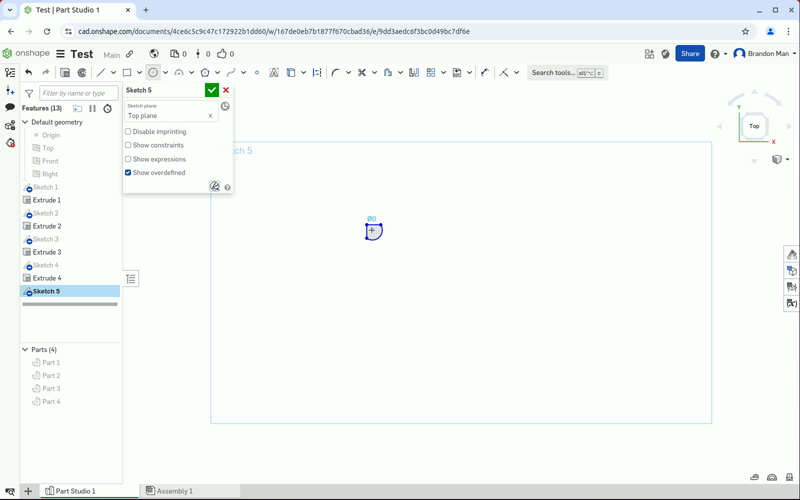
mouse_move(376, 229)
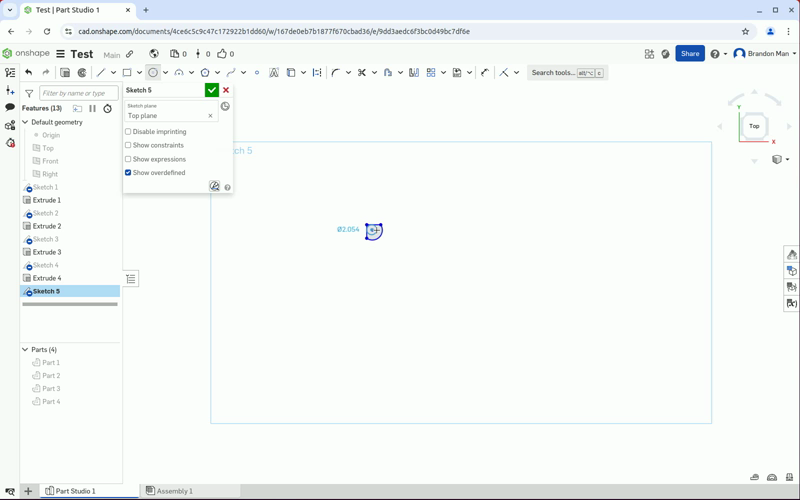
click(376, 229)
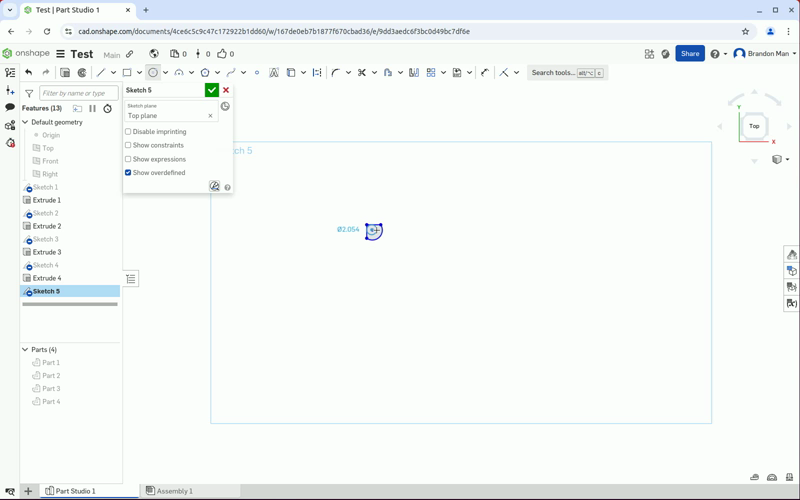
key(esc)
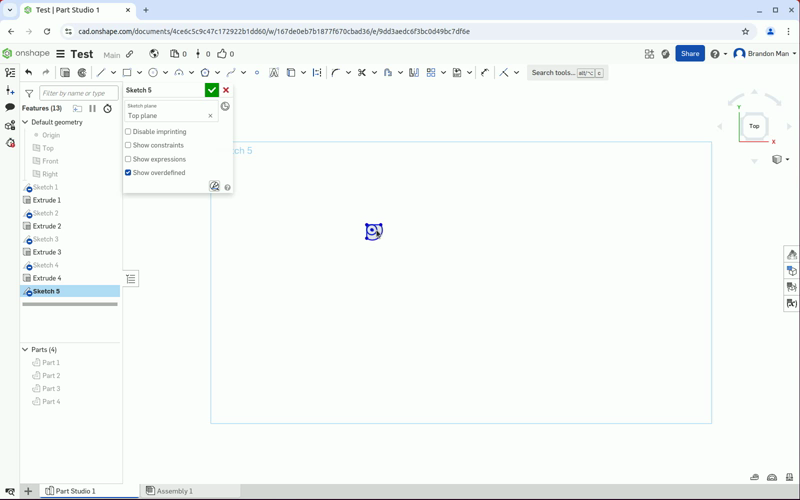
mouse_move(379, 234)
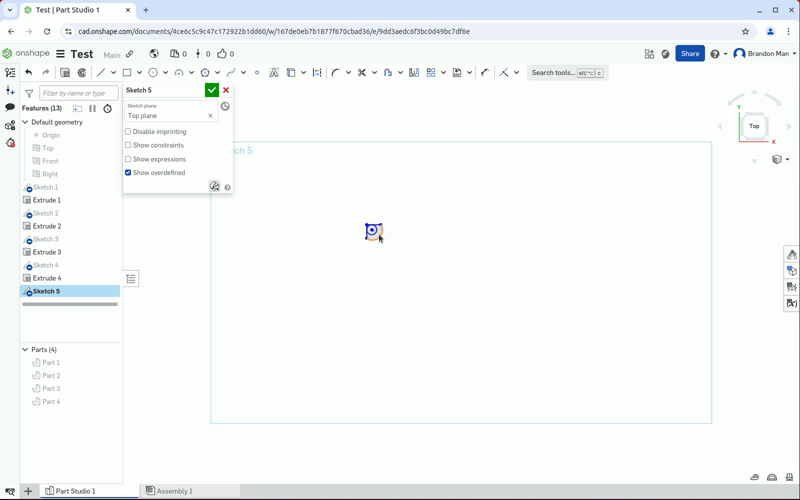
scroll(6)
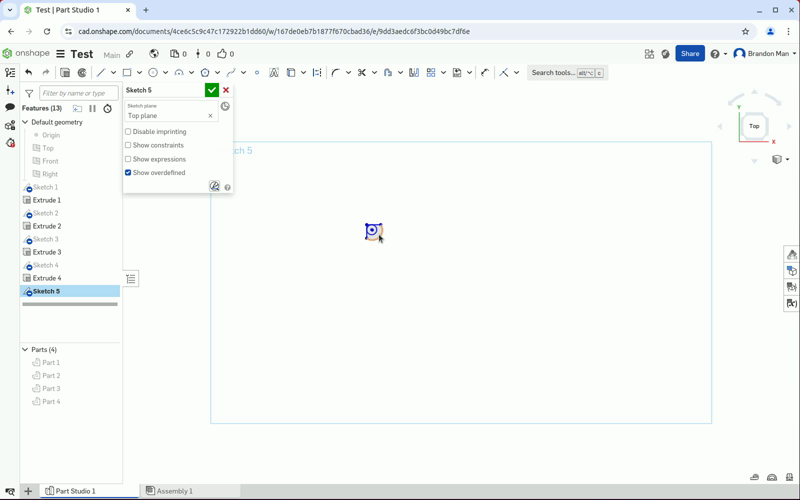
scroll(6)
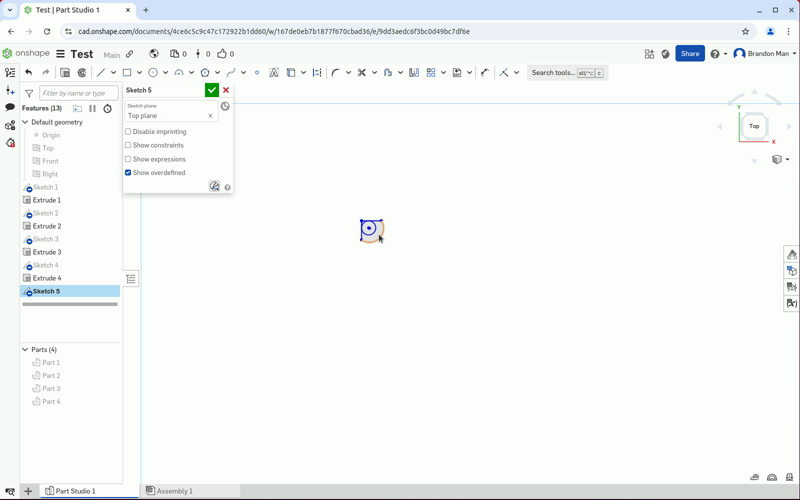
scroll(6)
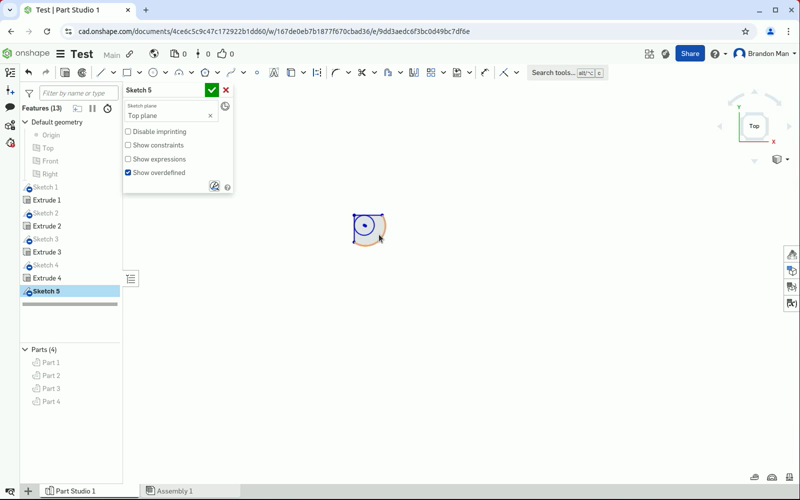
scroll(6)
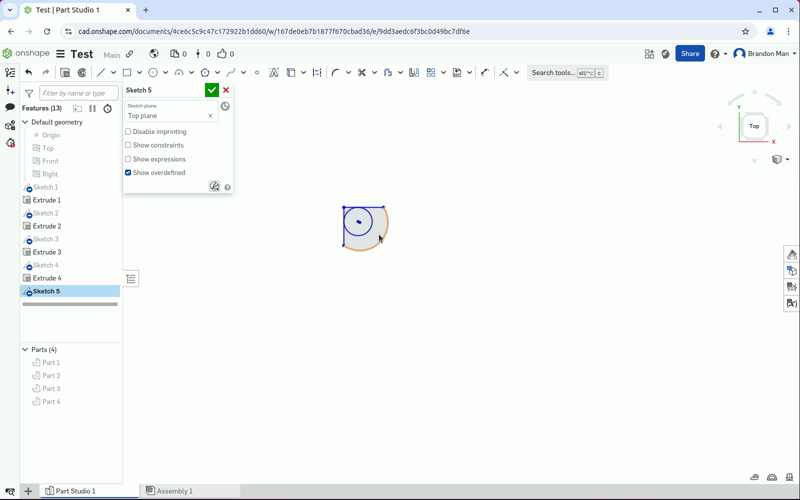
scroll(6)
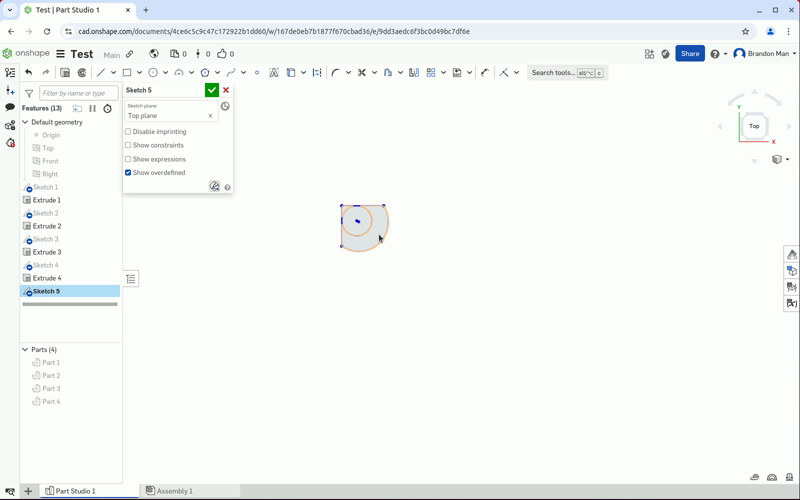
scroll(6)
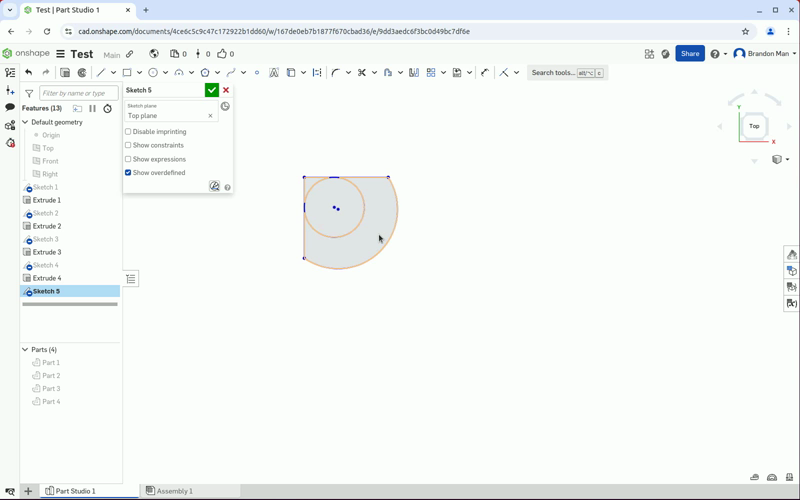
scroll(6)
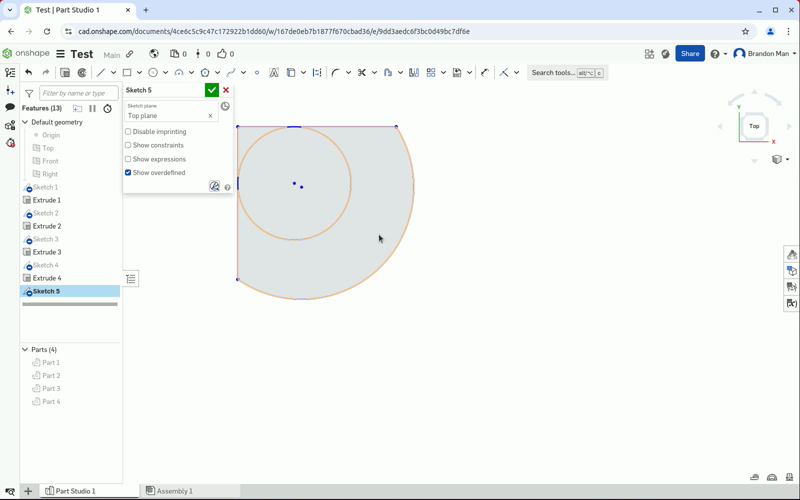
click(379, 234)
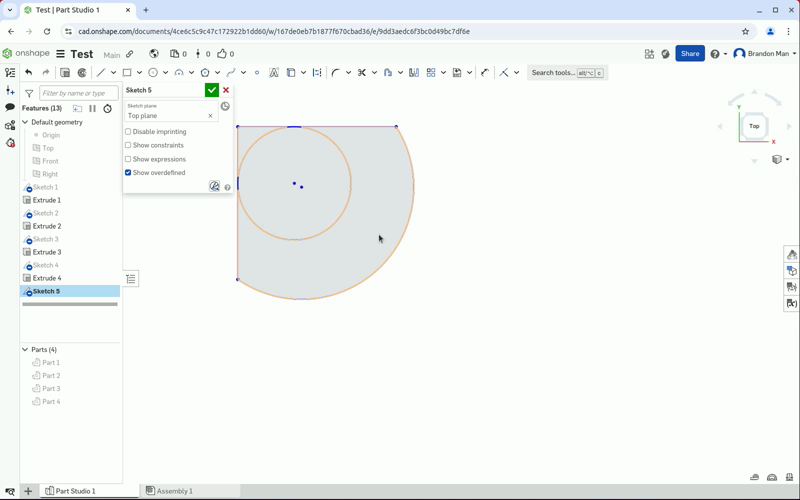
scroll(-6)
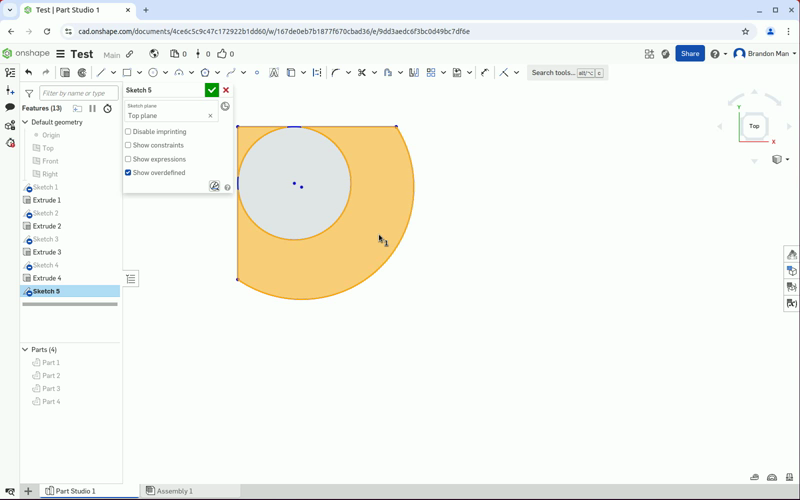
scroll(-6)
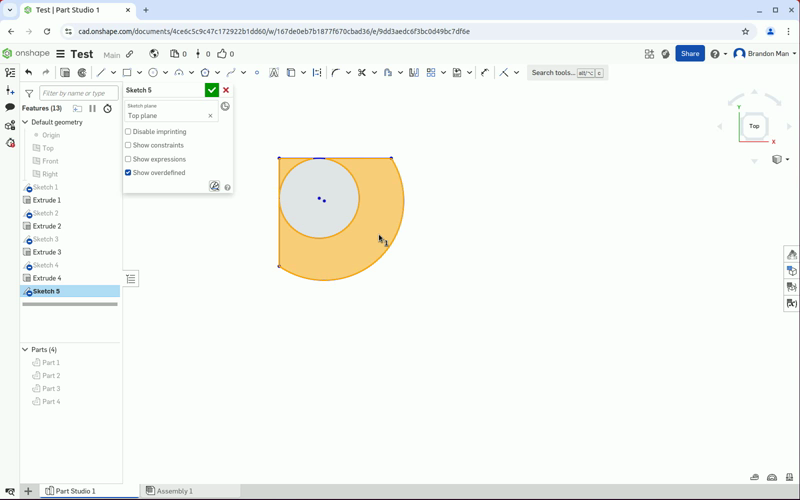
scroll(-6)
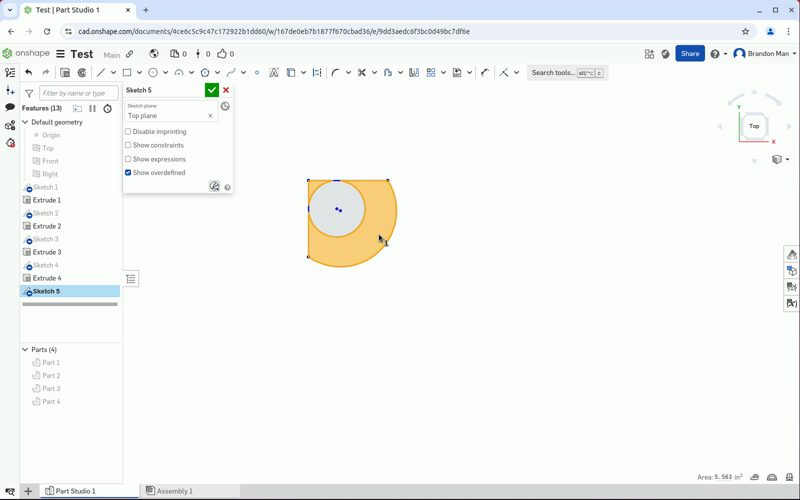
scroll(-6)
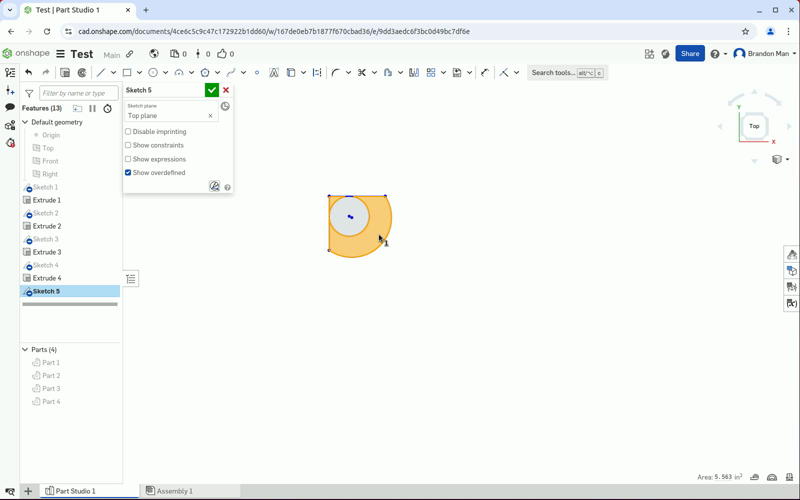
scroll(-6)
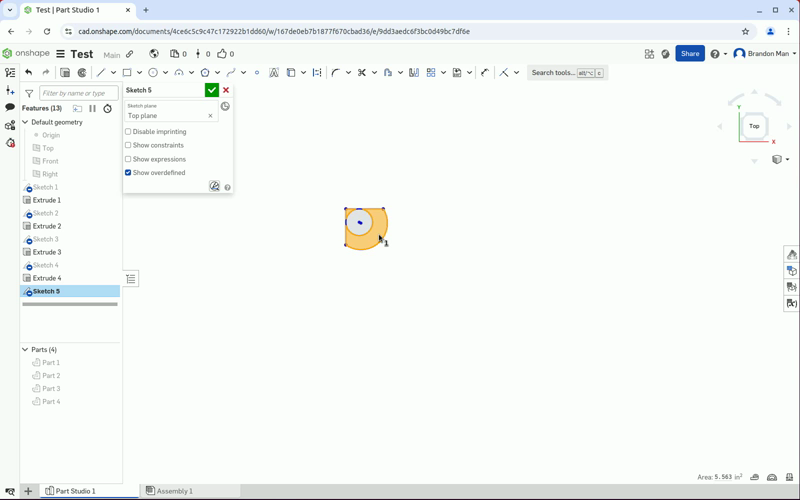
scroll(-6)
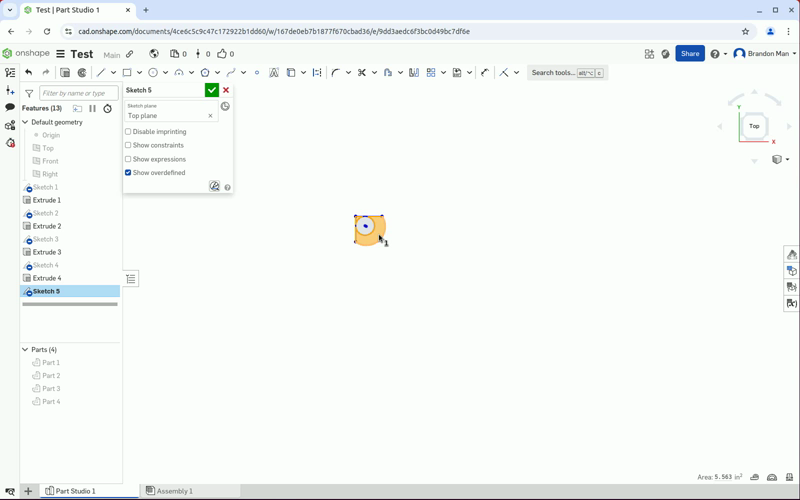
scroll(-6)
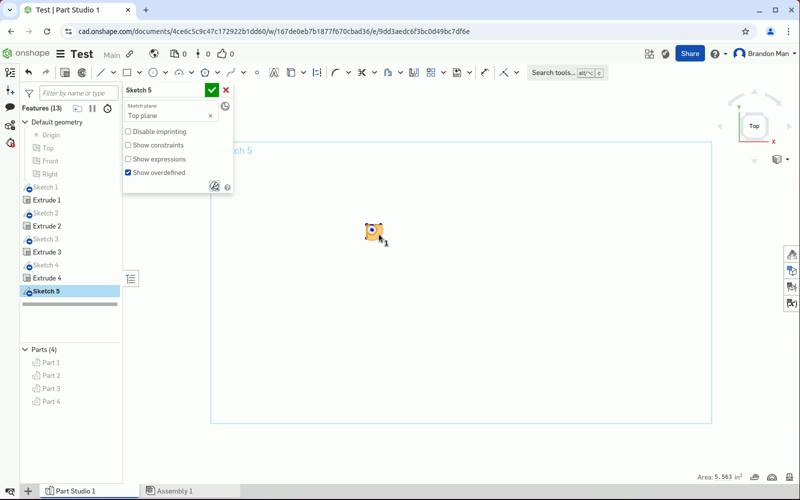
mouse_move(73, 352)
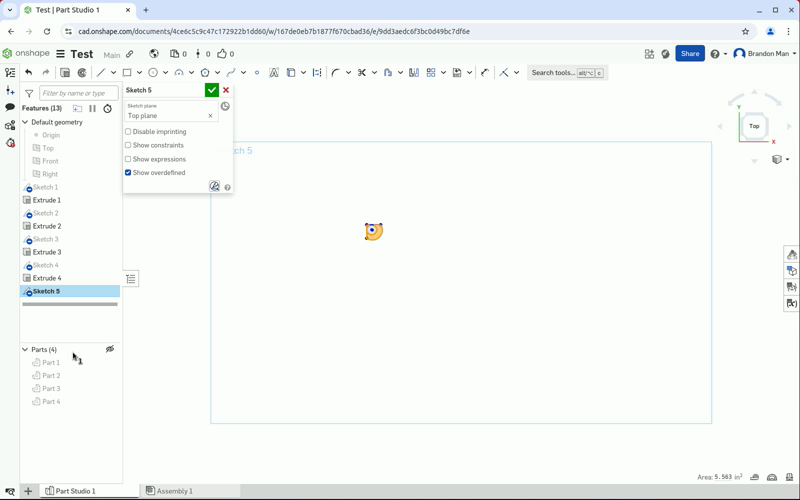
key(shift+y)
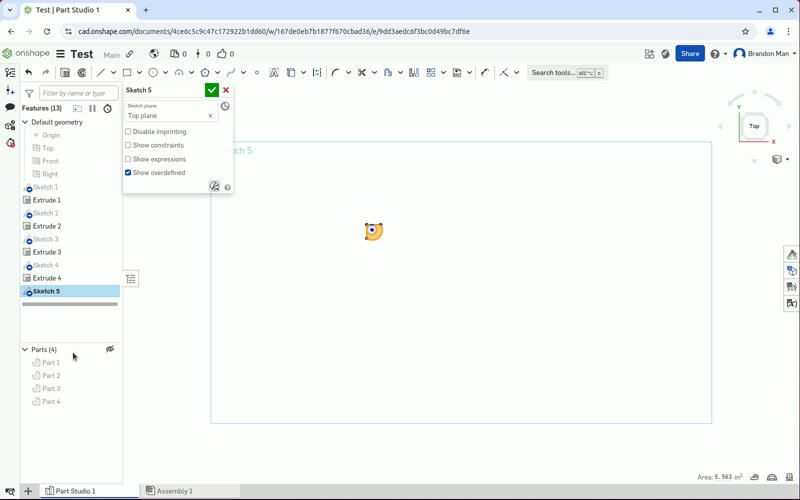
key(shift+e)
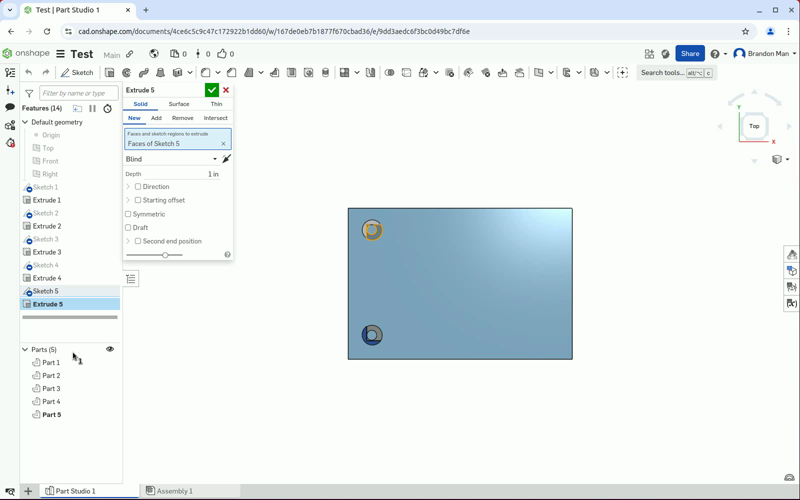
mouse_move(143, 106)
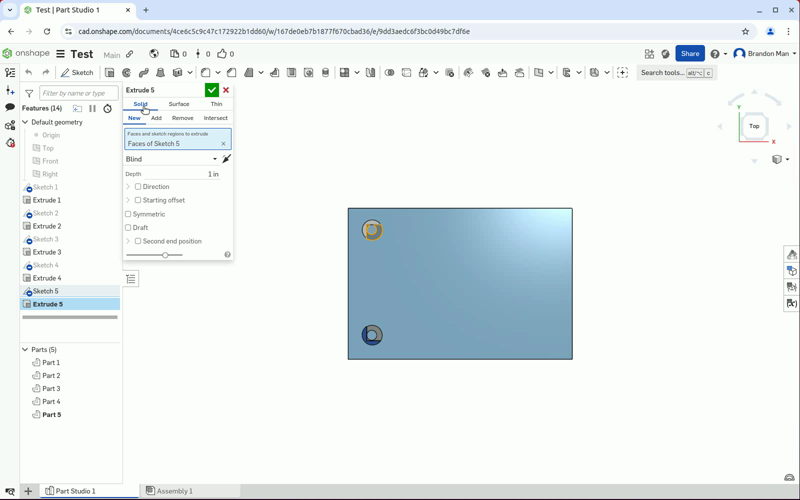
click(143, 106)
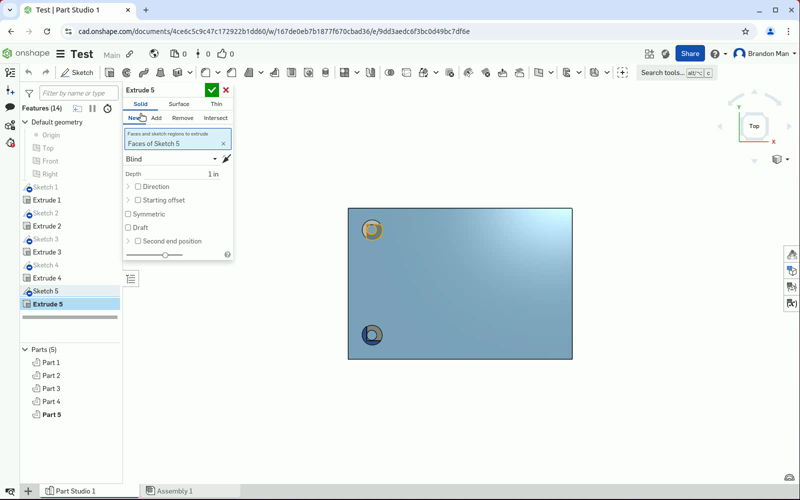
mouse_move(137, 120)
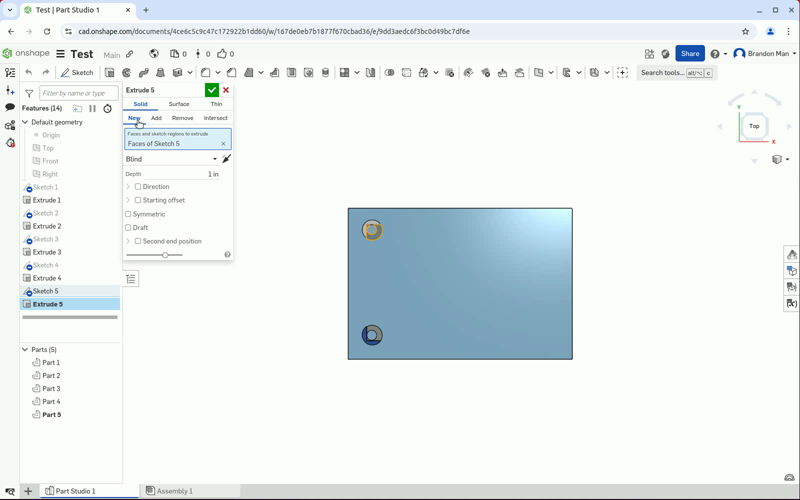
click(137, 120)
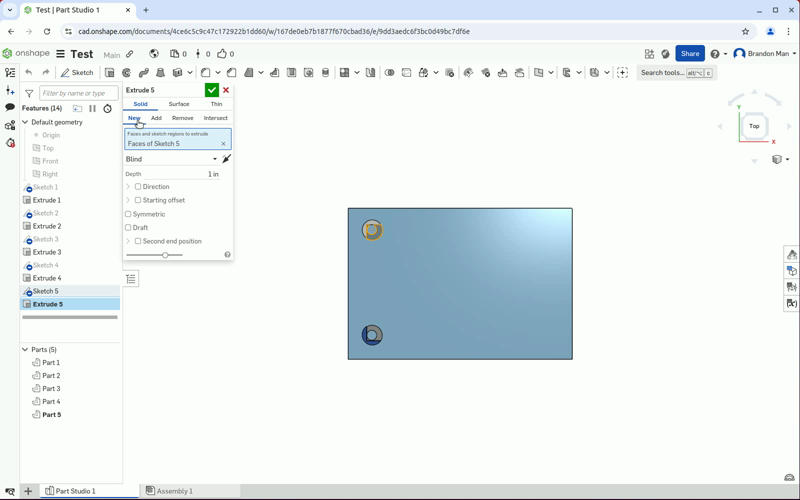
key(tab, 4)
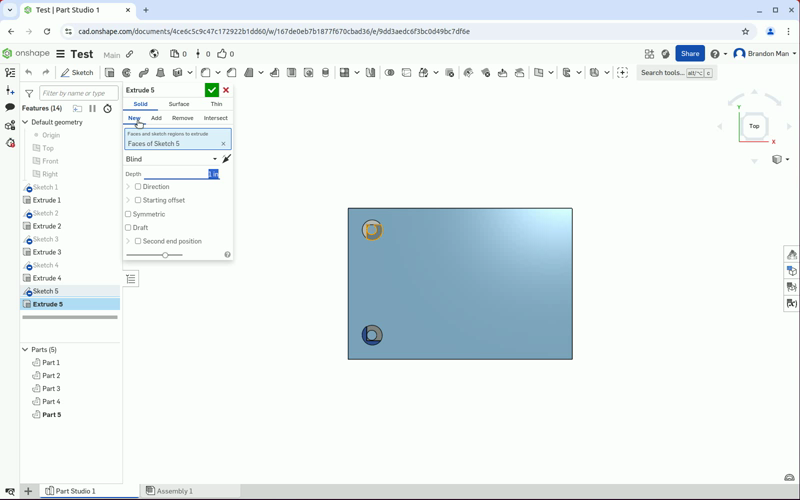
text(9.869)
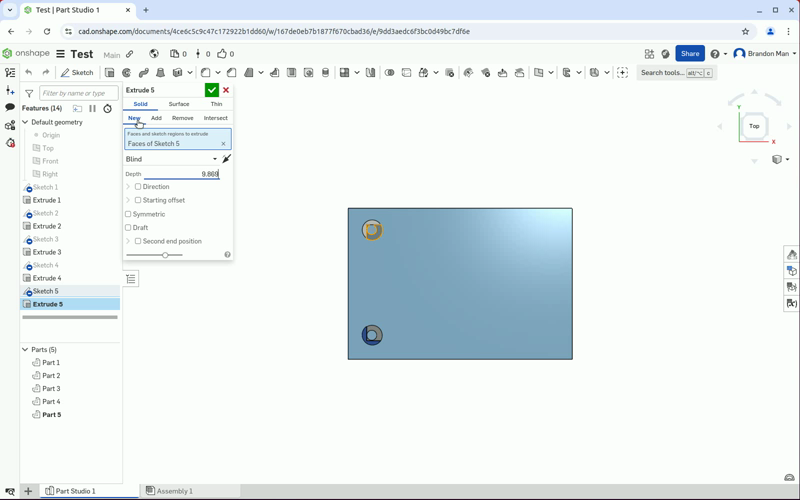
key(enter)
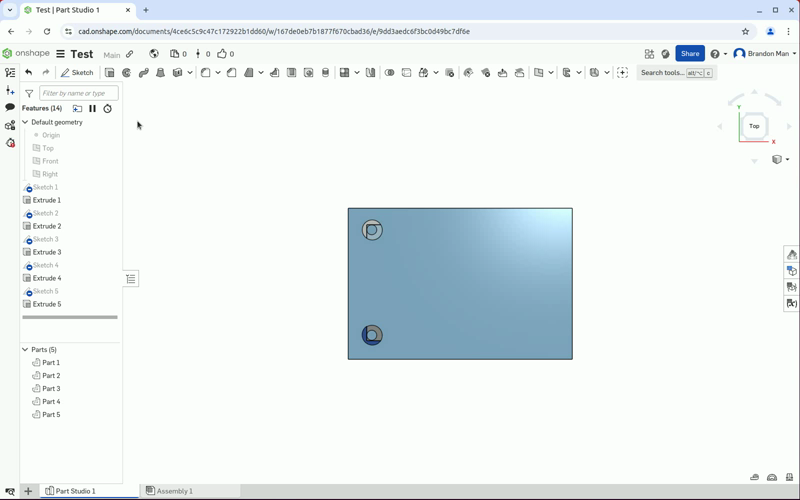
key(shift+h)
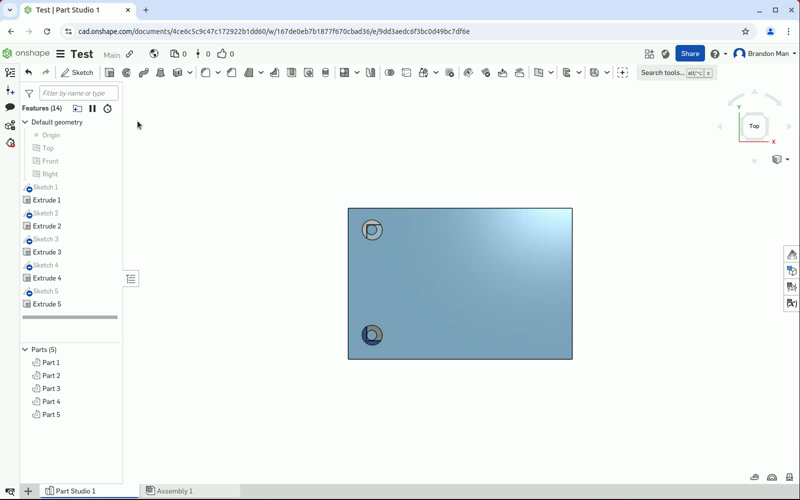
key(shift+h)
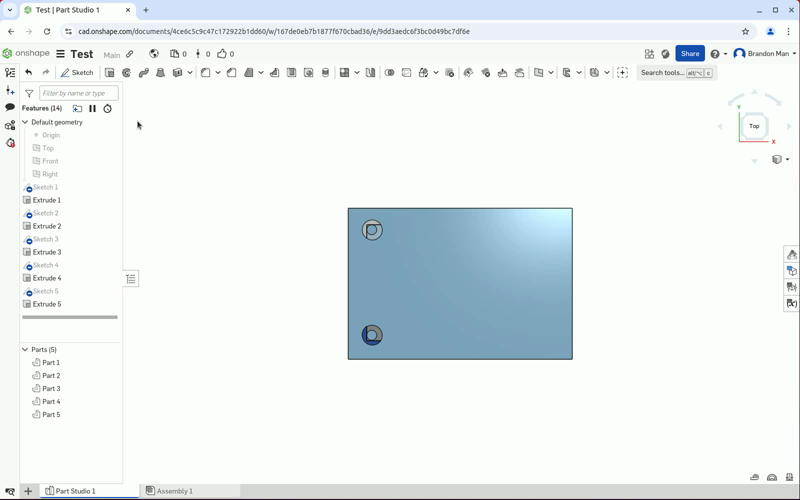
mouse_move(73, 189)
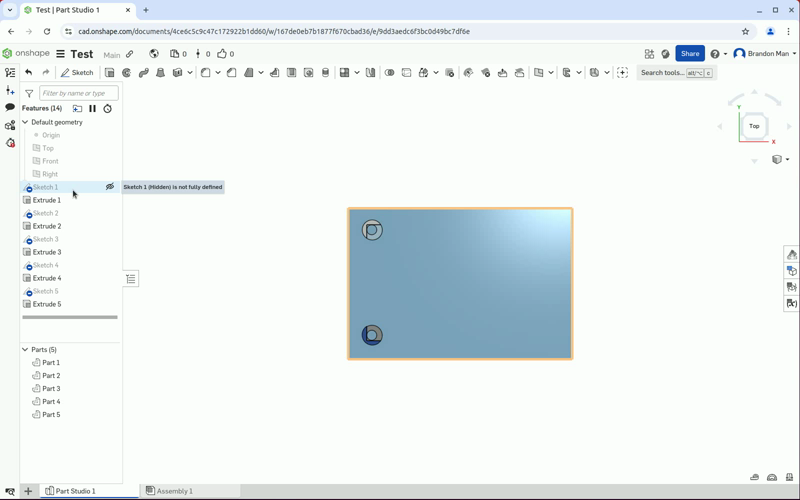
click(73, 189)
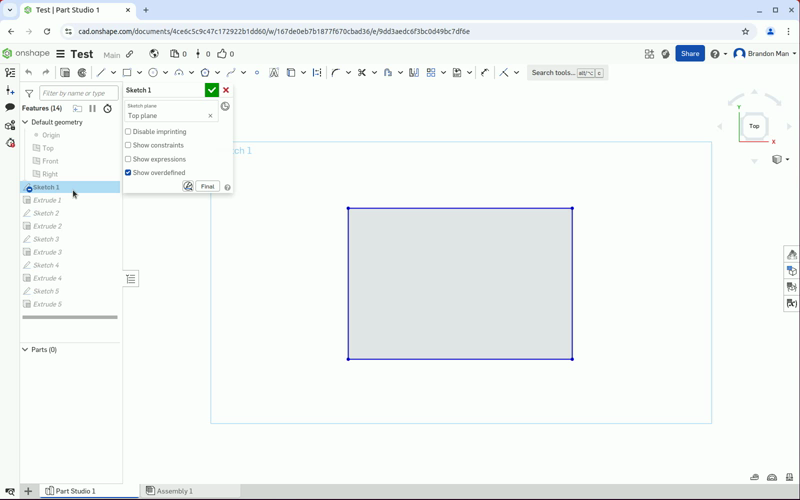
mouse_move(229, 92)
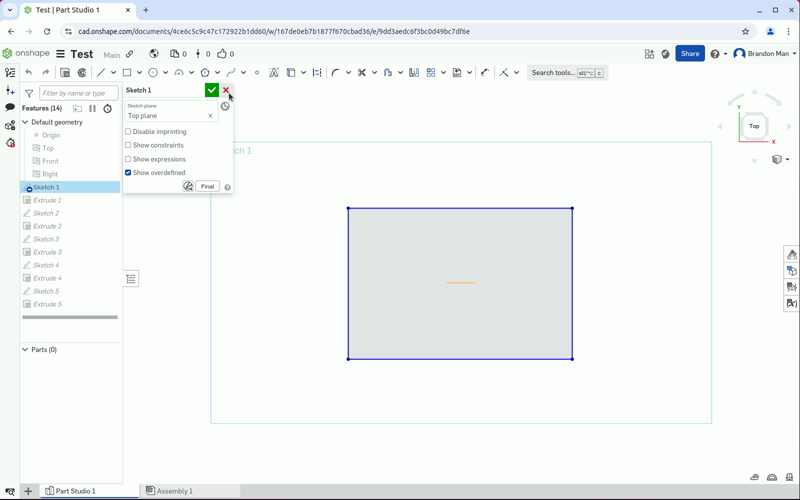
click(229, 92)
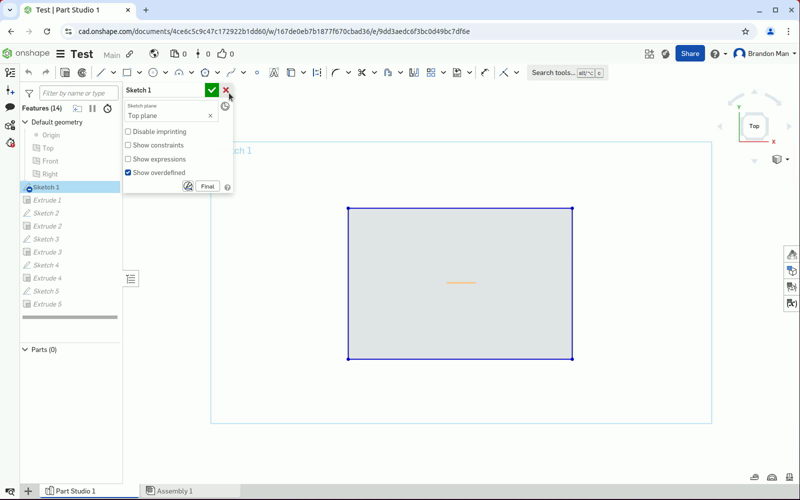
key(shift+s)
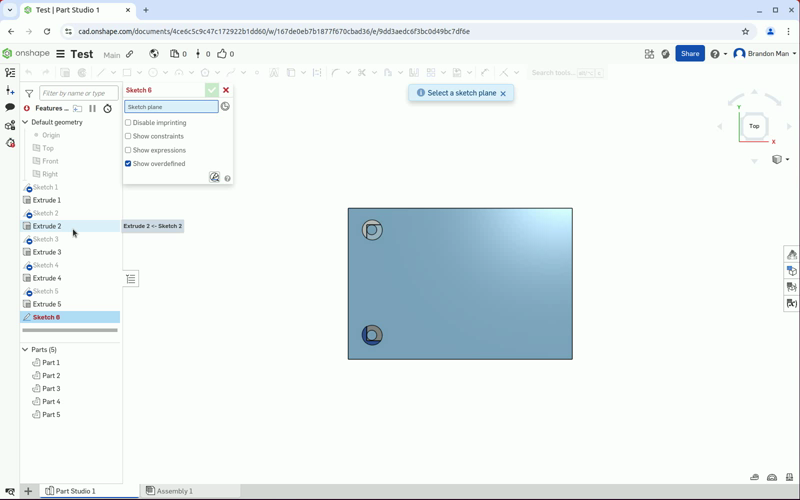
scroll(3)
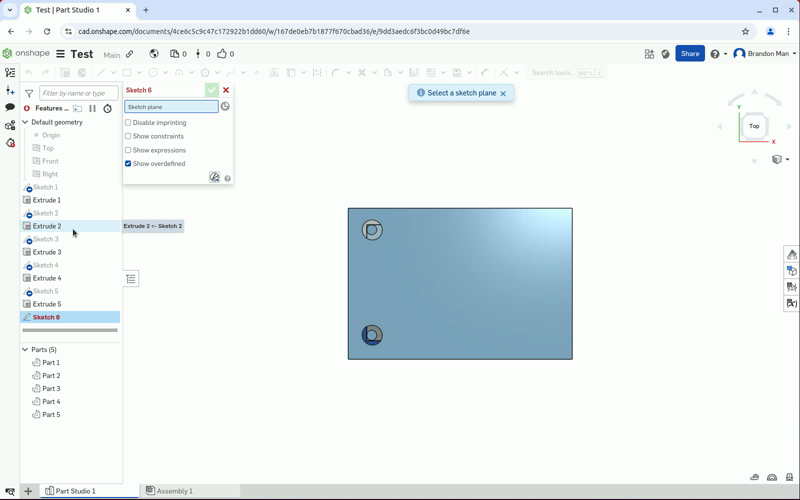
mouse_move(73, 150)
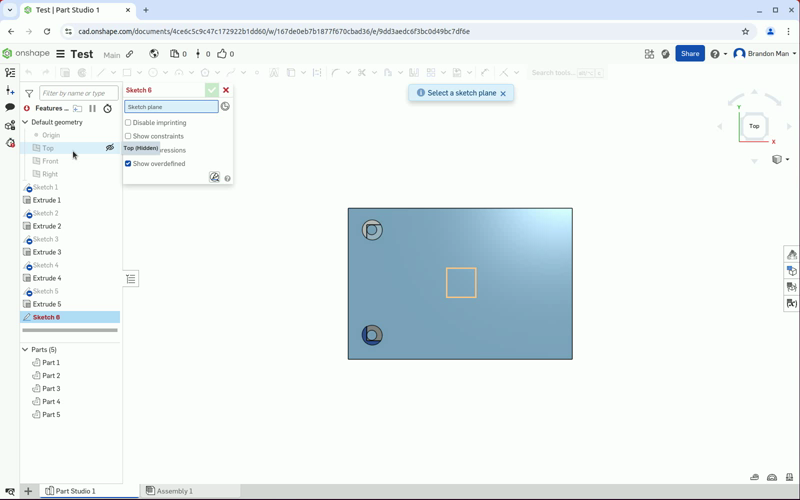
click(73, 150)
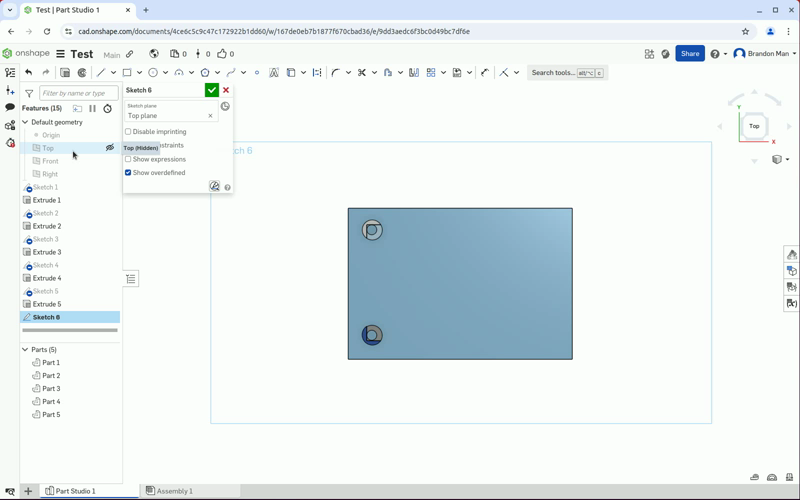
mouse_move(73, 352)
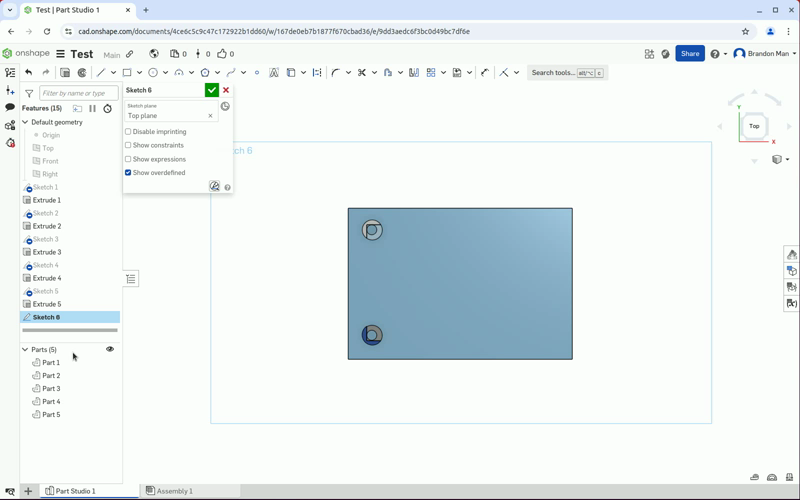
key(y)
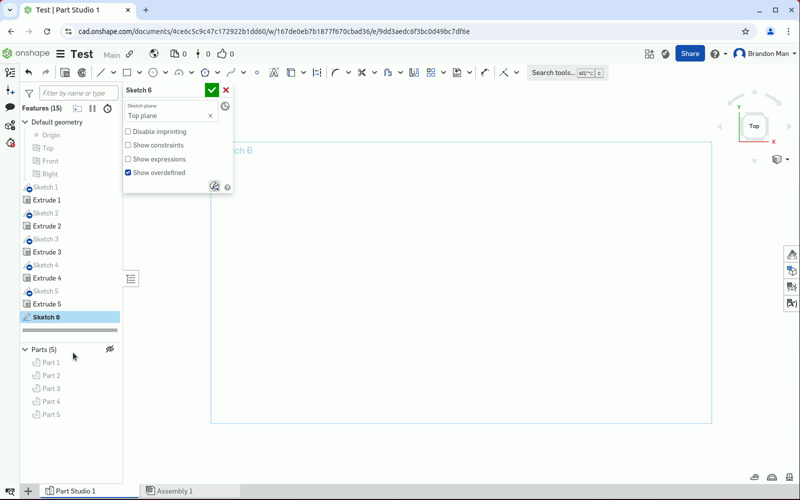
key(l)
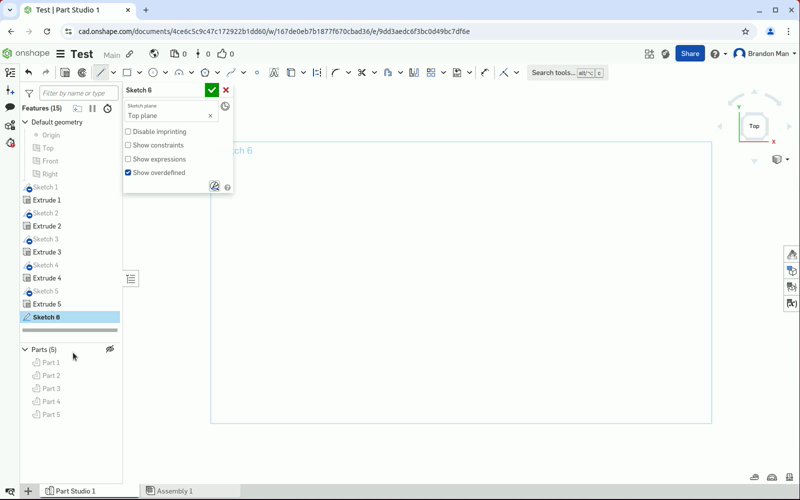
key_down(shift)
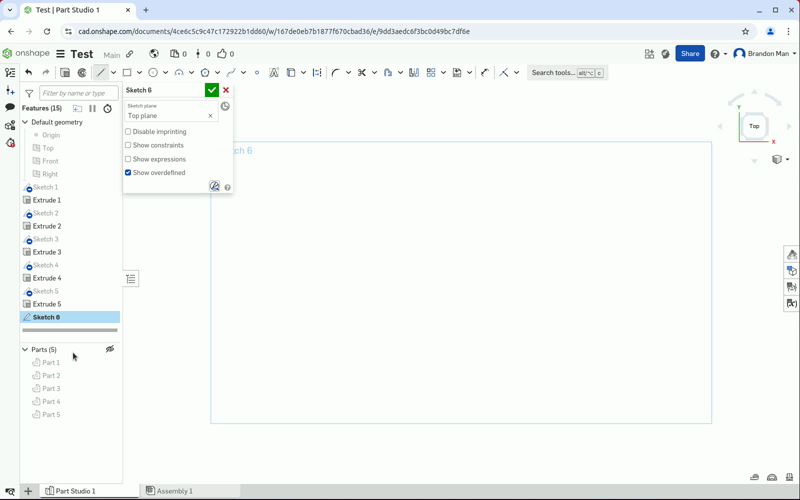
mouse_move(541, 225)
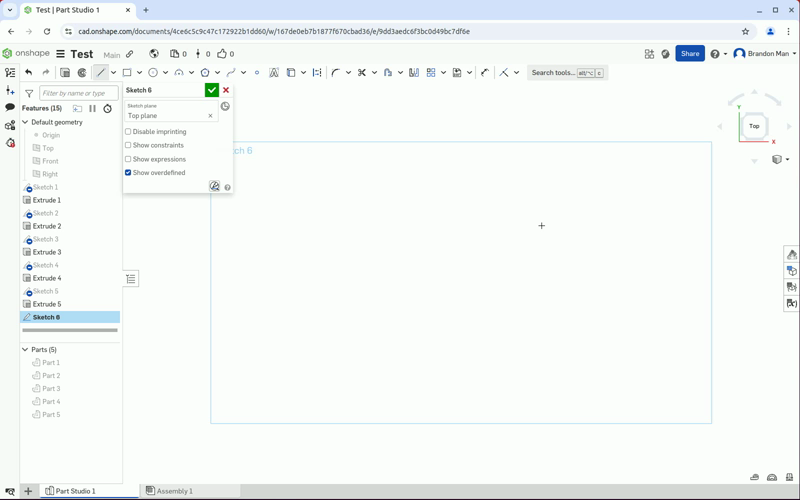
click(541, 225)
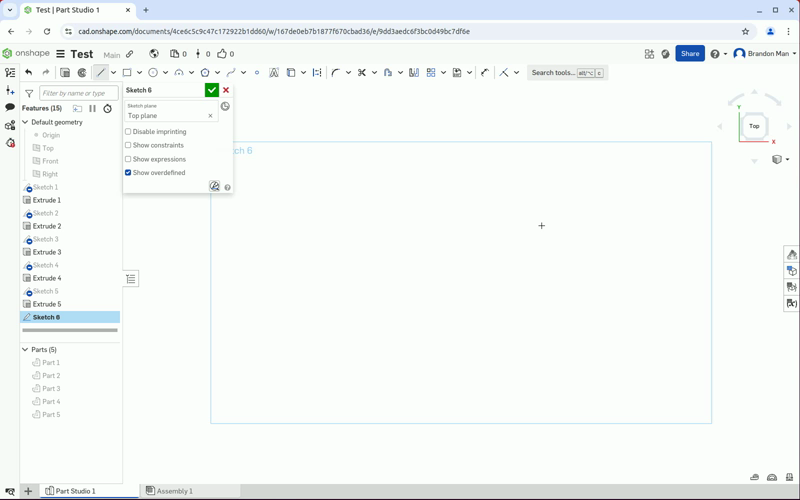
key_up(shift)
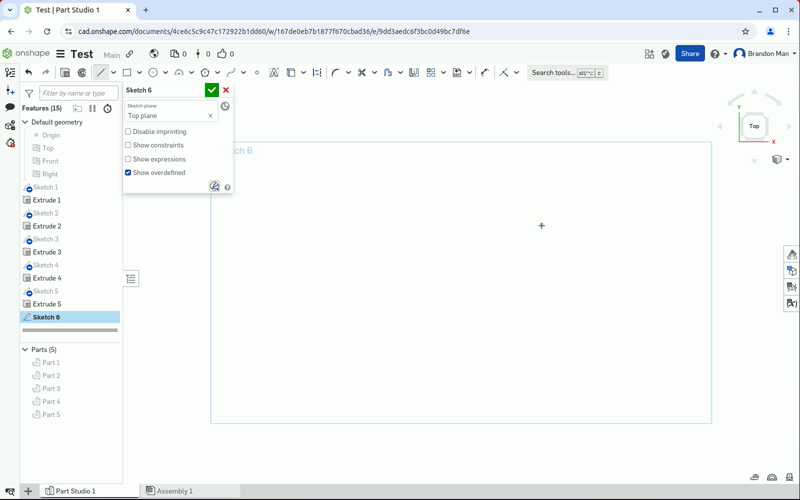
key_down(shift)
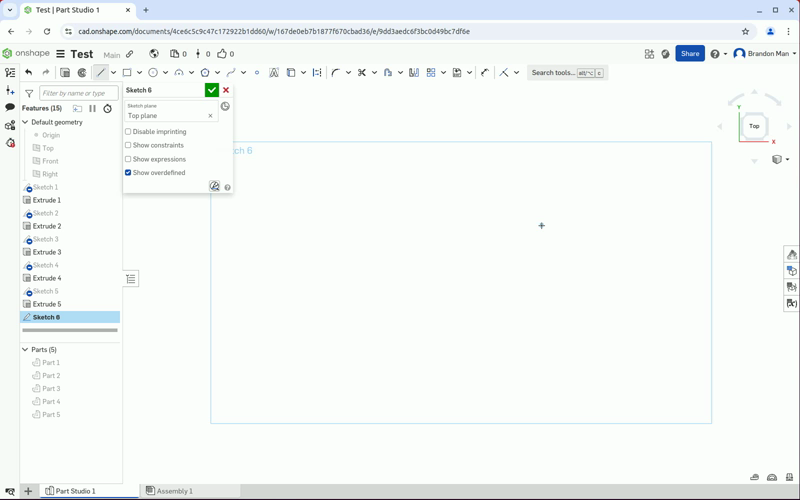
mouse_move(571, 225)
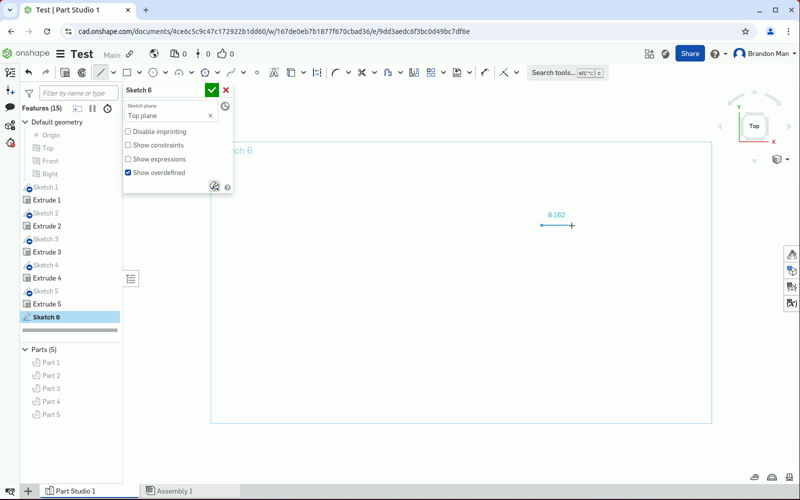
mouse_move(555, 225)
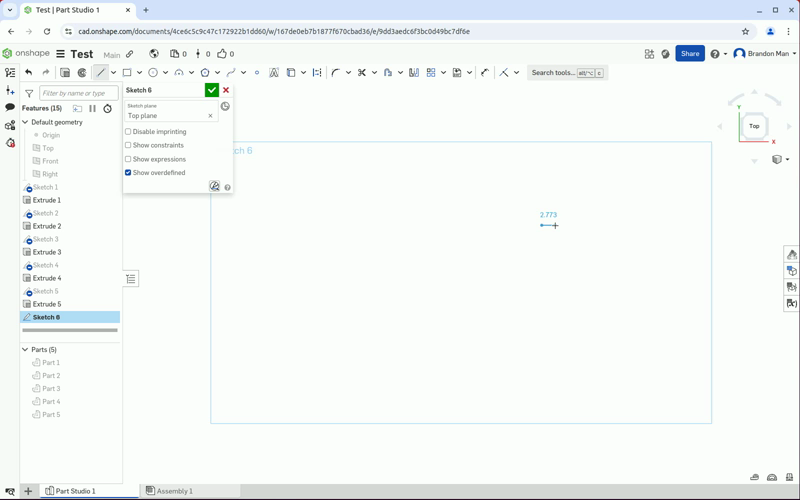
click(555, 225)
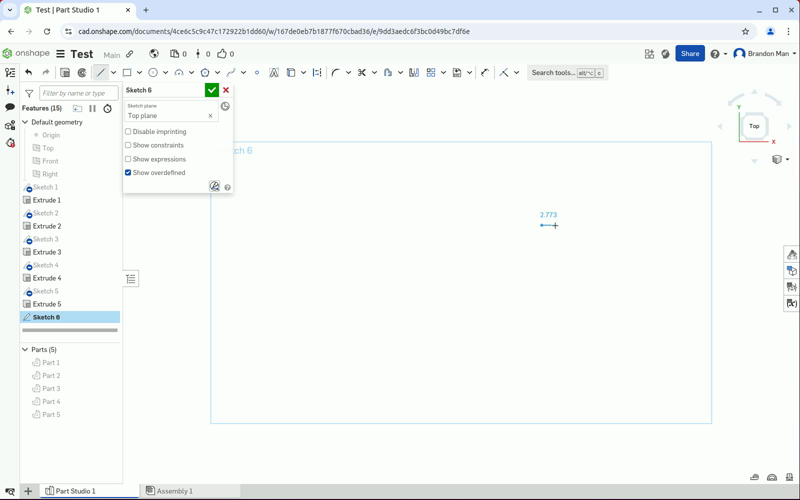
key_up(shift)
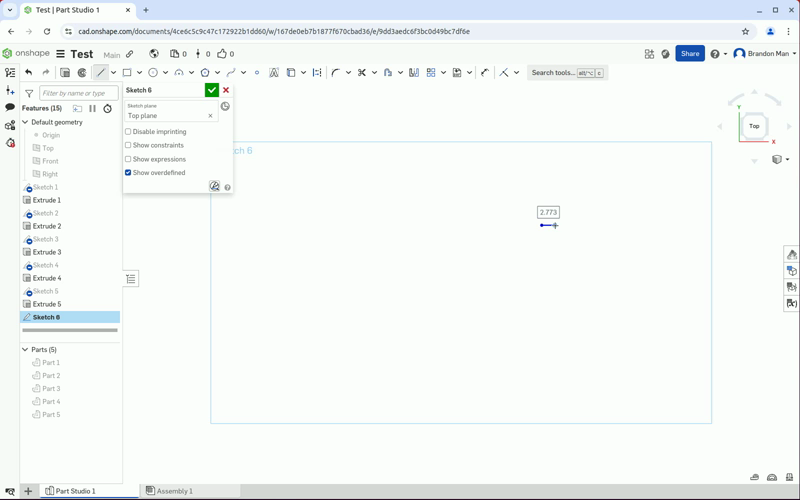
key_down(shift)
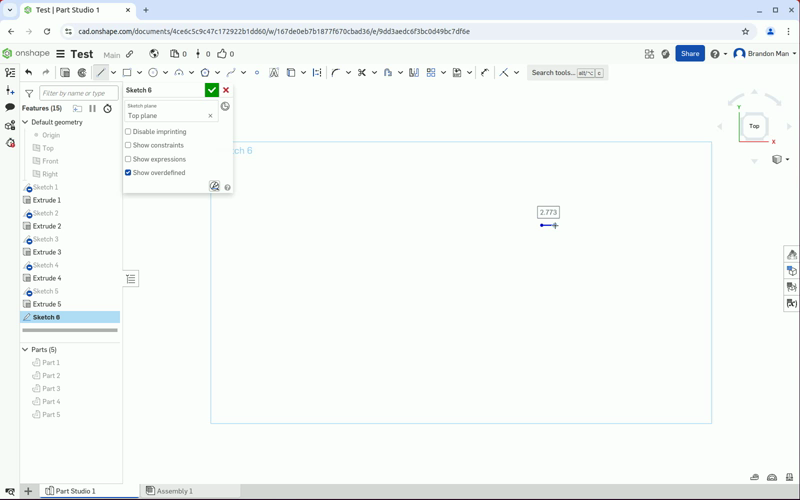
mouse_move(585, 225)
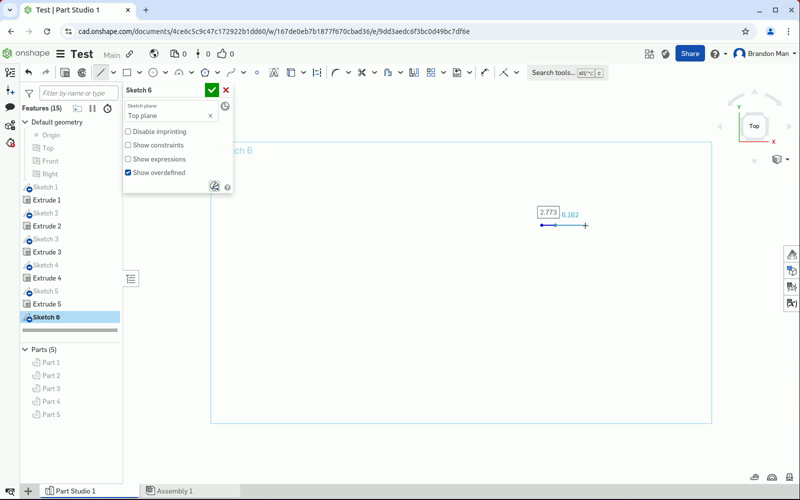
mouse_move(555, 239)
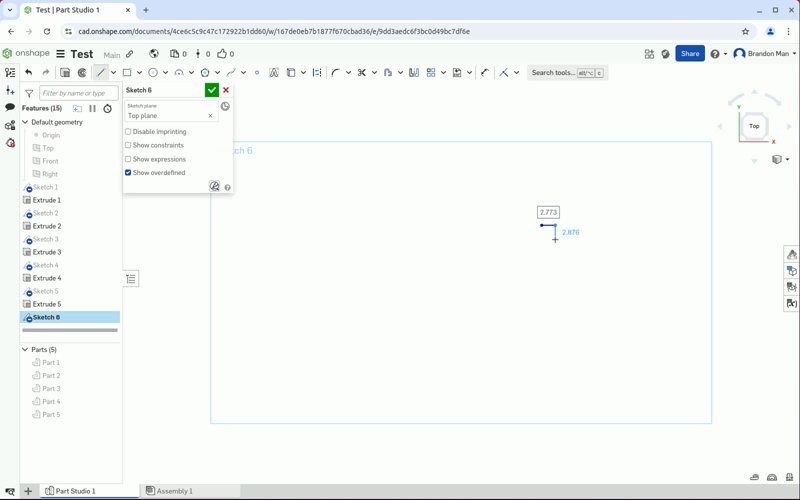
click(555, 239)
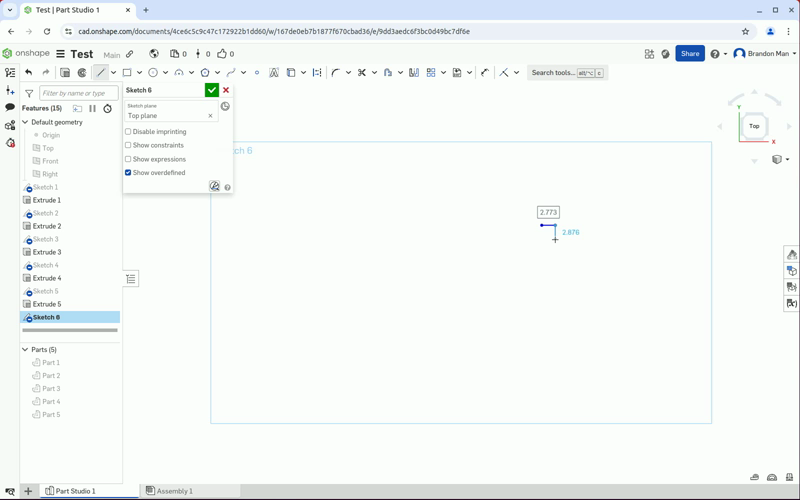
key_up(shift)
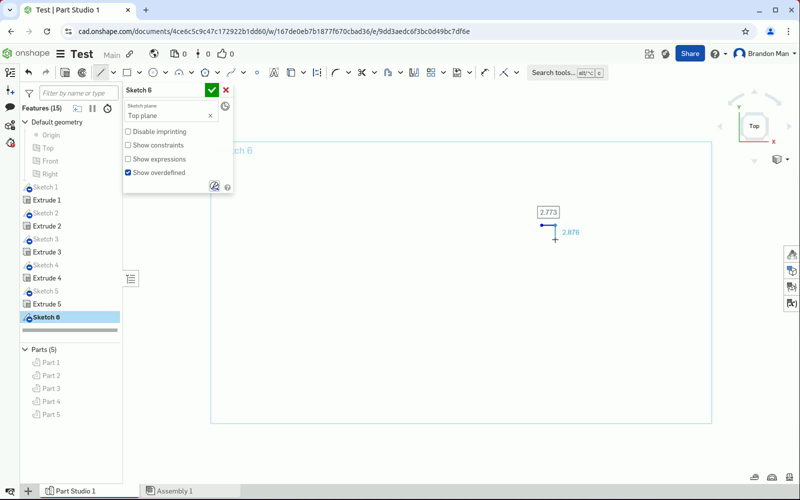
key(esc)
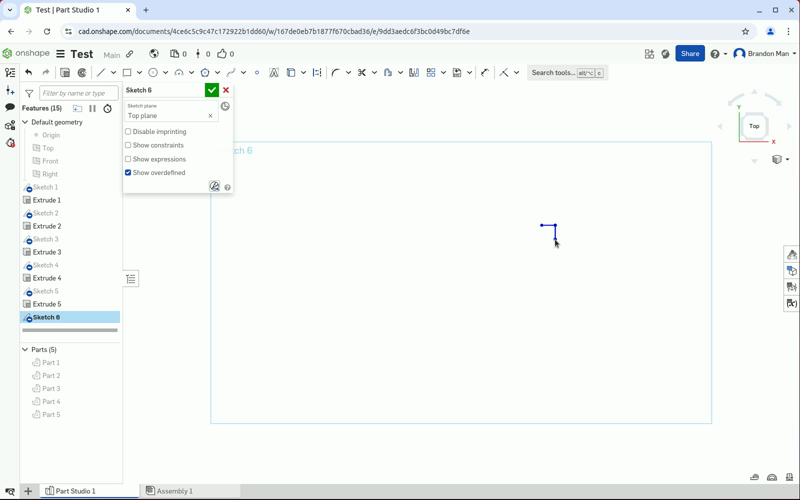
key(a)
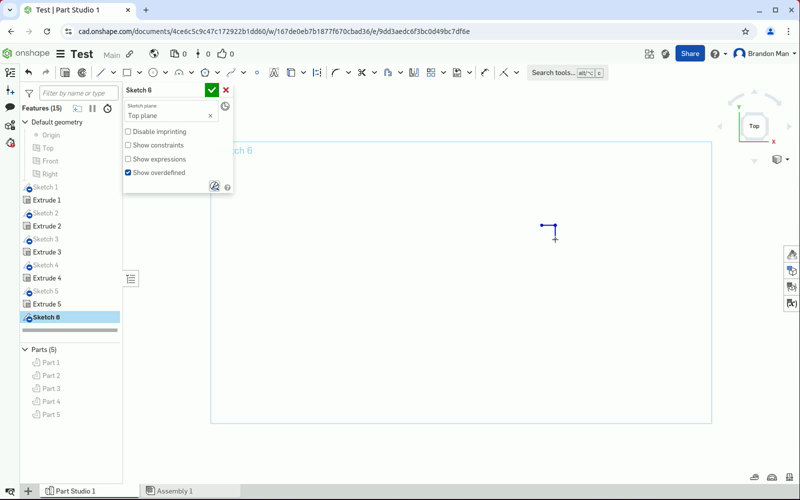
mouse_move(555, 239)
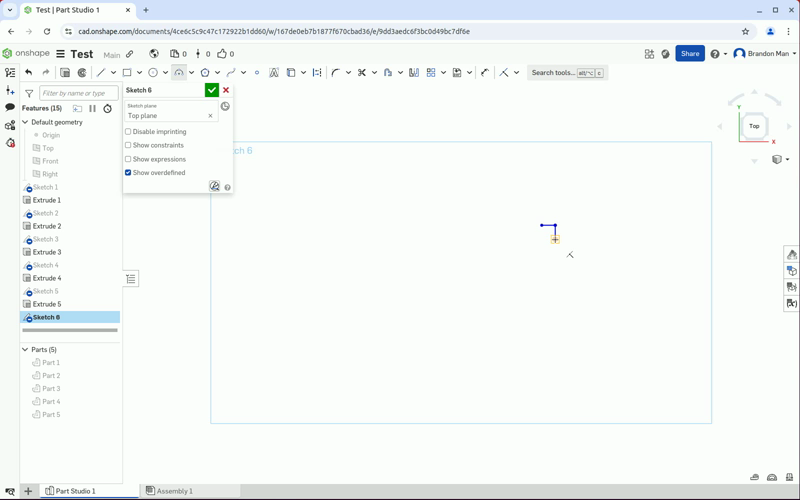
click(555, 239)
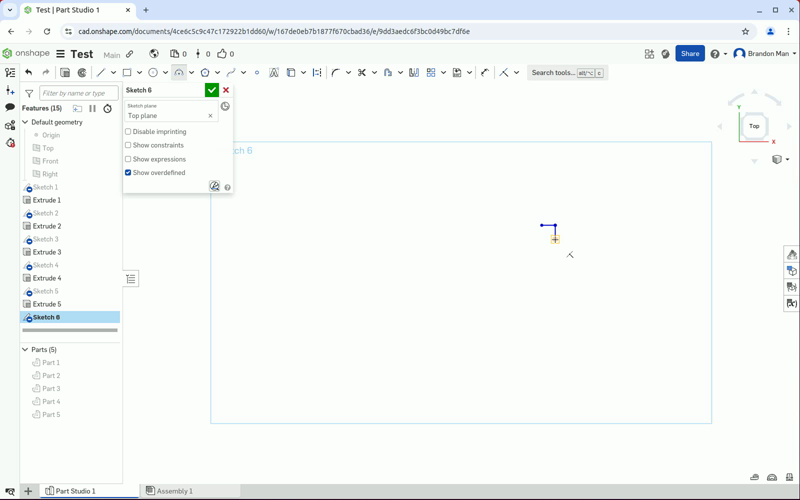
mouse_move(541, 225)
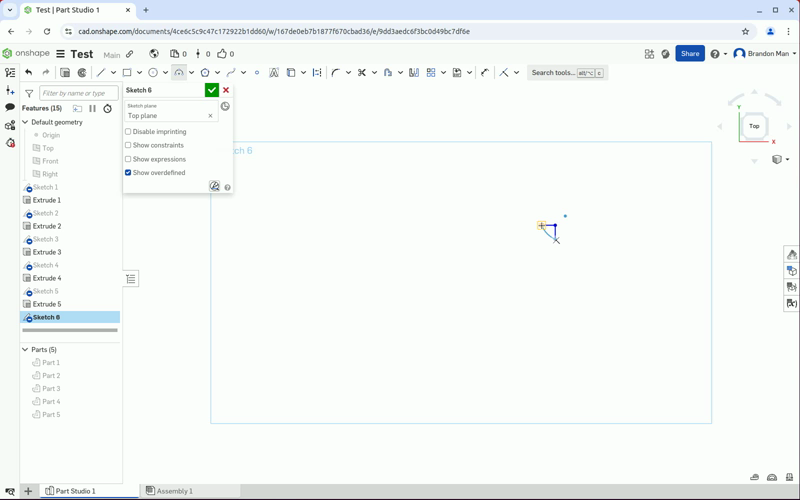
click(541, 225)
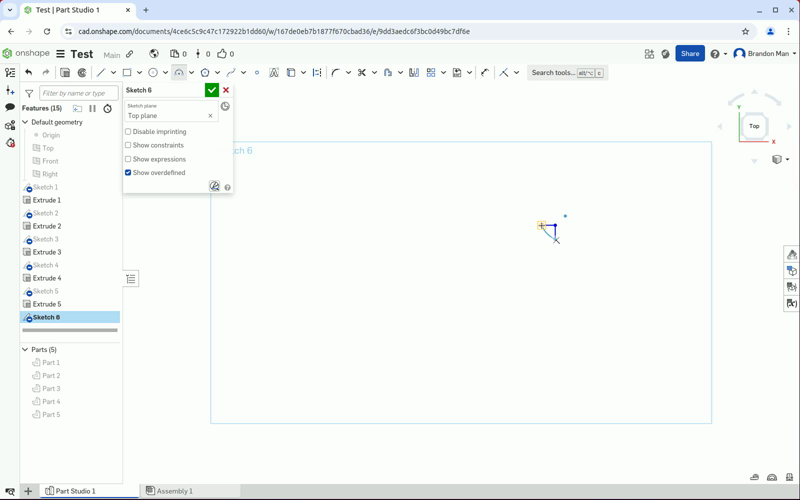
key_down(shift)
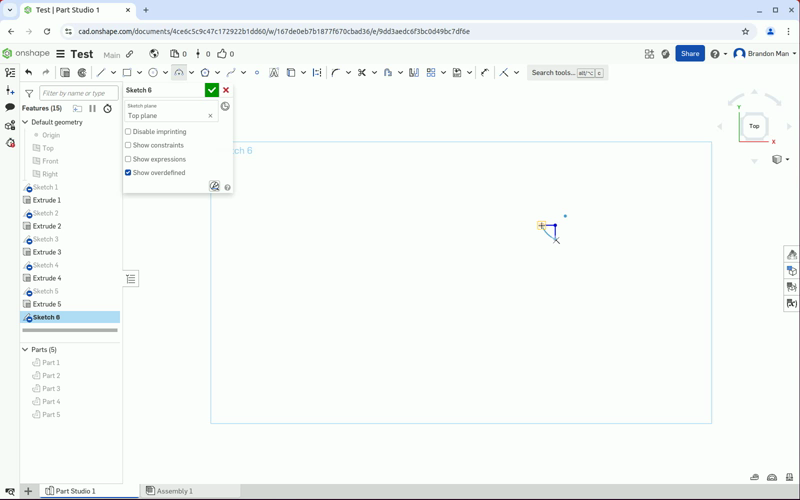
mouse_move(557, 223)
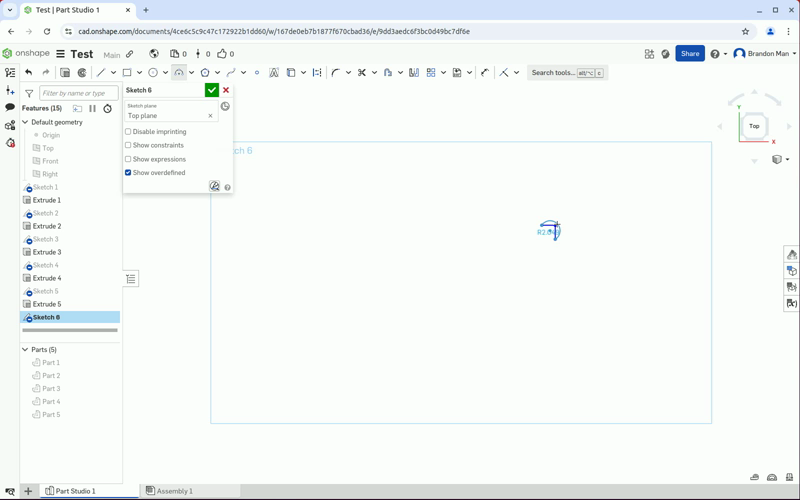
scroll(6)
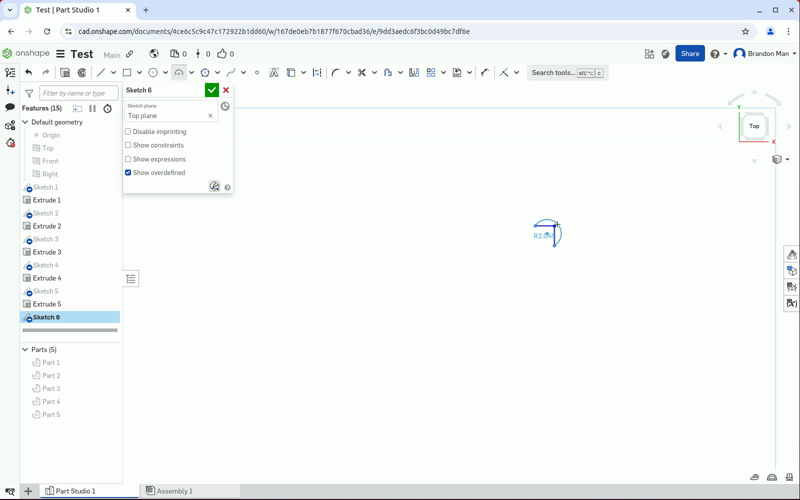
scroll(6)
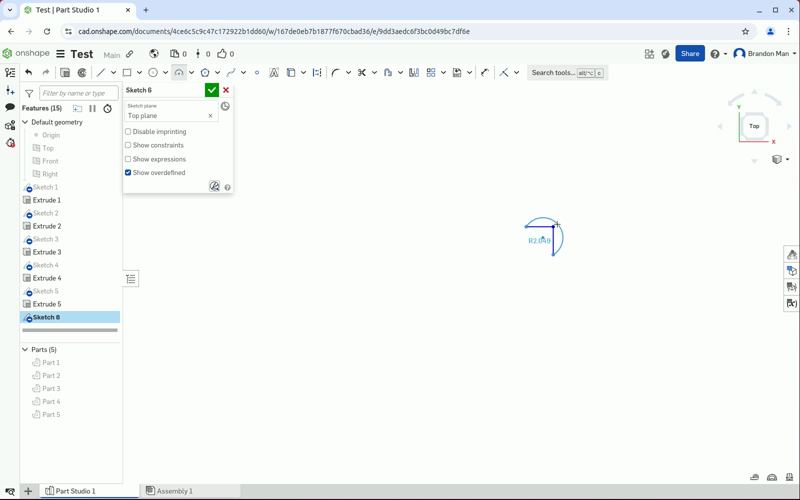
scroll(6)
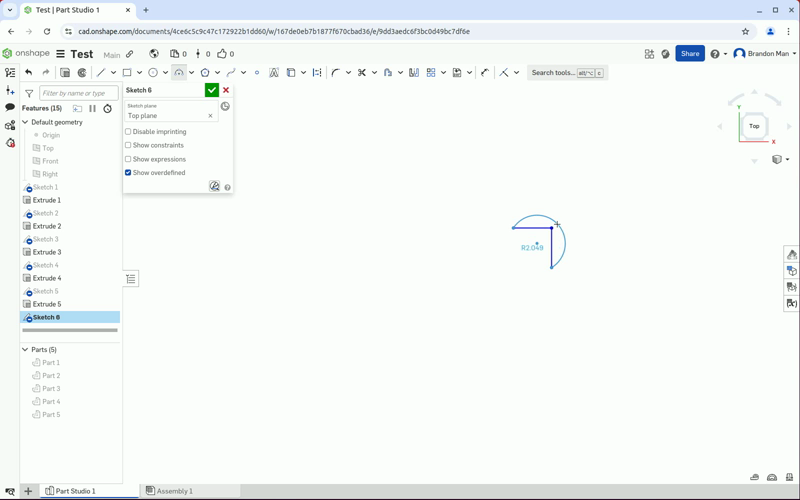
scroll(6)
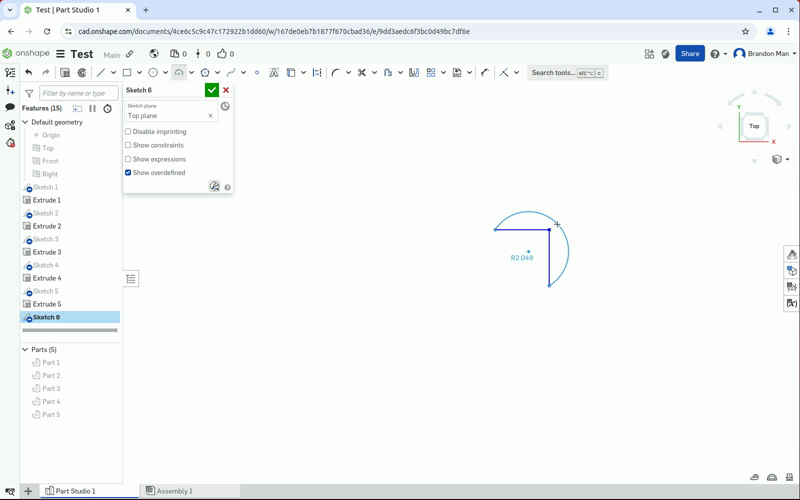
scroll(6)
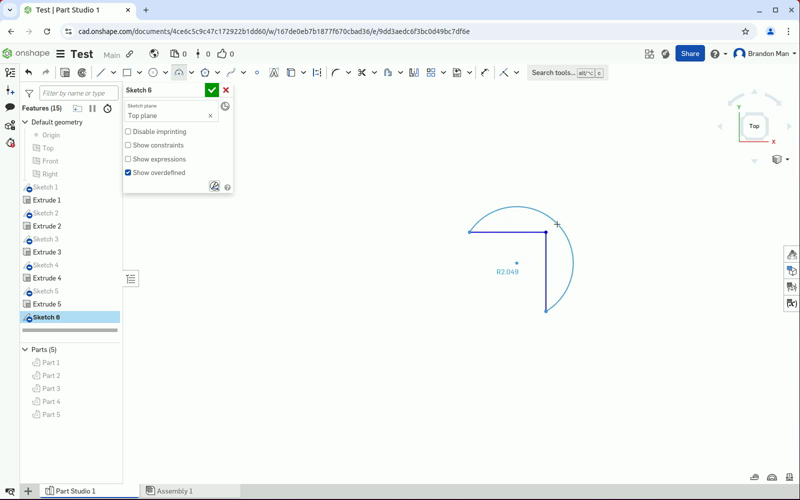
scroll(6)
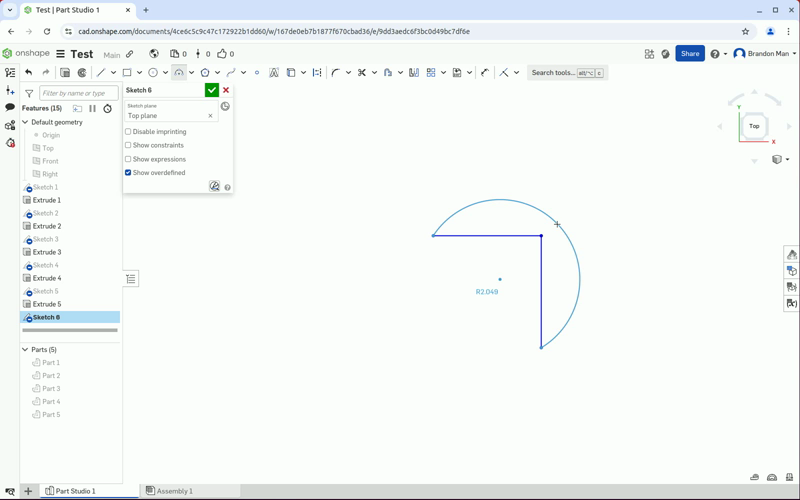
scroll(6)
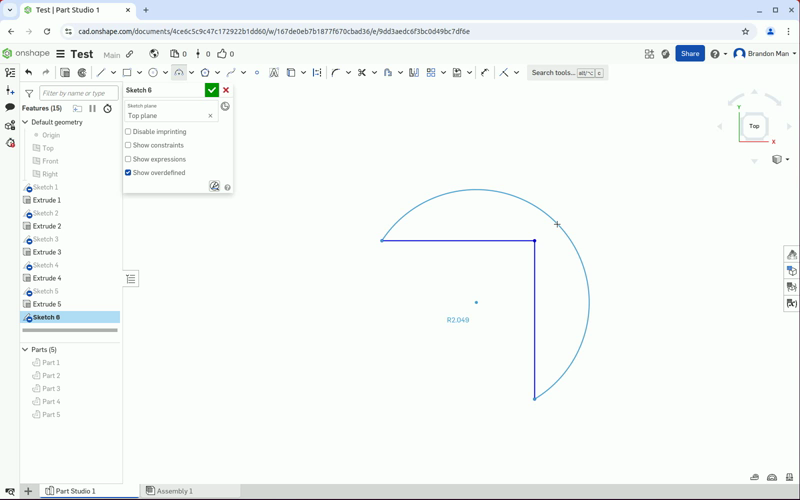
click(557, 223)
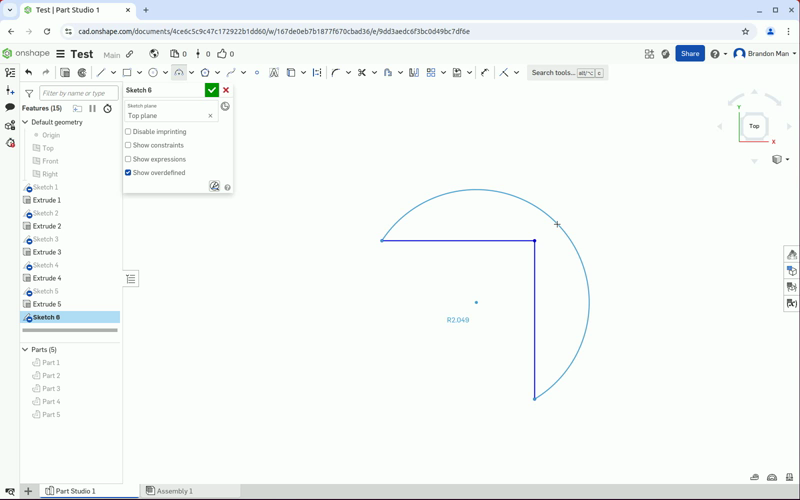
scroll(-6)
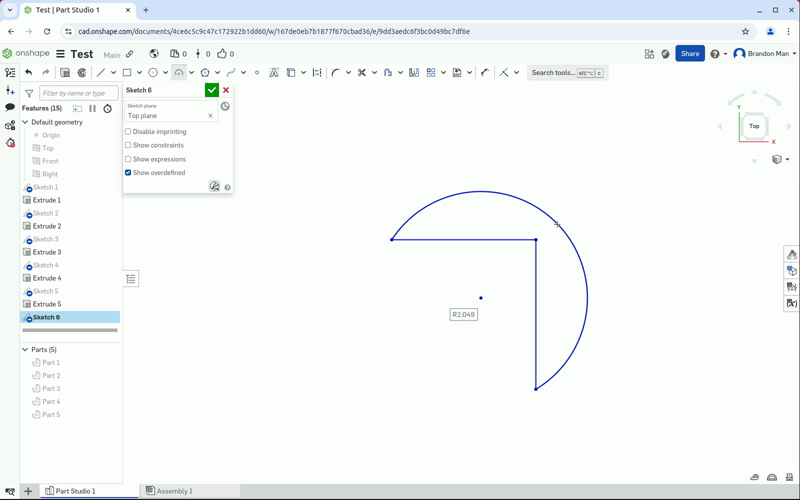
scroll(-6)
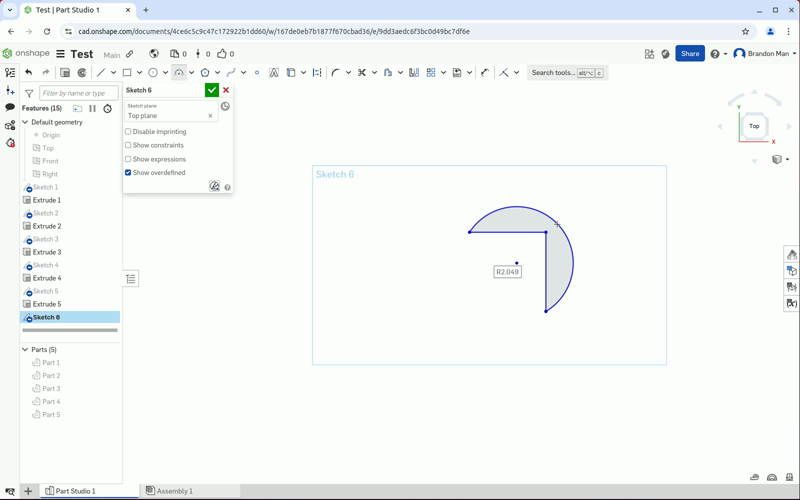
scroll(-6)
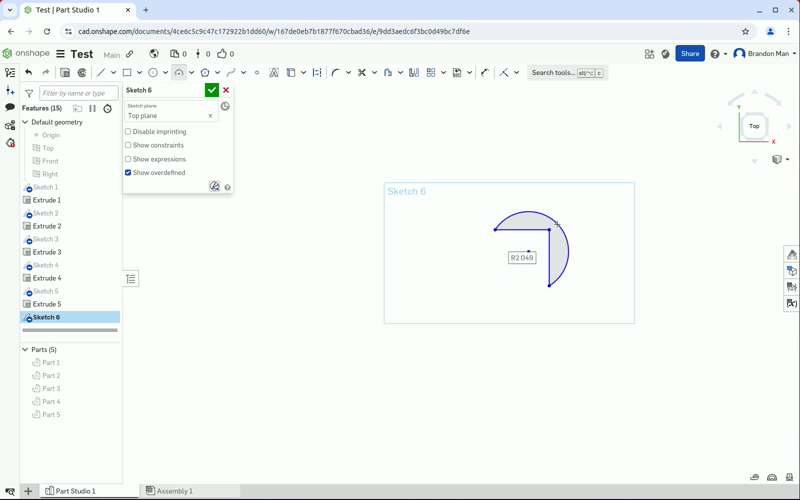
scroll(-6)
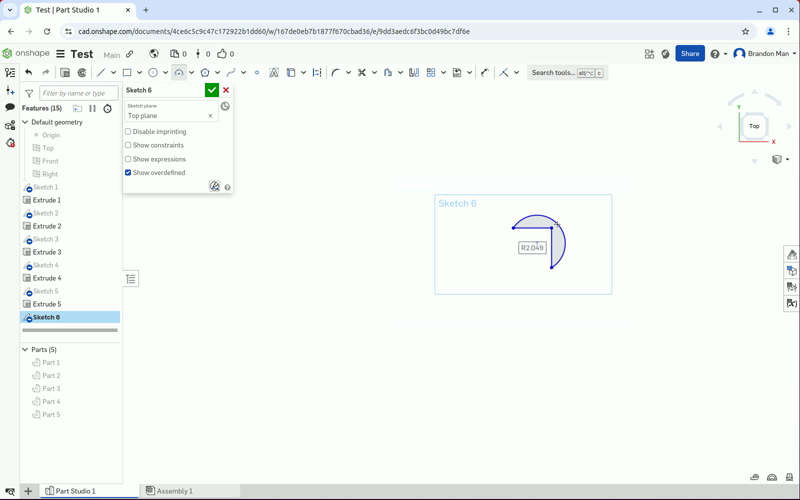
scroll(-6)
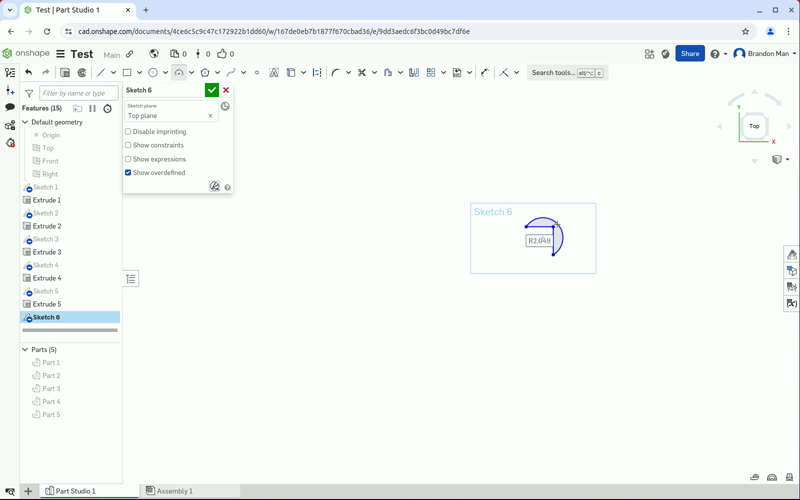
scroll(-6)
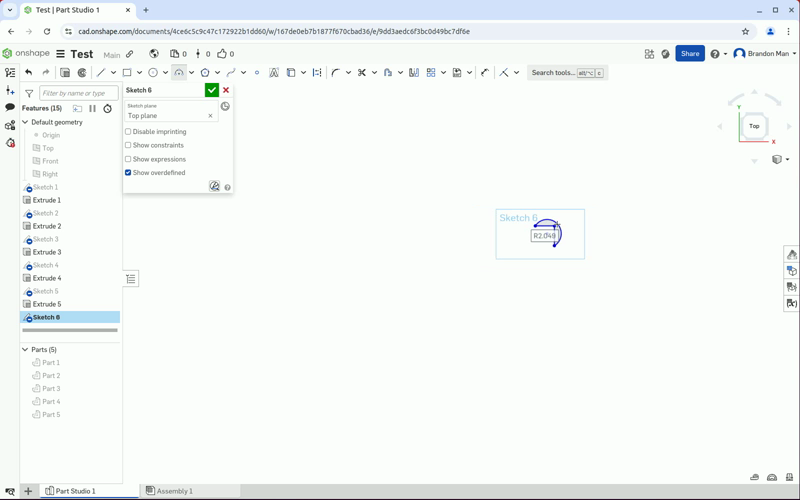
scroll(-6)
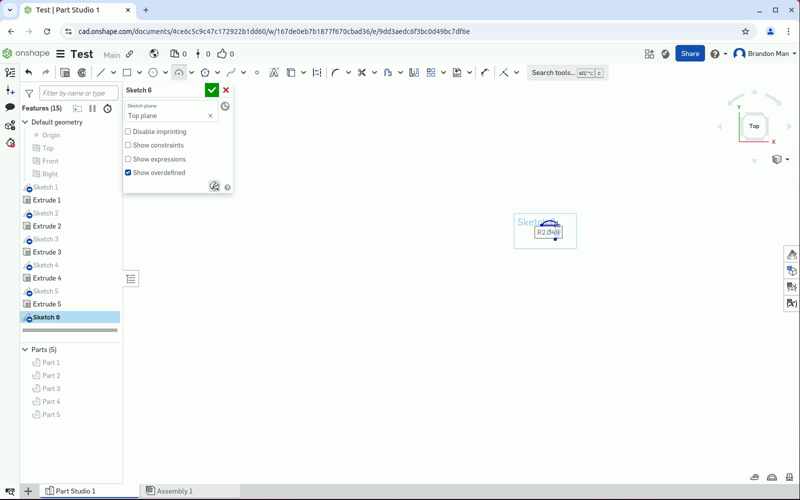
key_up(shift)
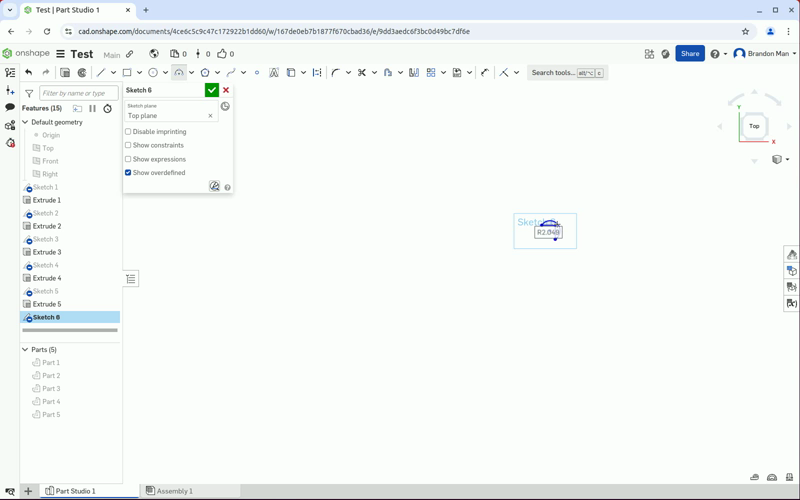
key(esc)
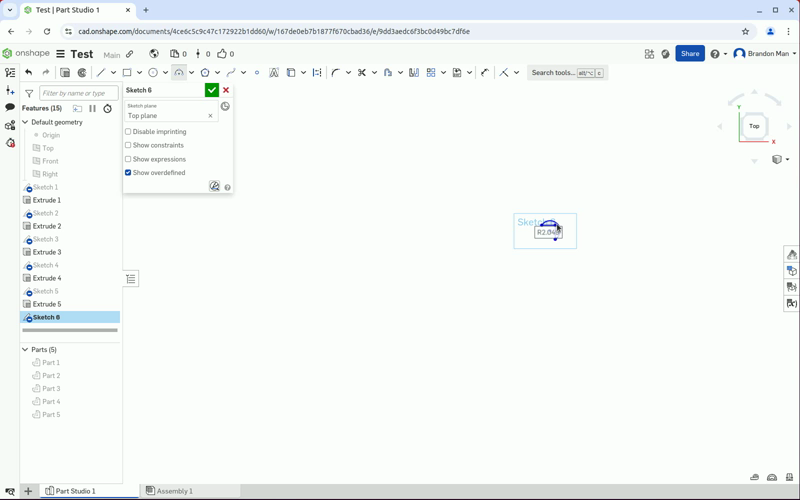
mouse_move(548, 223)
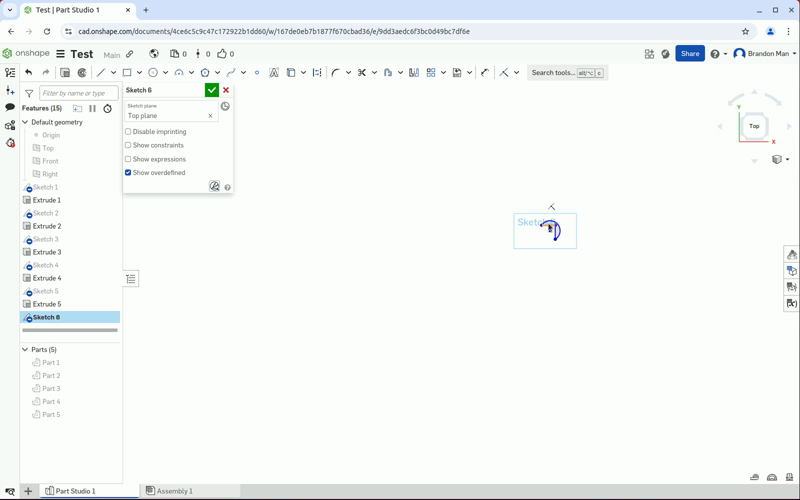
scroll(6)
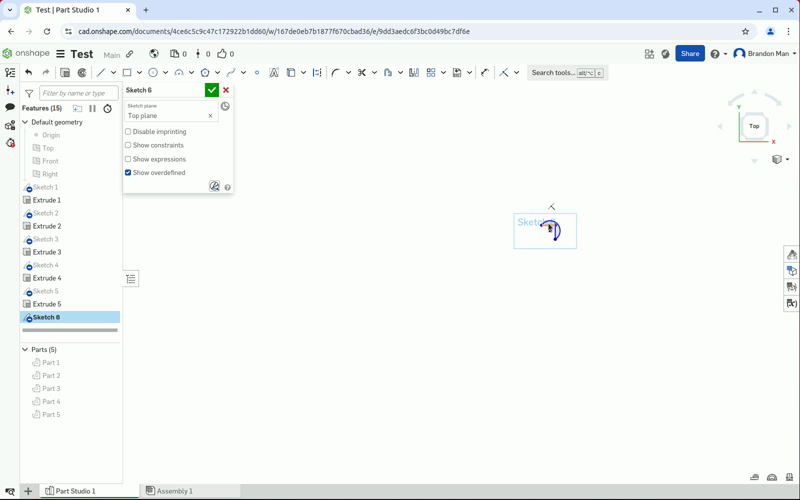
scroll(6)
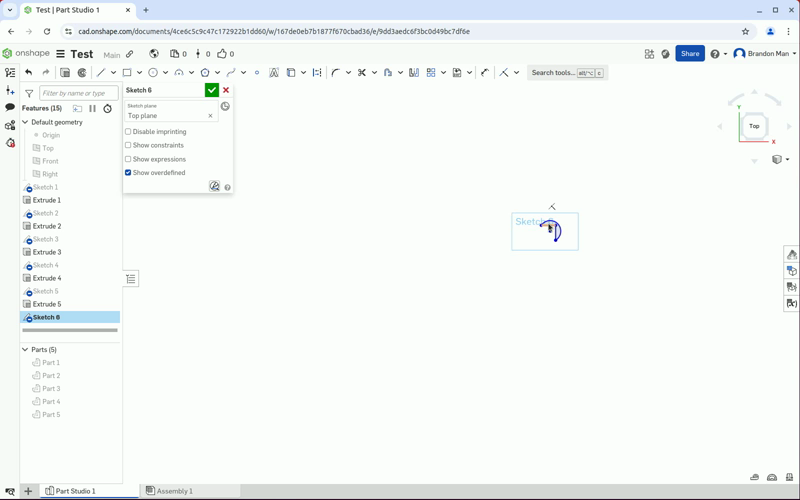
scroll(6)
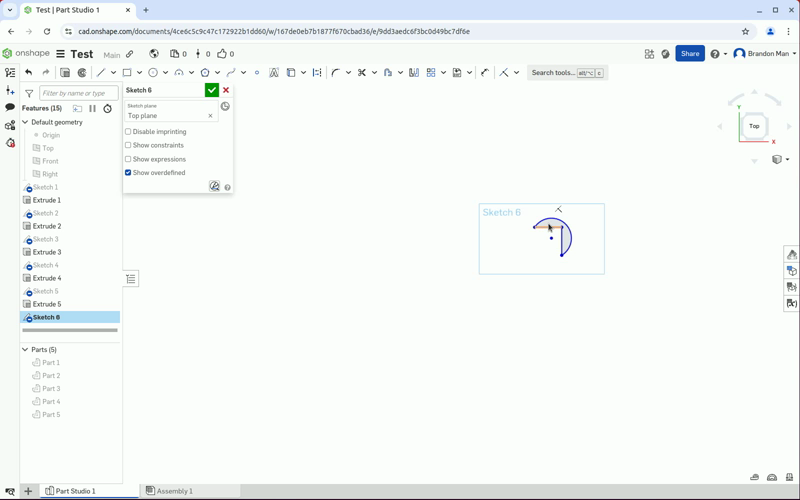
scroll(6)
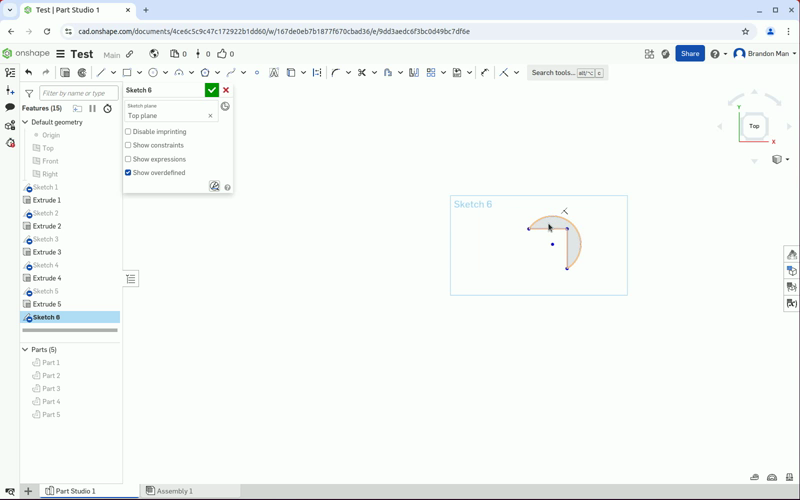
scroll(6)
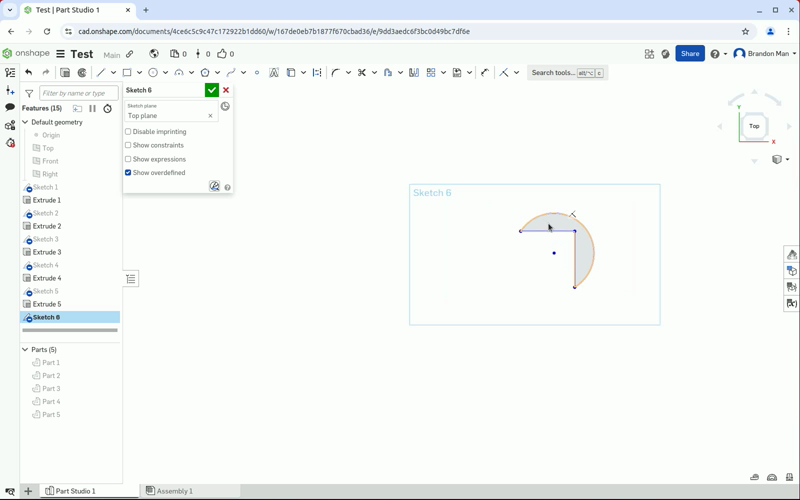
scroll(6)
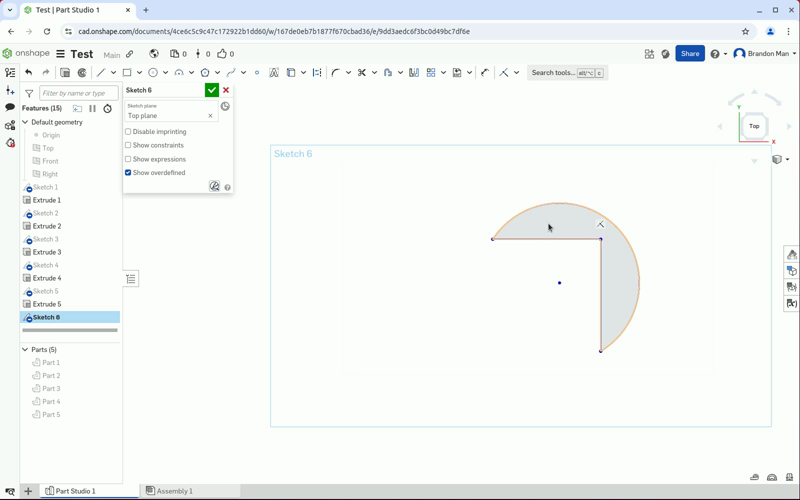
scroll(6)
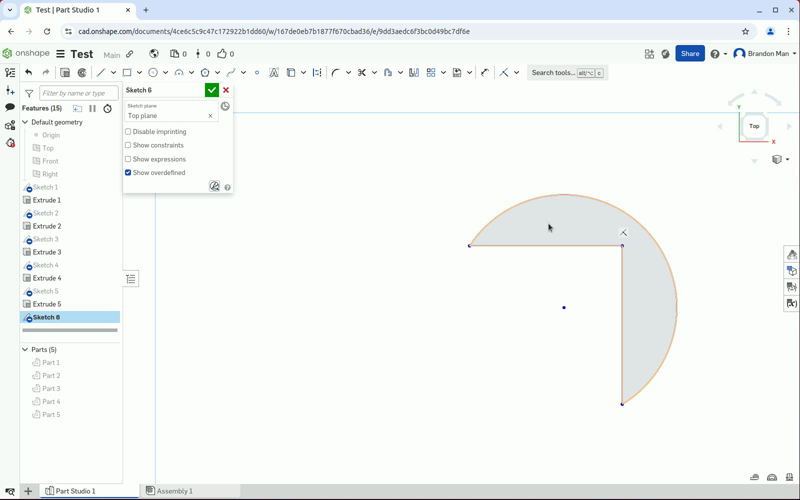
click(548, 223)
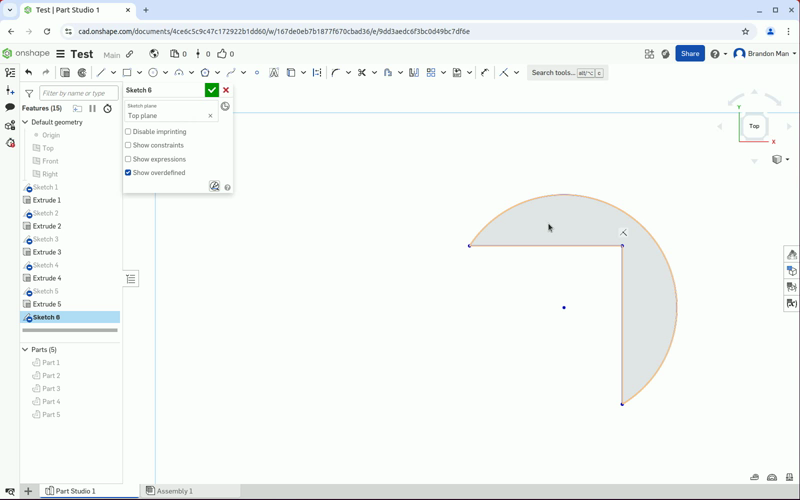
scroll(-6)
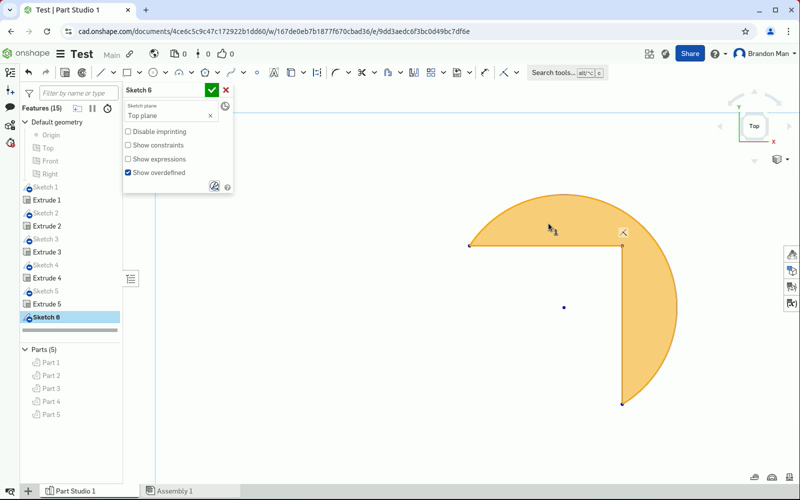
scroll(-6)
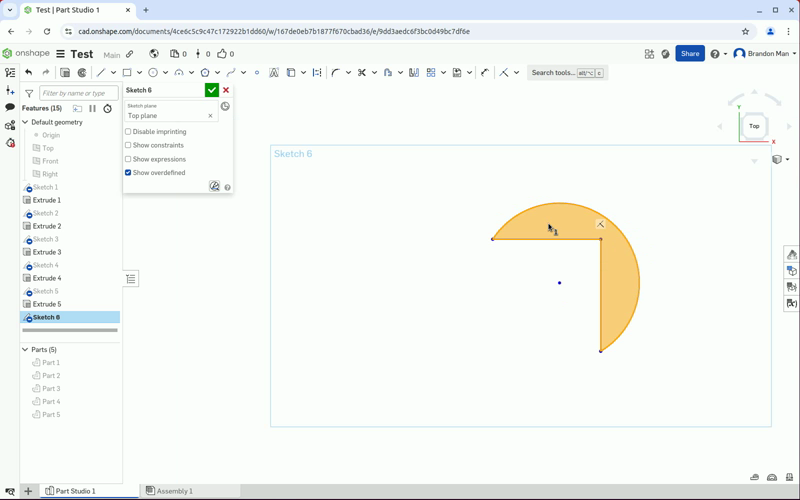
scroll(-6)
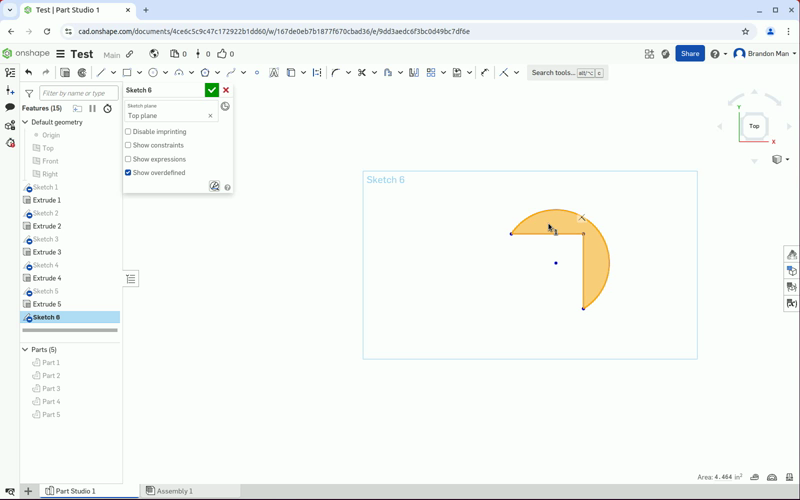
scroll(-6)
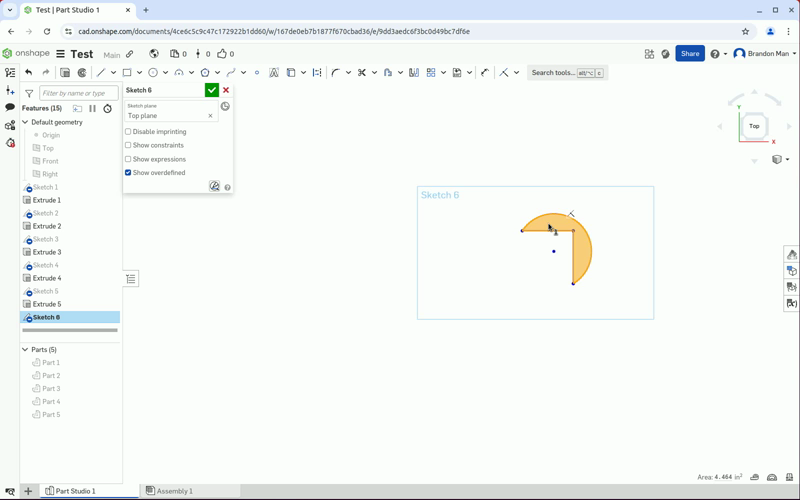
scroll(-6)
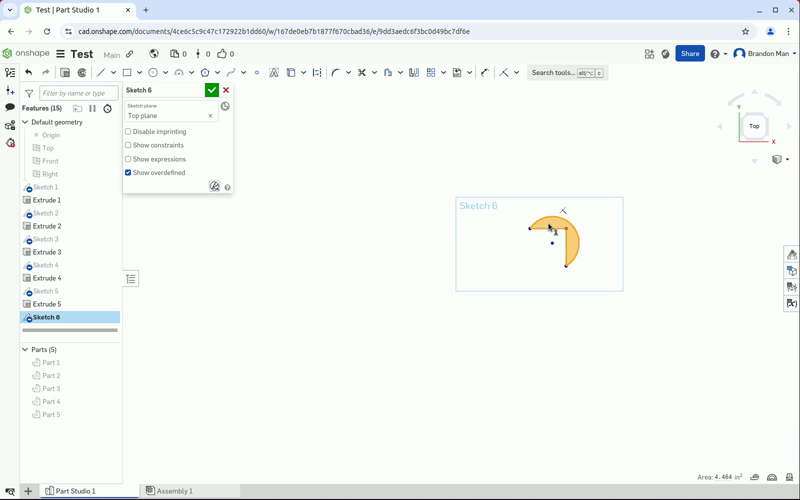
scroll(-6)
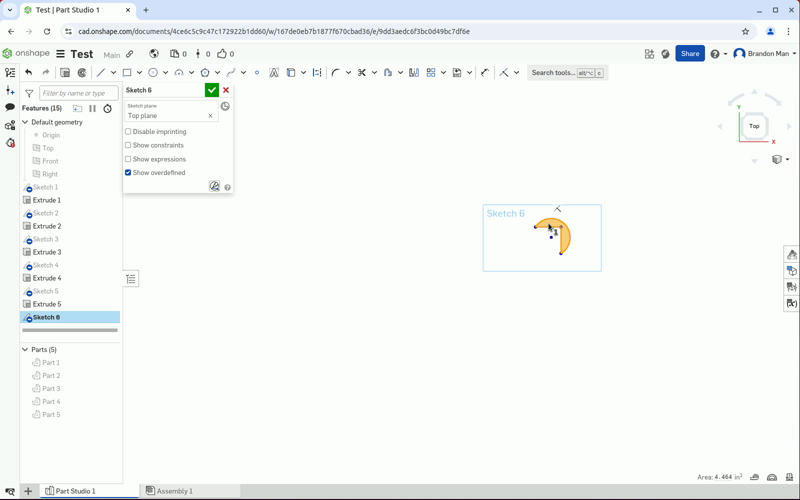
scroll(-6)
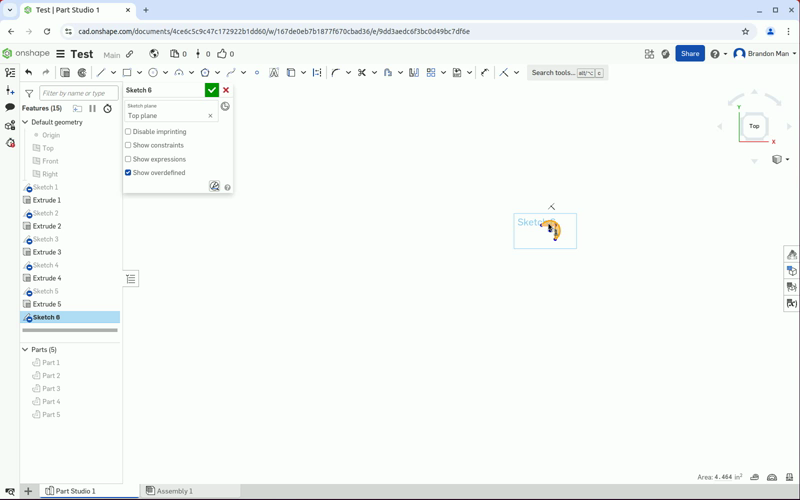
mouse_move(73, 352)
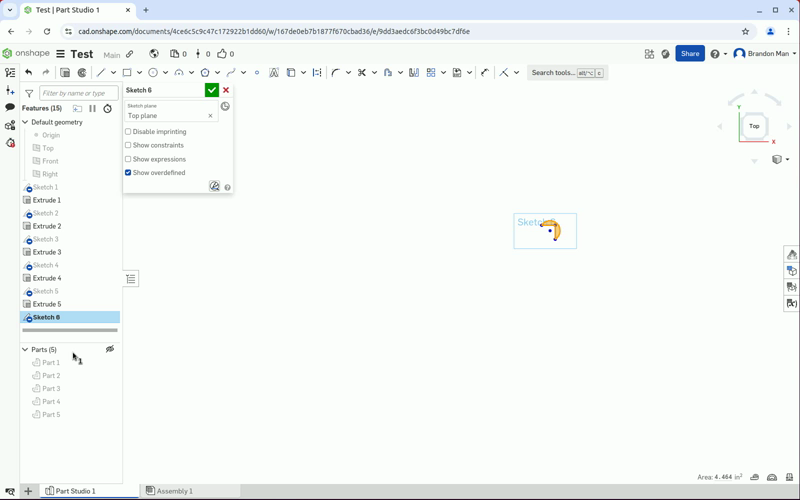
key(shift+y)
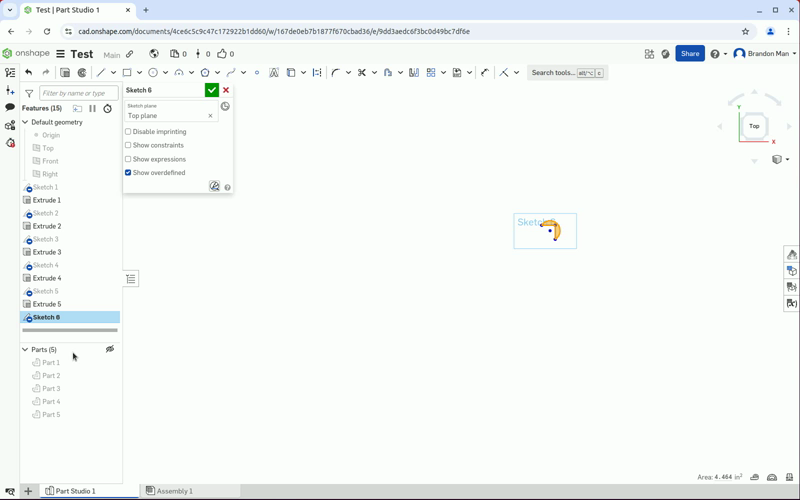
key(shift+e)
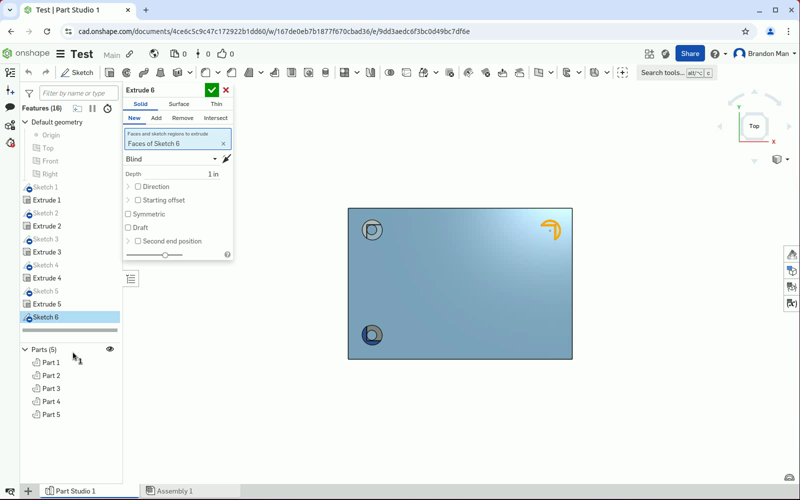
mouse_move(143, 106)
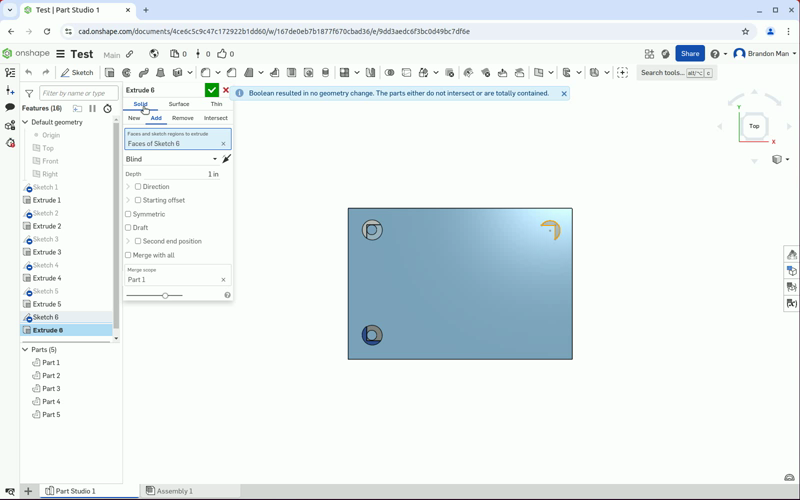
click(143, 106)
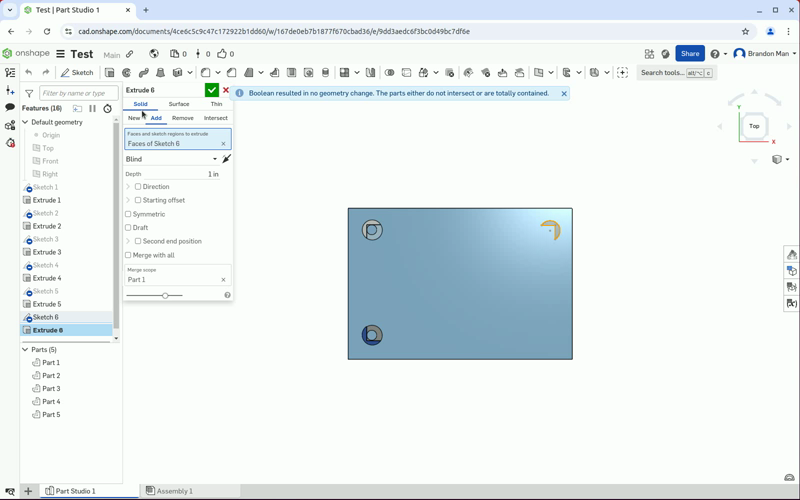
mouse_move(137, 120)
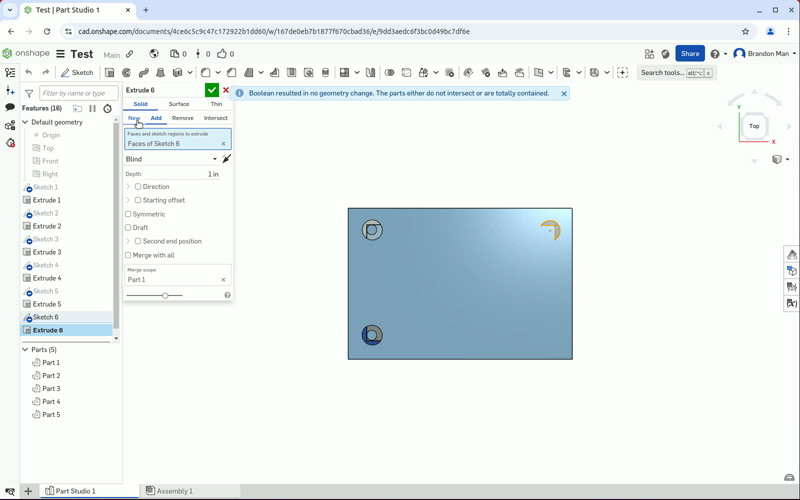
click(137, 120)
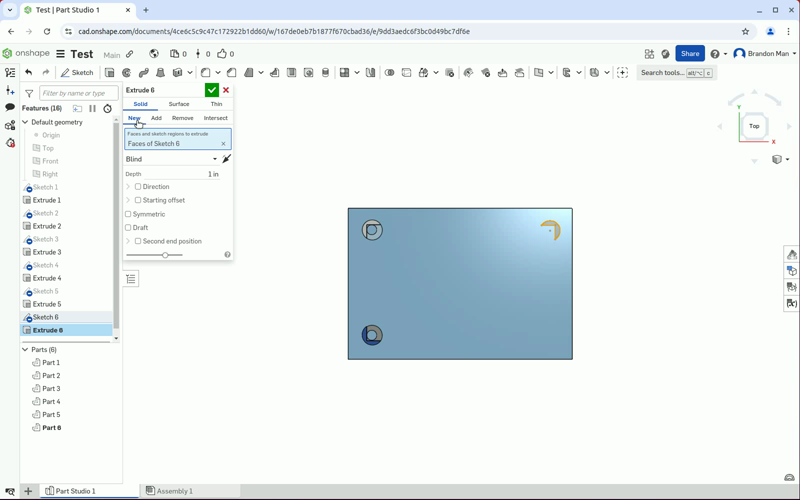
key(tab, 4)
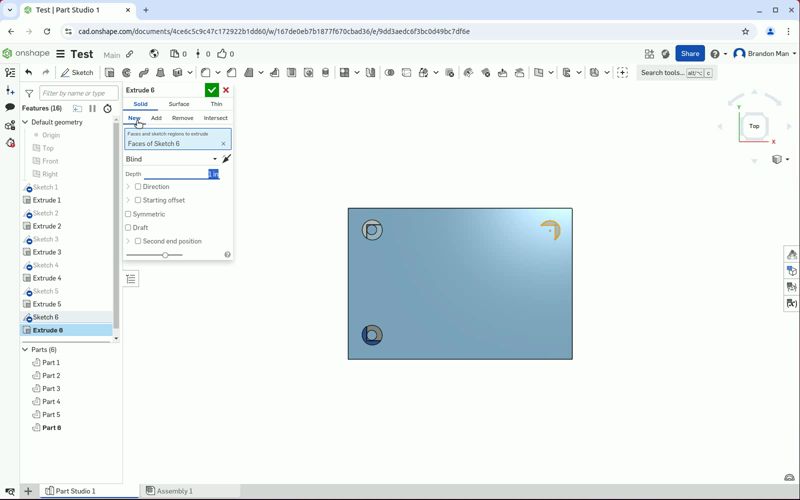
text(9.869)
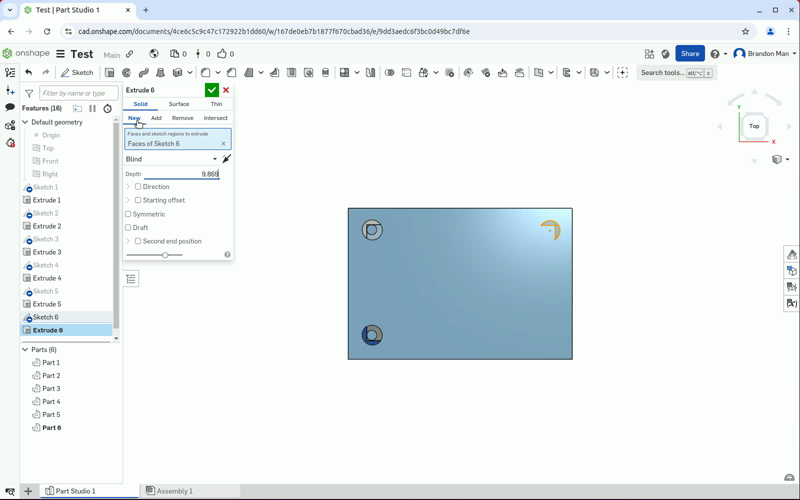
key(enter)
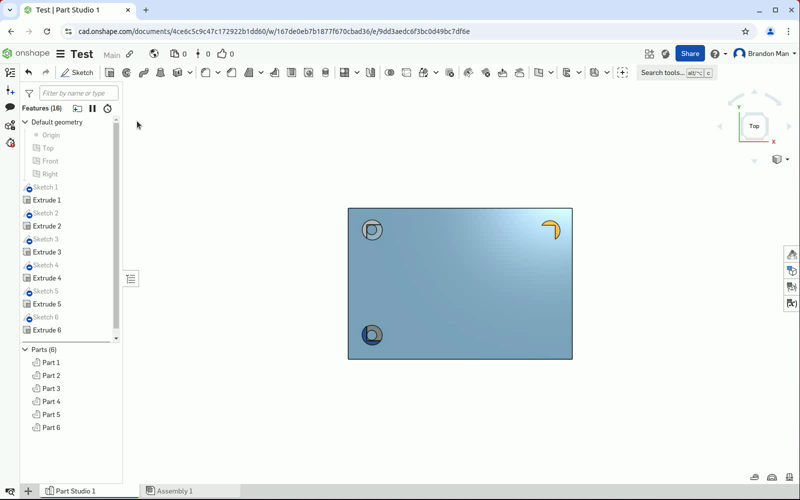
key(shift+h)
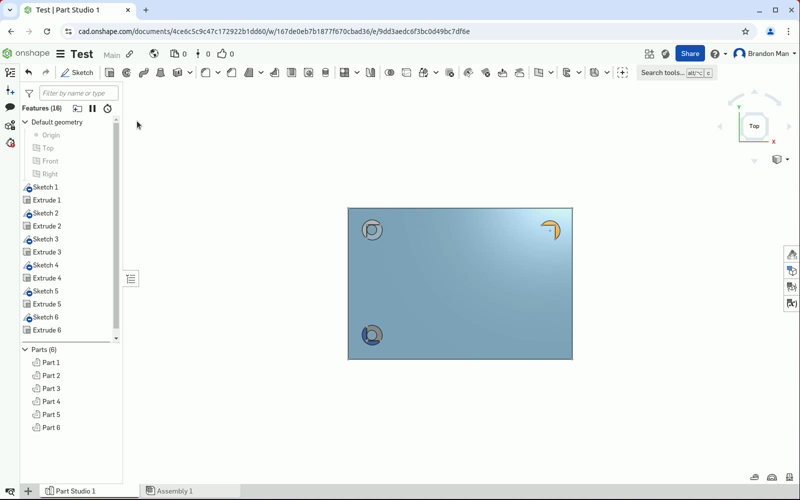
key(shift+h)
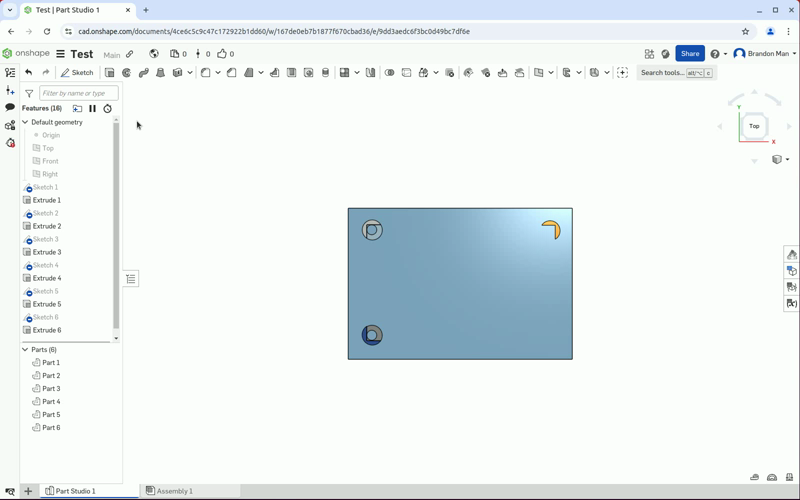
mouse_move(69, 189)
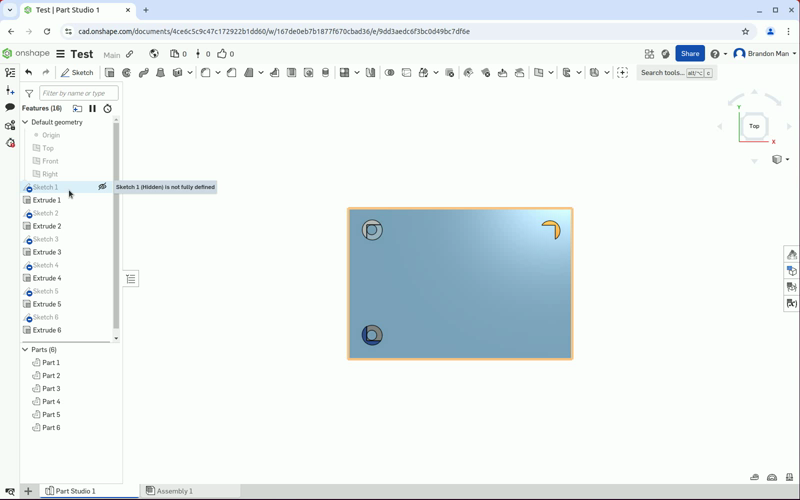
click(69, 189)
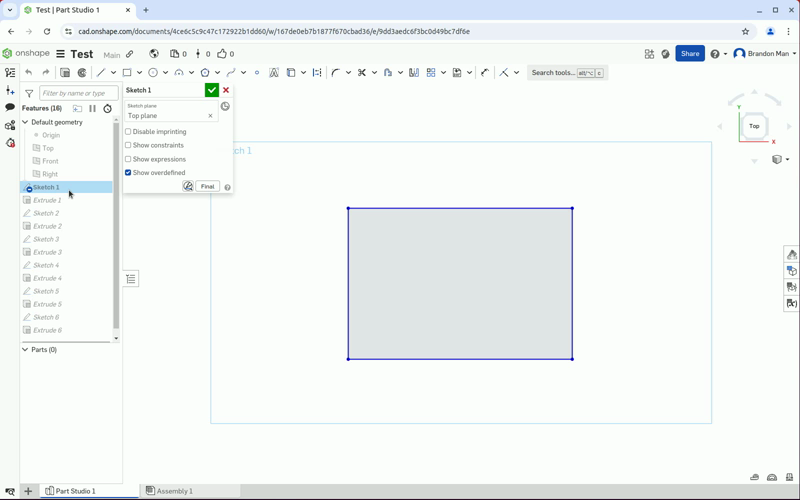
mouse_move(229, 92)
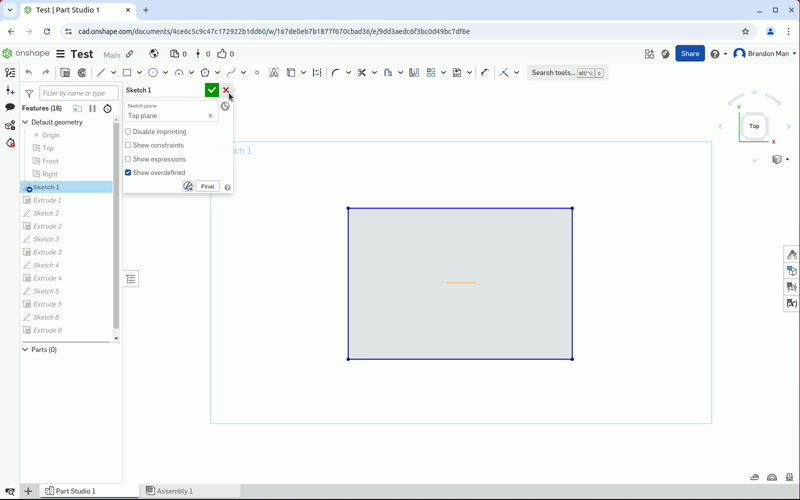
click(229, 92)
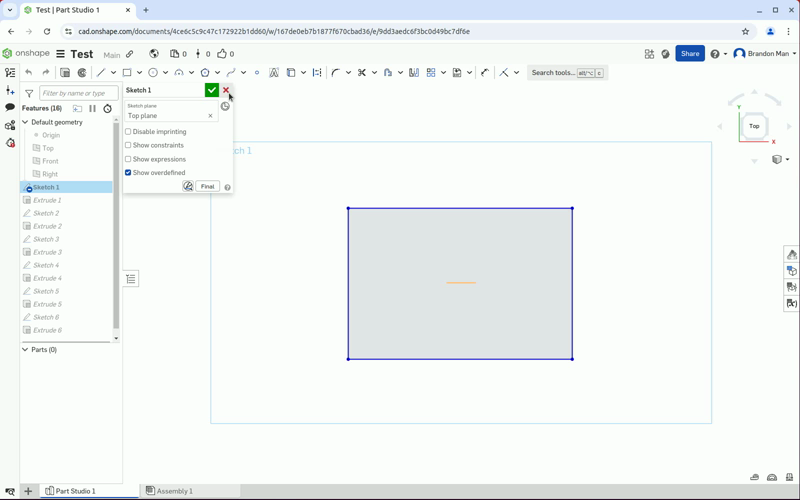
key(shift+s)
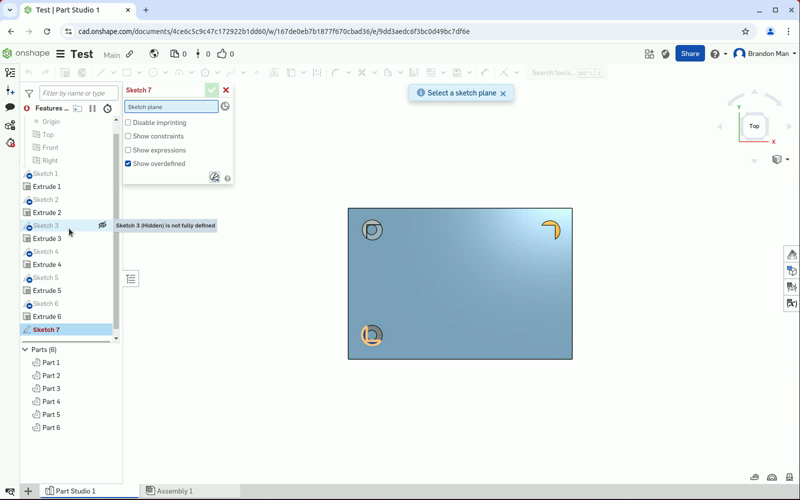
scroll(3)
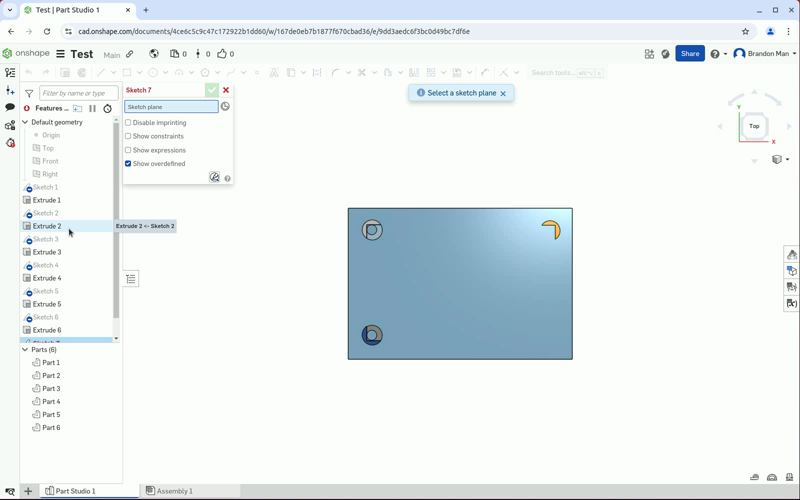
mouse_move(69, 150)
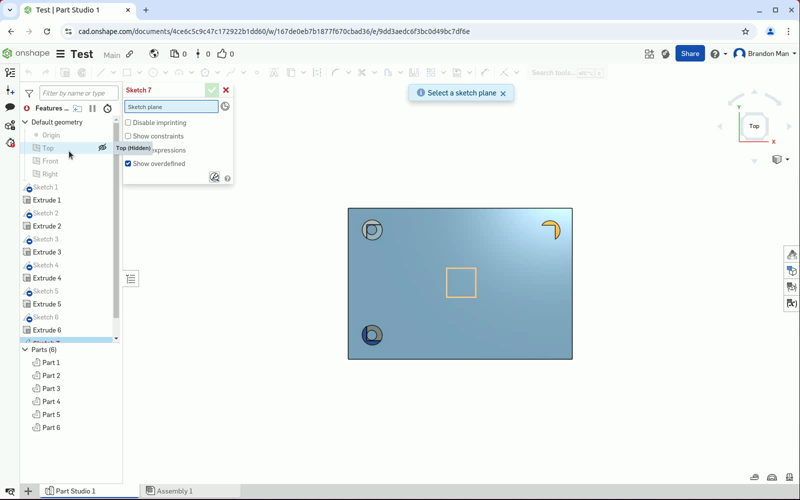
click(69, 150)
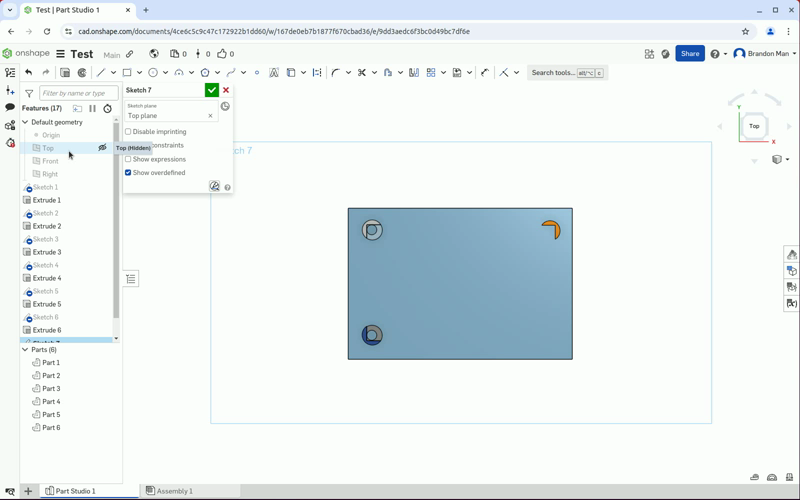
mouse_move(73, 352)
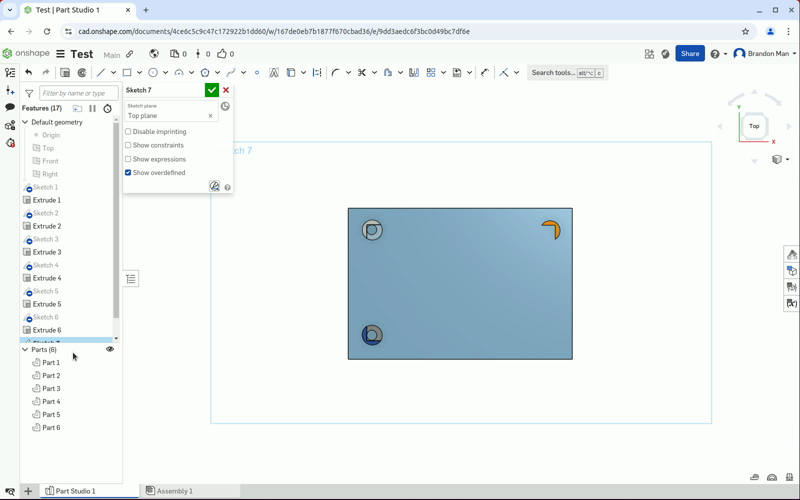
key(y)
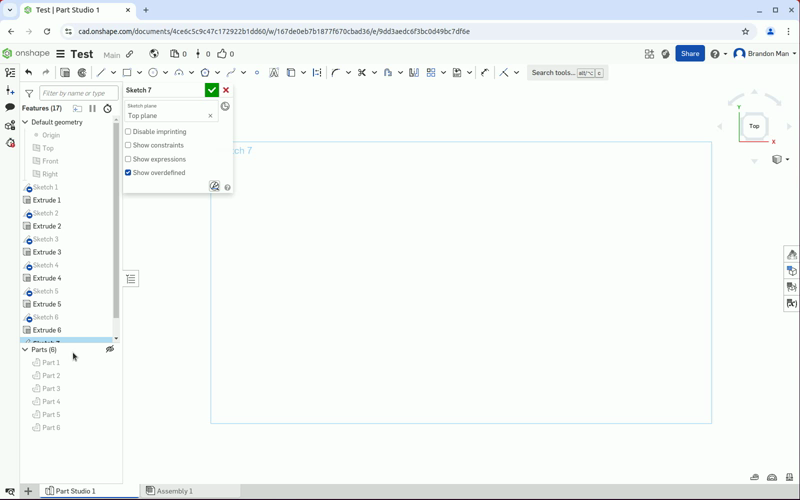
key(a)
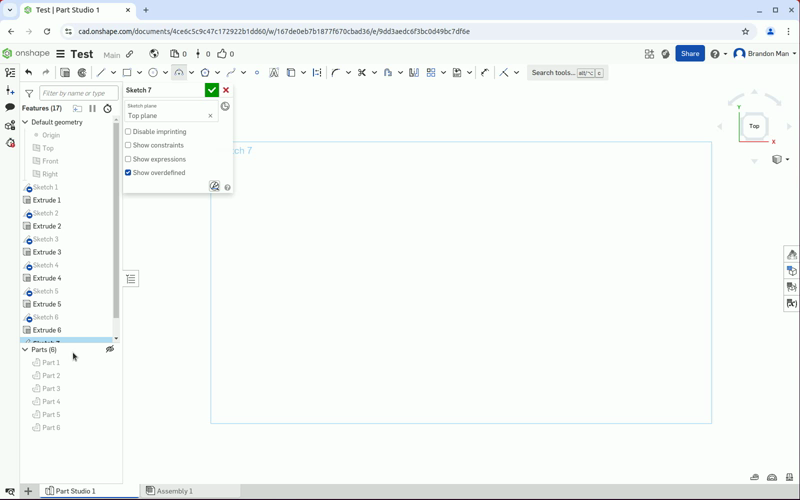
key_down(shift)
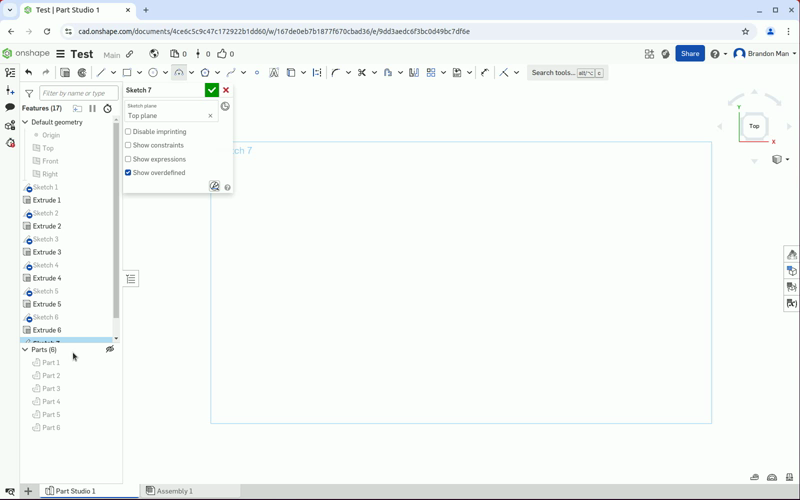
mouse_move(541, 225)
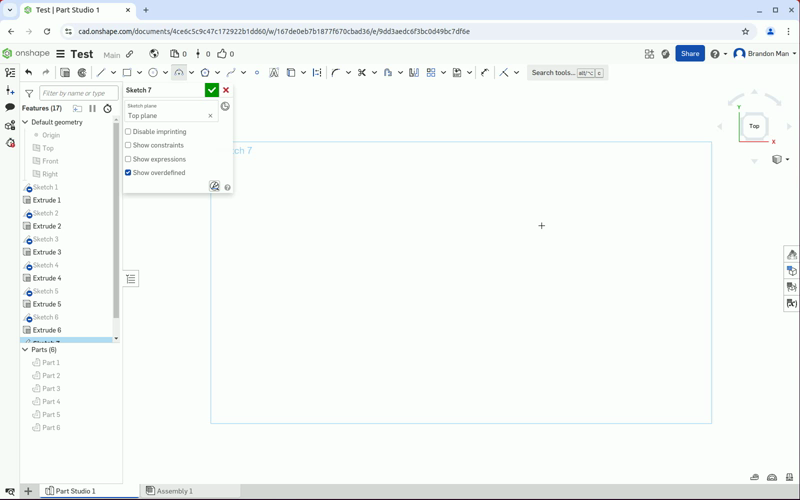
click(541, 225)
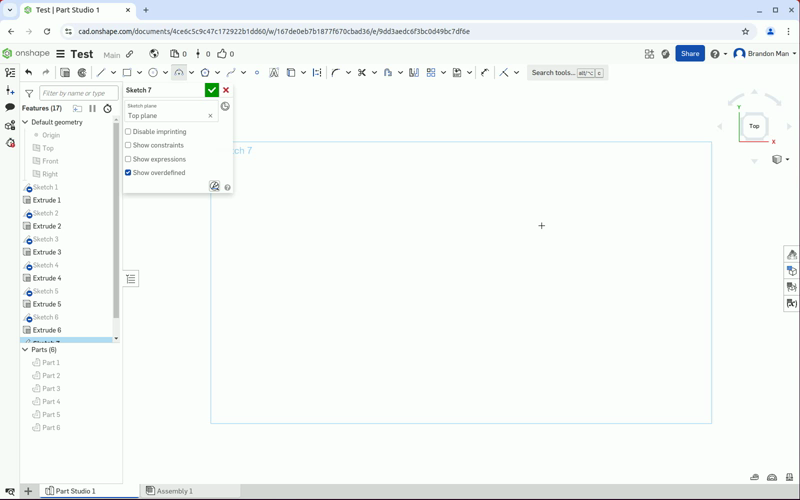
key_up(shift)
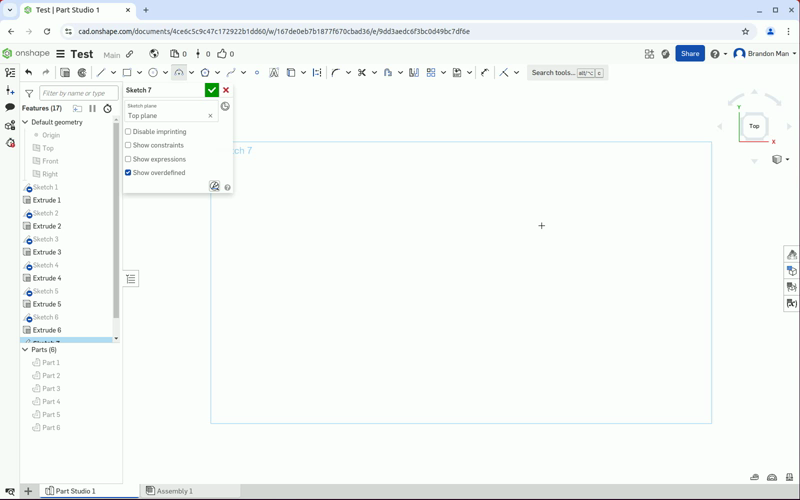
key_down(shift)
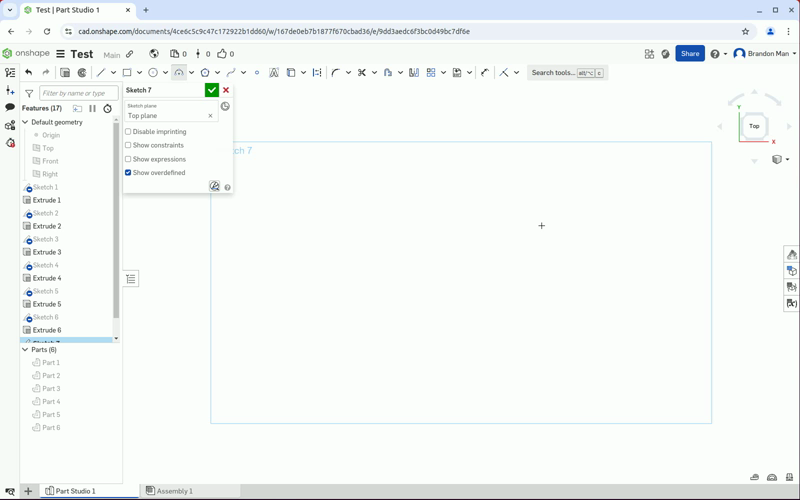
mouse_move(555, 239)
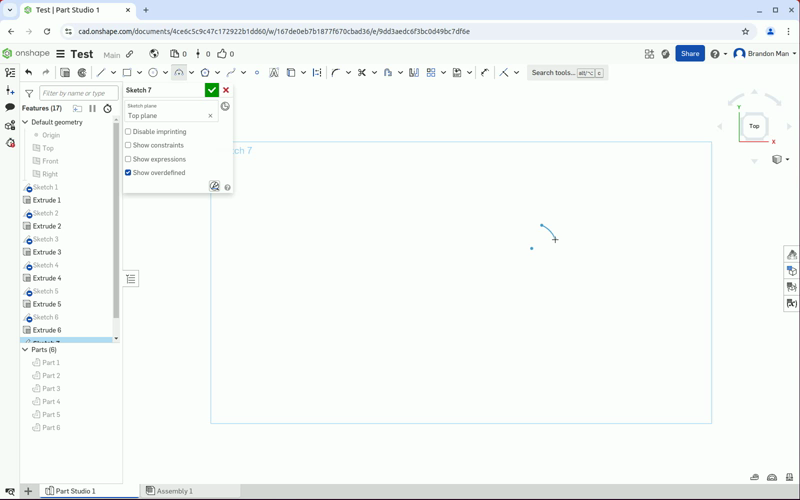
click(555, 239)
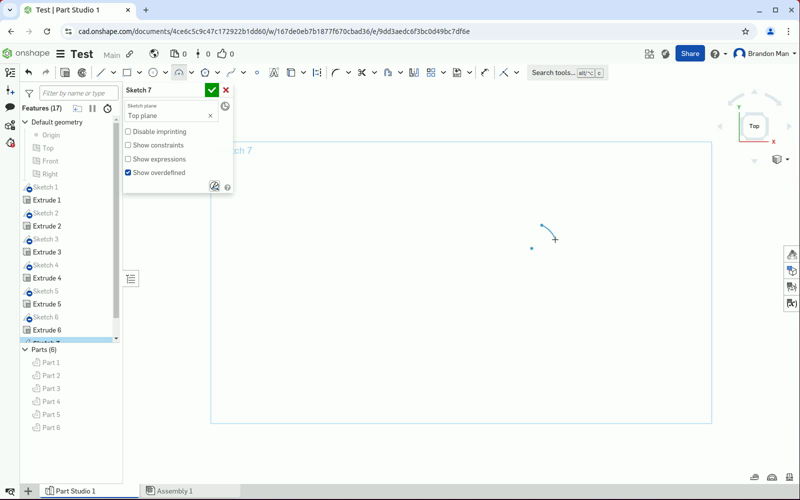
mouse_move(543, 237)
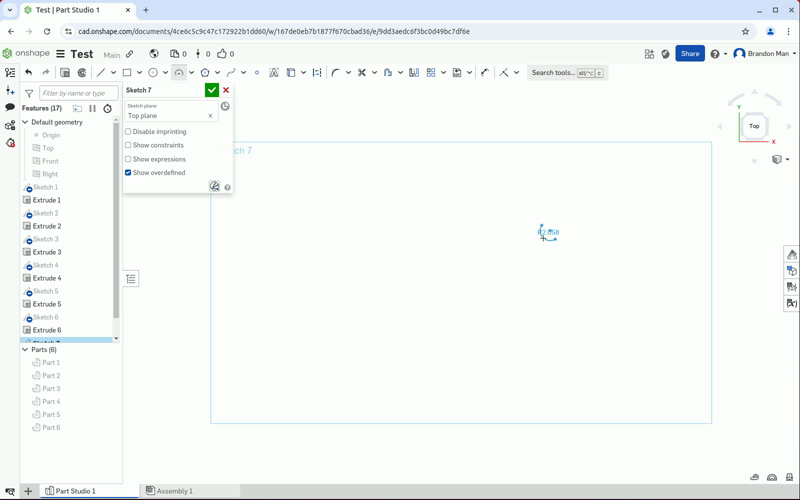
click(543, 237)
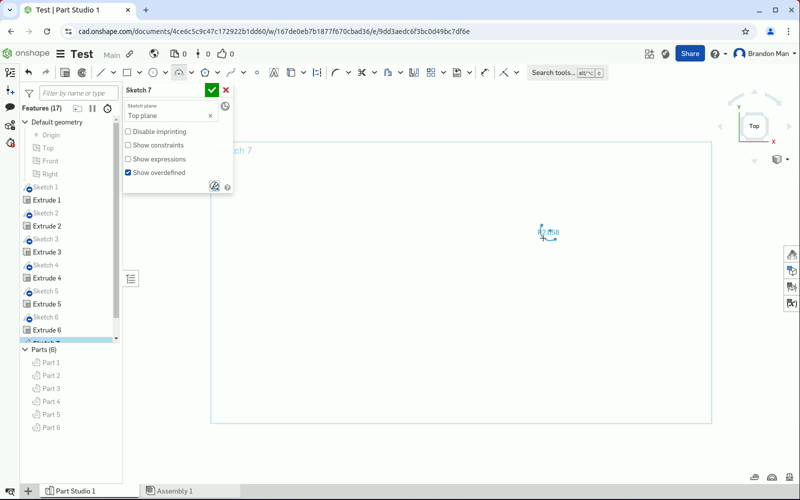
key_up(shift)
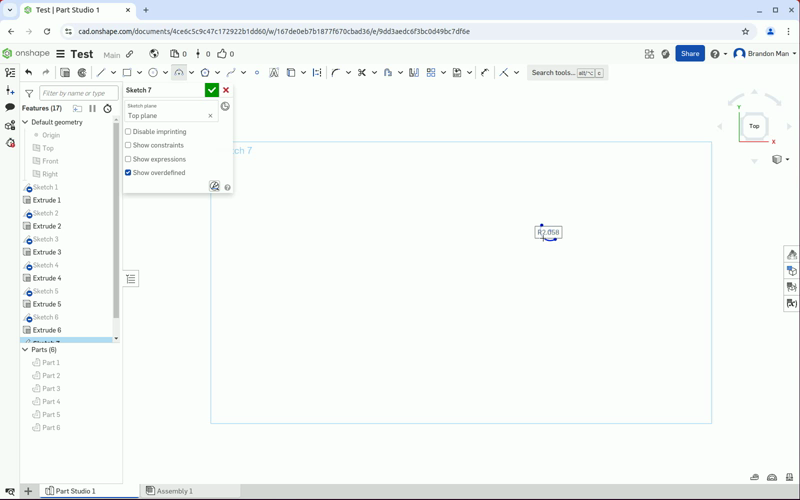
key(esc)
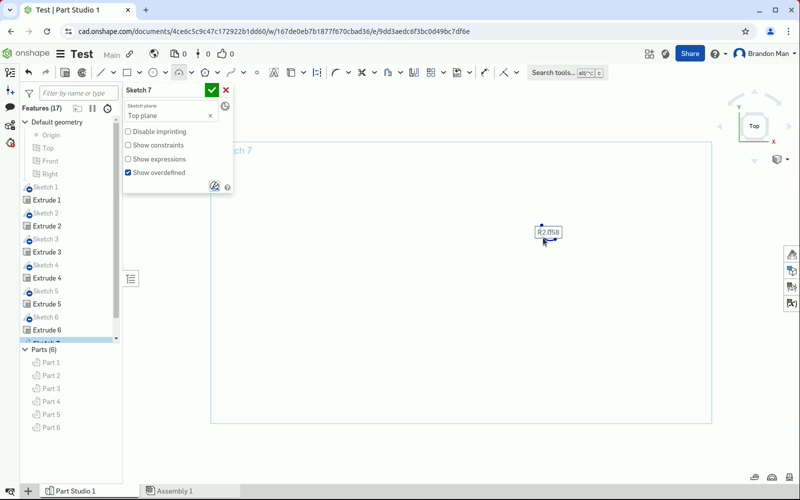
key(l)
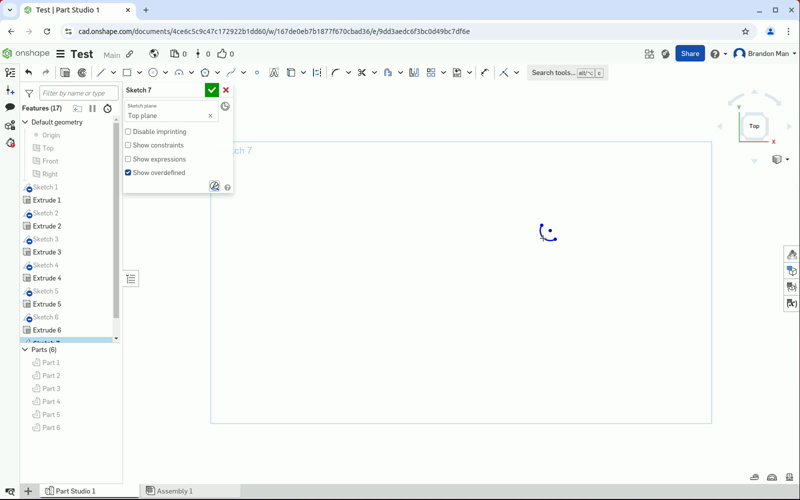
mouse_move(555, 239)
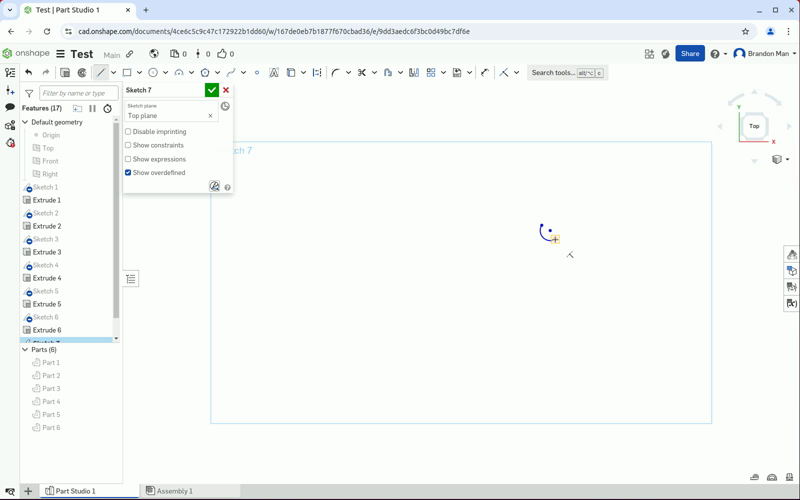
click(555, 239)
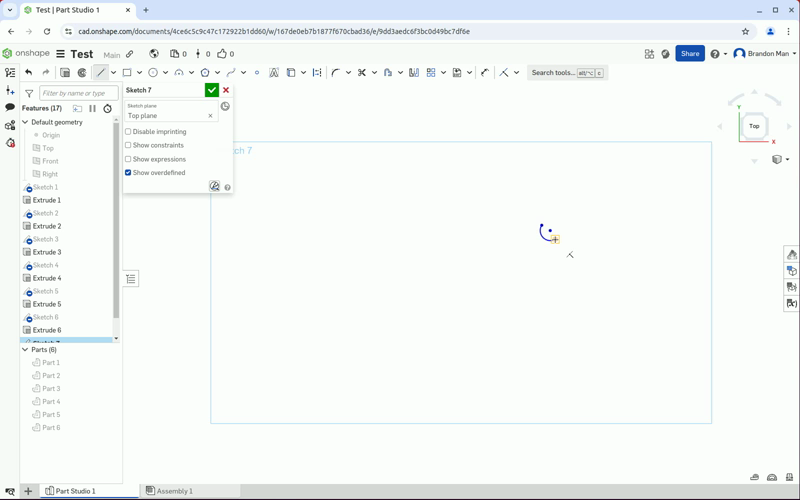
key_down(shift)
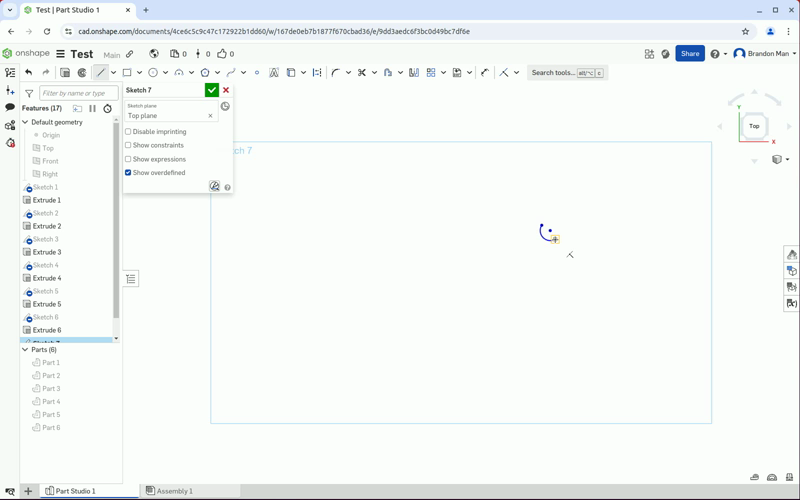
mouse_move(585, 239)
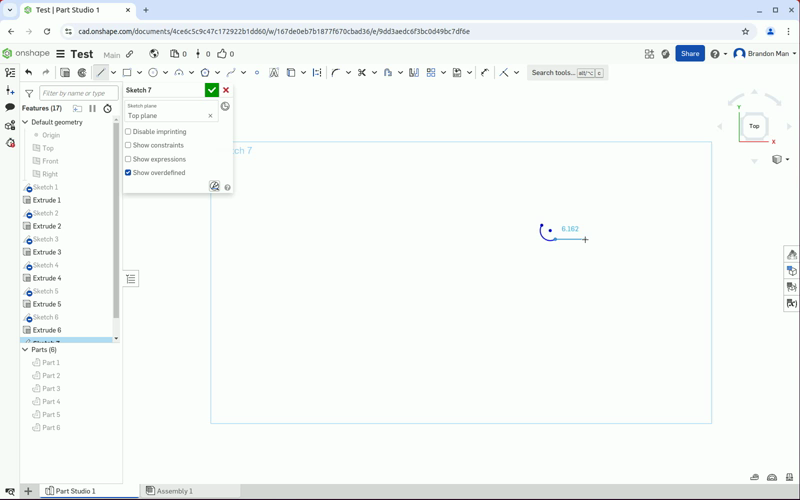
mouse_move(555, 225)
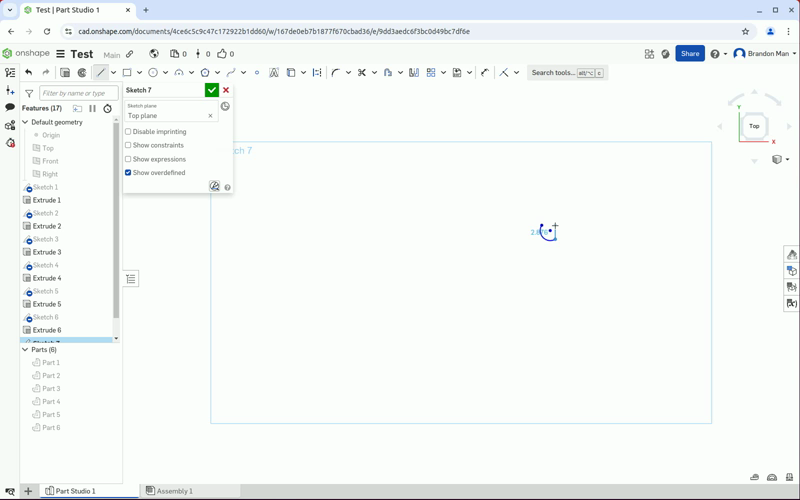
click(555, 225)
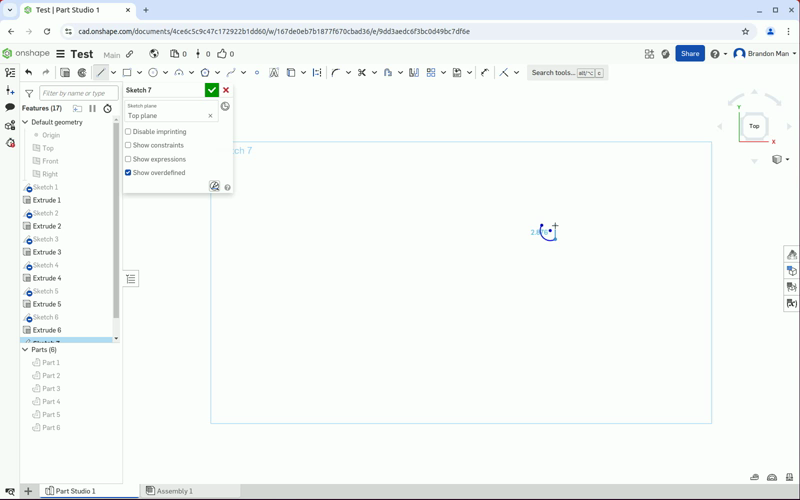
key_up(shift)
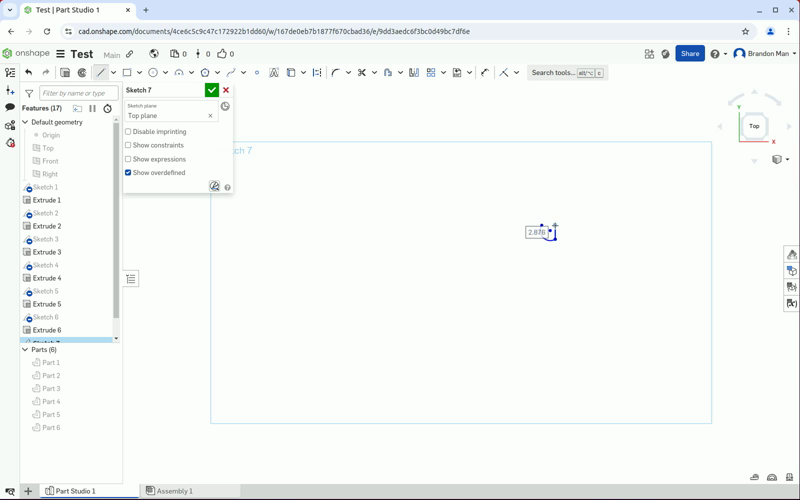
mouse_move(585, 225)
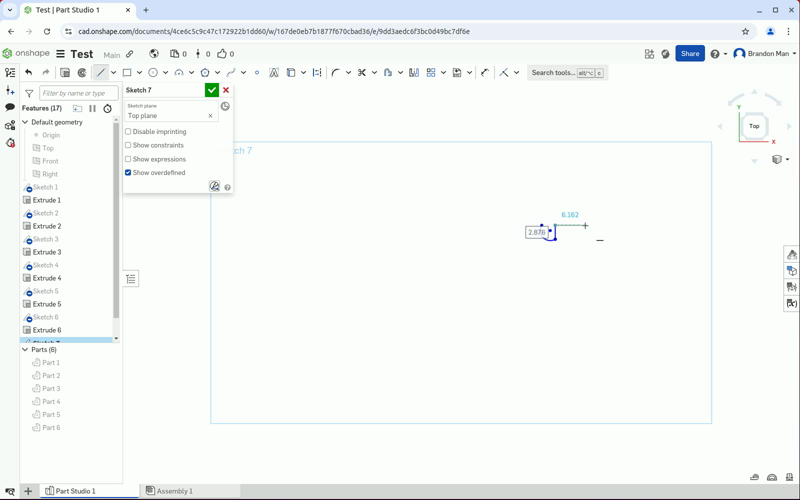
key_down(shift)
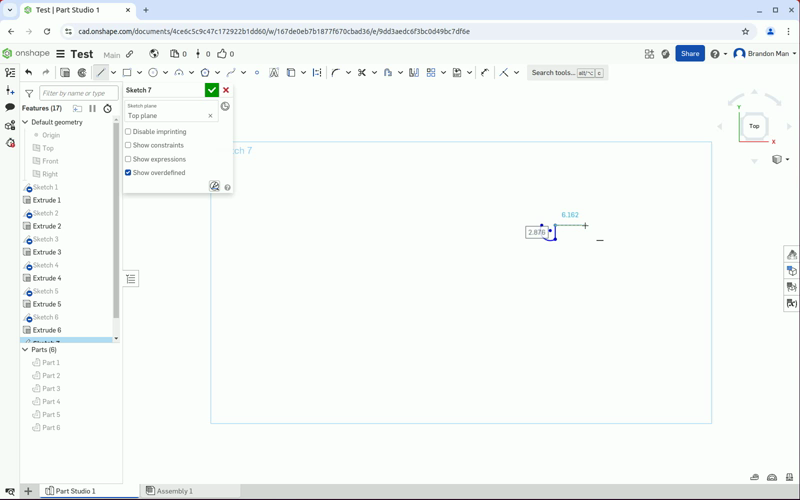
mouse_move(541, 225)
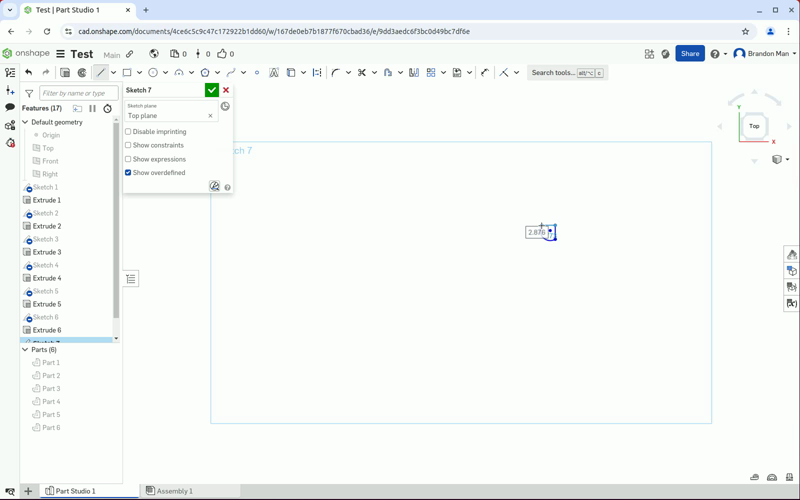
key_up(shift)
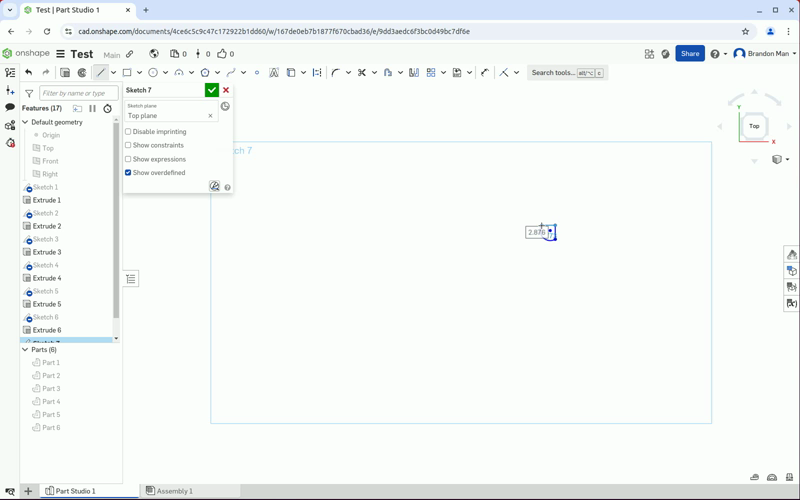
click(541, 225)
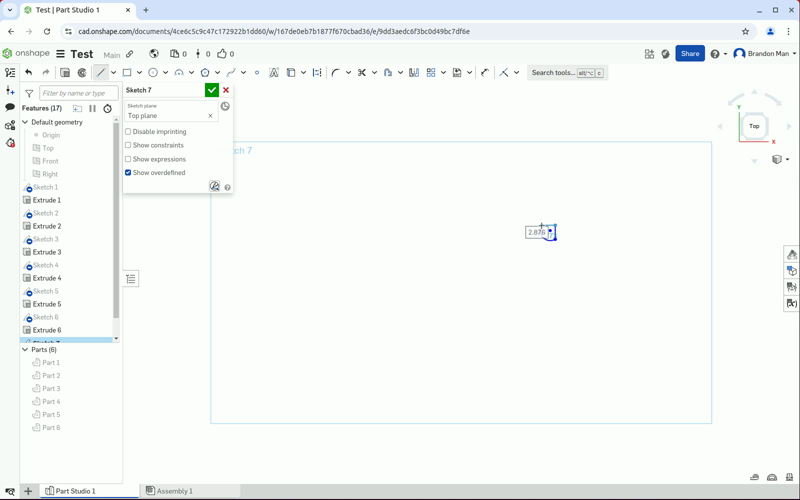
key(esc)
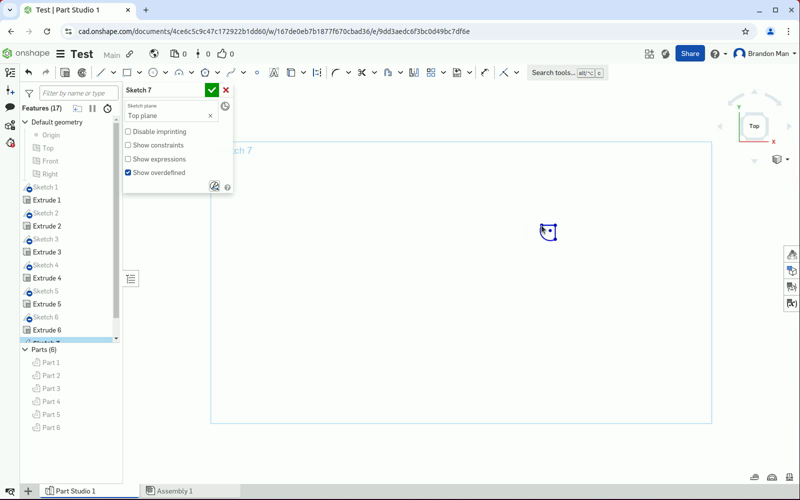
key(c)
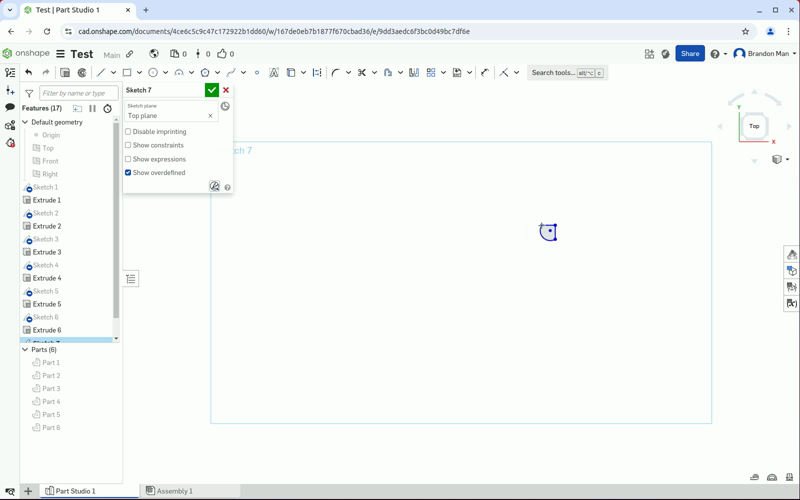
key_down(shift)
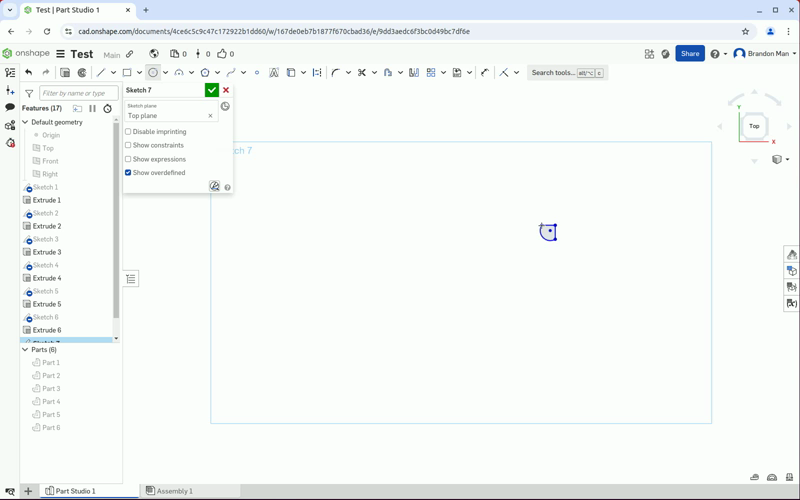
mouse_move(550, 230)
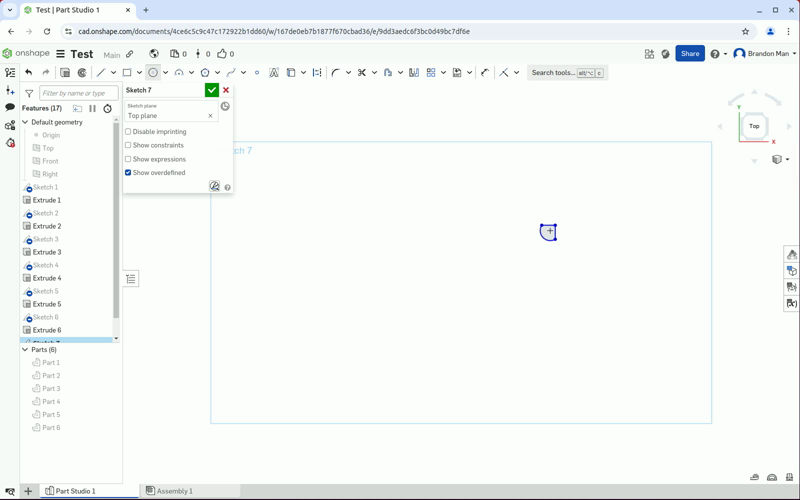
click(550, 230)
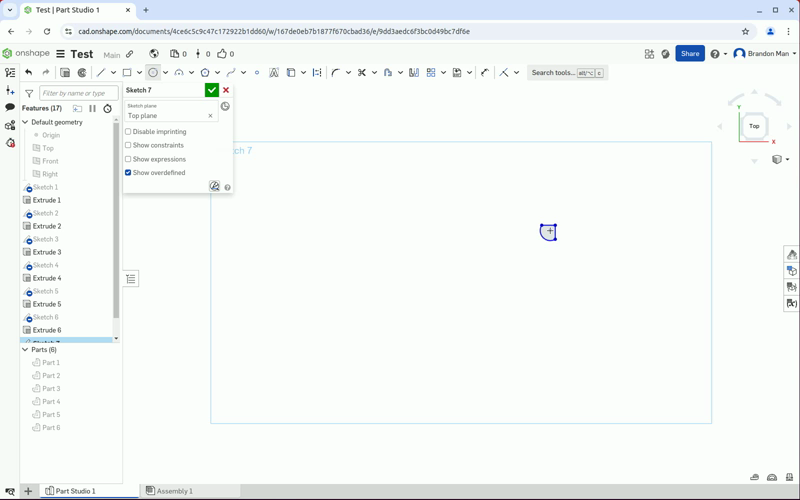
key_up(shift)
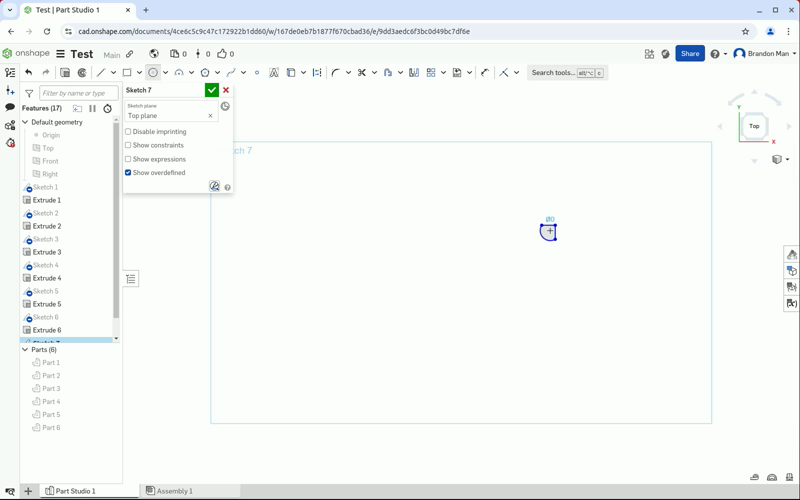
mouse_move(555, 230)
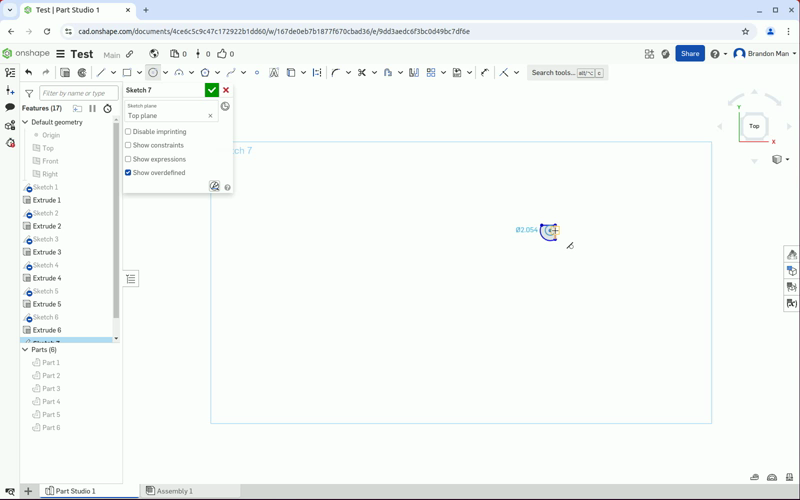
click(555, 230)
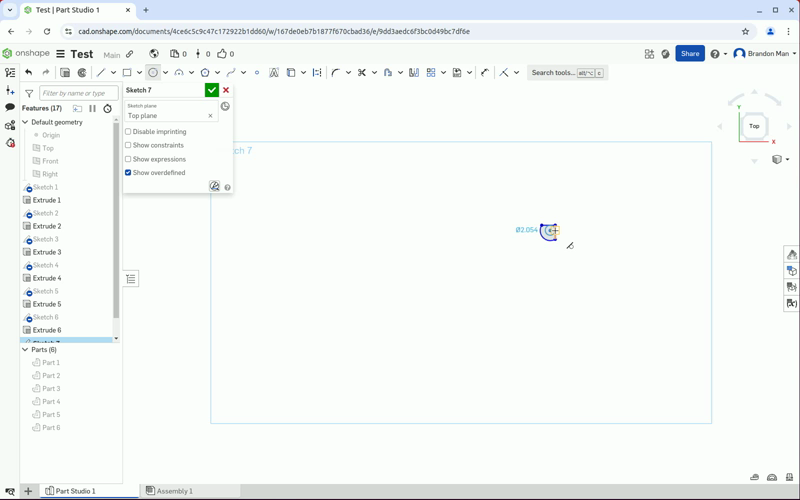
key(esc)
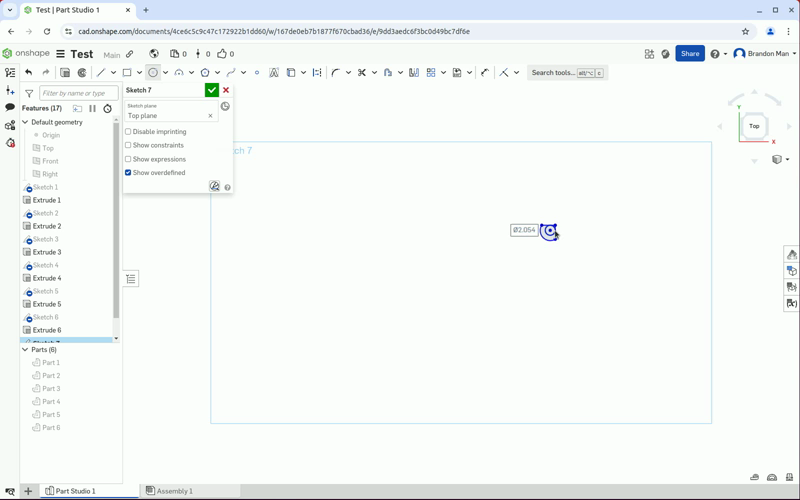
mouse_move(547, 238)
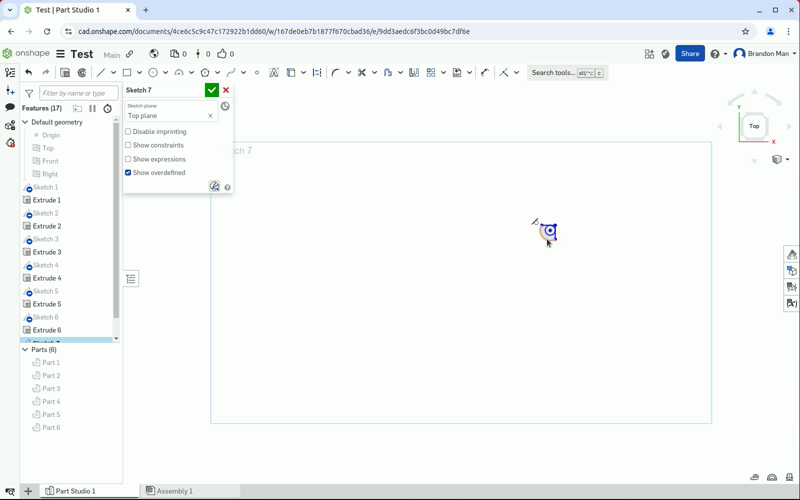
scroll(6)
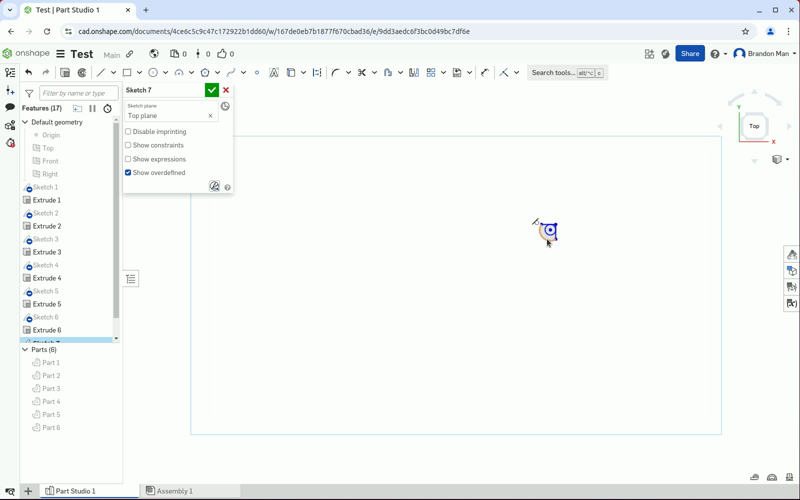
scroll(6)
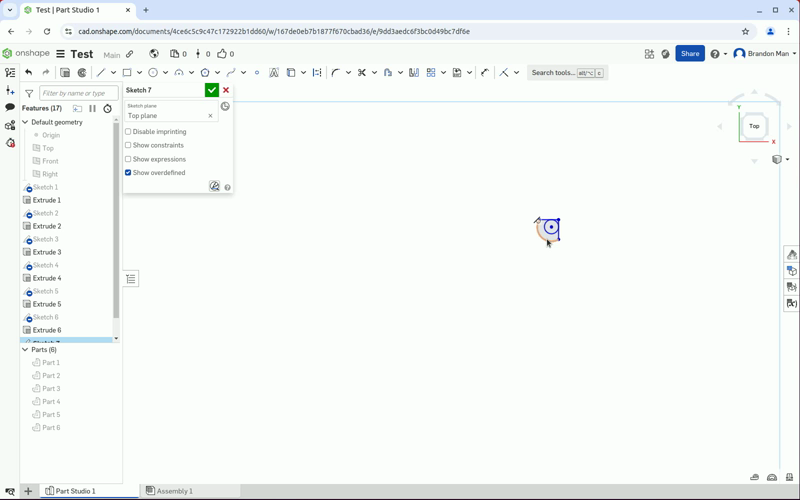
scroll(6)
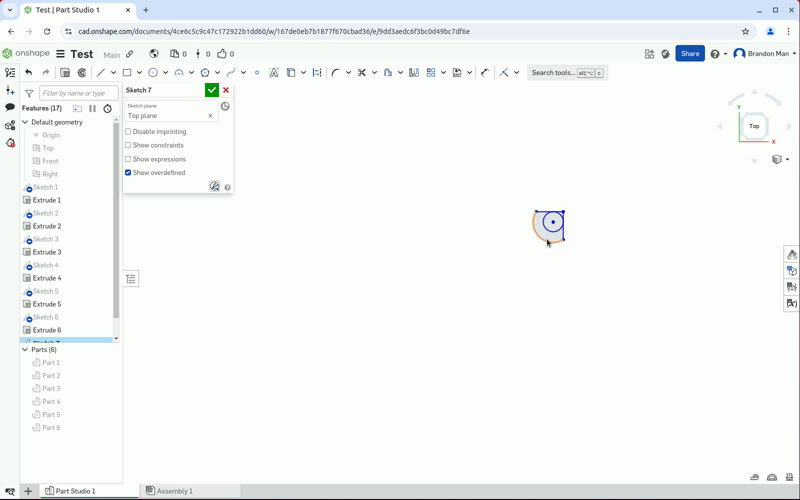
scroll(6)
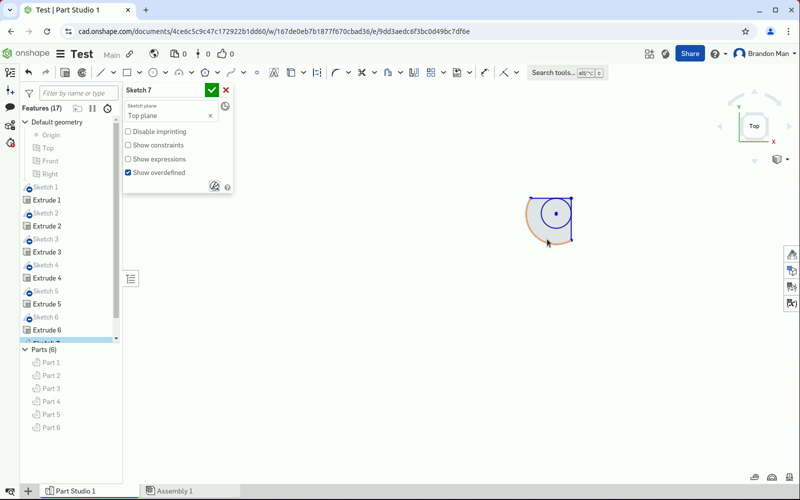
scroll(6)
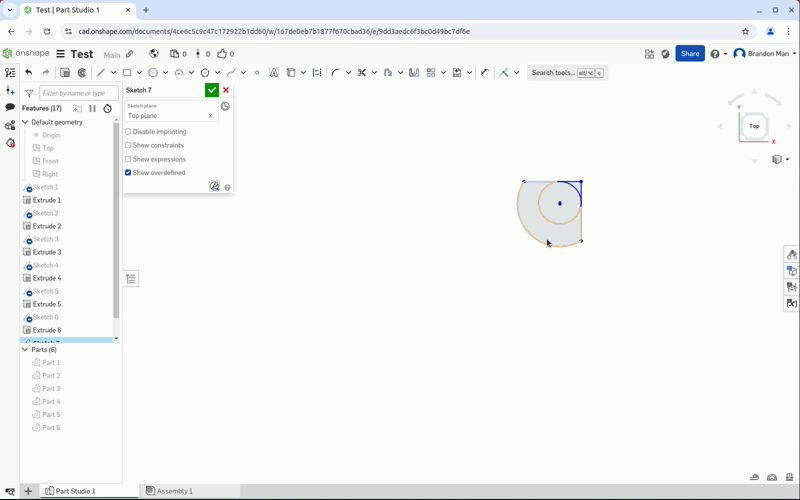
scroll(6)
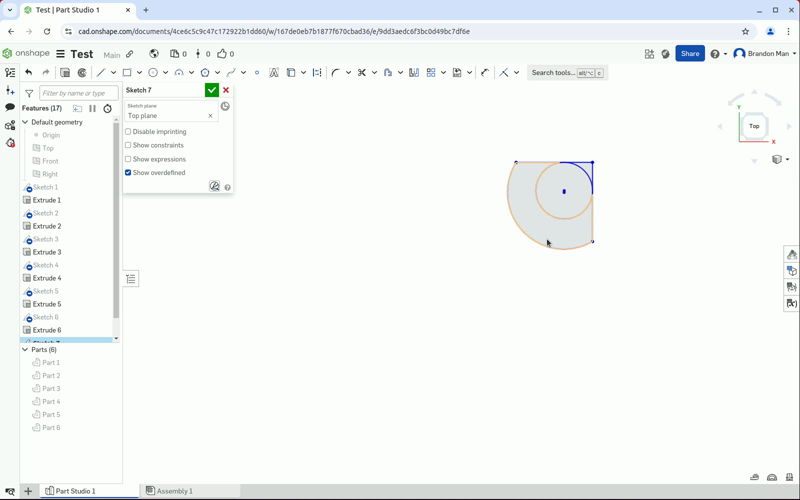
scroll(6)
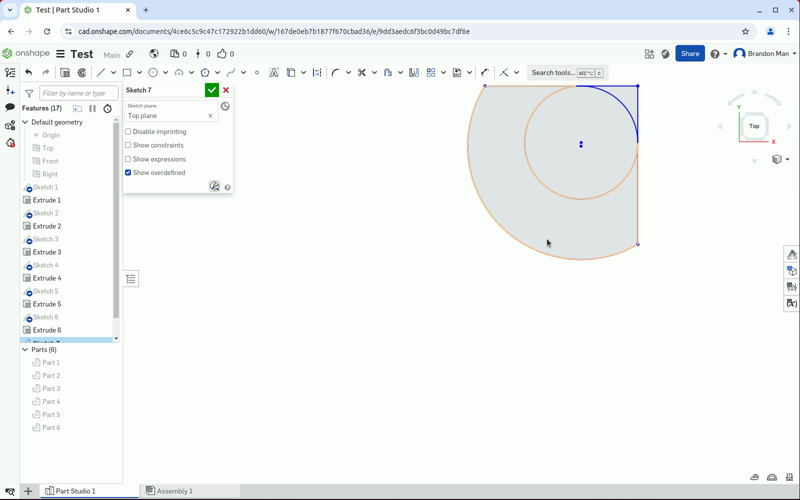
click(547, 238)
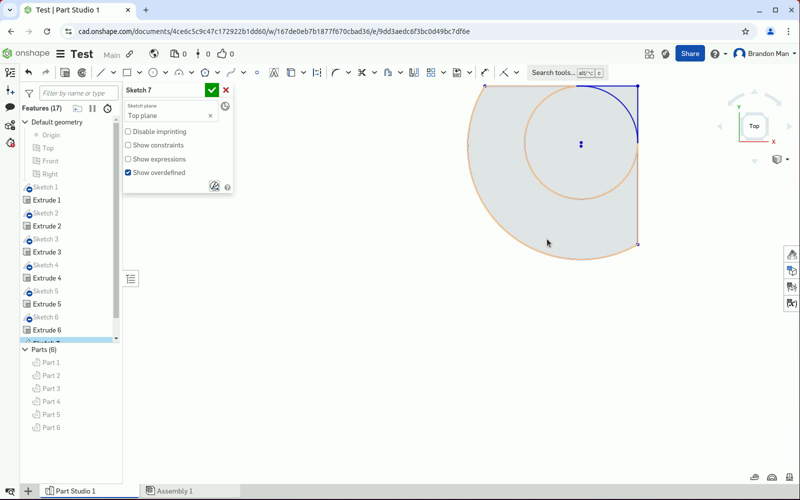
scroll(-6)
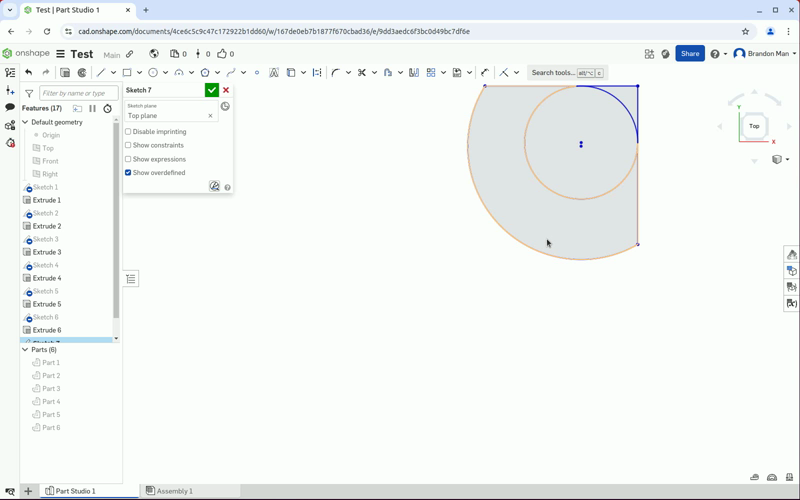
scroll(-6)
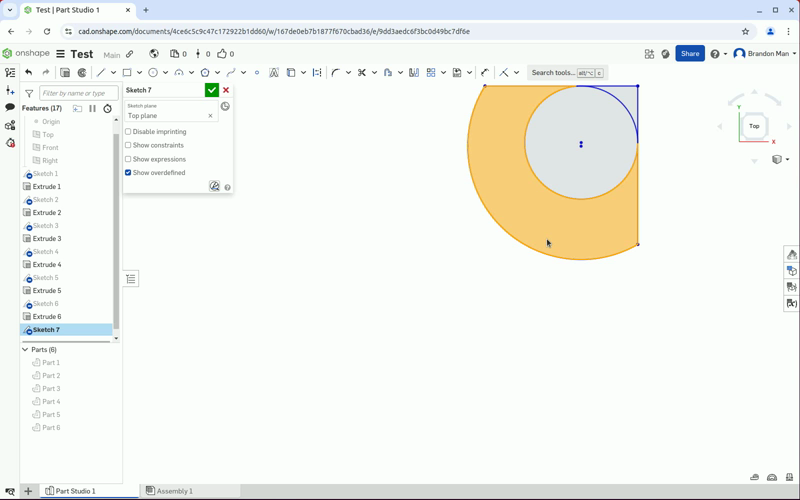
scroll(-6)
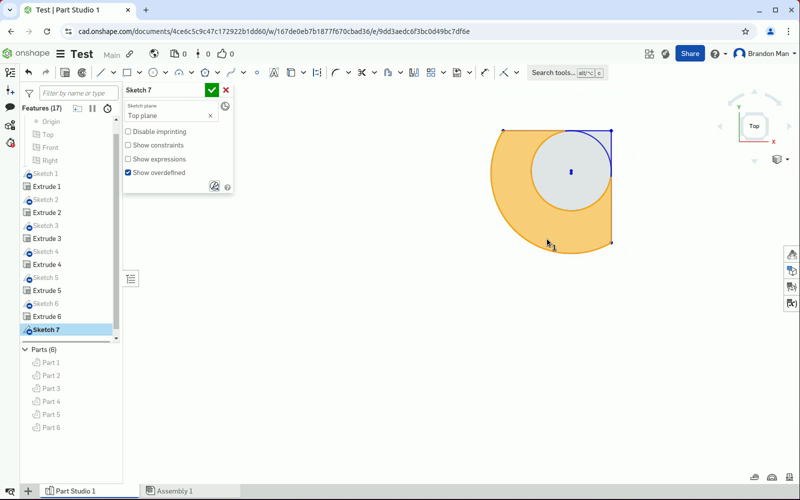
scroll(-6)
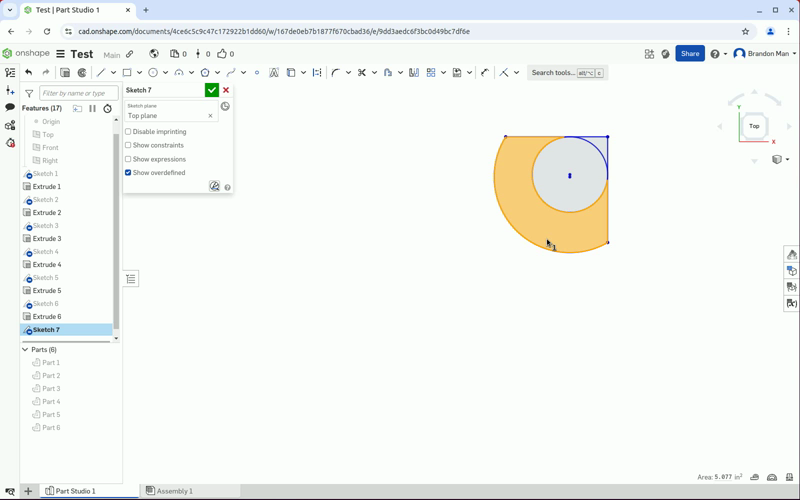
scroll(-6)
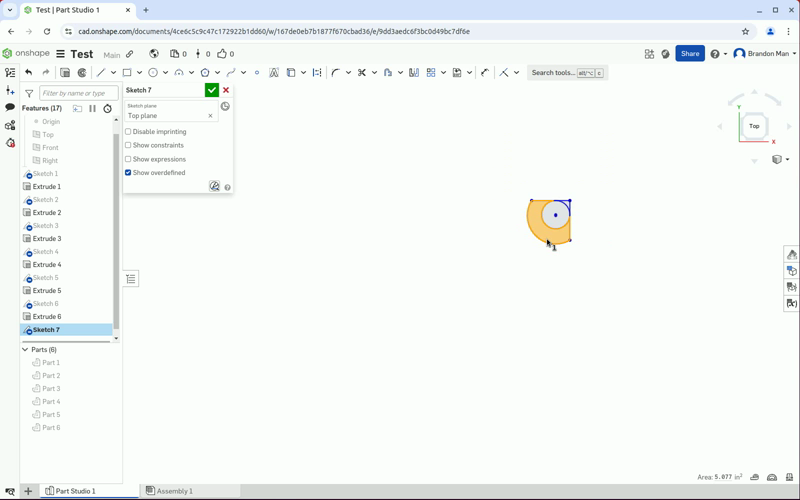
scroll(-6)
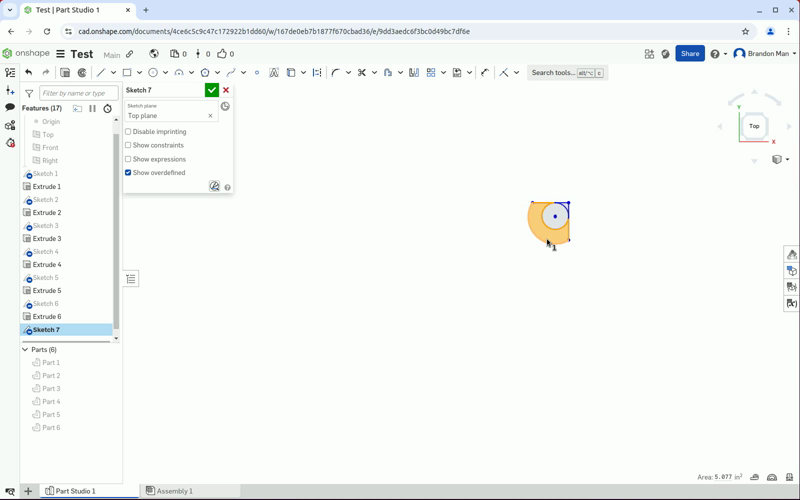
scroll(-6)
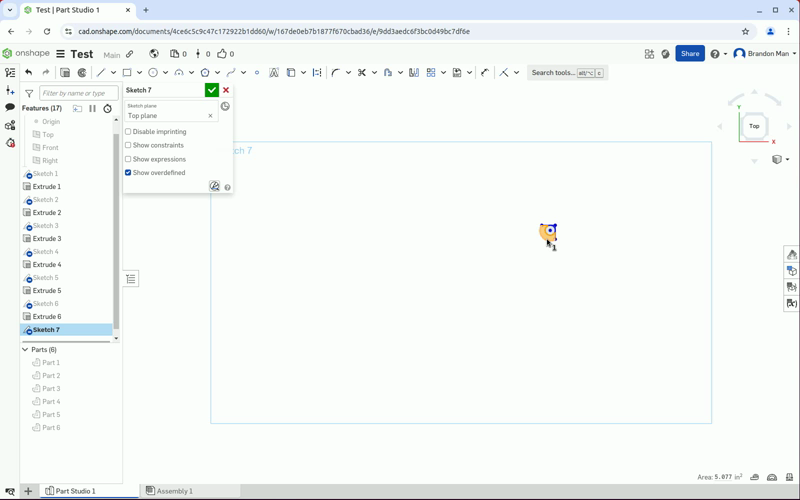
mouse_move(73, 352)
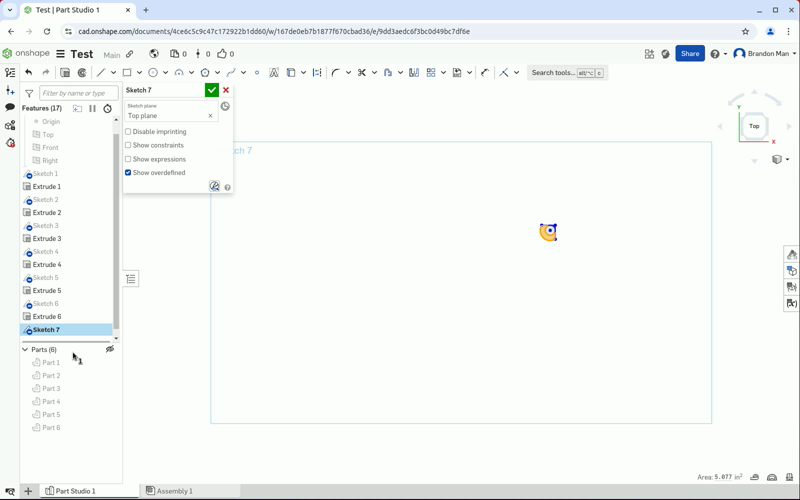
key(shift+y)
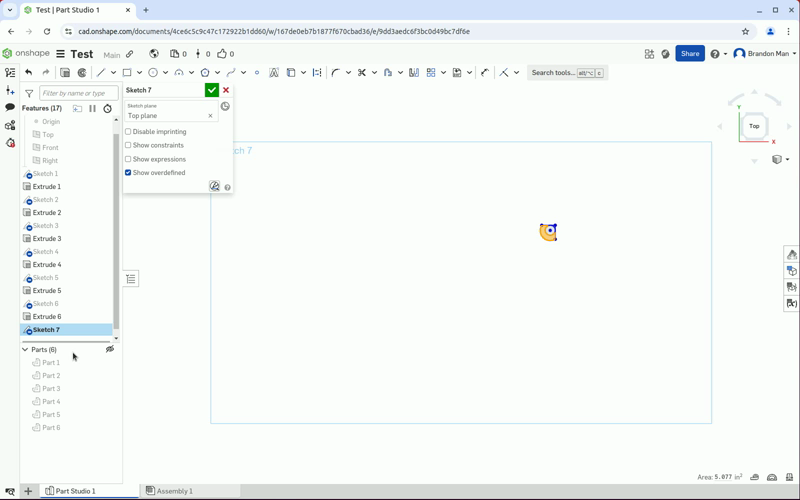
key(shift+e)
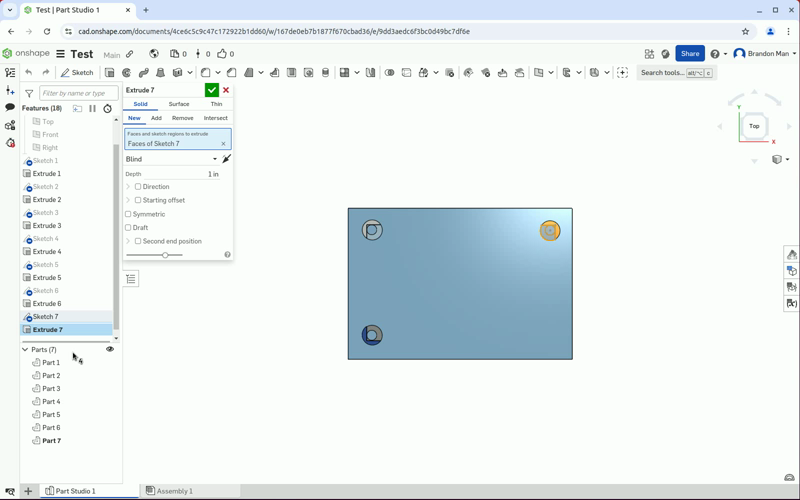
mouse_move(143, 106)
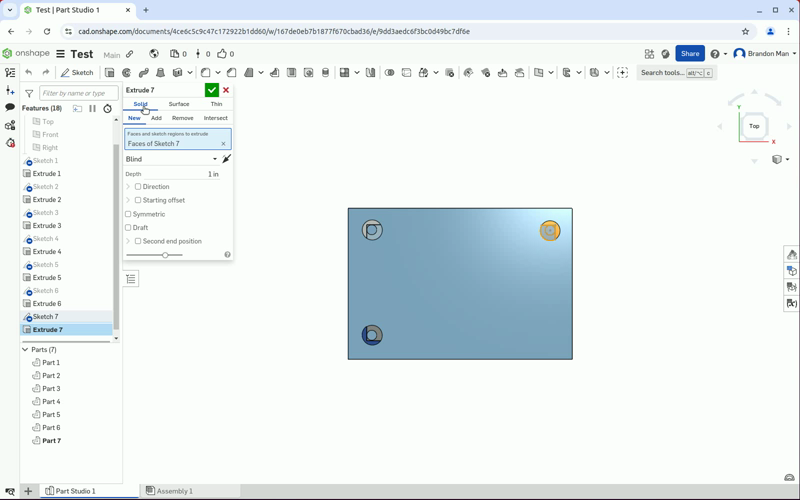
click(143, 106)
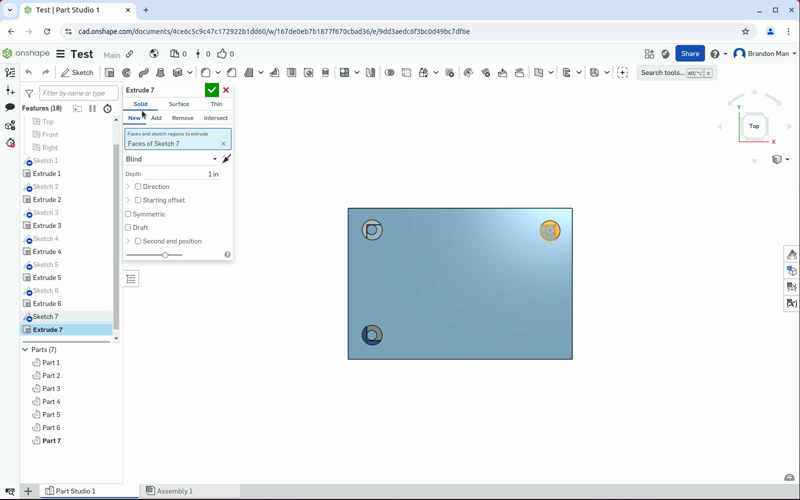
mouse_move(137, 120)
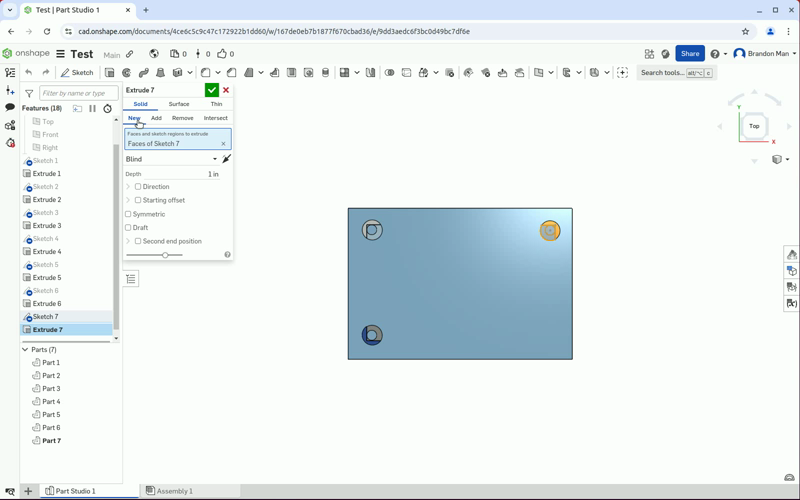
click(137, 120)
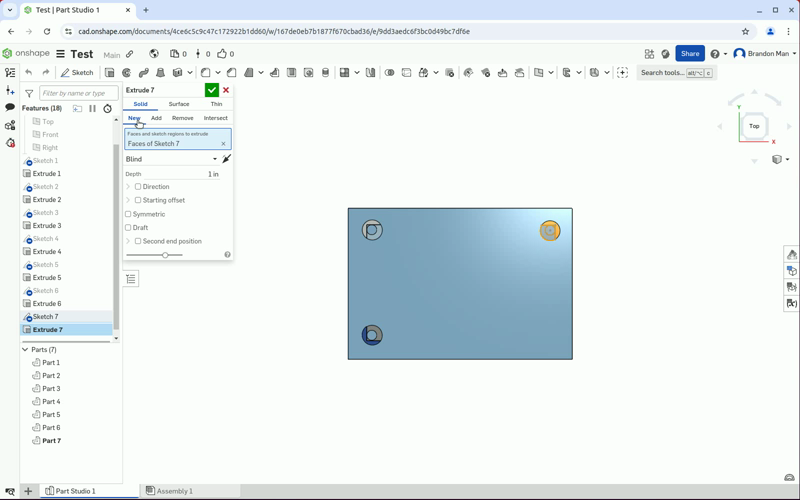
key(tab, 4)
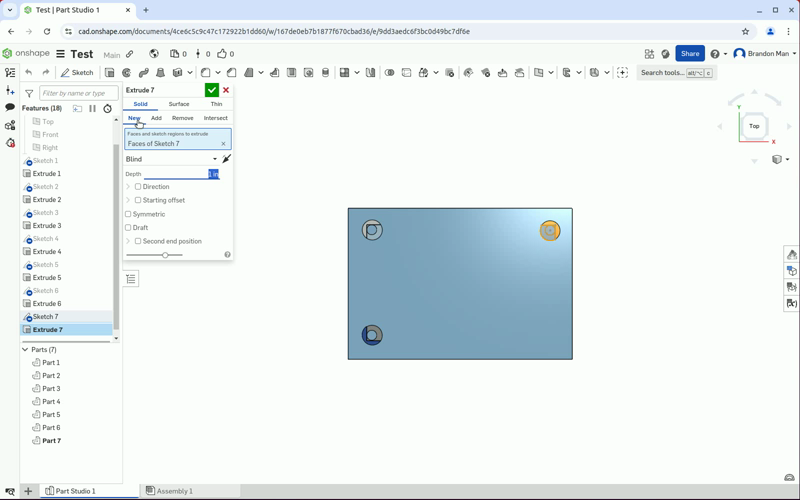
text(9.869)
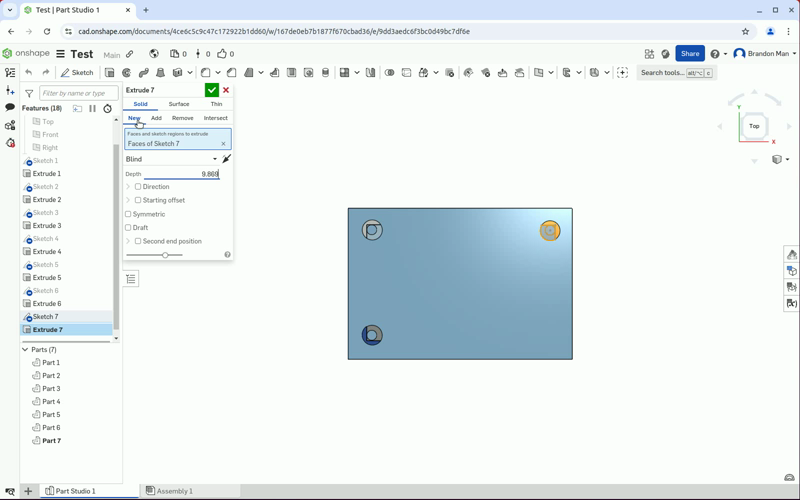
key(enter)
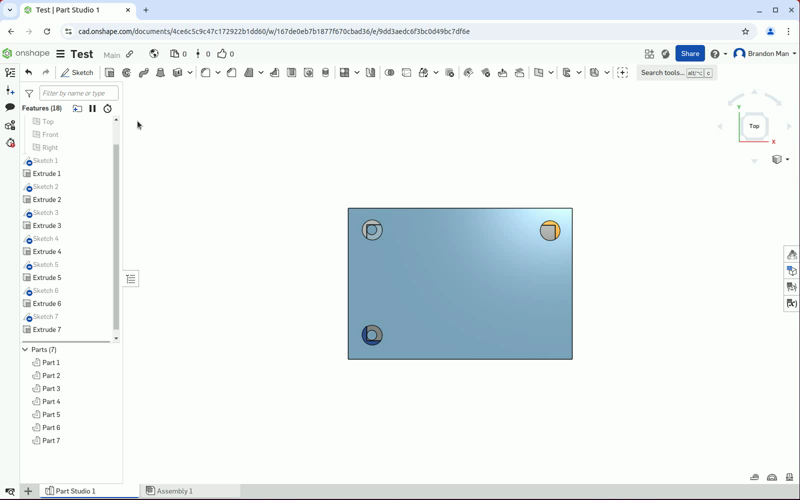
key(shift+h)
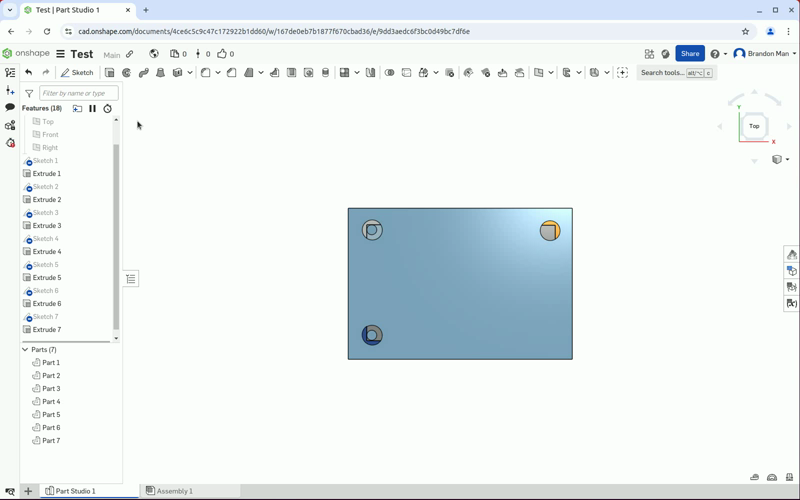
key(shift+h)
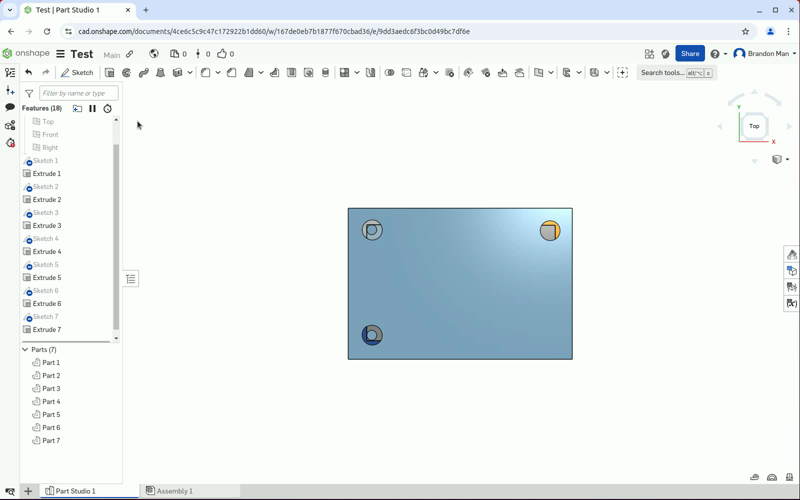
mouse_move(69, 163)
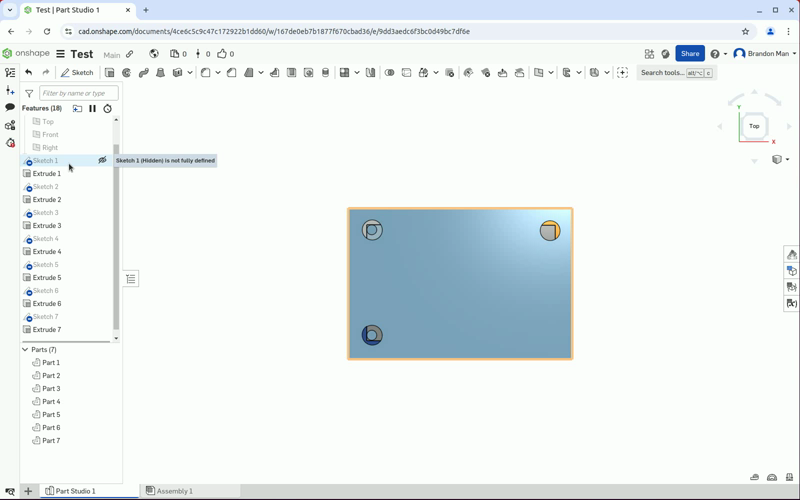
click(69, 163)
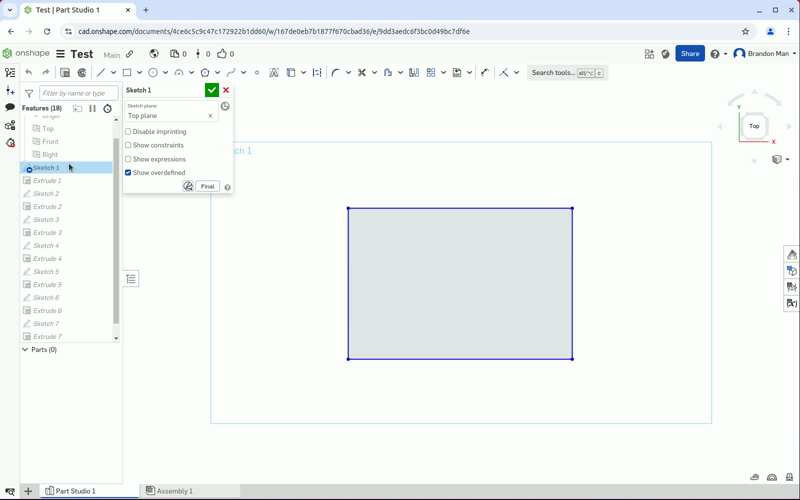
mouse_move(229, 92)
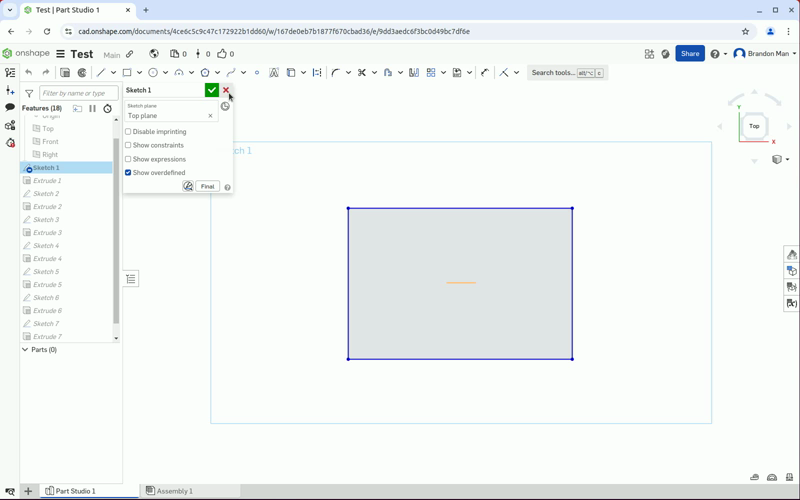
click(229, 92)
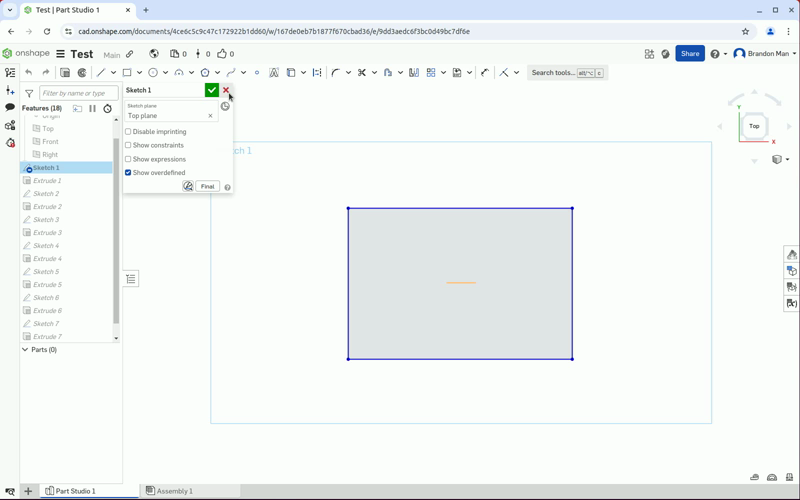
key(shift+s)
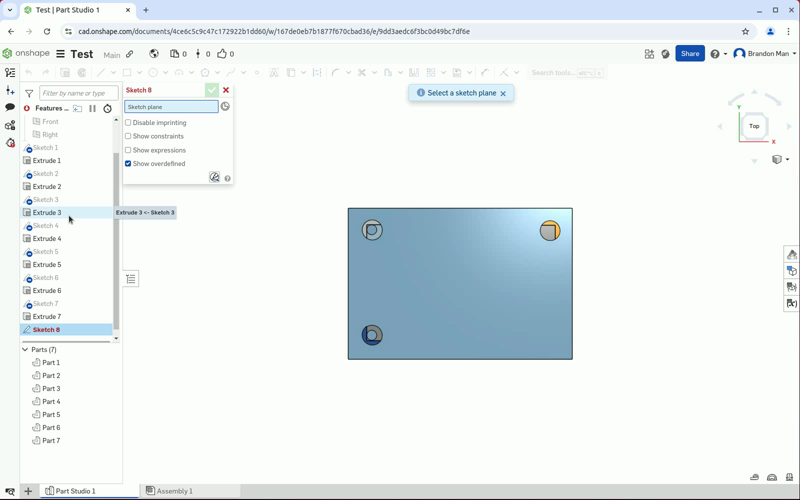
scroll(3)
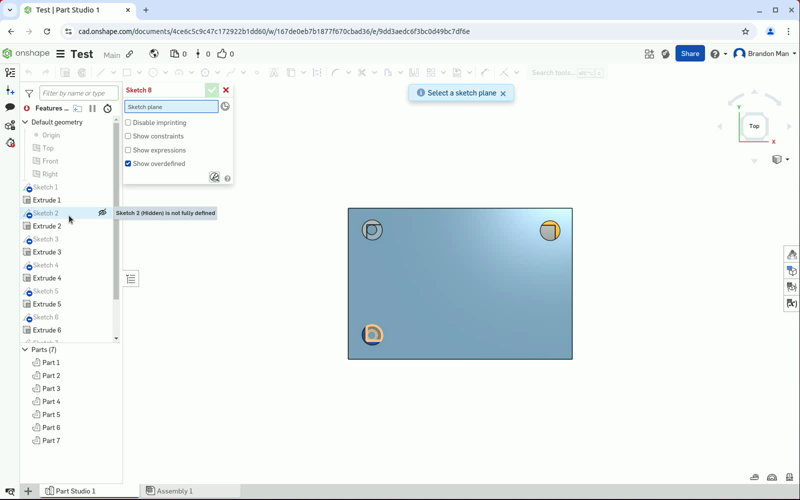
mouse_move(69, 150)
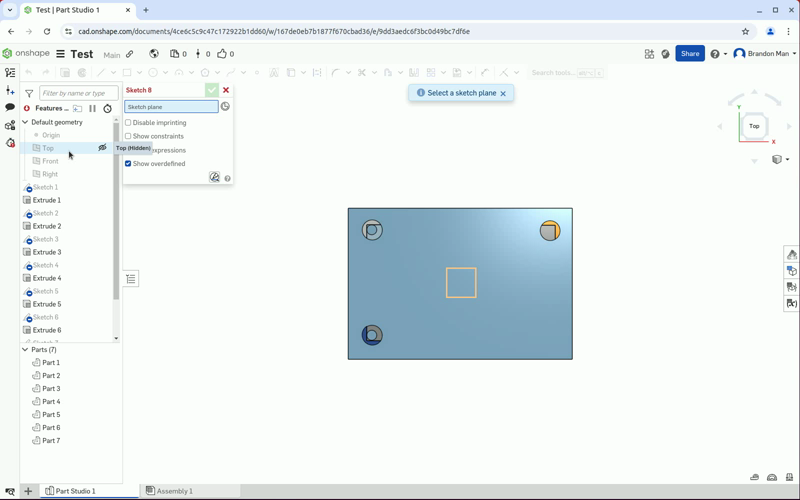
click(69, 150)
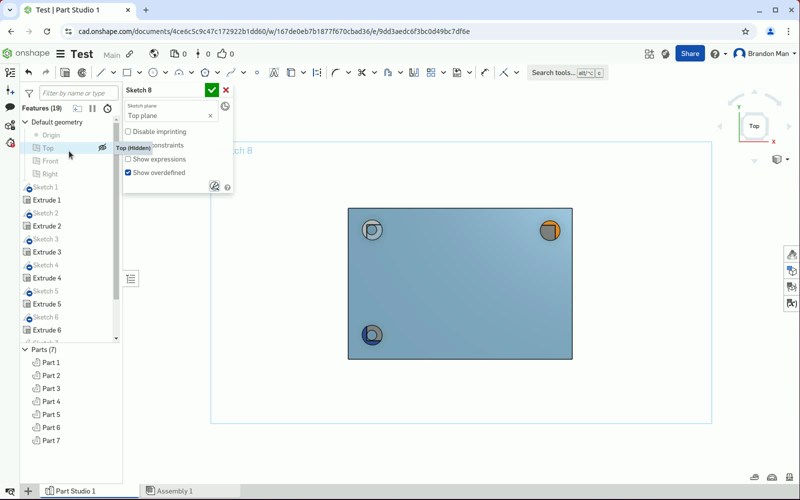
mouse_move(73, 352)
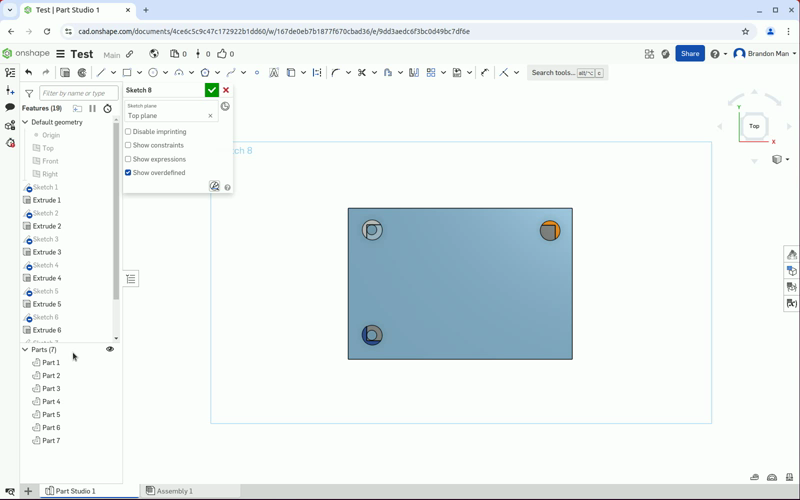
key(y)
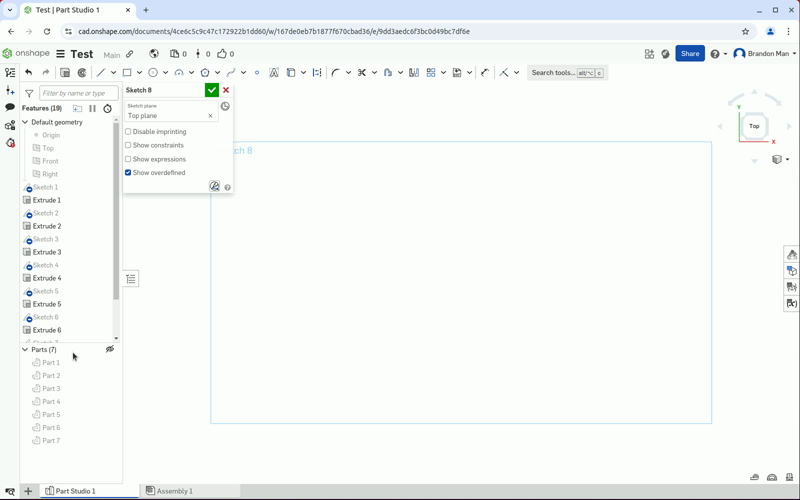
key(a)
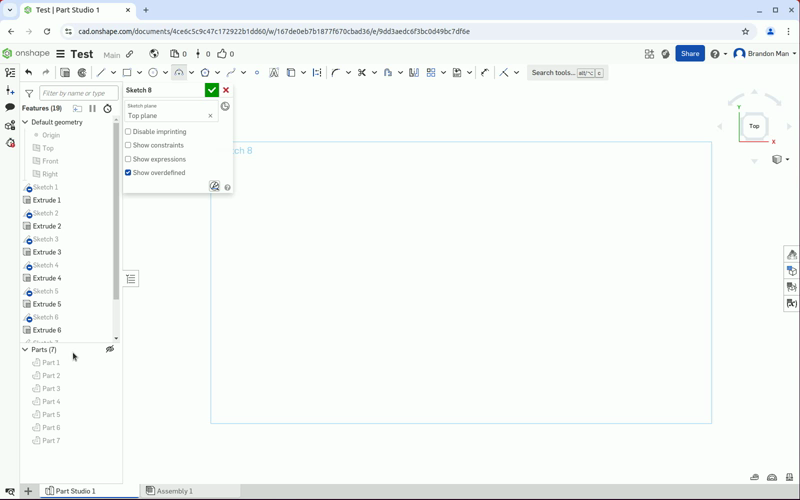
key_down(shift)
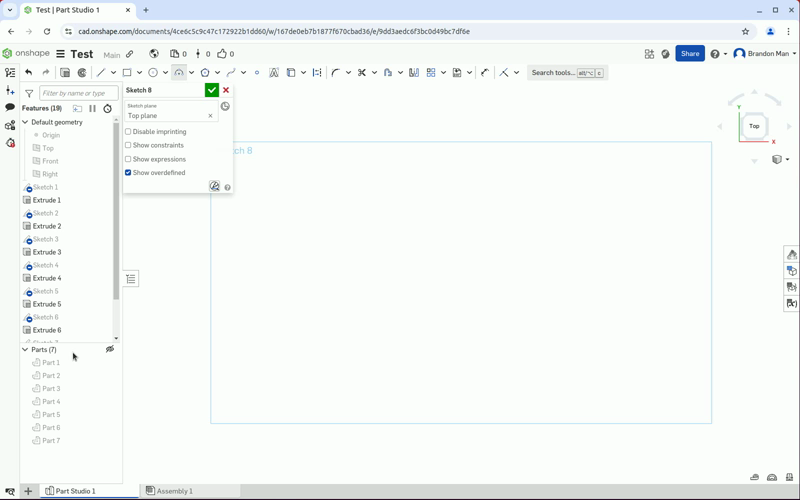
mouse_move(541, 340)
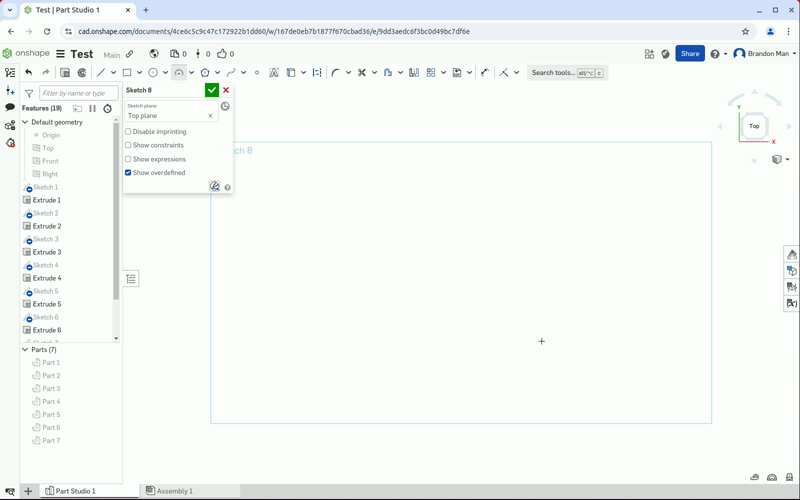
click(541, 340)
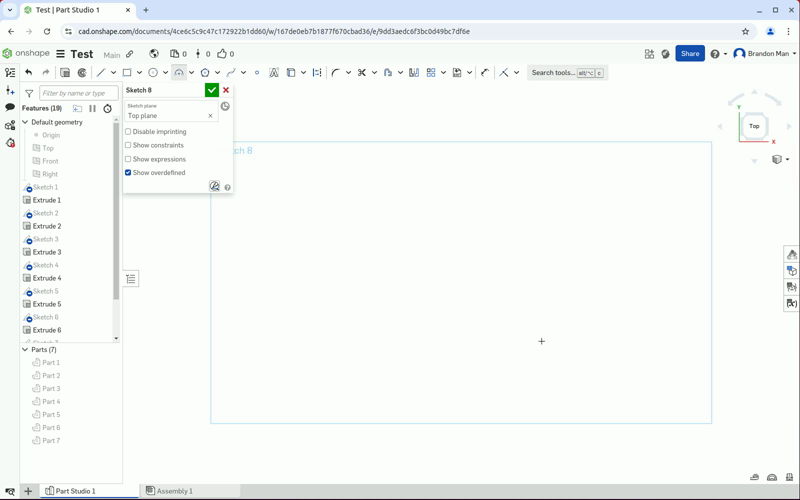
key_up(shift)
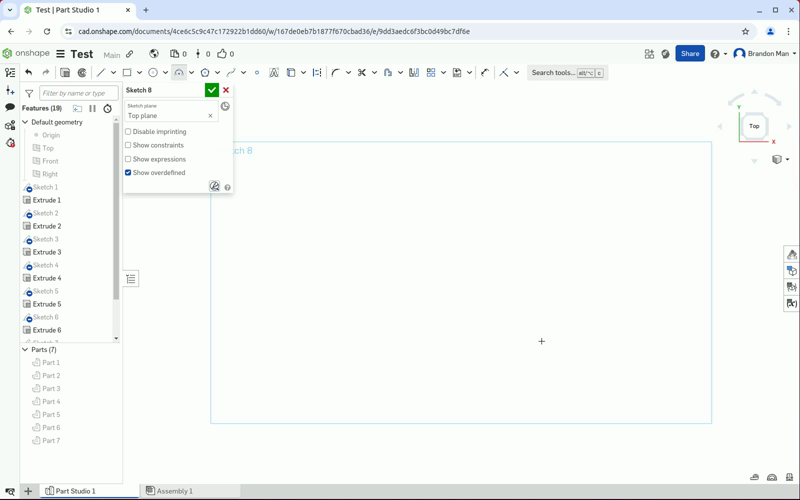
key_down(shift)
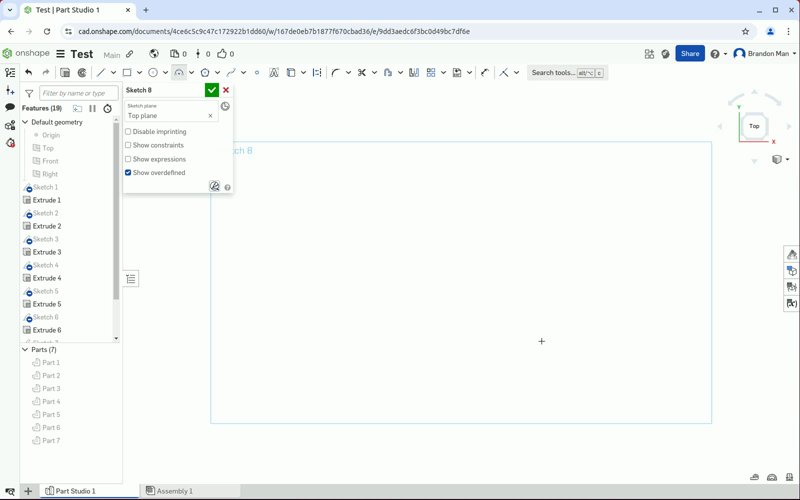
mouse_move(555, 326)
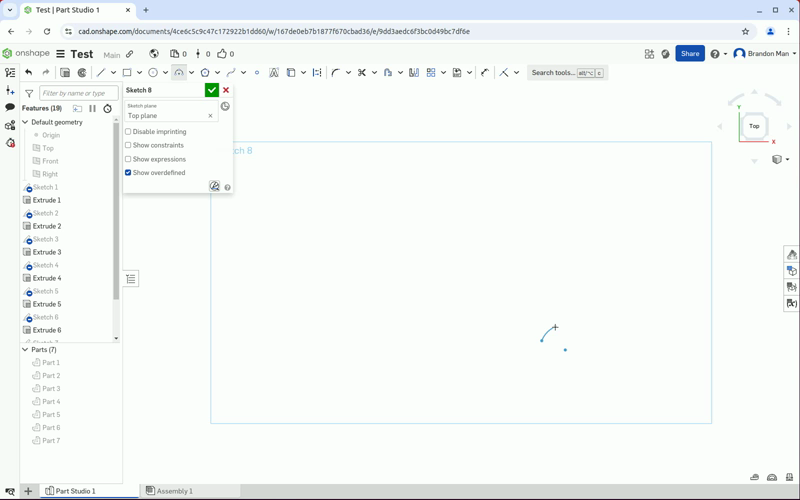
click(555, 326)
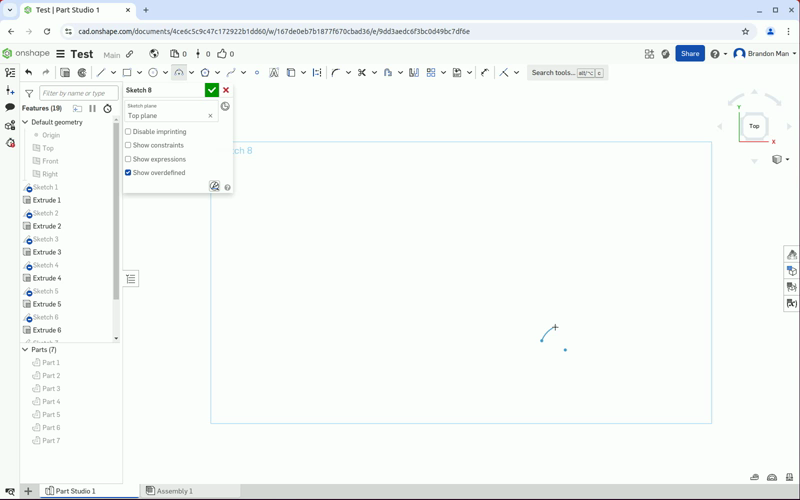
mouse_move(557, 342)
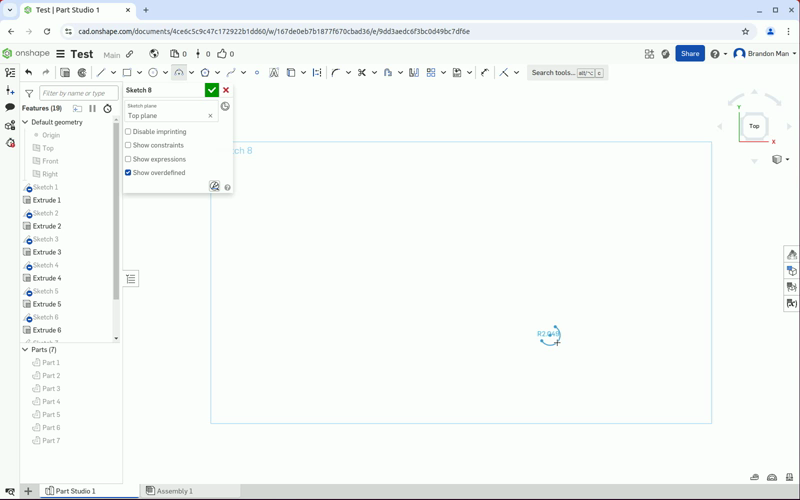
click(557, 342)
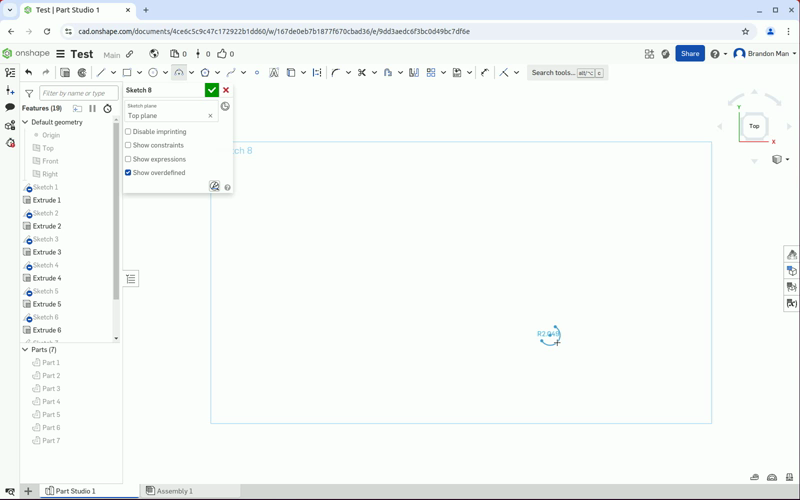
key_up(shift)
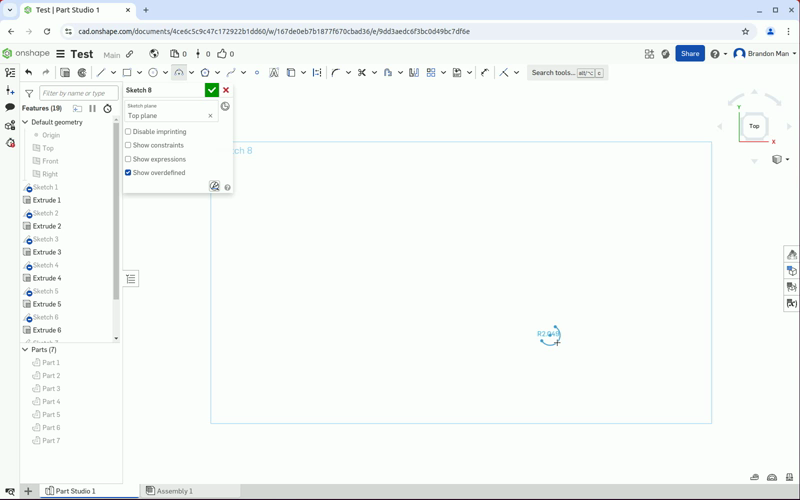
key(esc)
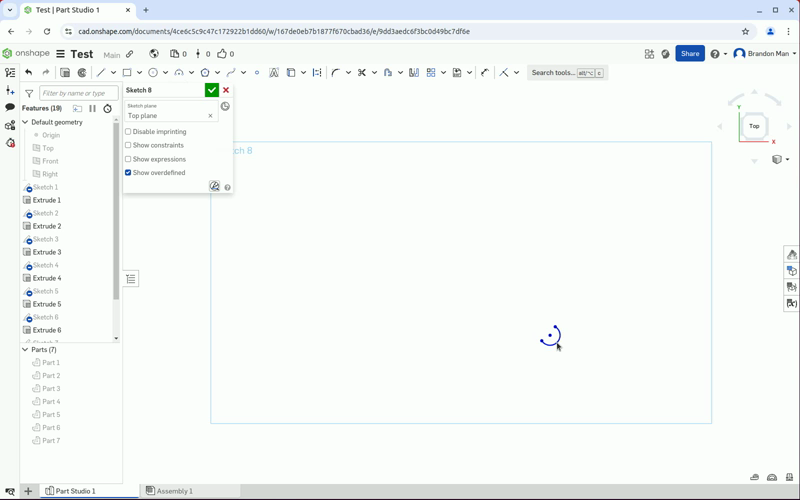
key(l)
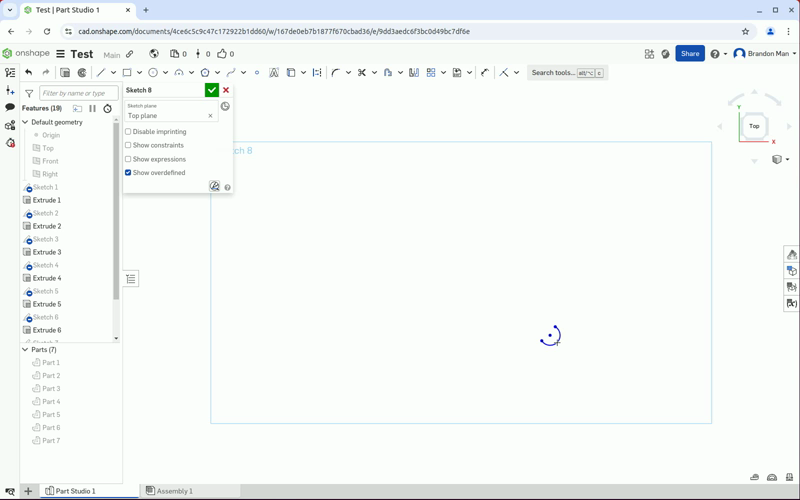
mouse_move(555, 326)
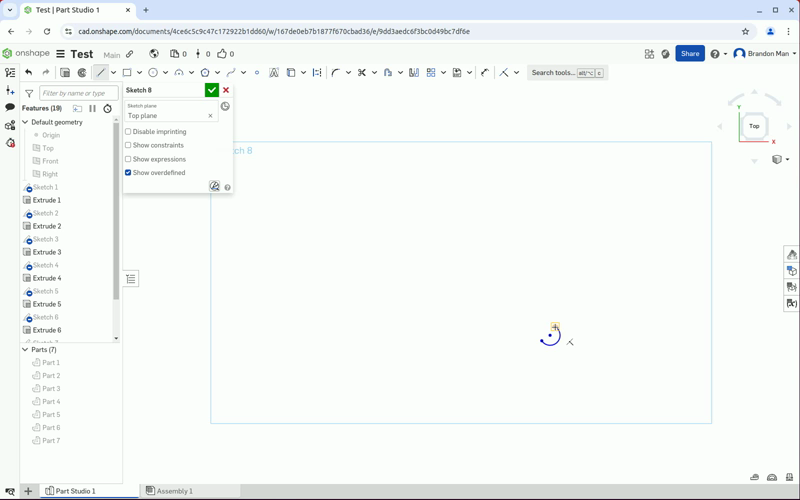
click(555, 326)
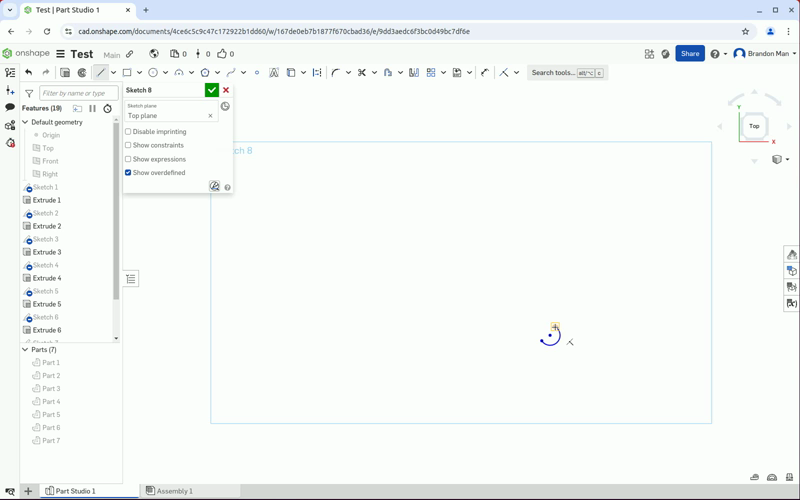
key_down(shift)
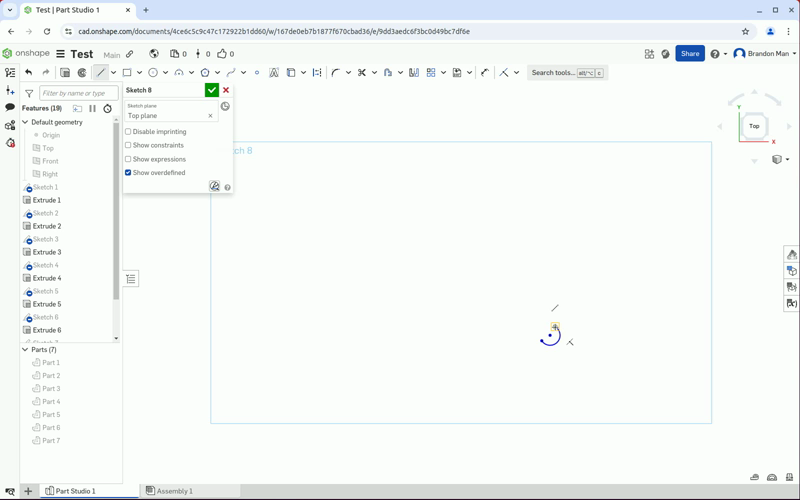
mouse_move(585, 326)
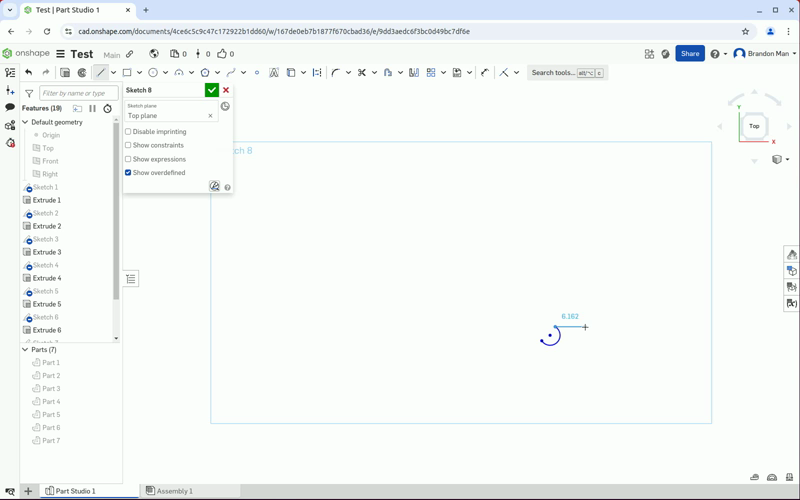
mouse_move(555, 340)
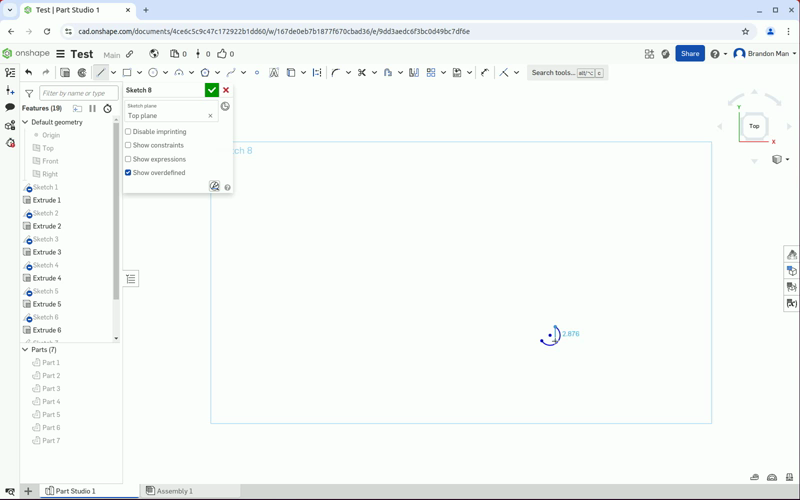
scroll(6)
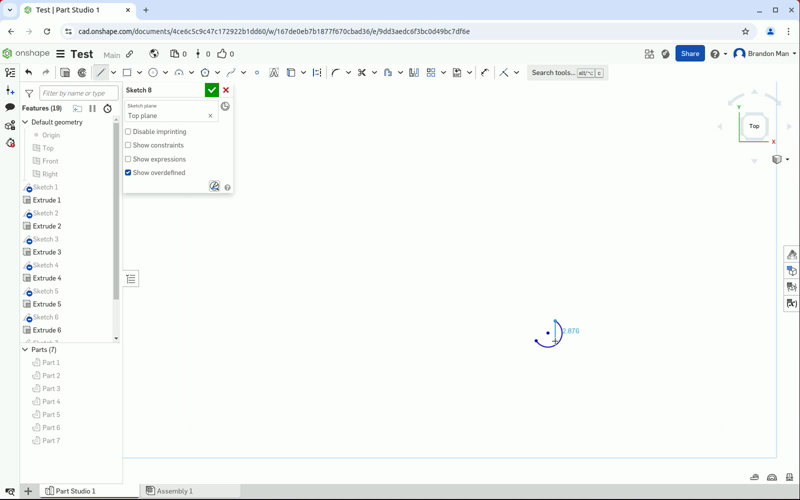
scroll(6)
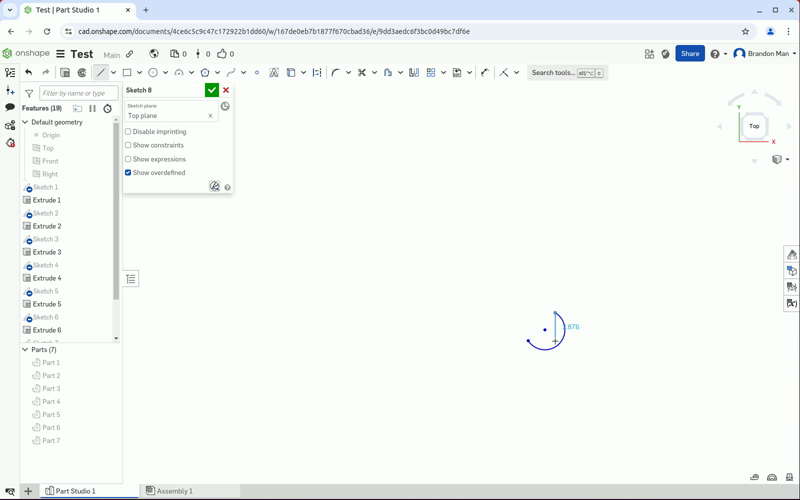
scroll(6)
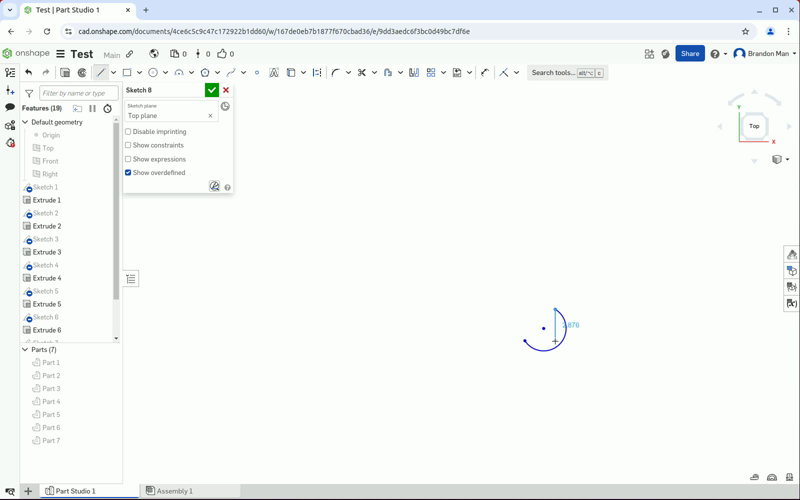
scroll(6)
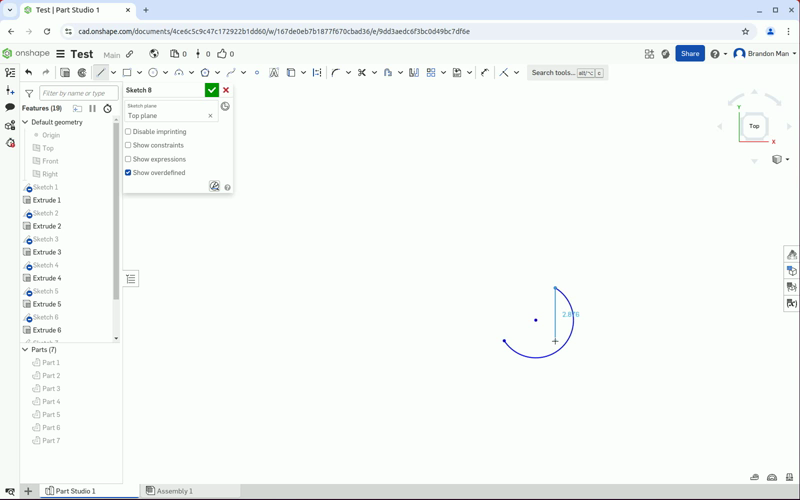
scroll(6)
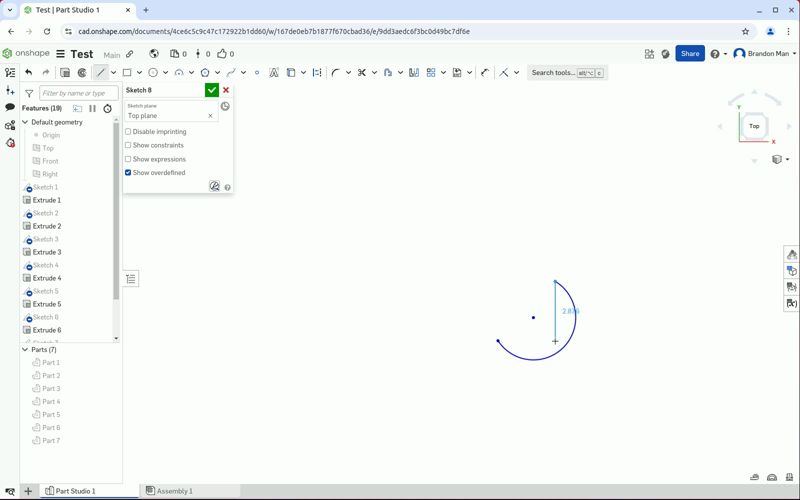
scroll(6)
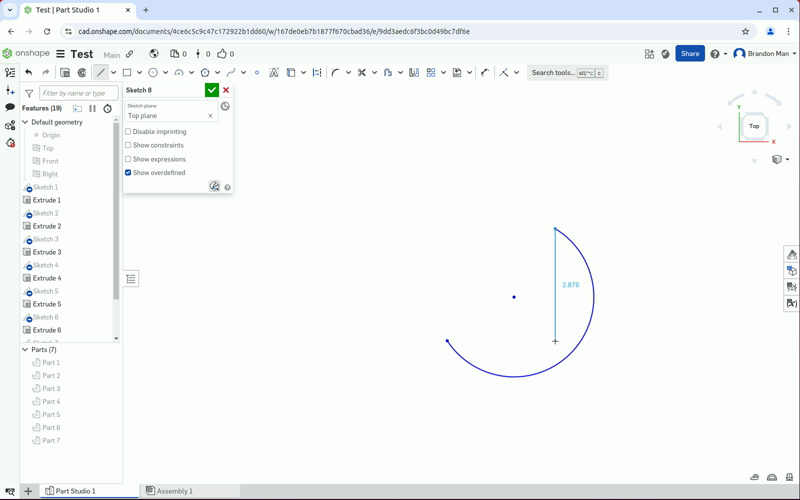
scroll(6)
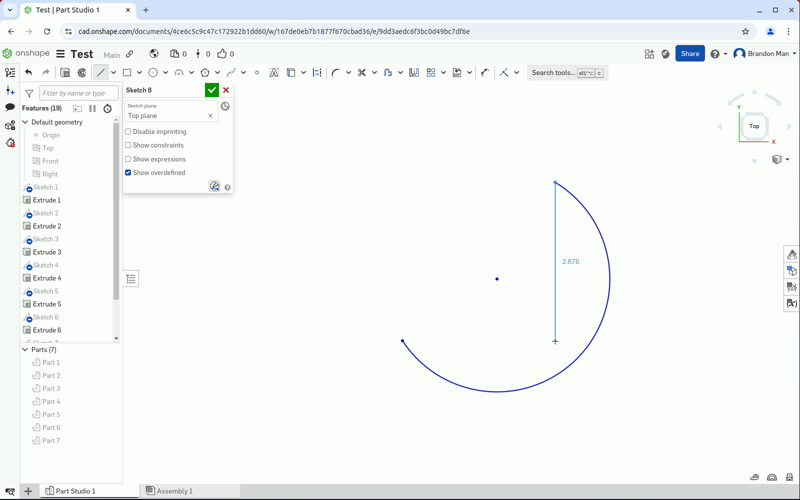
click(555, 340)
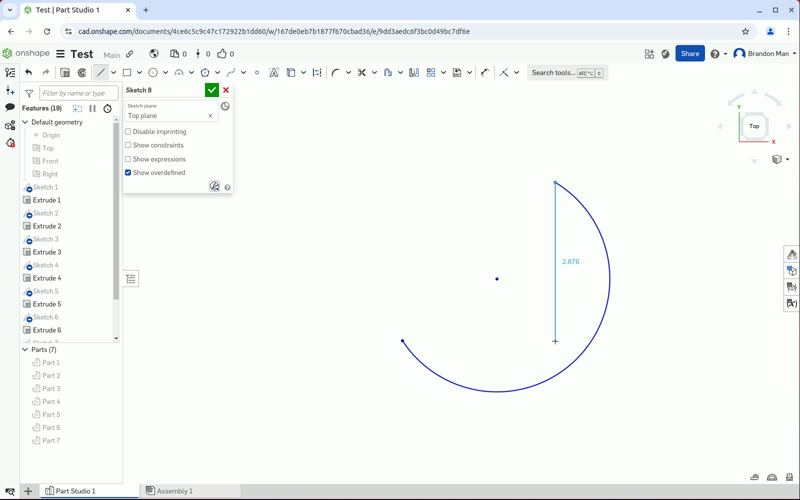
scroll(-6)
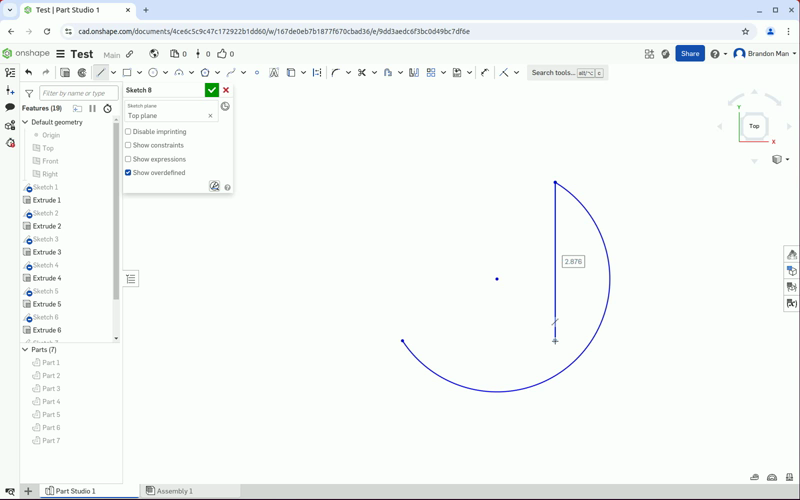
scroll(-6)
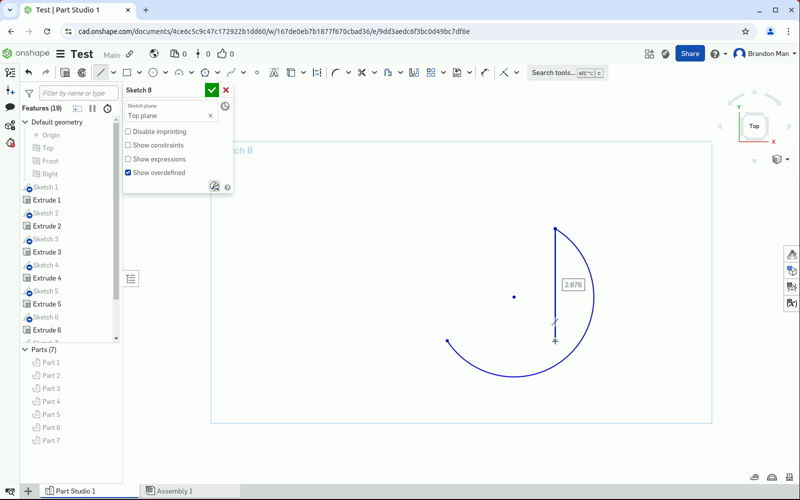
scroll(-6)
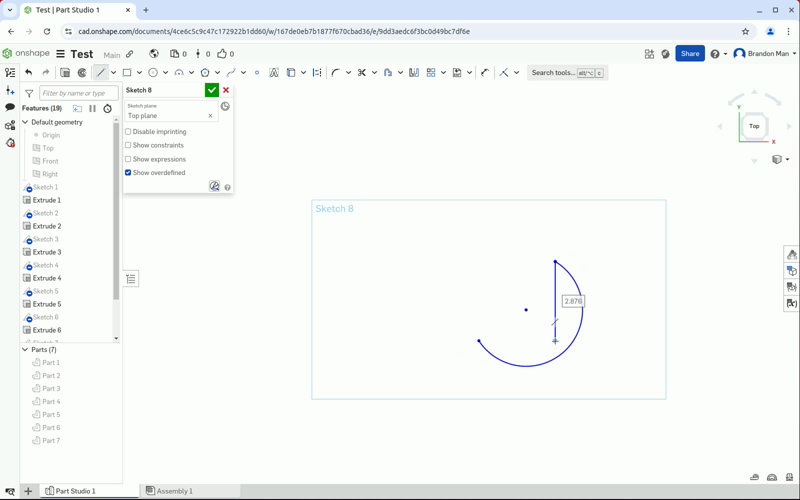
scroll(-6)
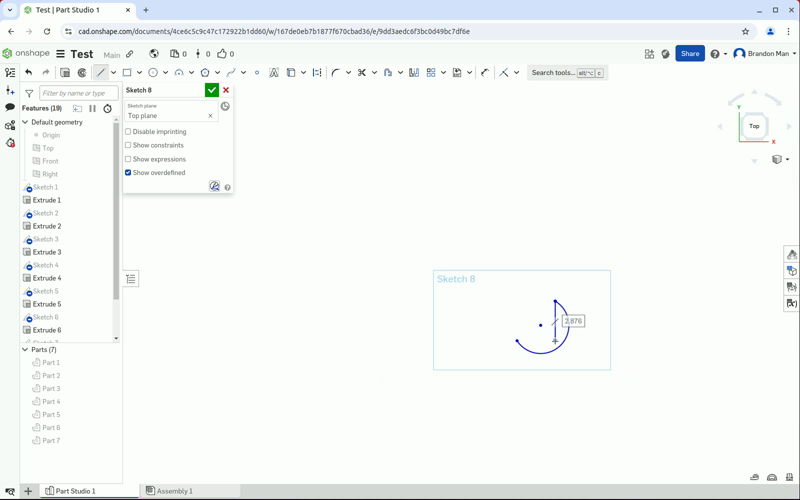
scroll(-6)
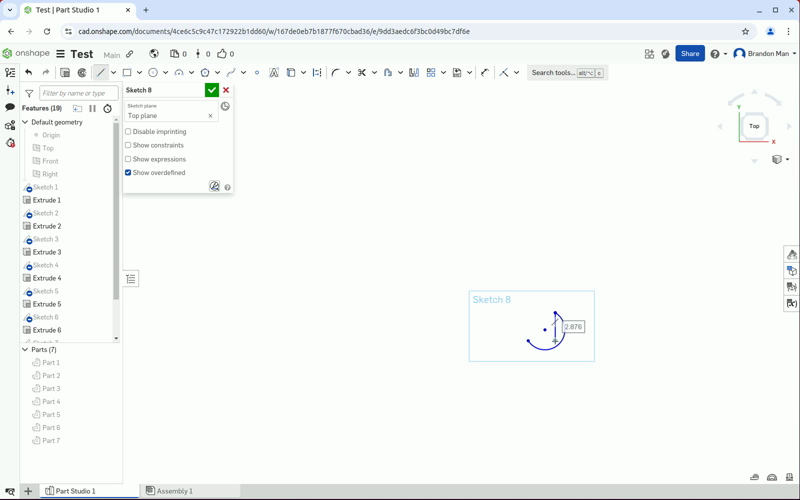
scroll(-6)
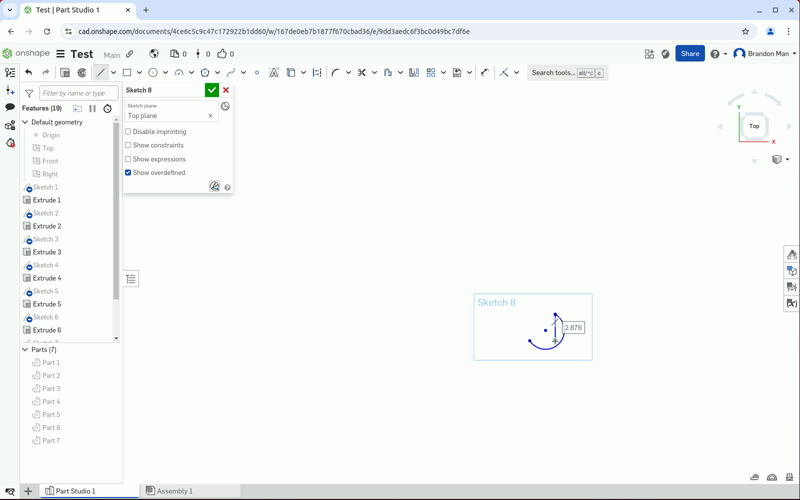
scroll(-6)
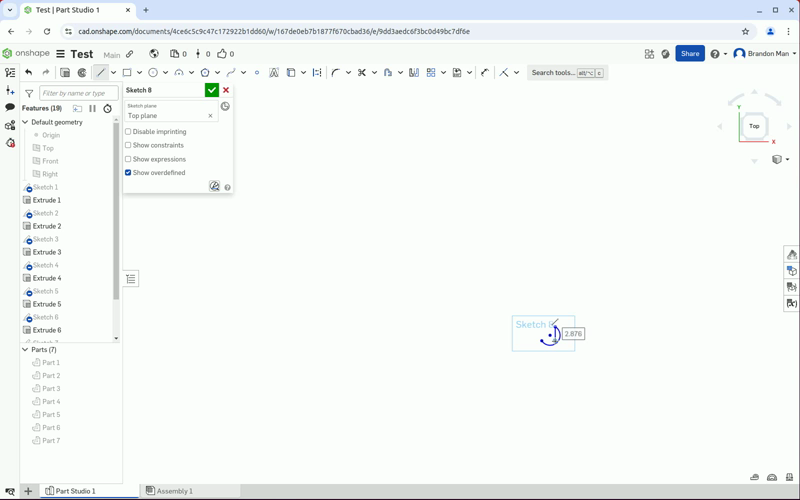
key_up(shift)
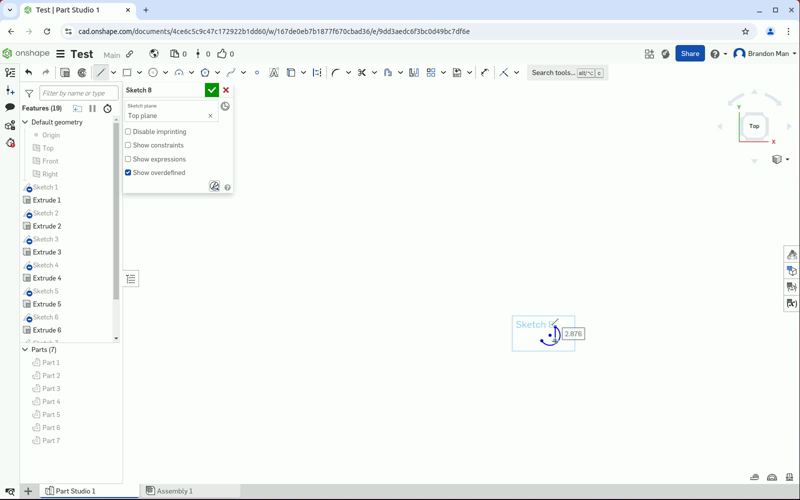
mouse_move(585, 340)
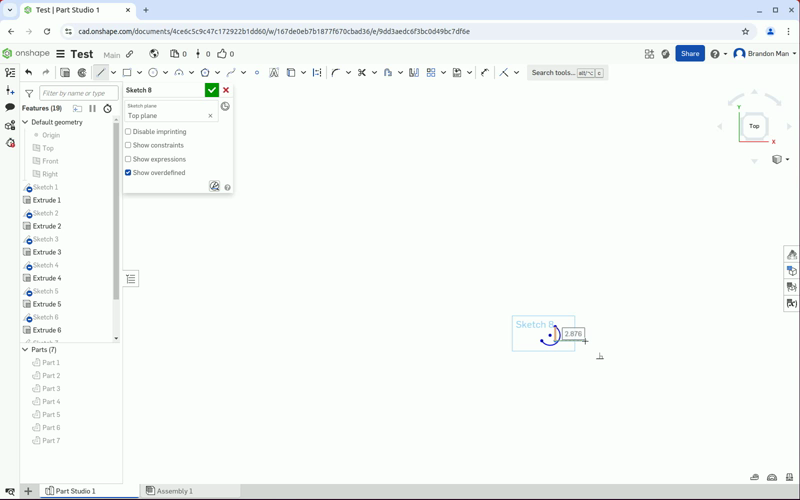
key_down(shift)
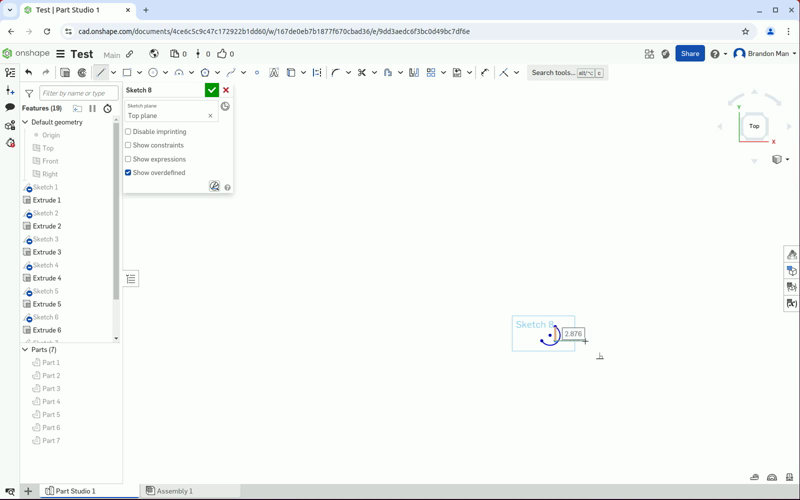
mouse_move(541, 340)
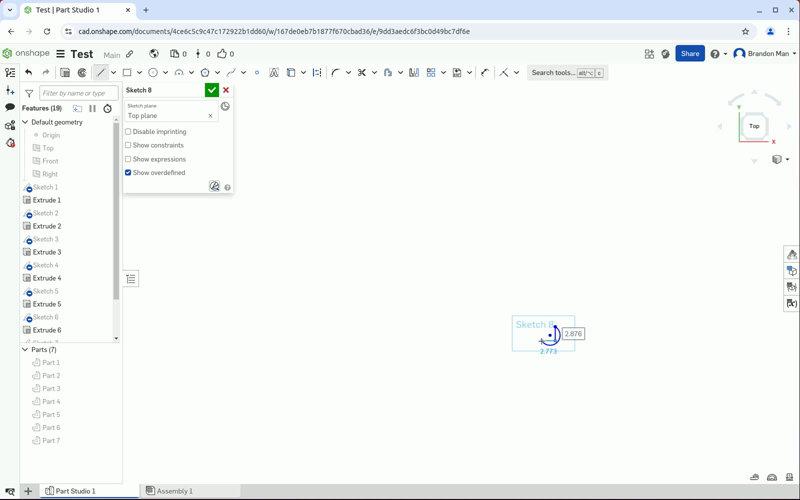
key_up(shift)
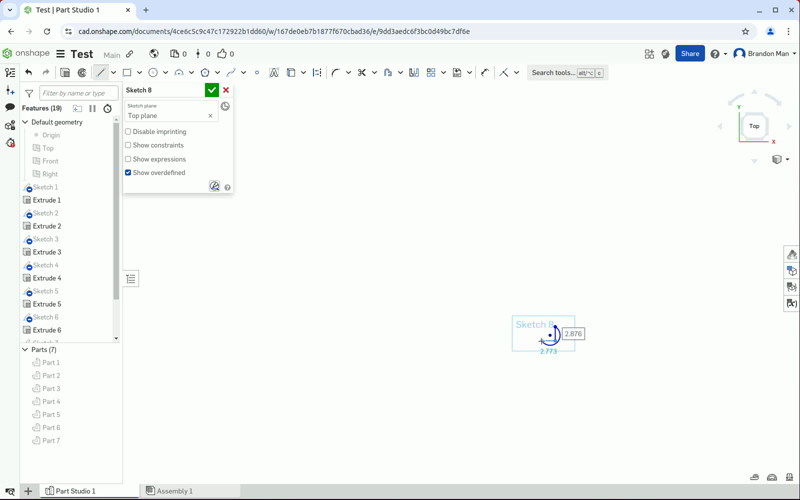
click(541, 340)
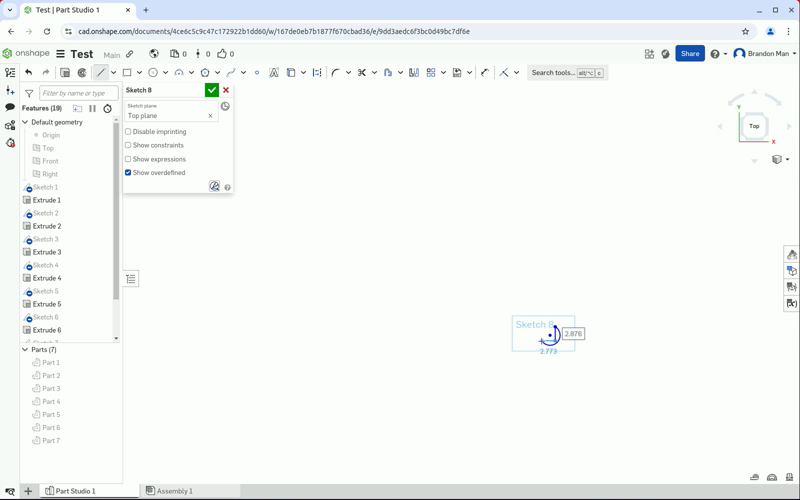
key(esc)
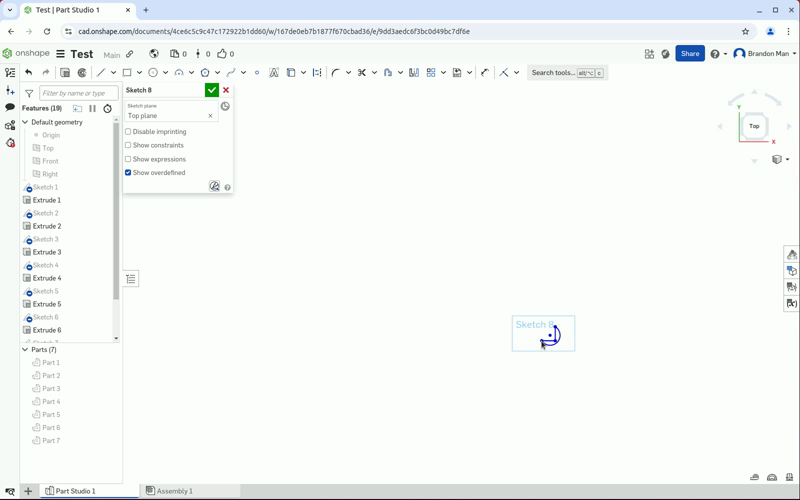
mouse_move(556, 328)
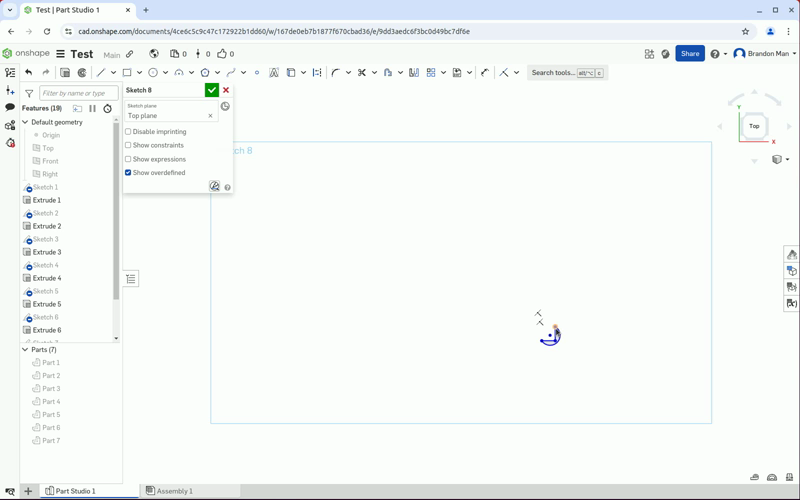
scroll(6)
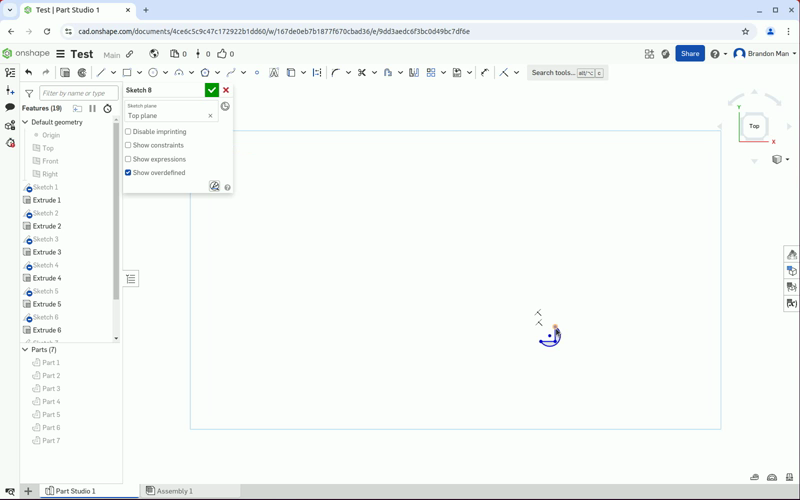
scroll(6)
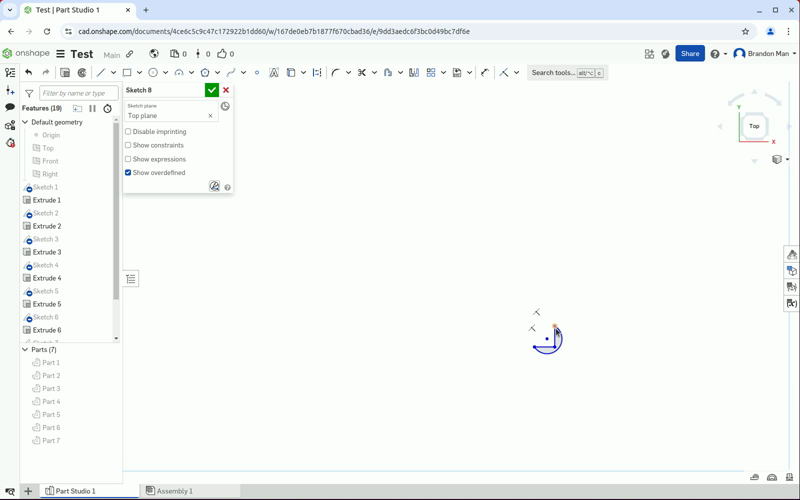
scroll(6)
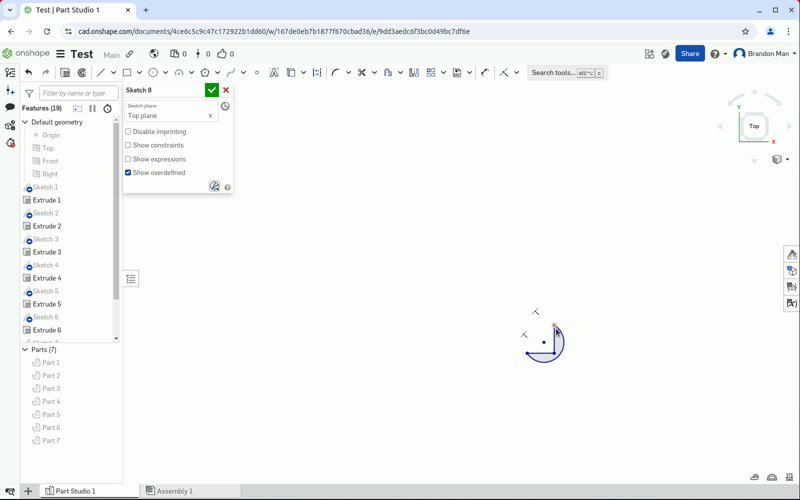
scroll(6)
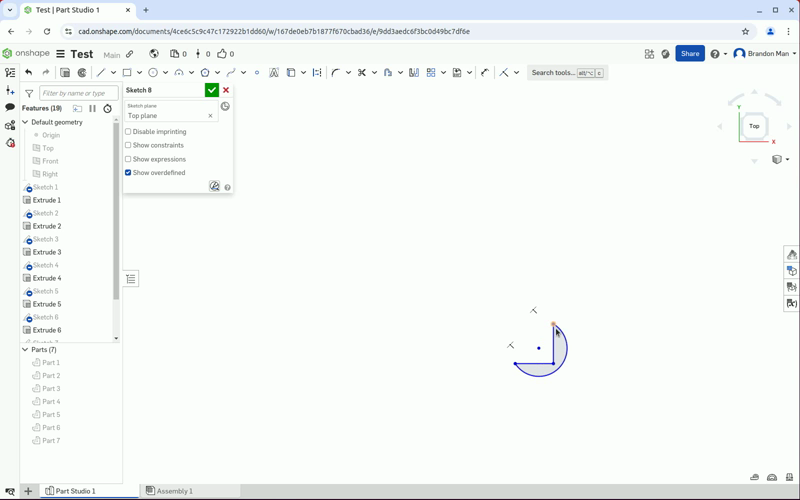
scroll(6)
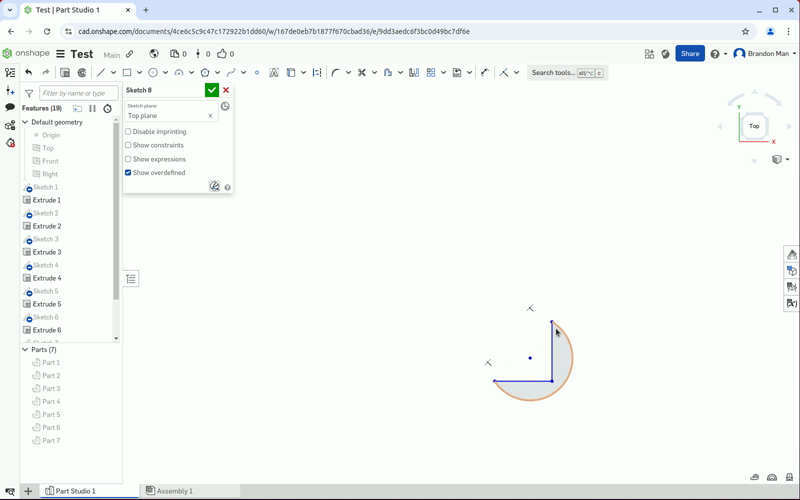
scroll(6)
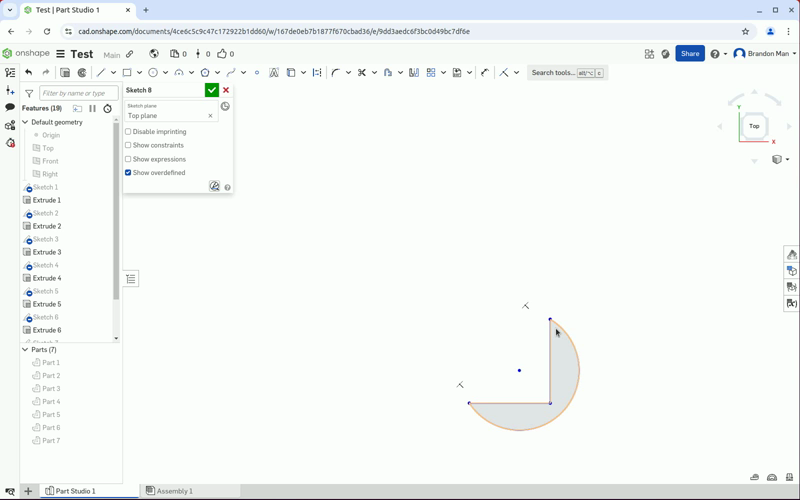
scroll(6)
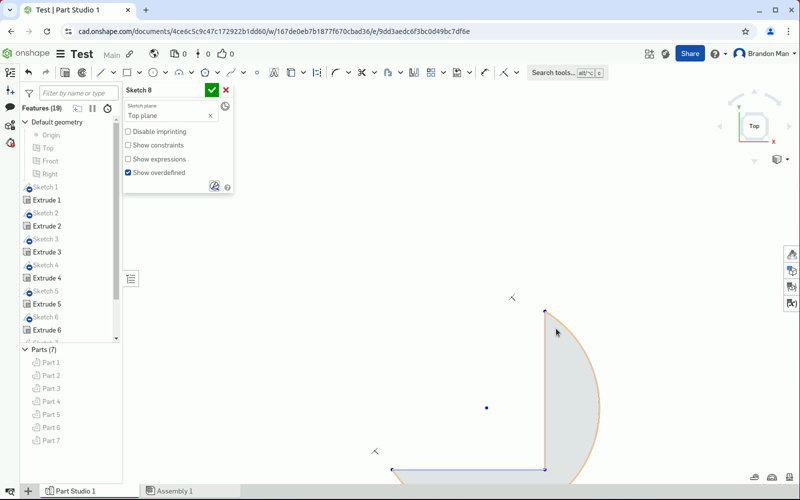
click(556, 328)
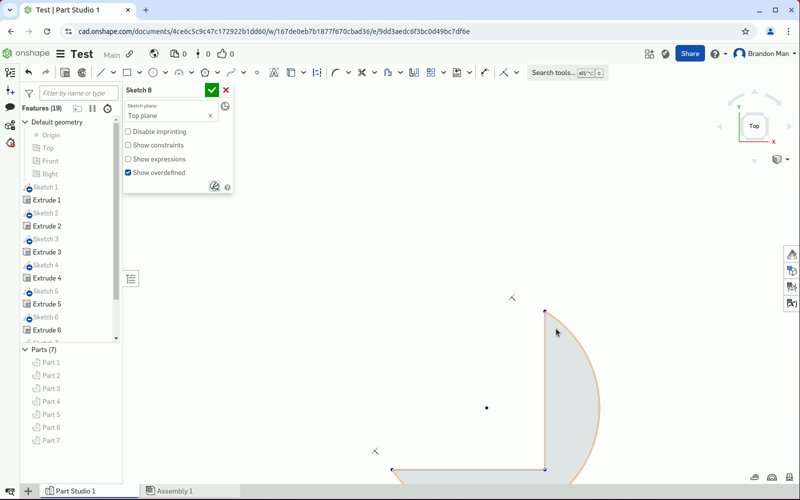
scroll(-6)
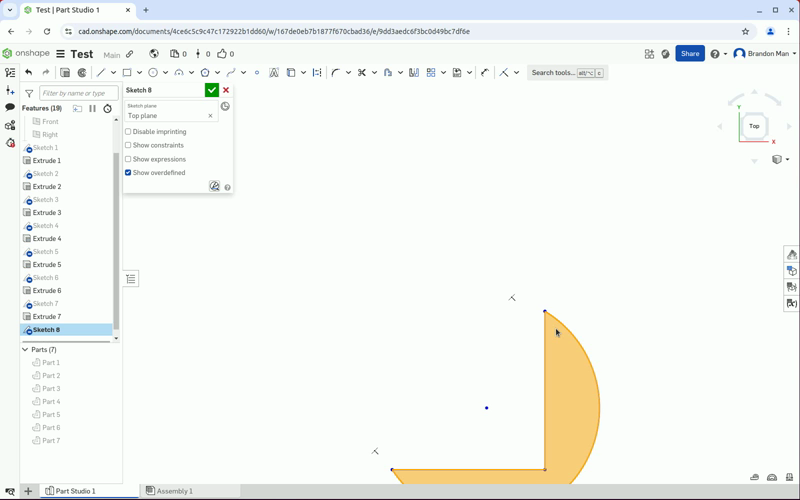
scroll(-6)
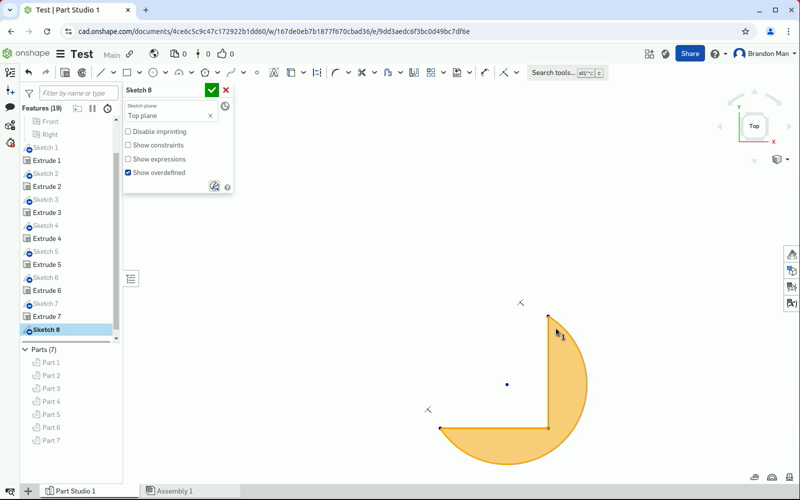
scroll(-6)
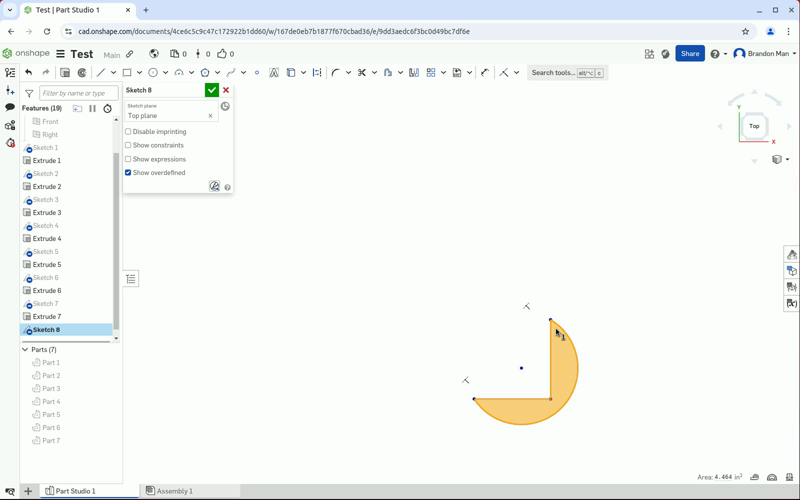
scroll(-6)
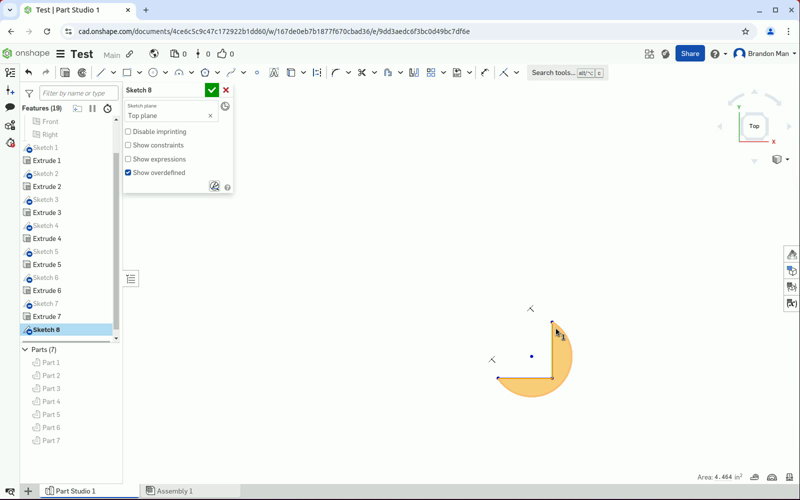
scroll(-6)
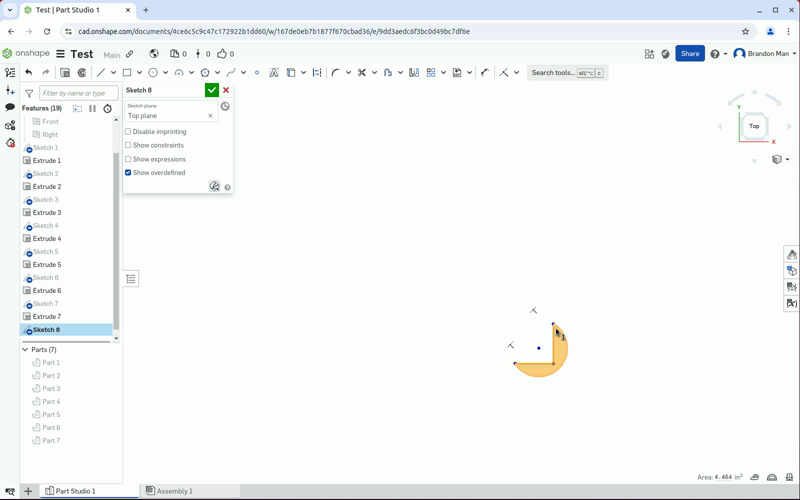
scroll(-6)
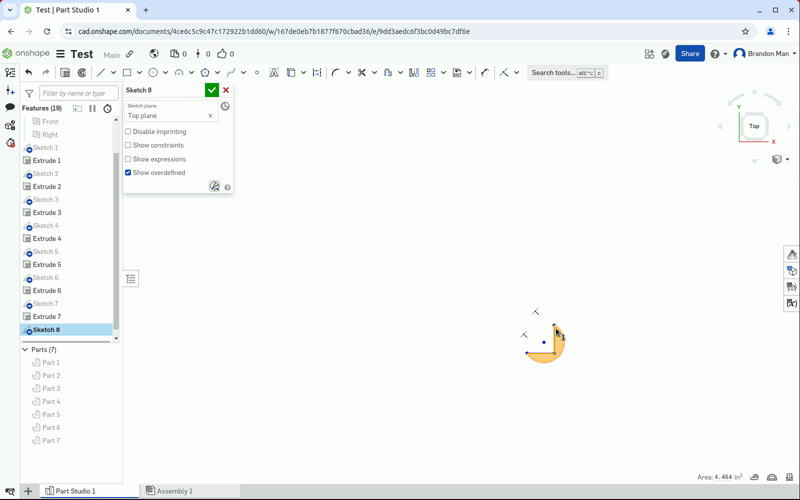
scroll(-6)
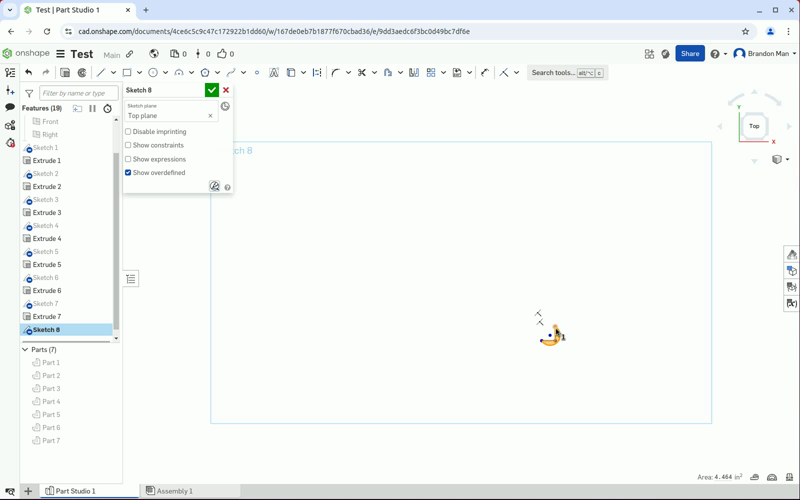
mouse_move(73, 352)
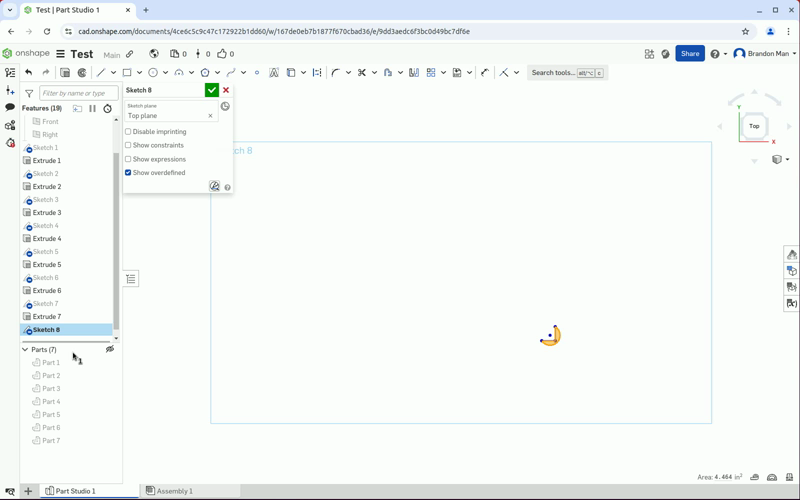
key(shift+y)
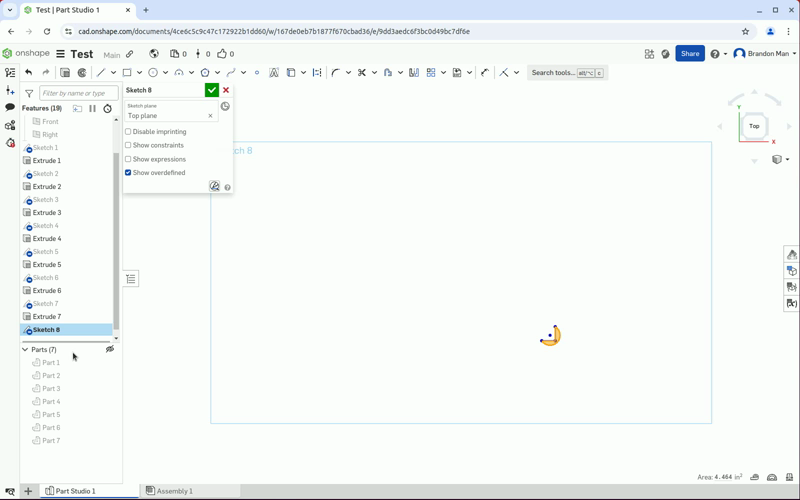
key(shift+e)
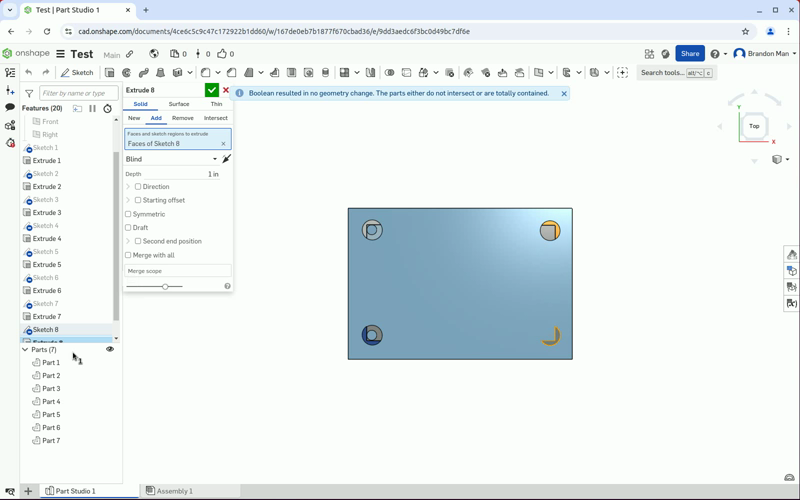
mouse_move(143, 106)
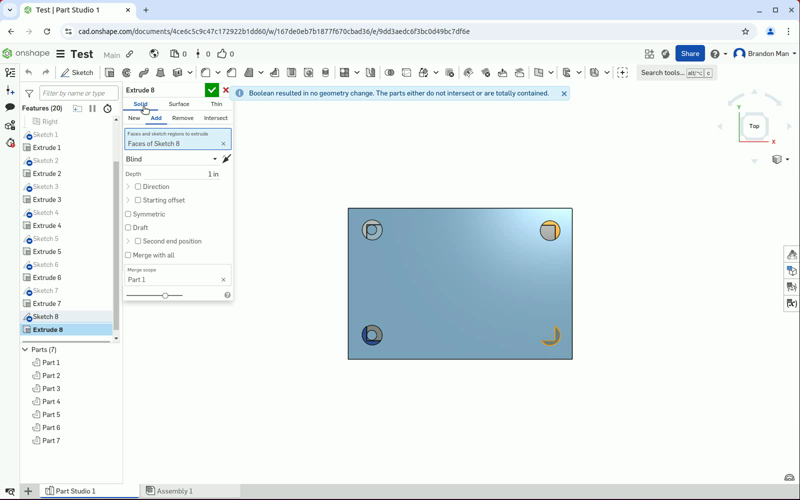
click(143, 106)
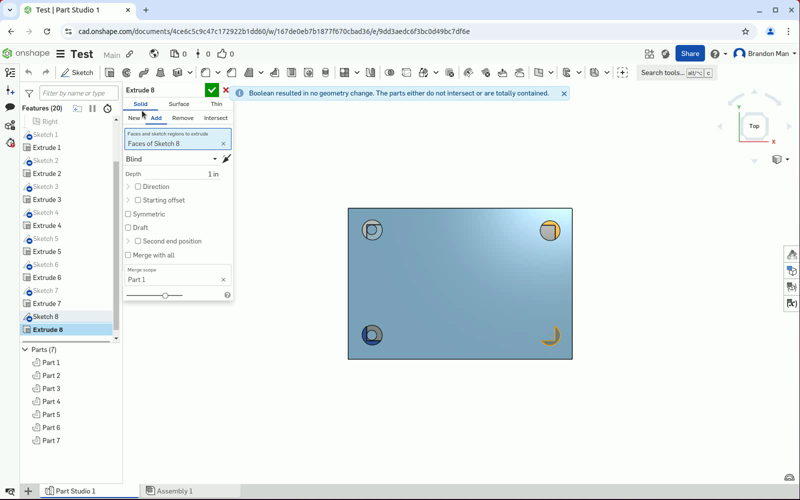
mouse_move(137, 120)
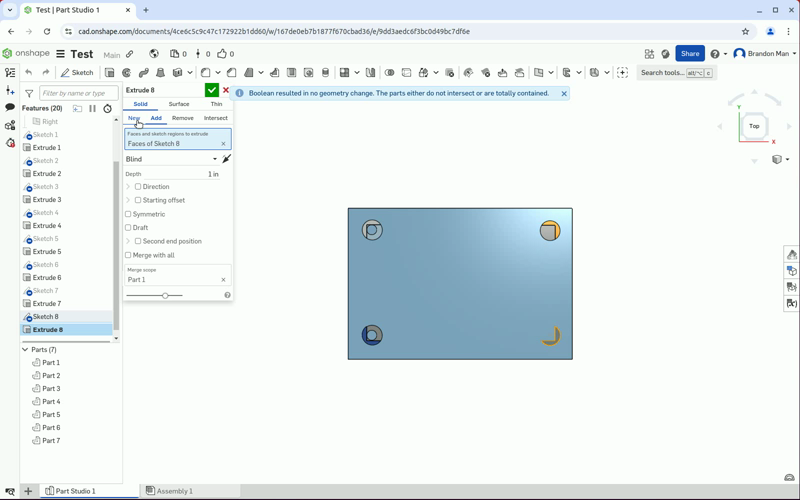
click(137, 120)
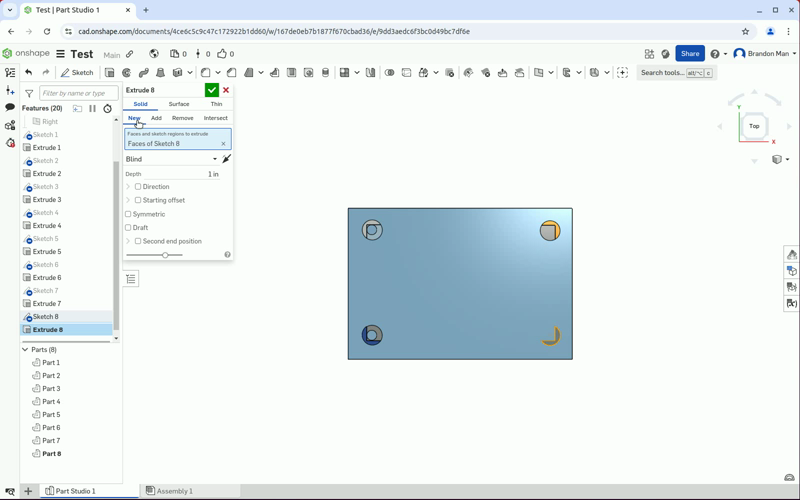
key(tab, 4)
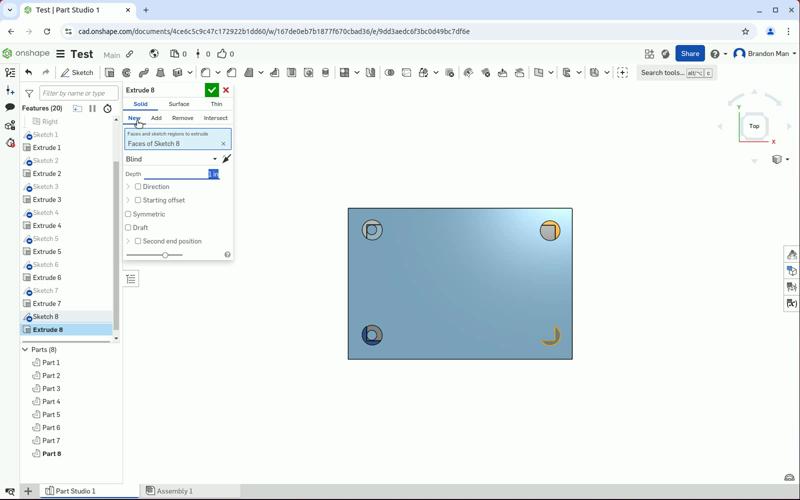
text(9.869)
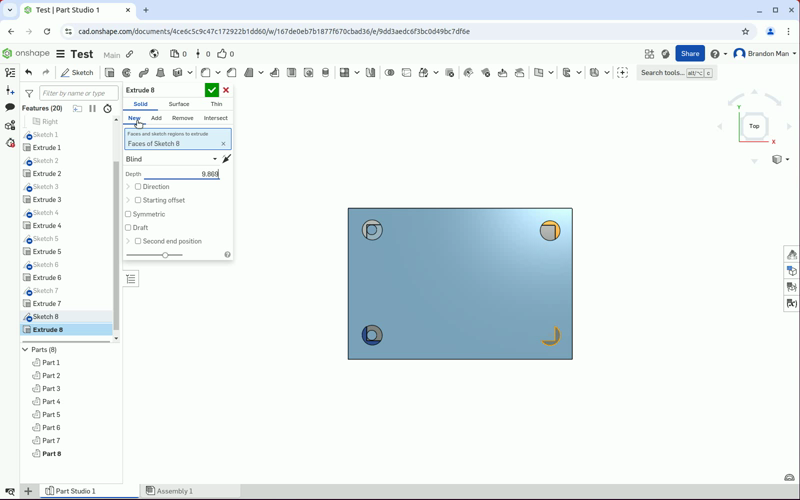
key(enter)
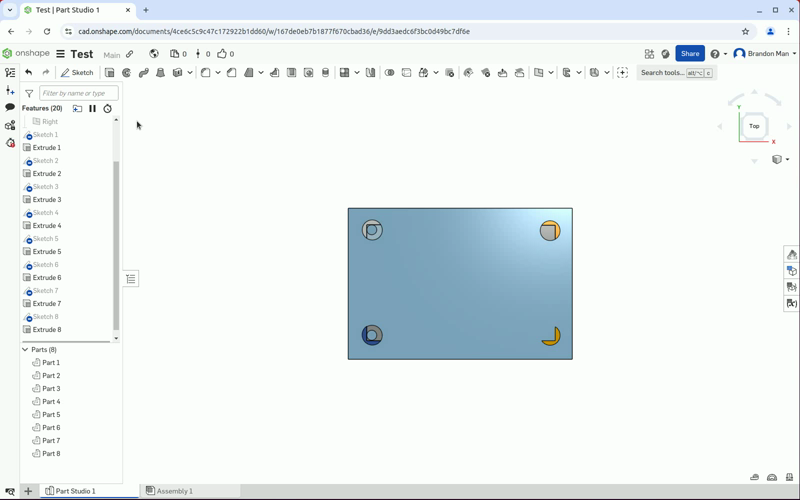
key(shift+h)
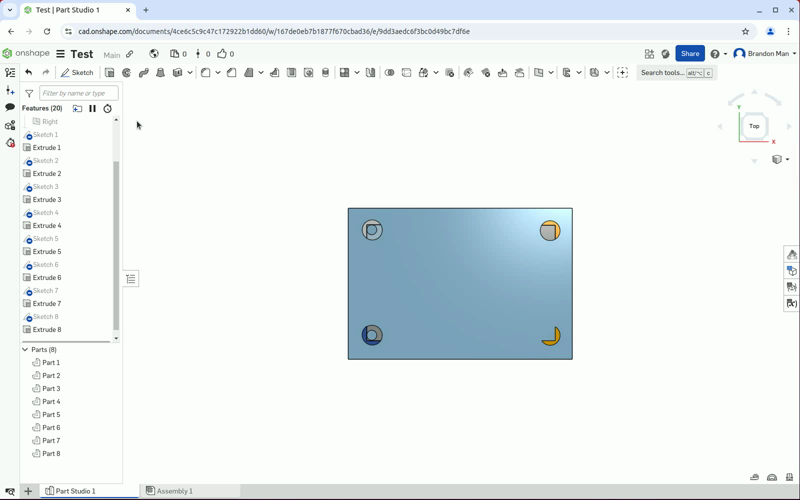
key(shift+h)
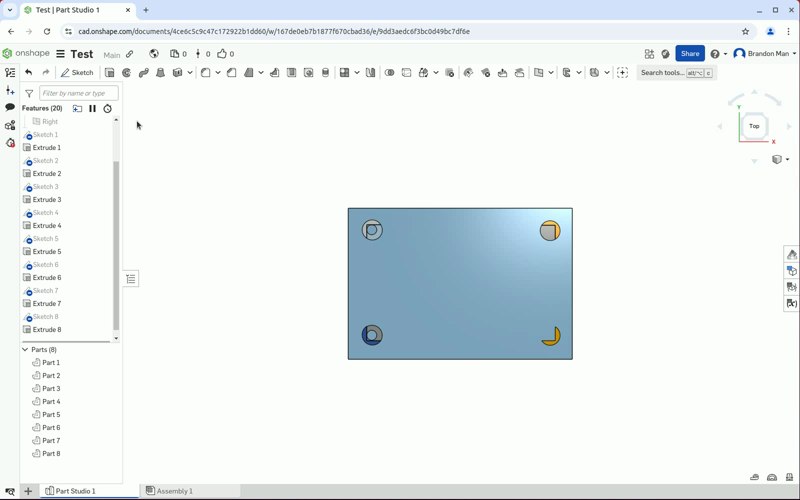
mouse_move(69, 137)
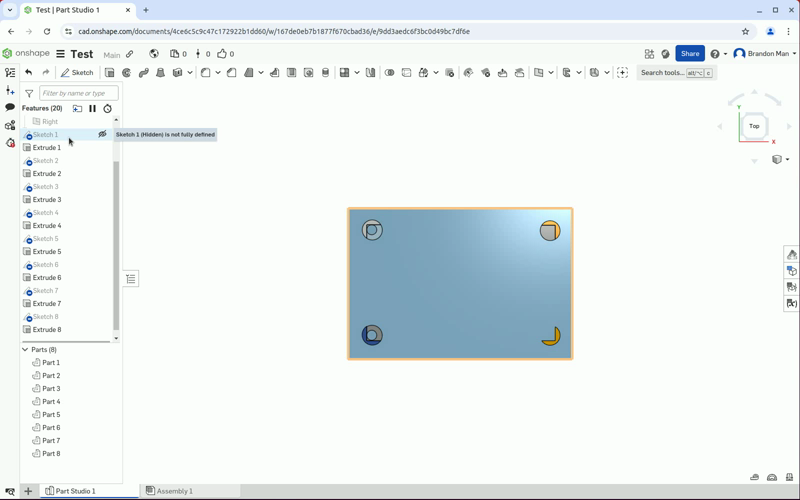
click(69, 137)
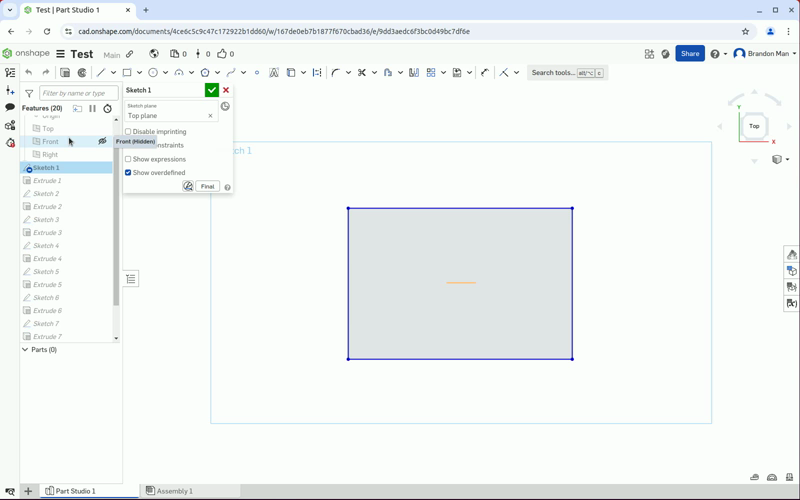
mouse_move(229, 92)
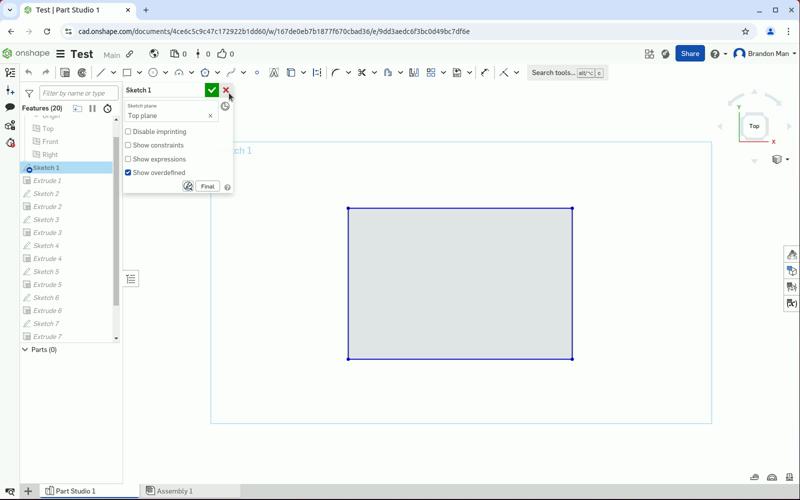
click(229, 92)
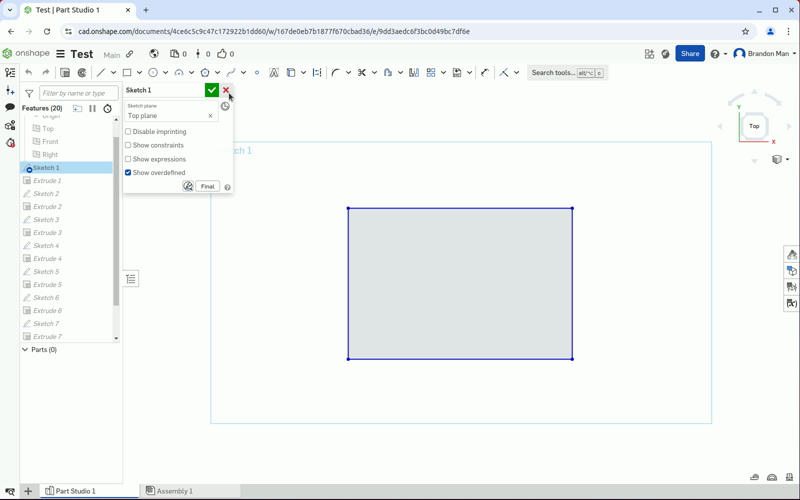
key(shift+s)
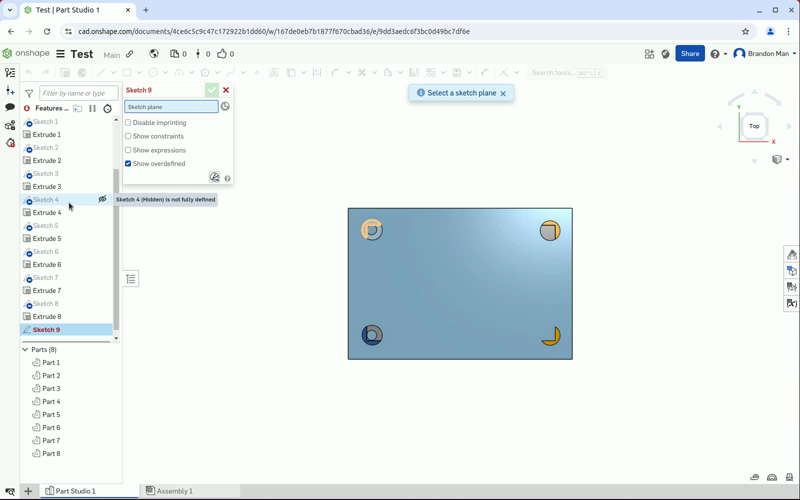
scroll(3)
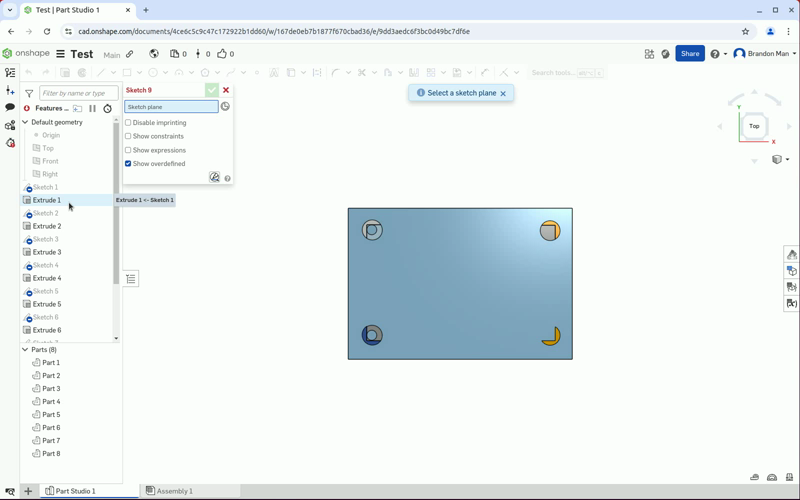
mouse_move(69, 150)
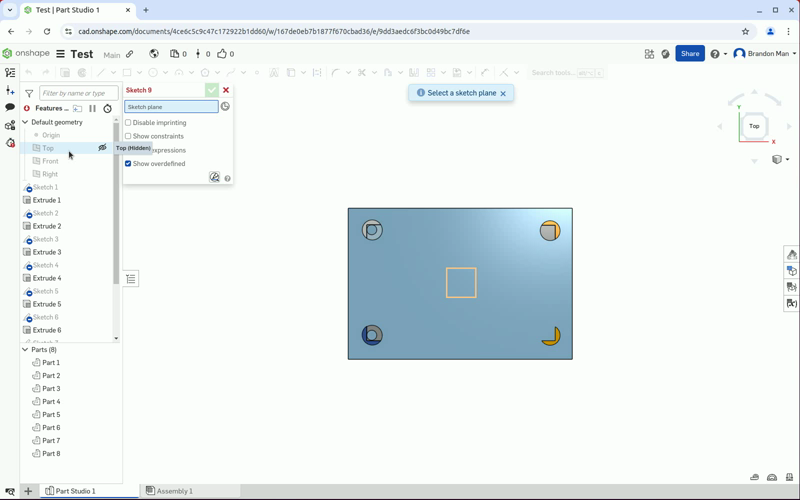
click(69, 150)
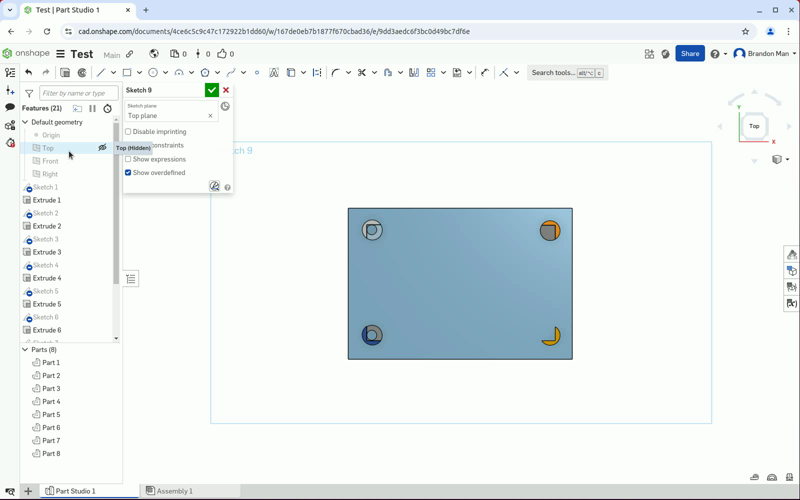
mouse_move(73, 352)
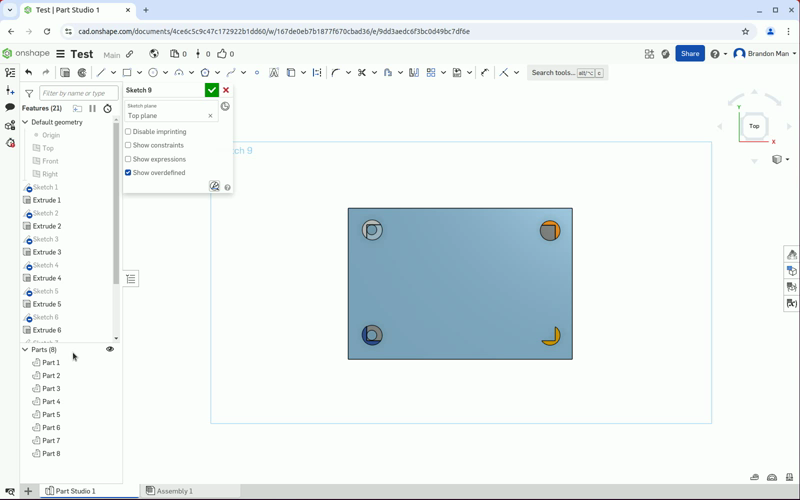
key(y)
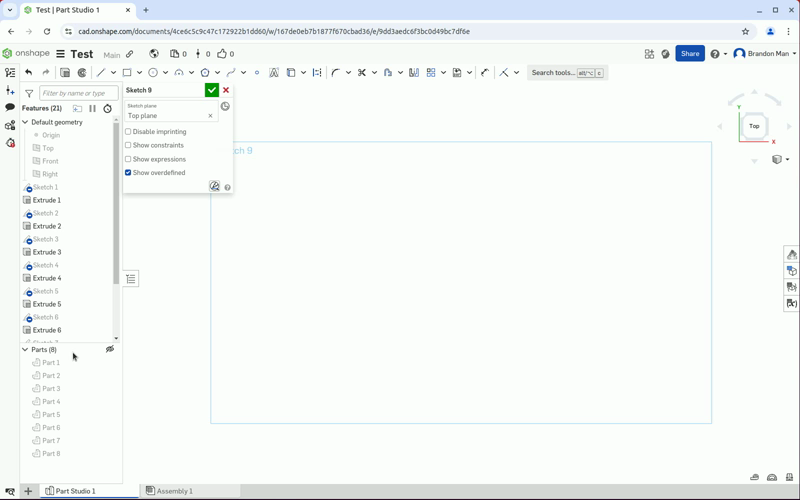
key(l)
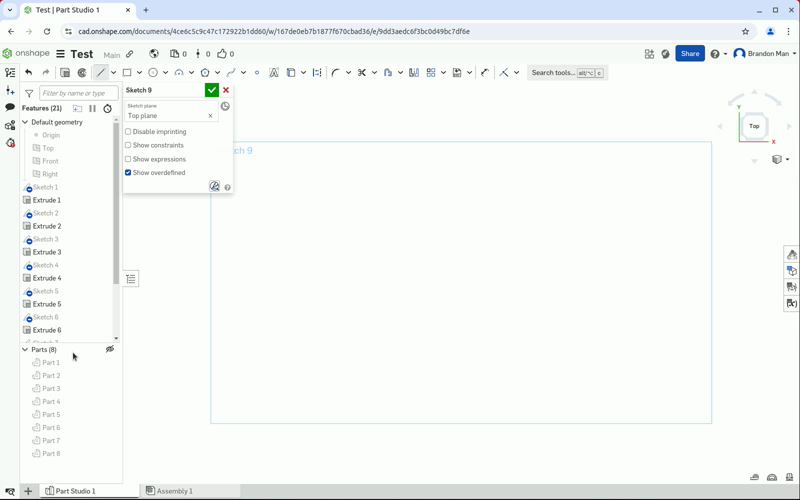
key_down(shift)
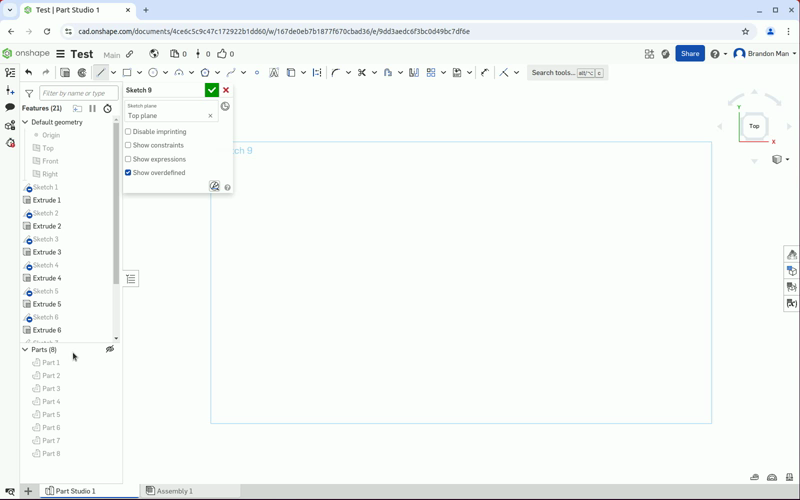
mouse_move(541, 340)
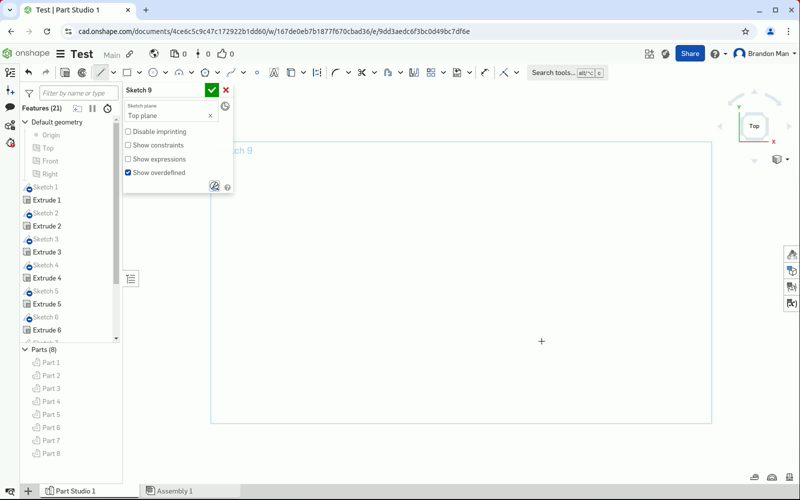
click(541, 340)
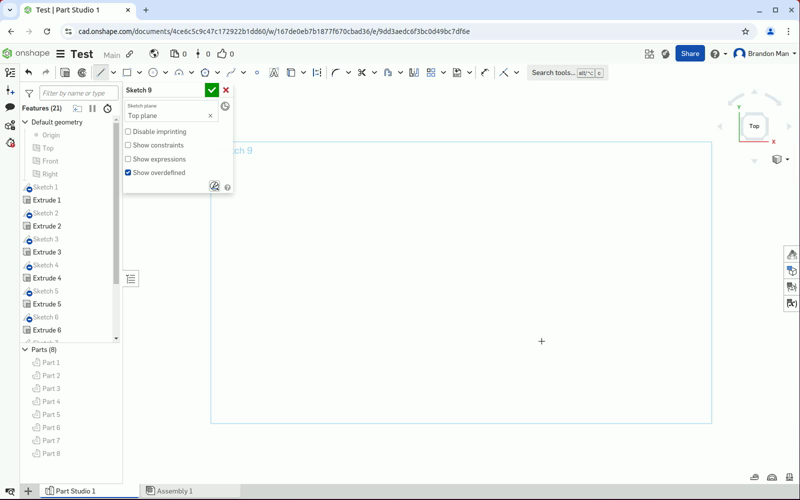
key_up(shift)
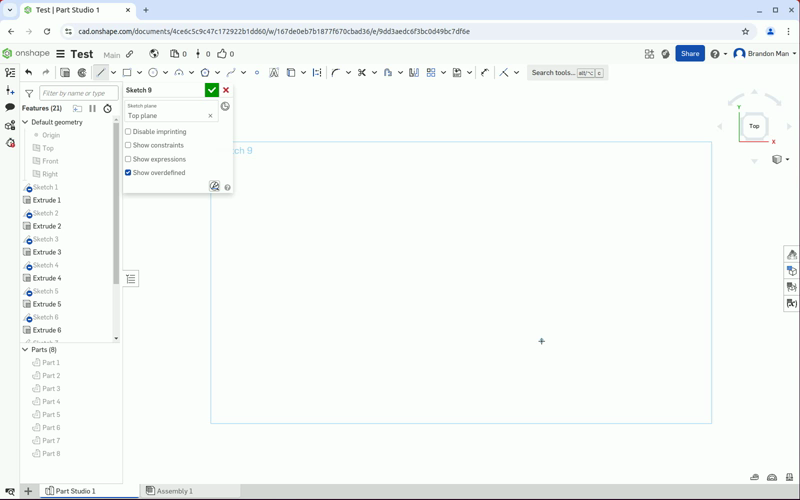
key_down(shift)
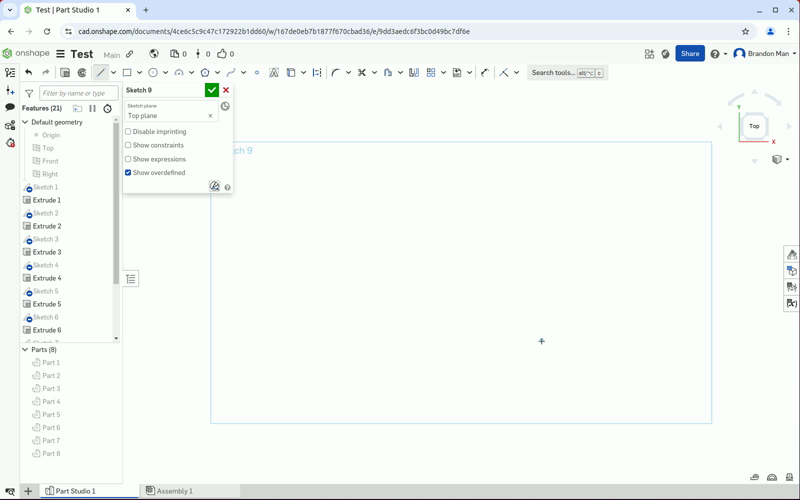
mouse_move(571, 340)
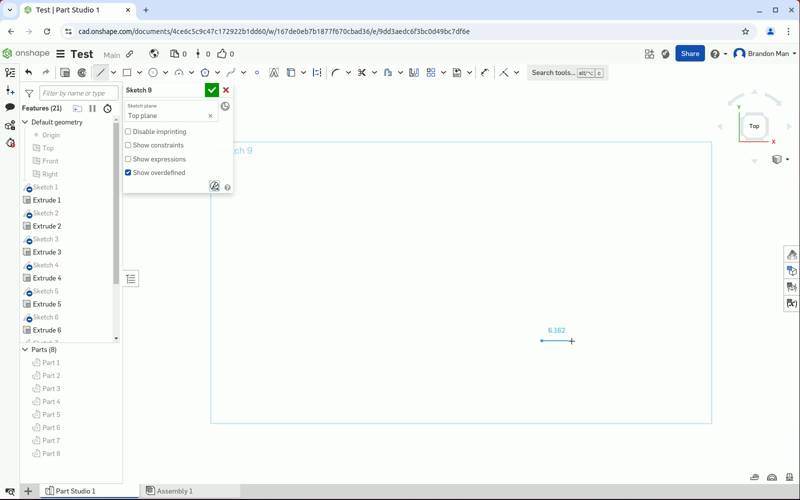
mouse_move(555, 340)
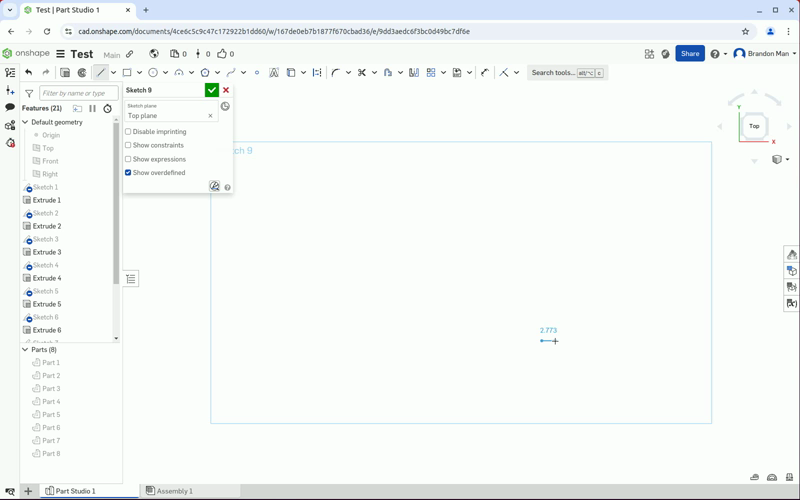
click(555, 340)
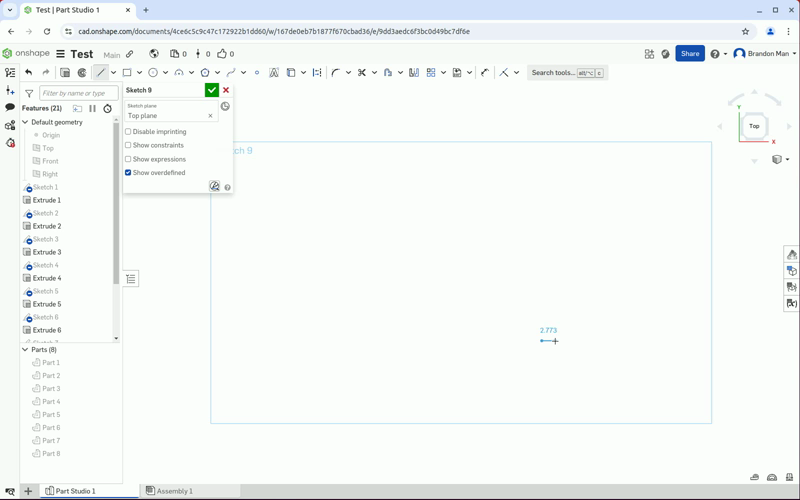
key_up(shift)
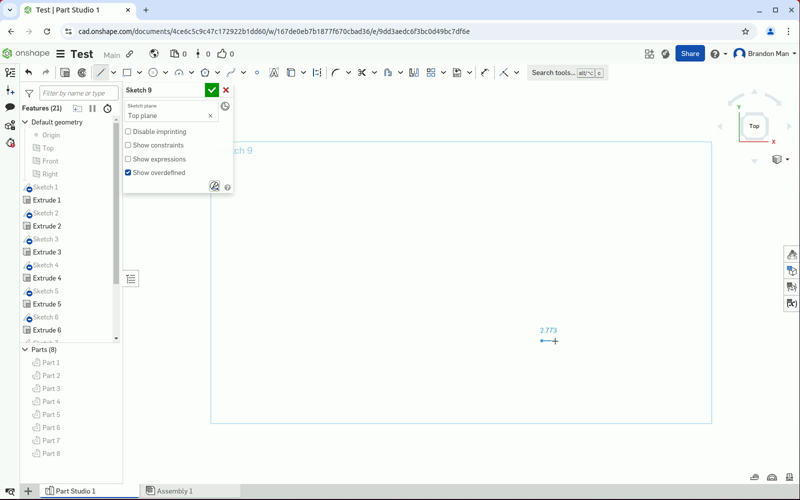
key_down(shift)
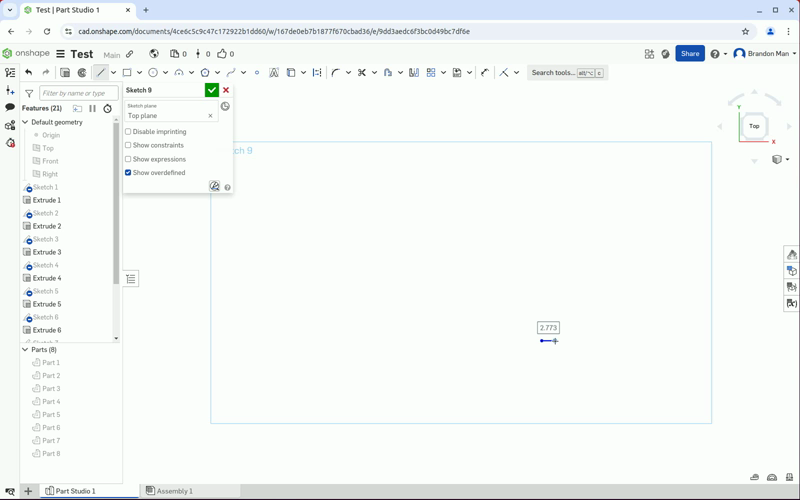
mouse_move(585, 340)
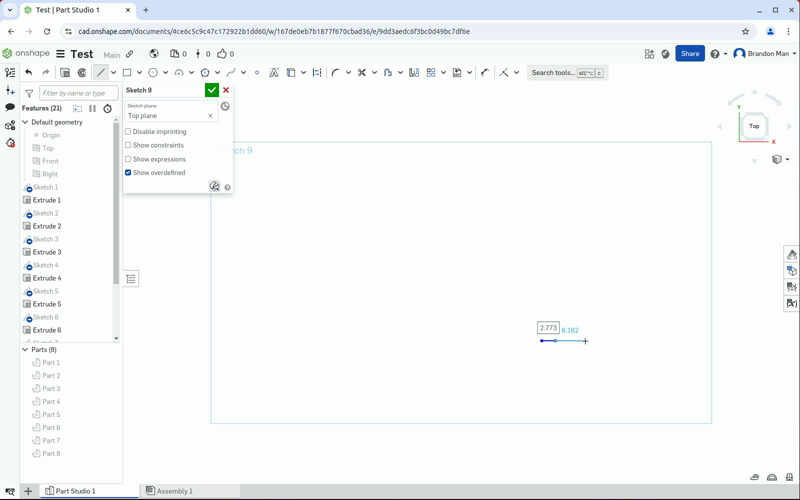
mouse_move(555, 326)
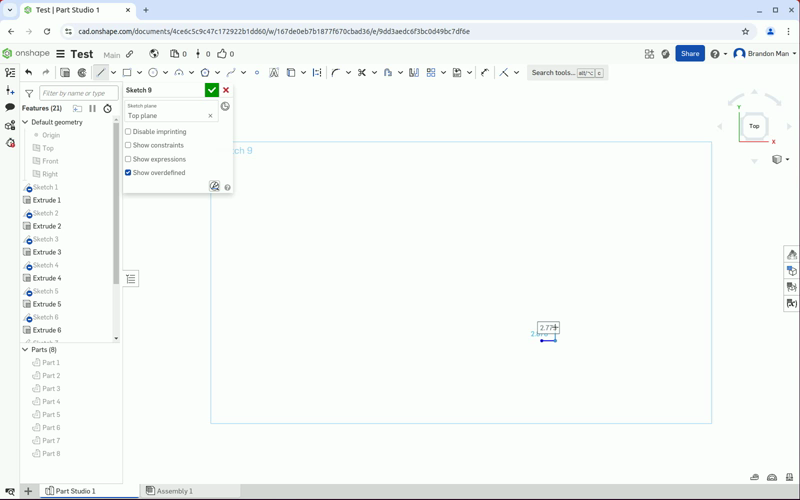
click(555, 326)
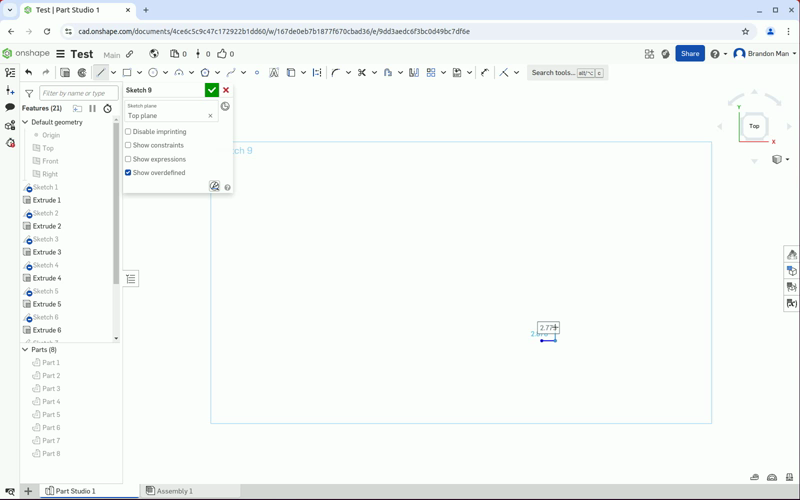
key_up(shift)
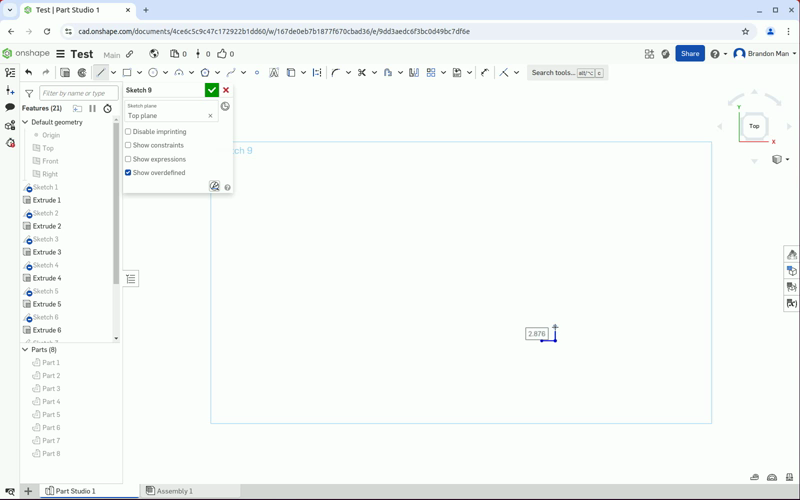
key(esc)
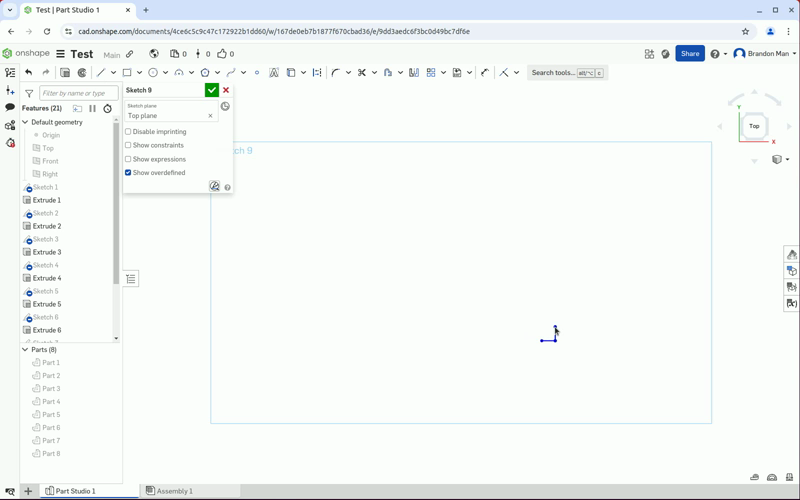
key(a)
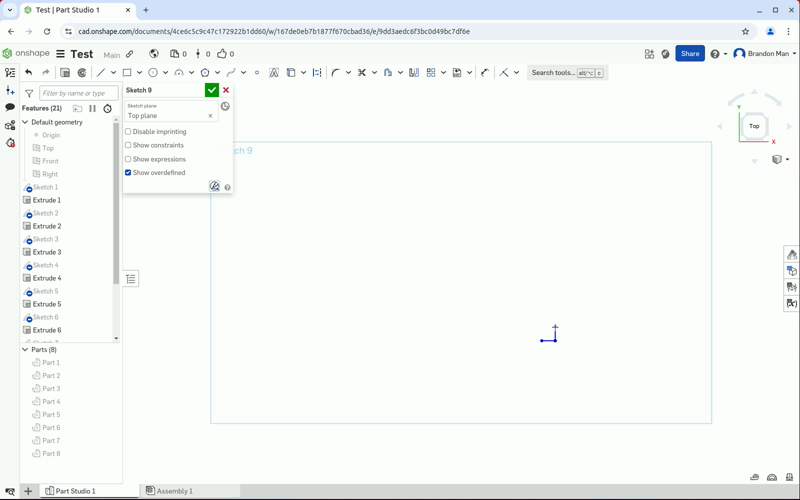
mouse_move(555, 326)
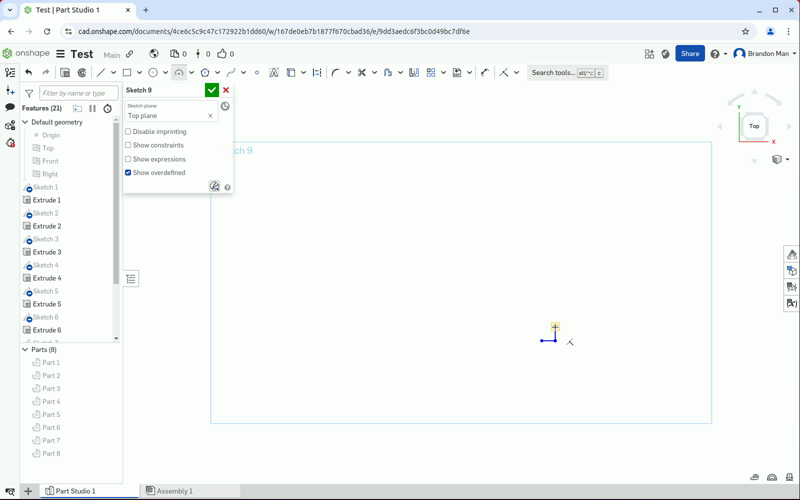
click(555, 326)
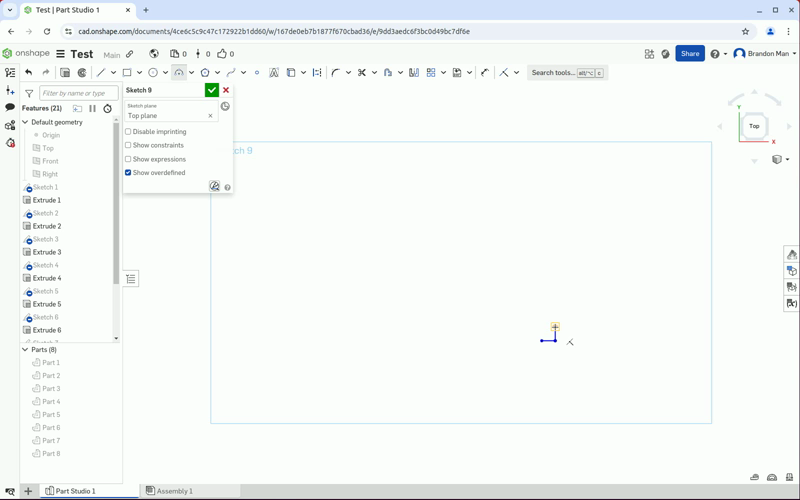
mouse_move(541, 340)
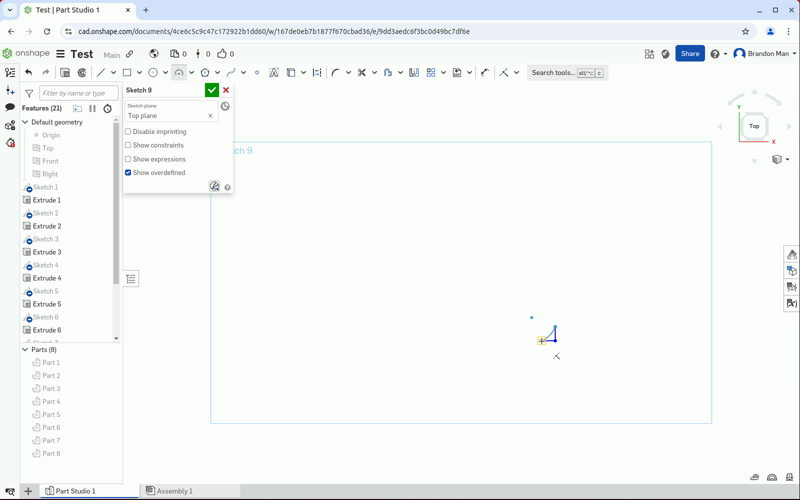
click(541, 340)
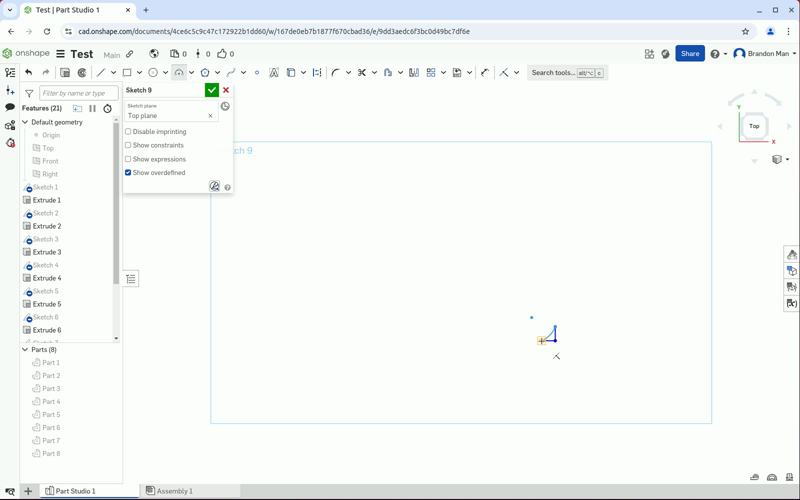
key_down(shift)
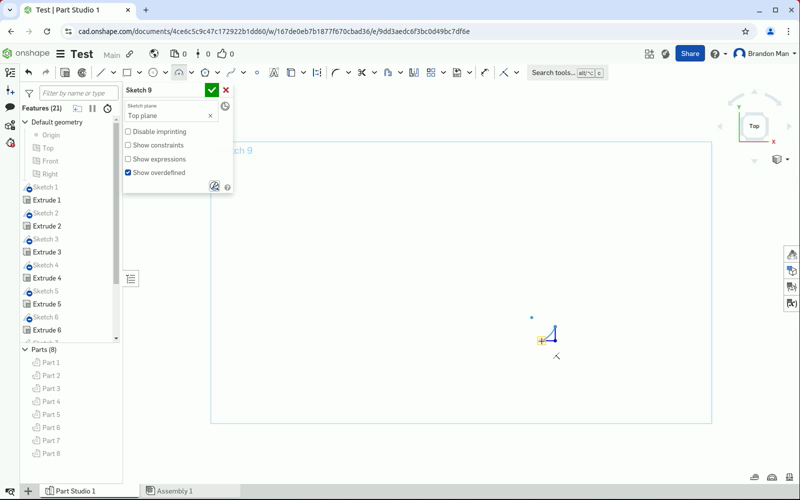
mouse_move(543, 328)
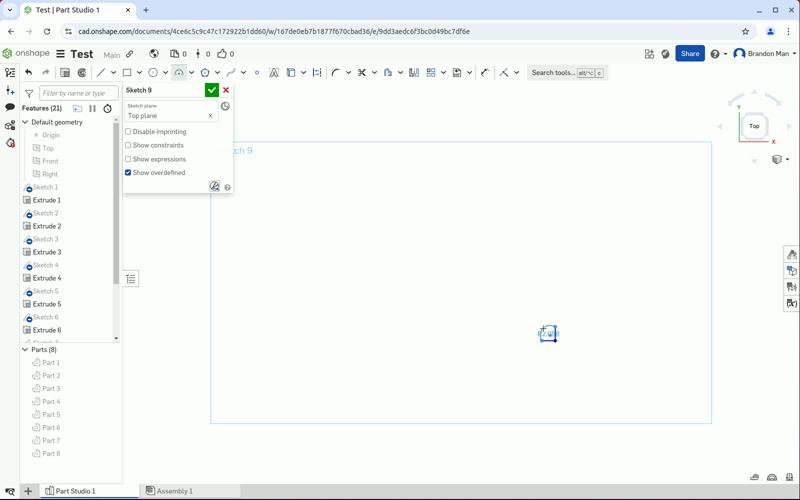
click(543, 328)
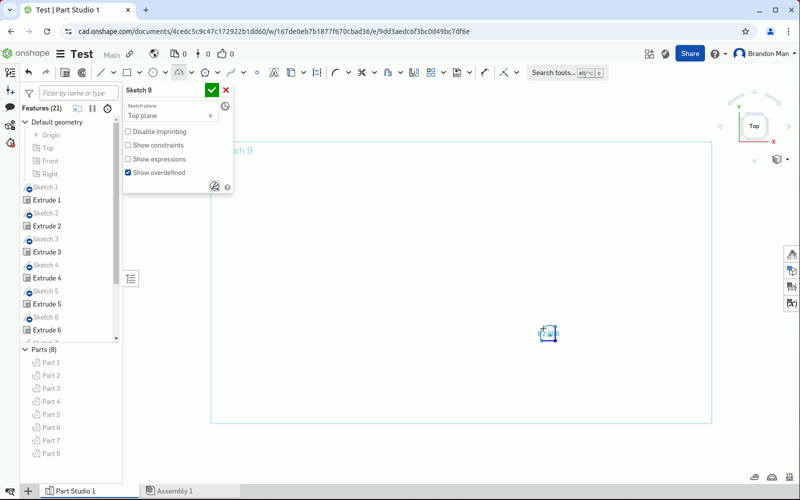
key_up(shift)
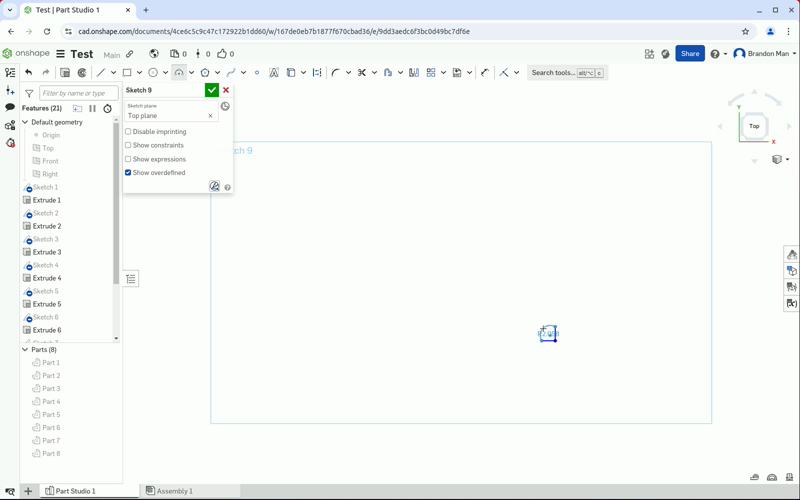
key(esc)
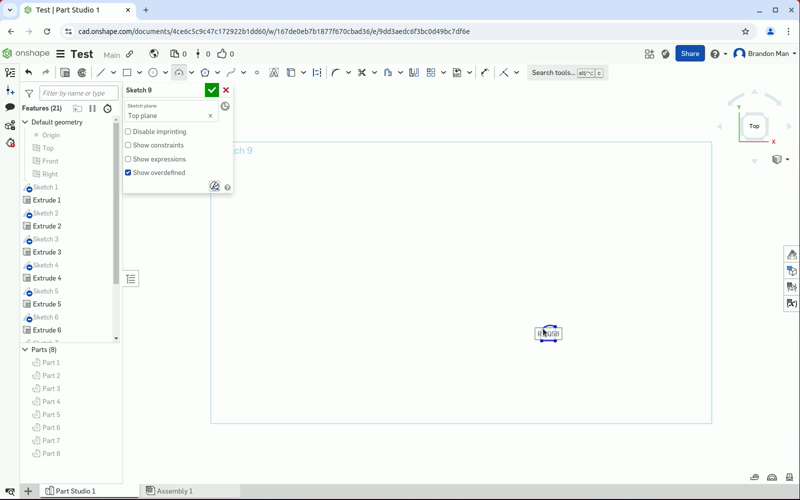
key(c)
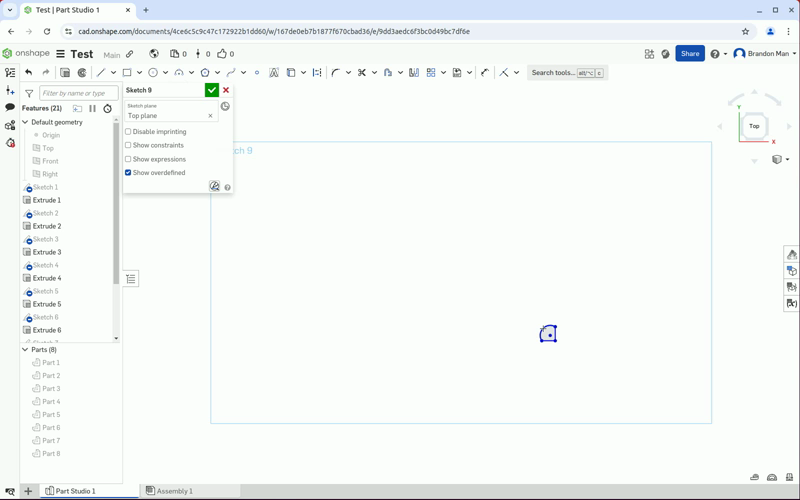
key_down(shift)
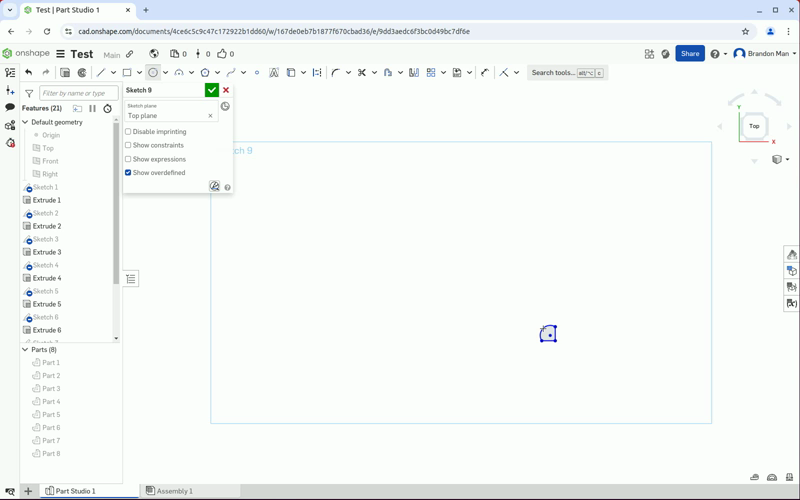
mouse_move(550, 335)
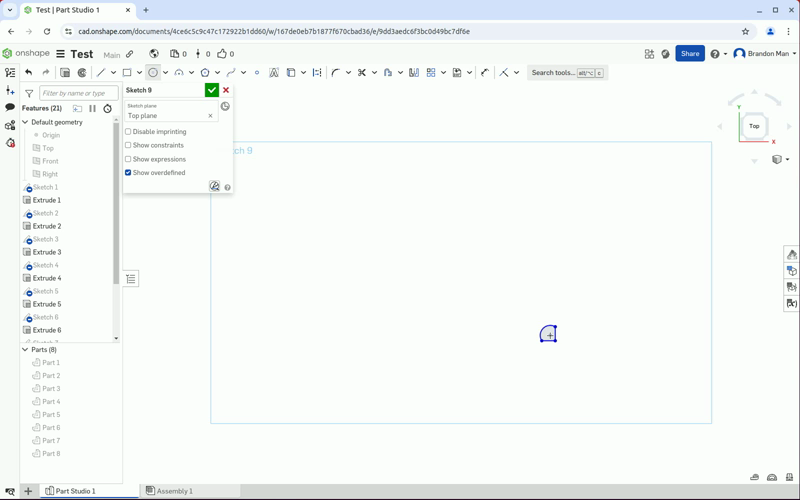
click(550, 335)
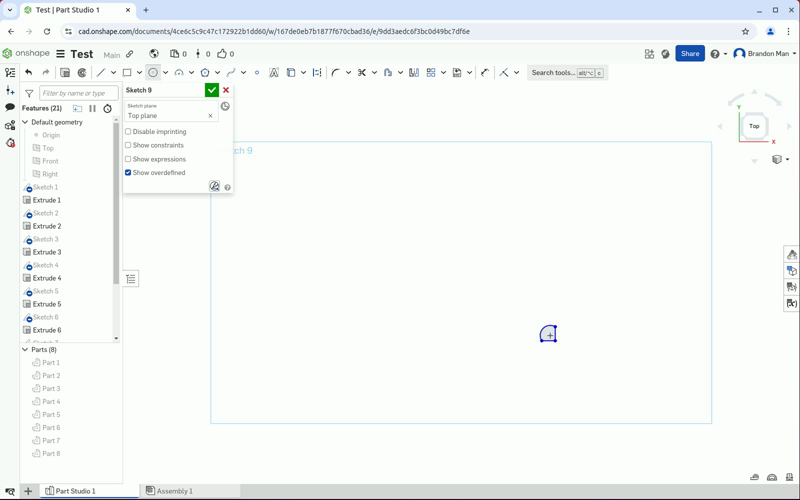
key_up(shift)
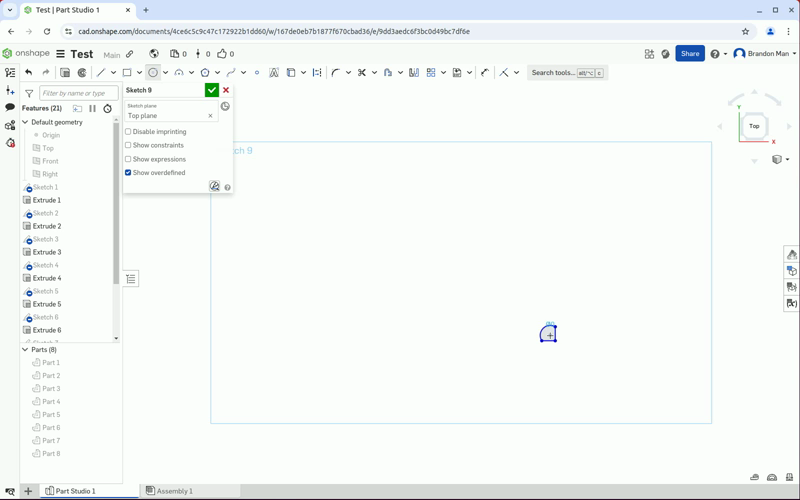
mouse_move(555, 335)
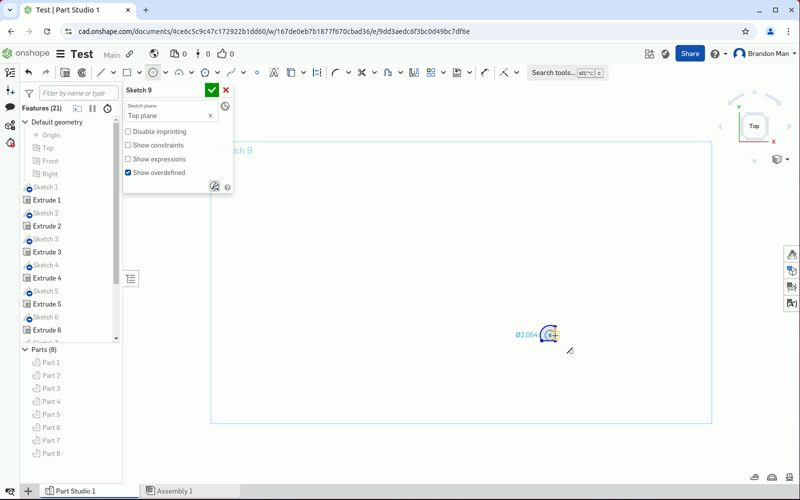
click(555, 335)
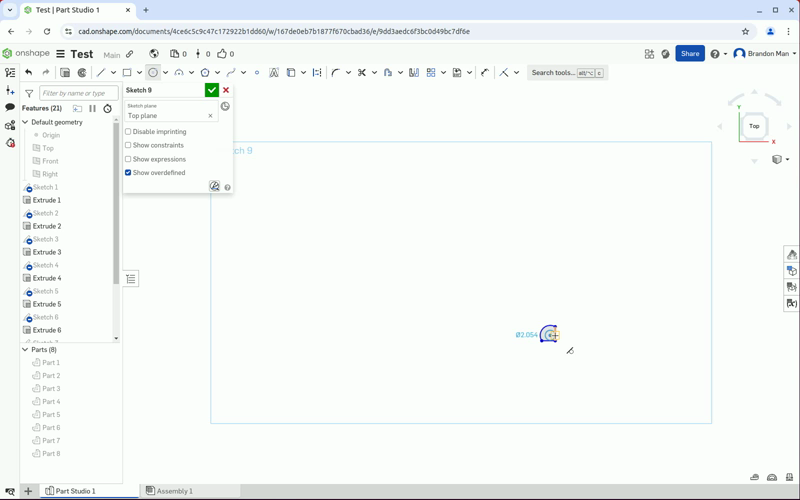
key(esc)
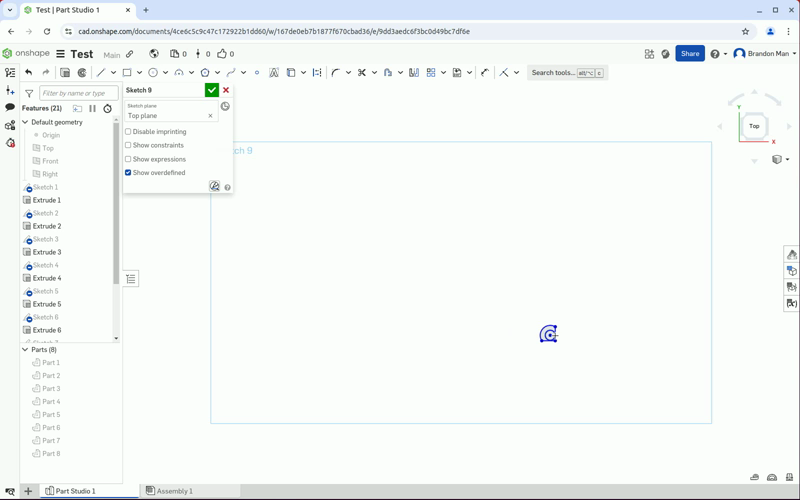
mouse_move(543, 332)
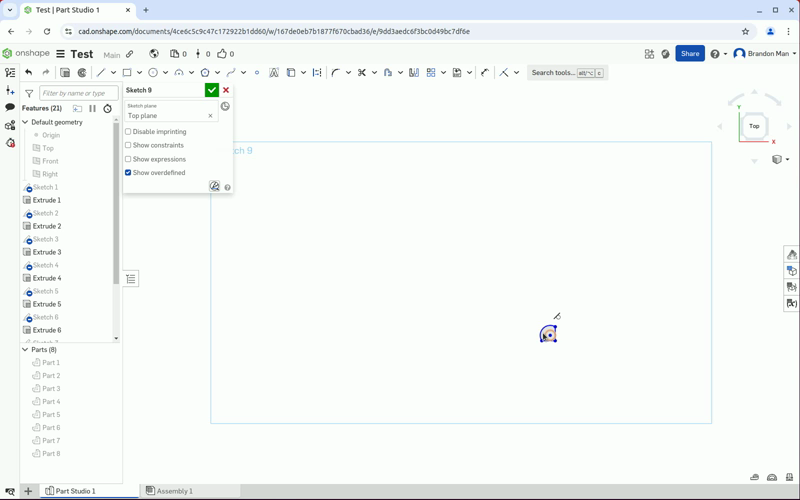
scroll(6)
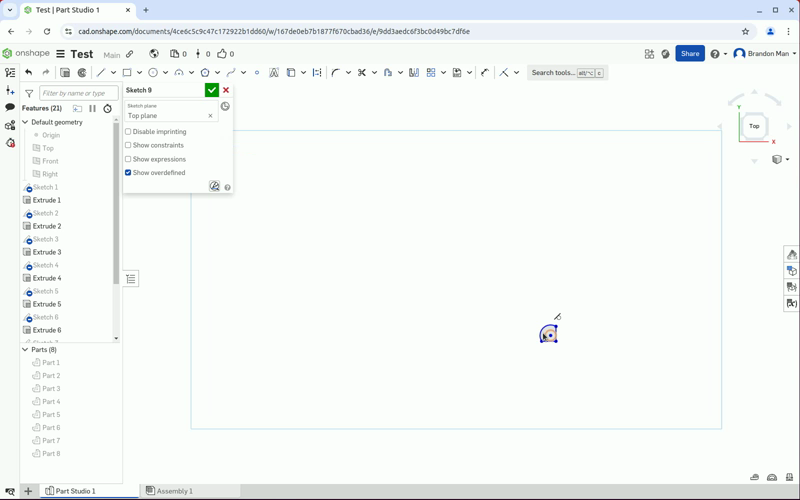
scroll(6)
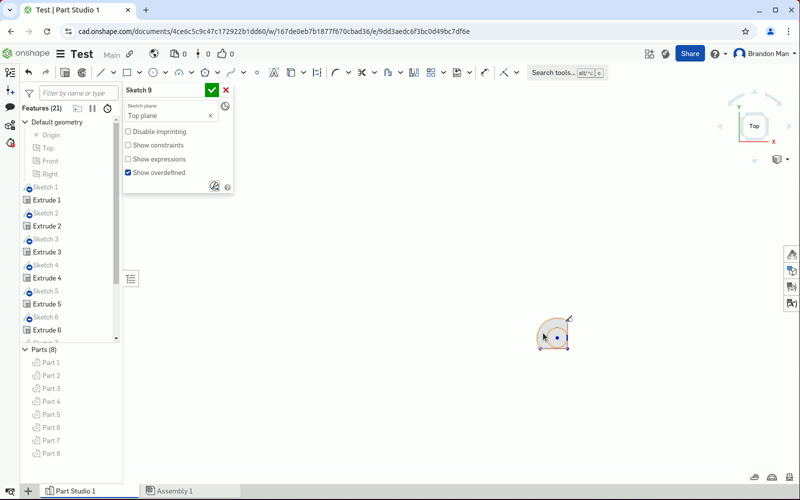
scroll(6)
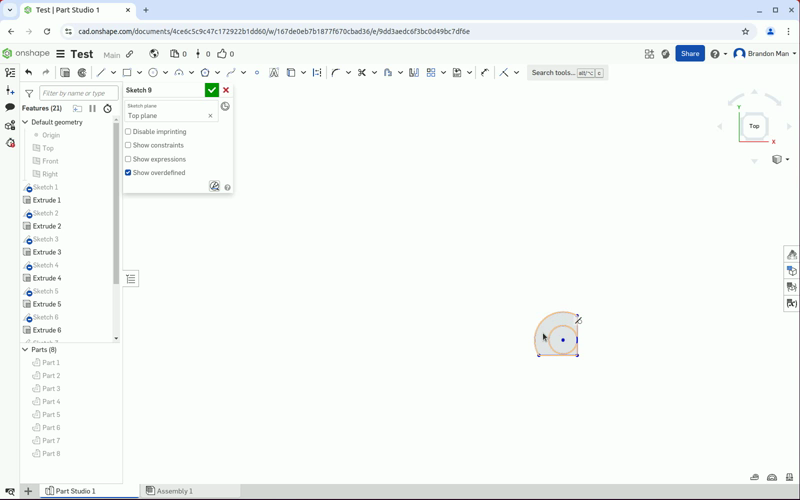
scroll(6)
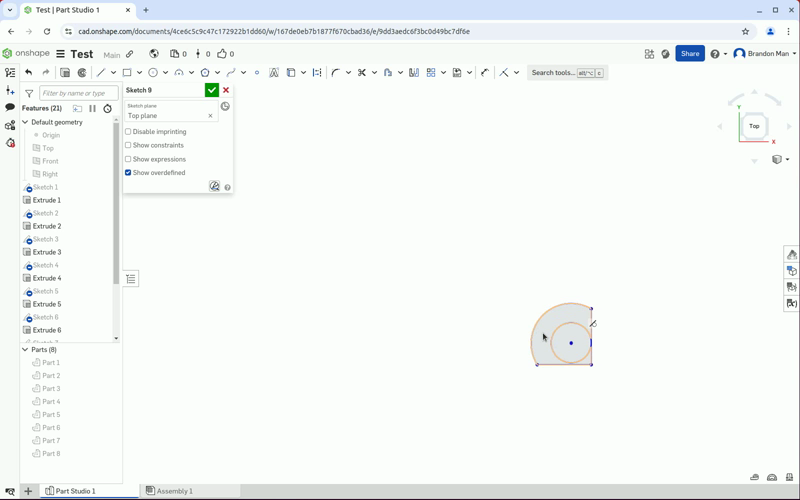
scroll(6)
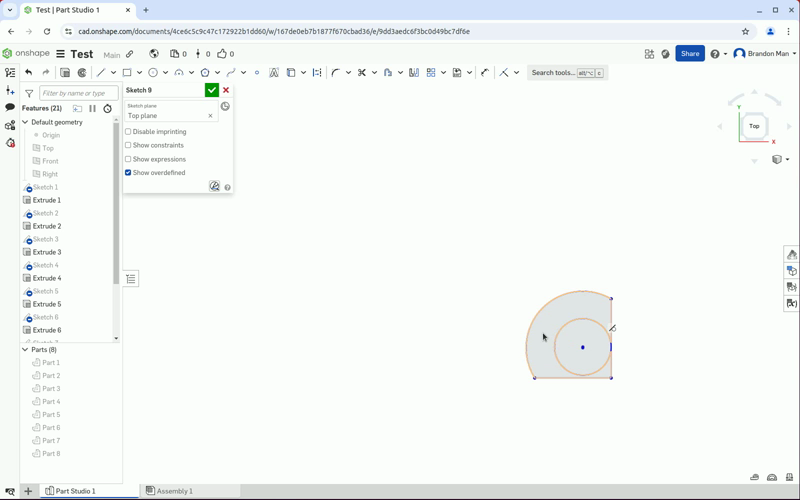
scroll(6)
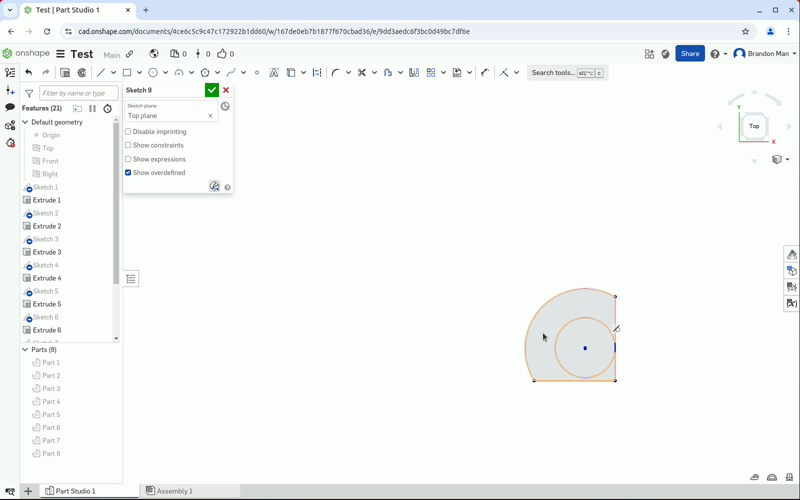
scroll(6)
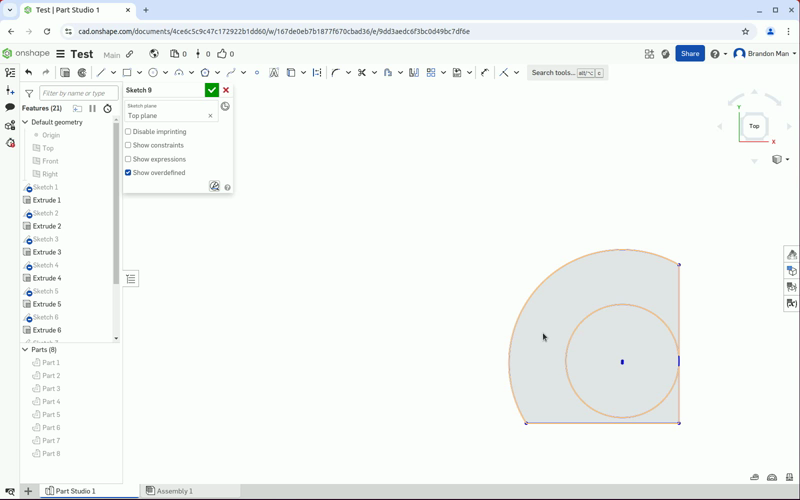
click(543, 332)
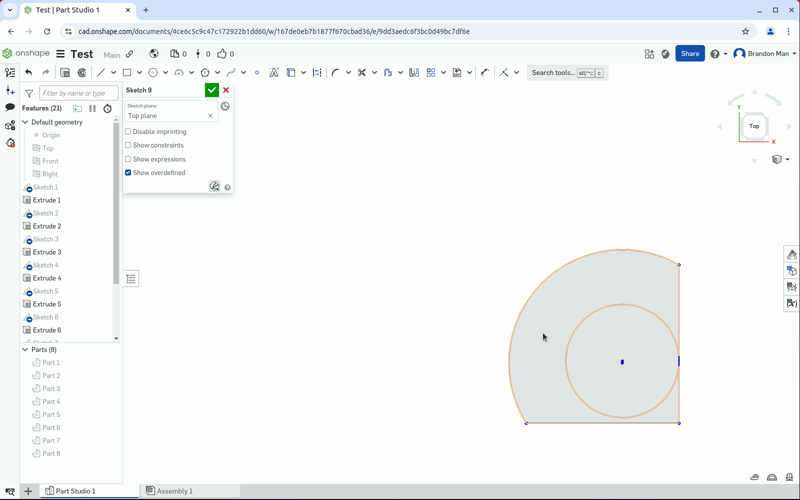
scroll(-6)
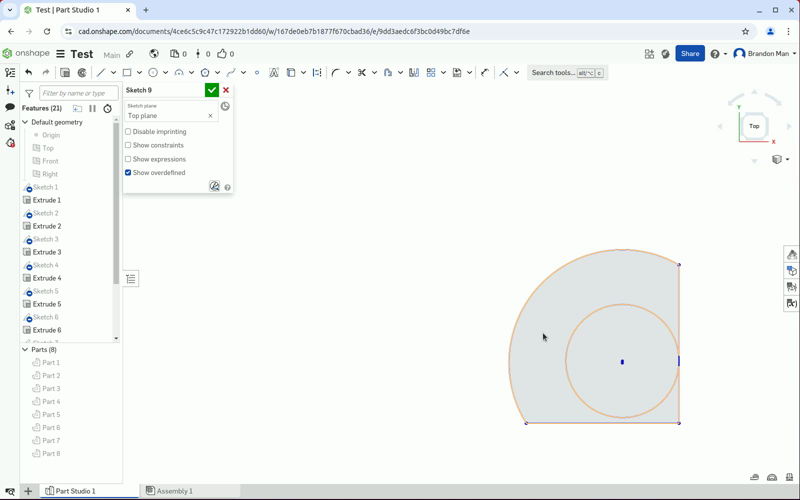
scroll(-6)
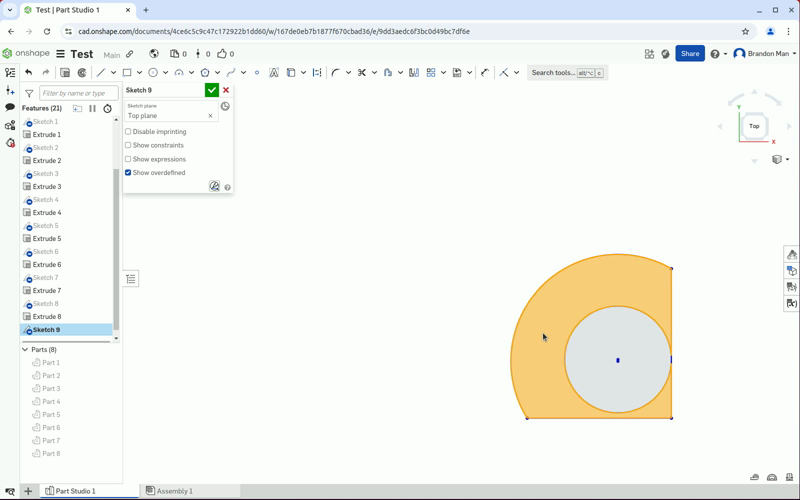
scroll(-6)
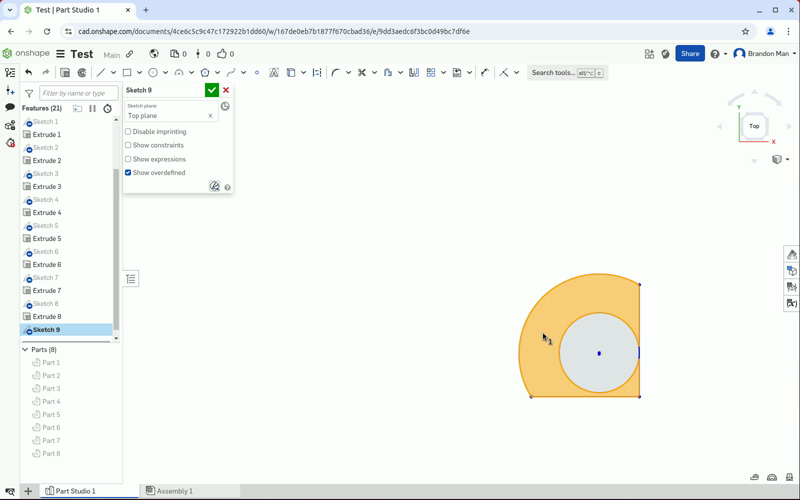
scroll(-6)
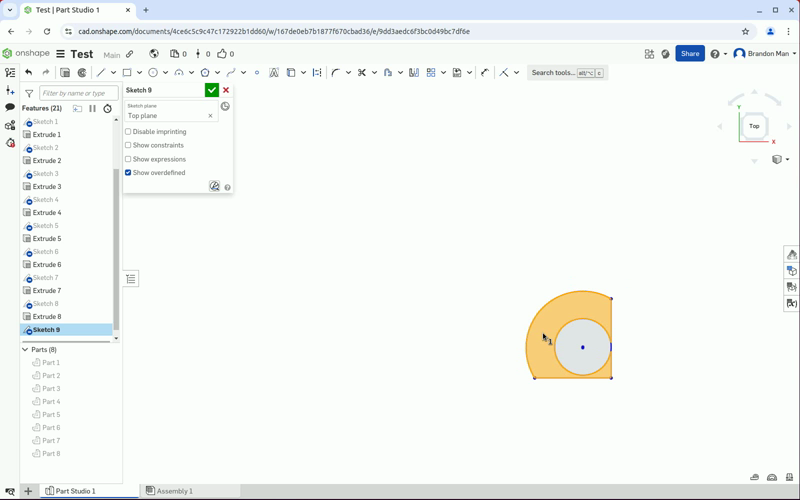
scroll(-6)
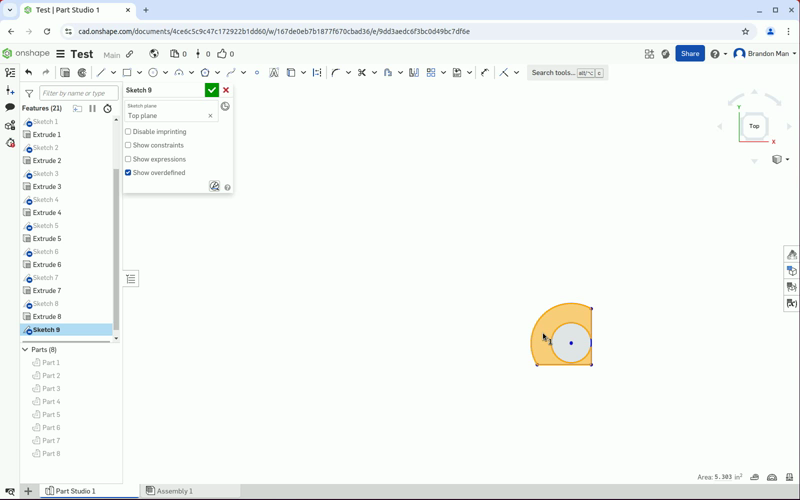
scroll(-6)
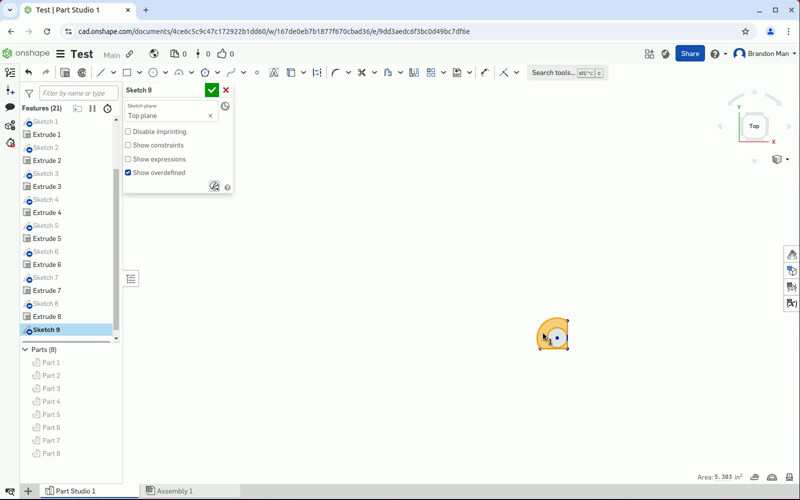
scroll(-6)
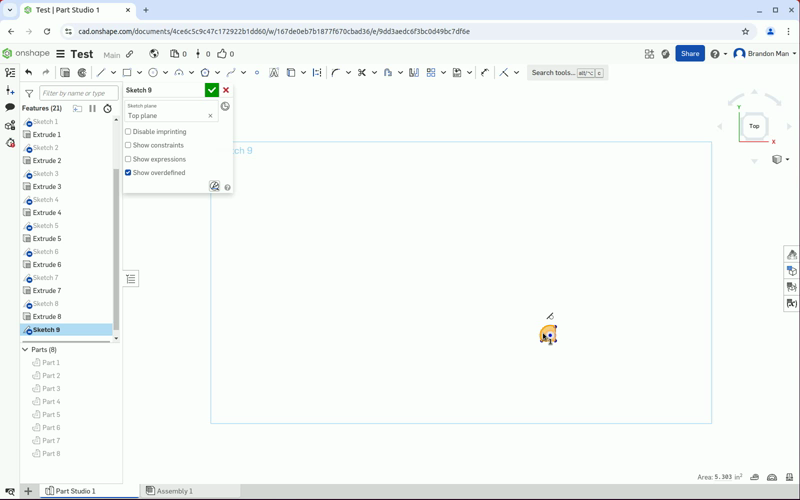
mouse_move(73, 352)
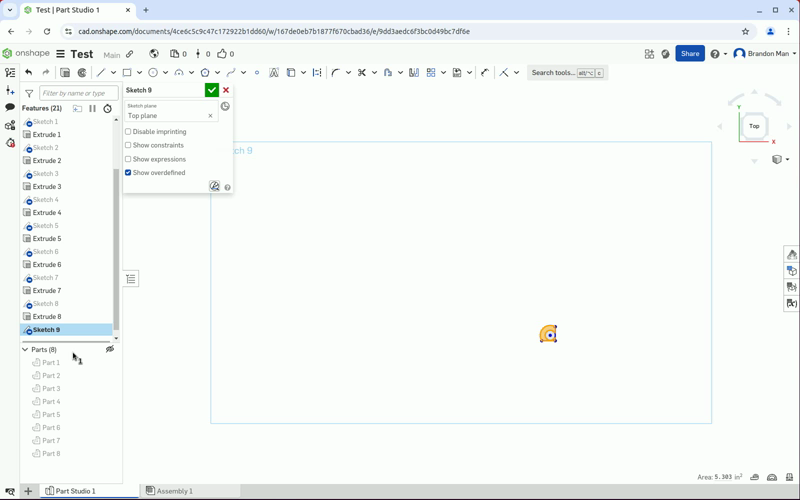
key(shift+y)
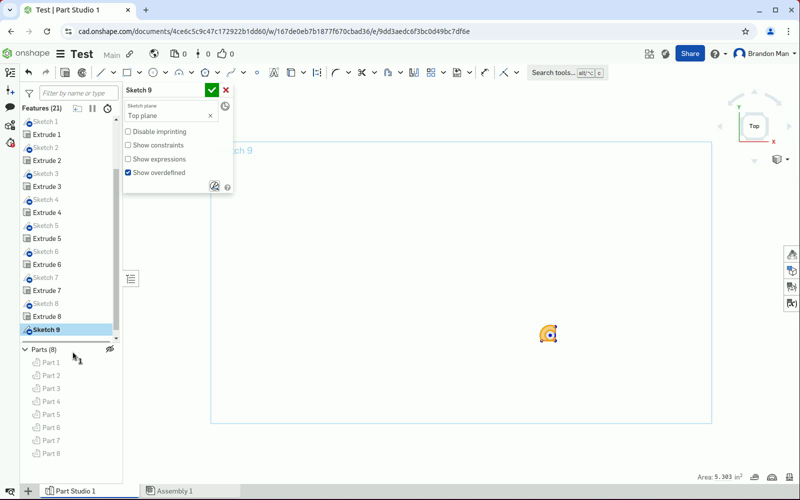
key(shift+e)
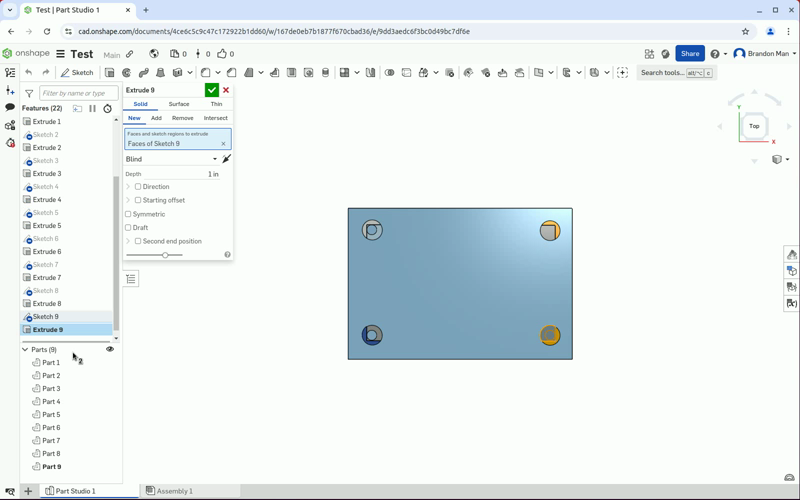
mouse_move(143, 106)
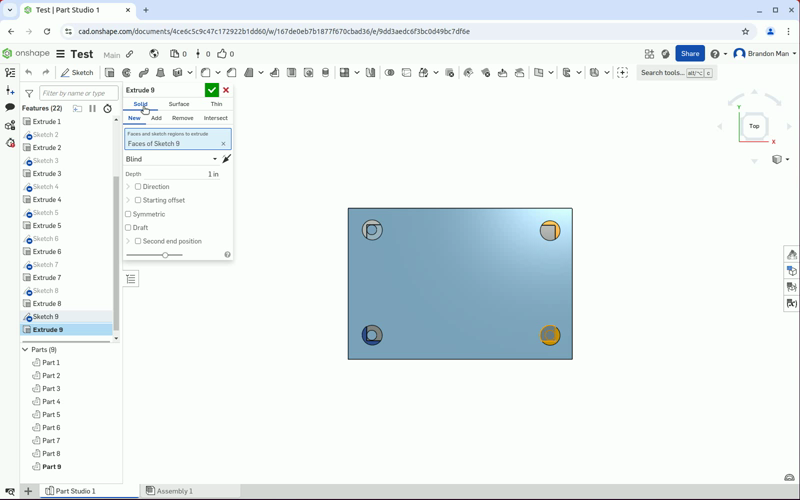
click(143, 106)
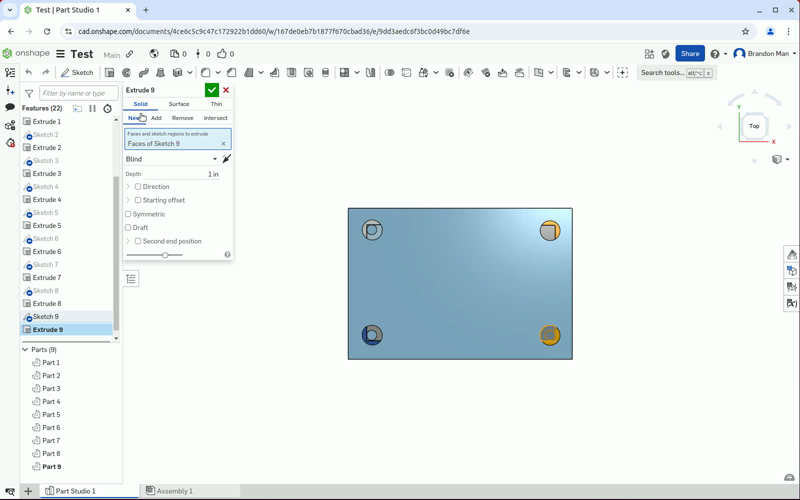
mouse_move(137, 120)
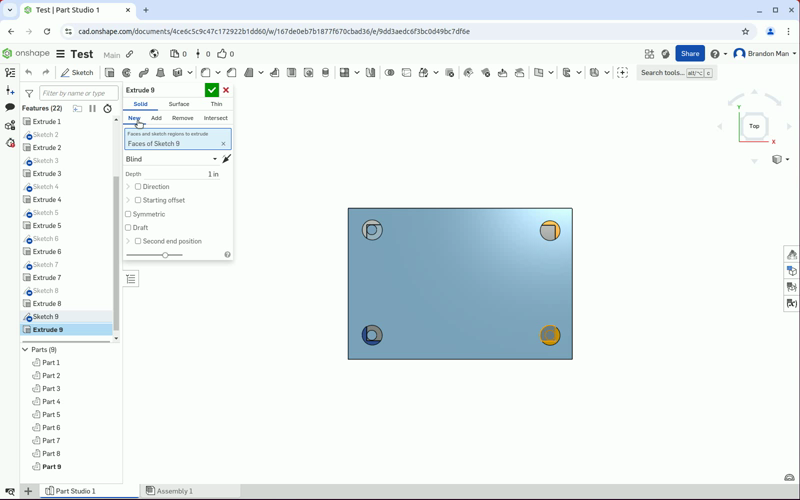
click(137, 120)
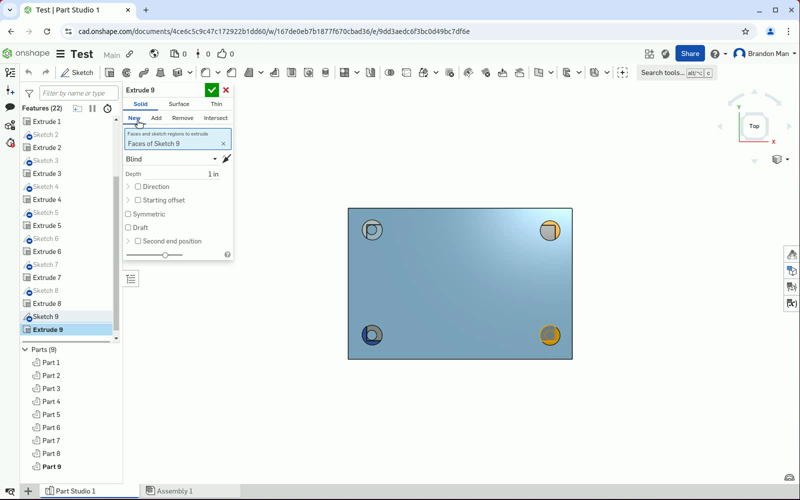
key(tab, 4)
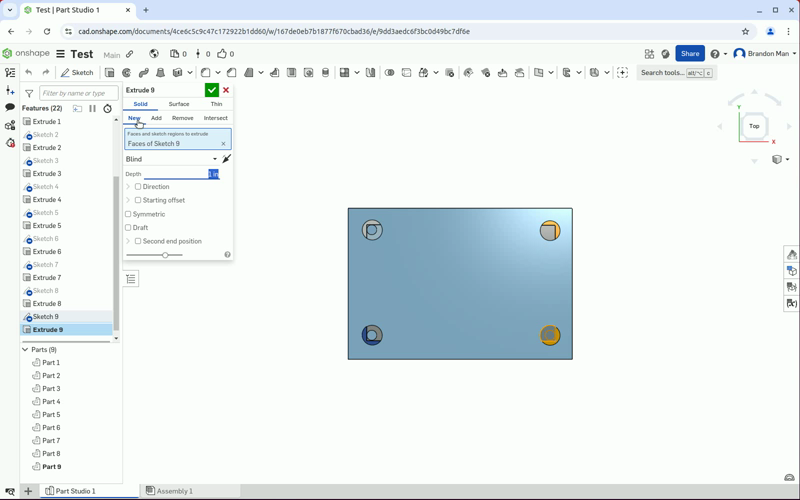
text(9.869)
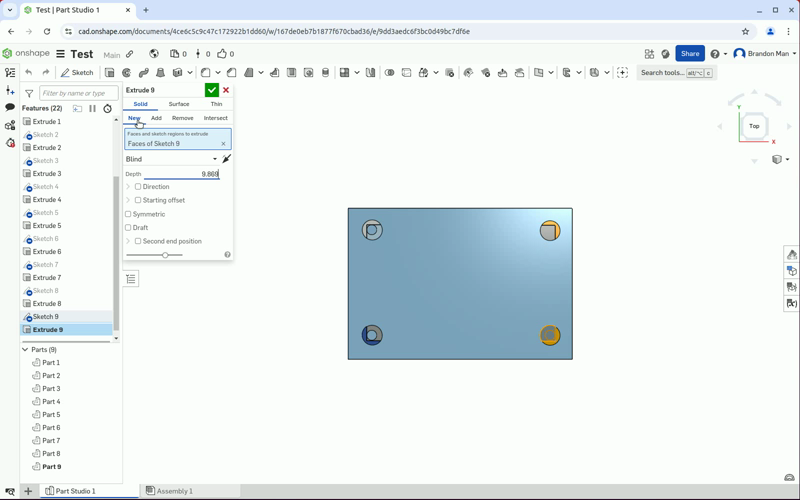
key(enter)
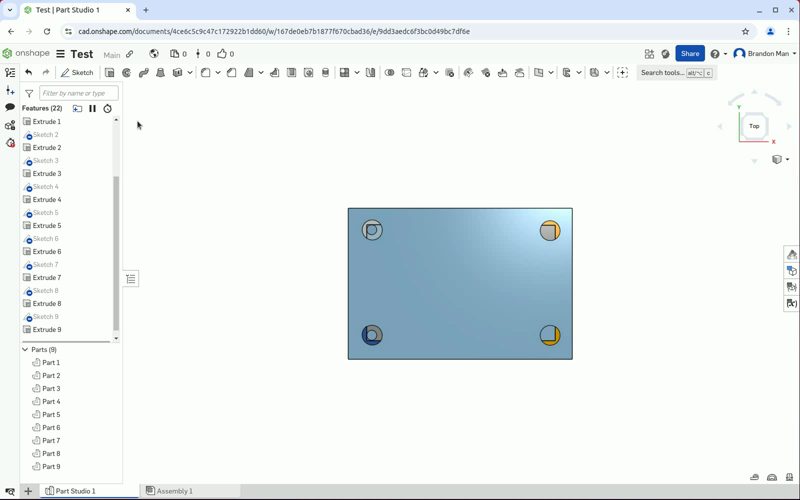
key(shift+h)
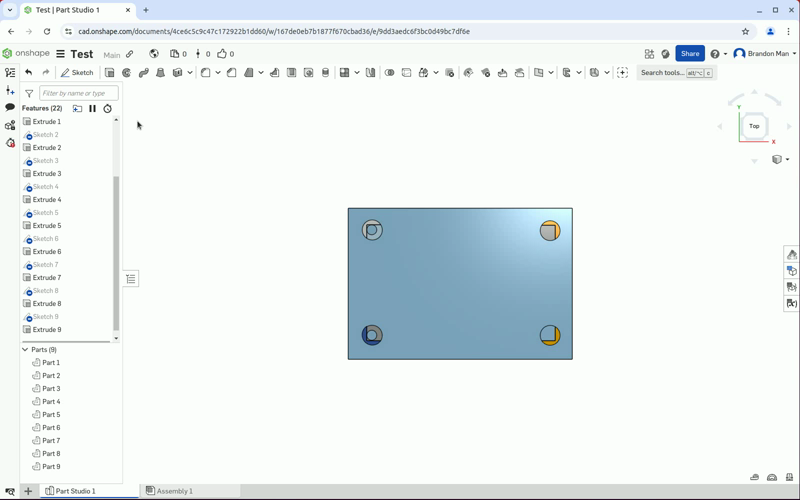
key(shift+h)
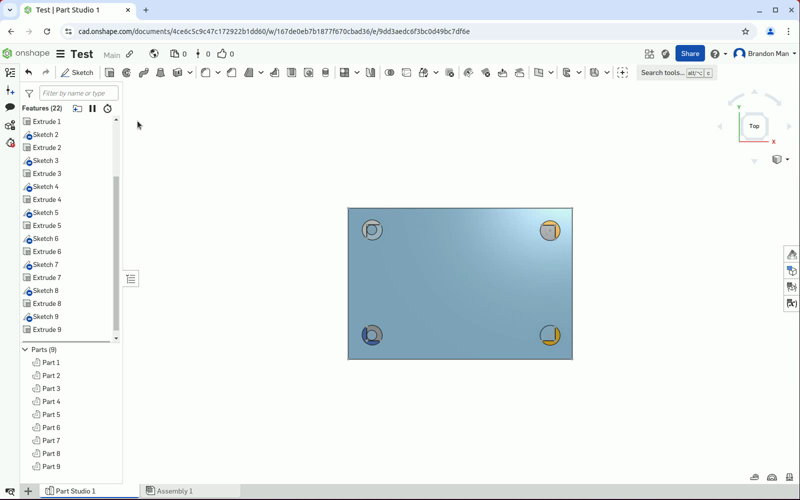
key(shift+7)
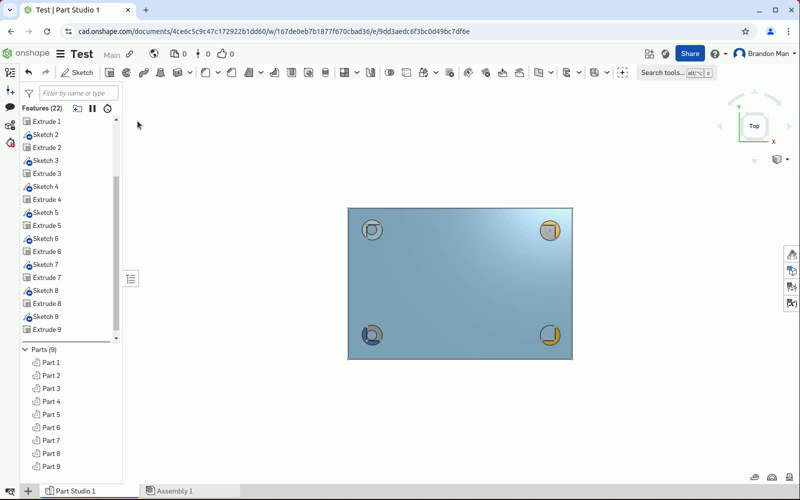
key(up, 3)
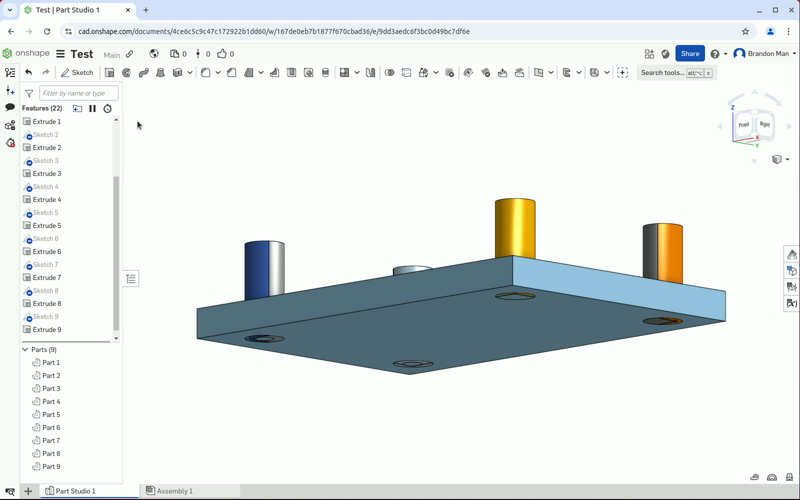
key(left, 3)
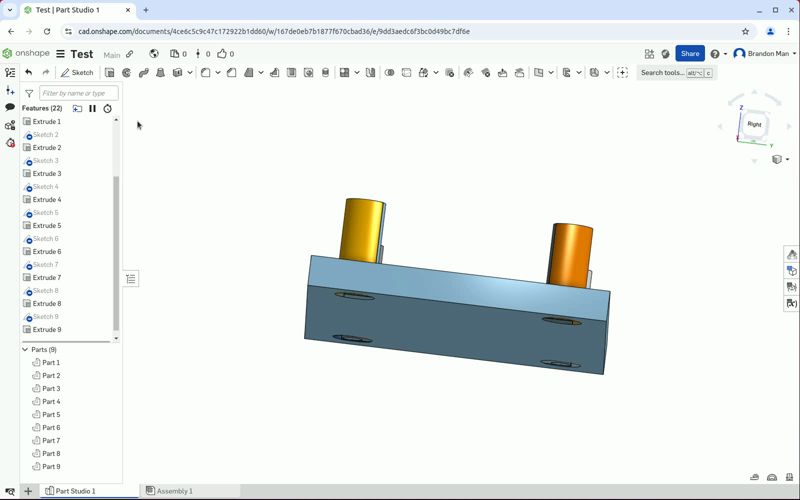
key(right, 3)
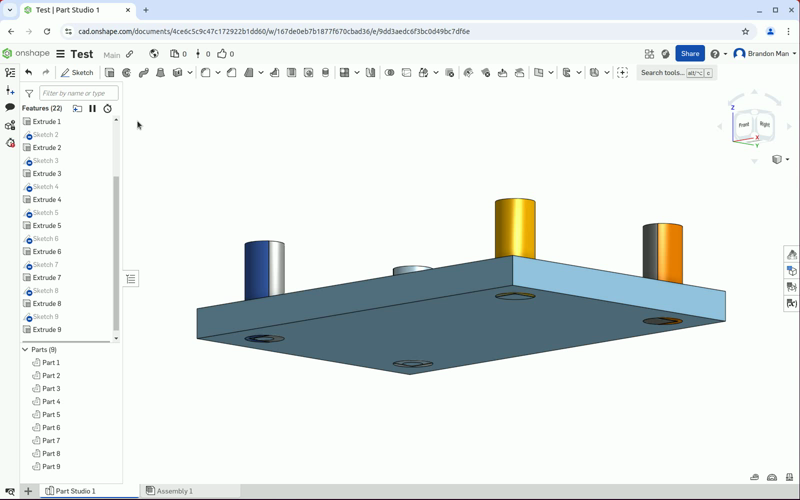
key(down, 3)
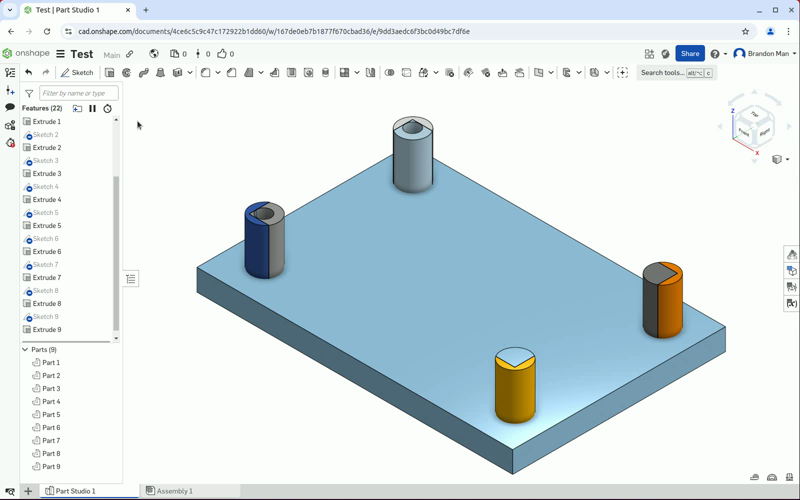
mouse_move(69, 111)
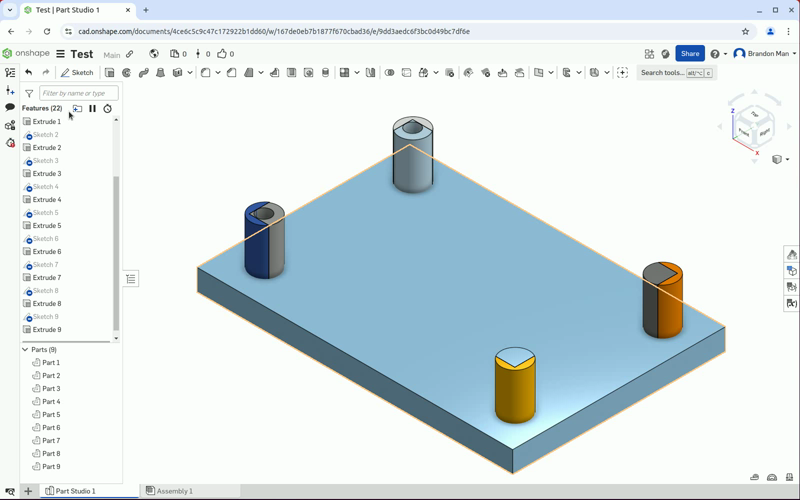
click(69, 111)